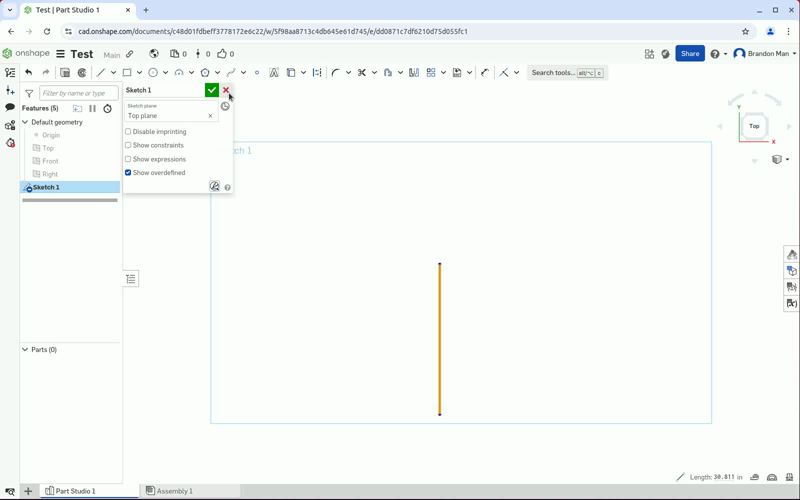
key(shift+h)
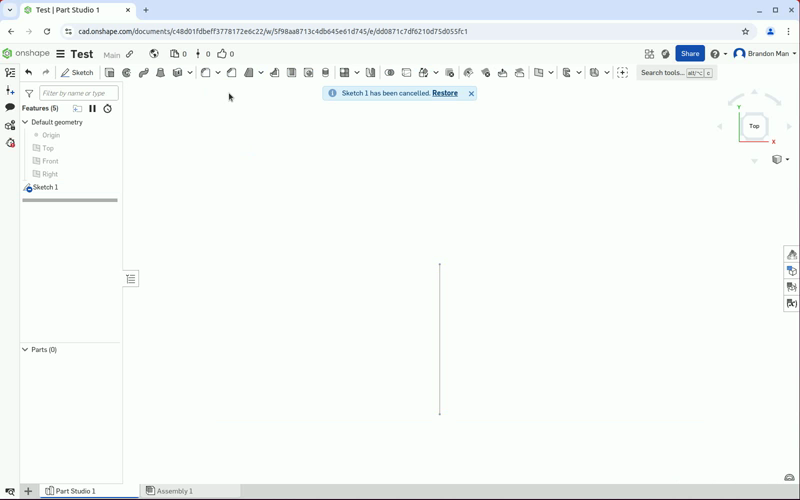
key(shift+s)
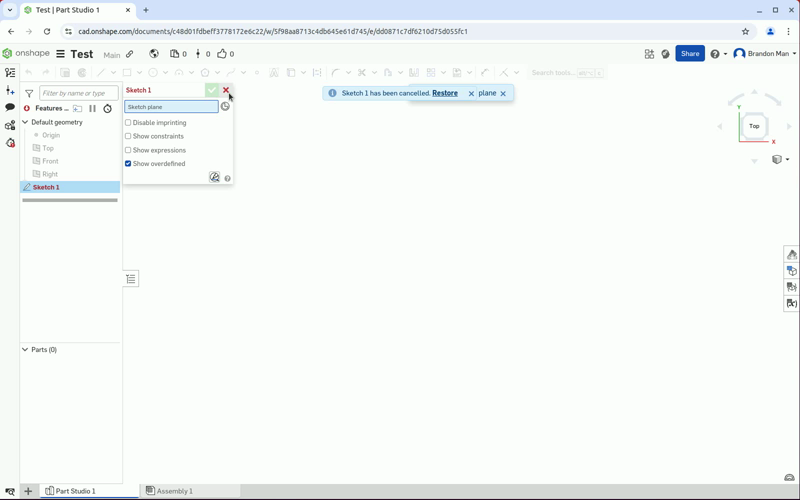
mouse_move(73, 150)
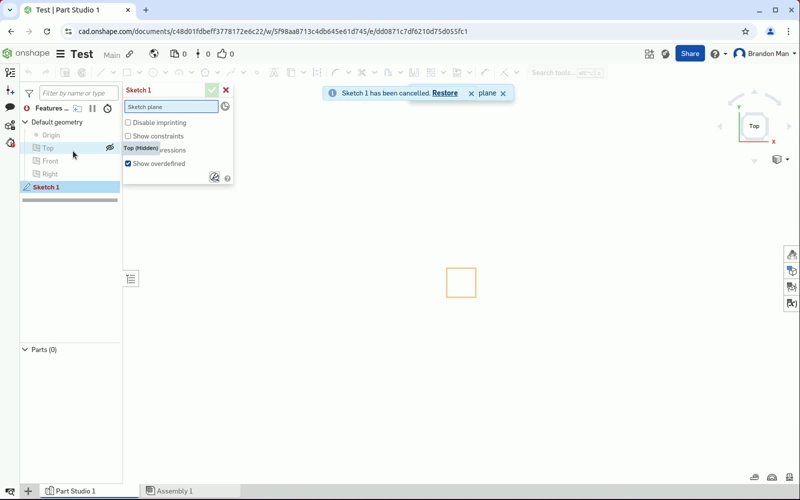
click(73, 150)
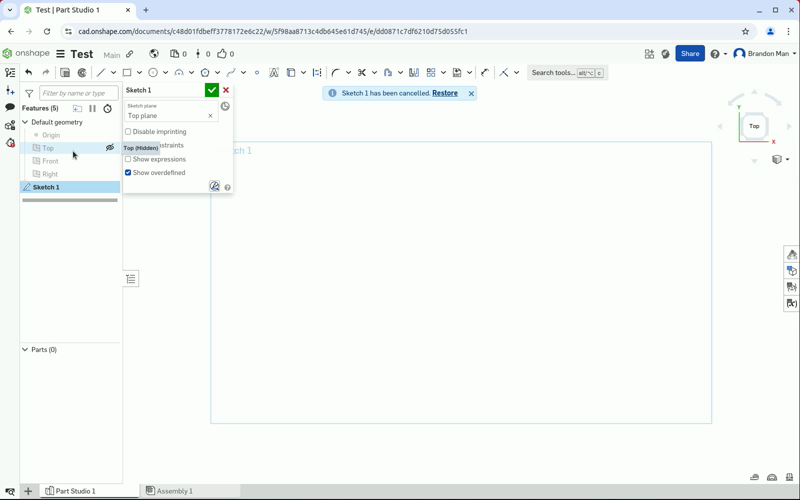
mouse_move(73, 352)
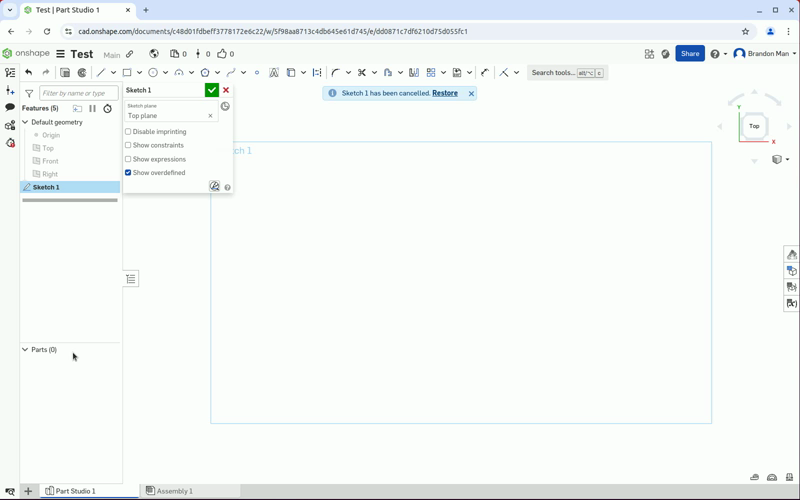
key(y)
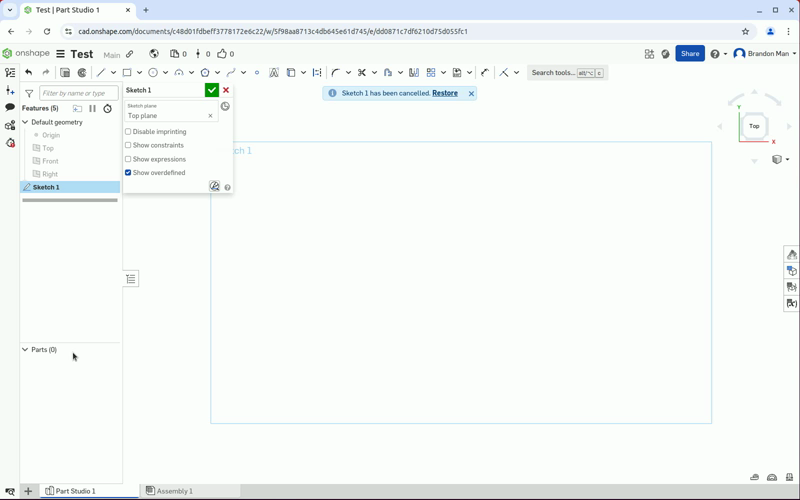
key(a)
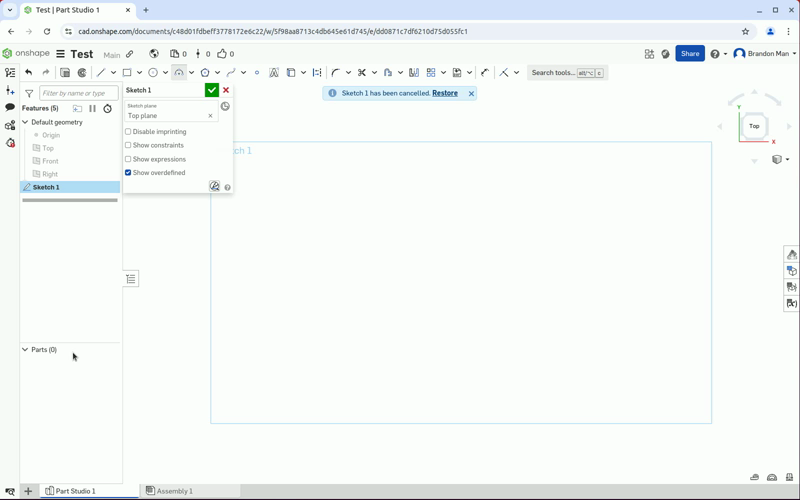
key_down(shift)
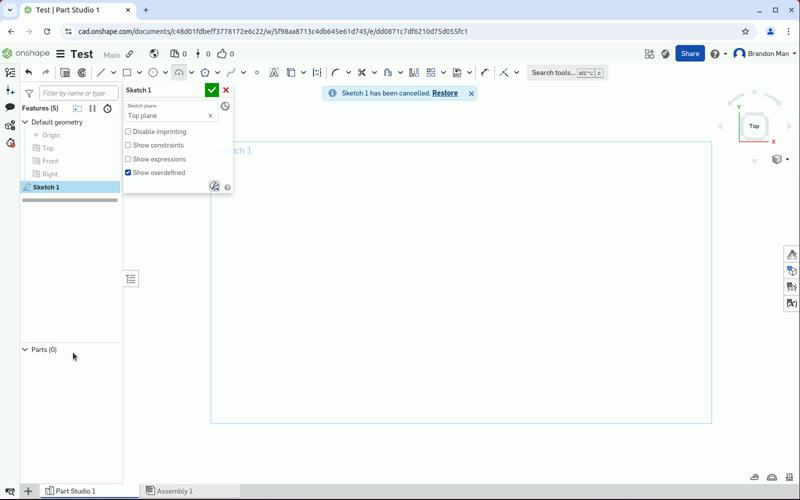
mouse_move(470, 266)
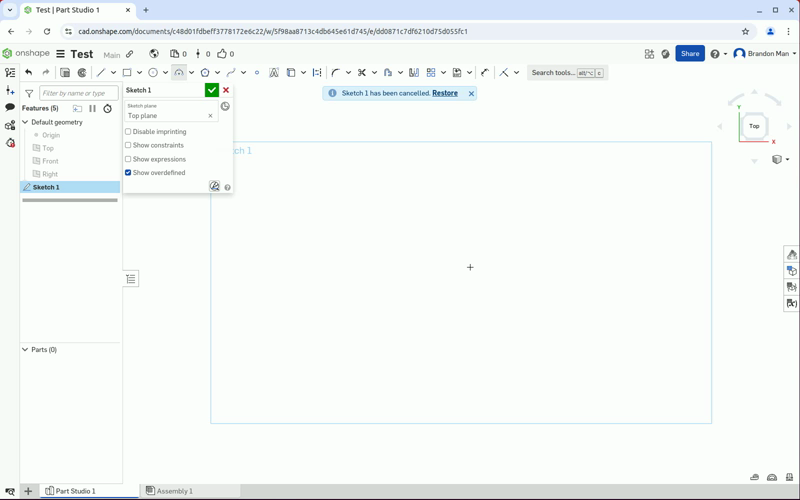
click(470, 266)
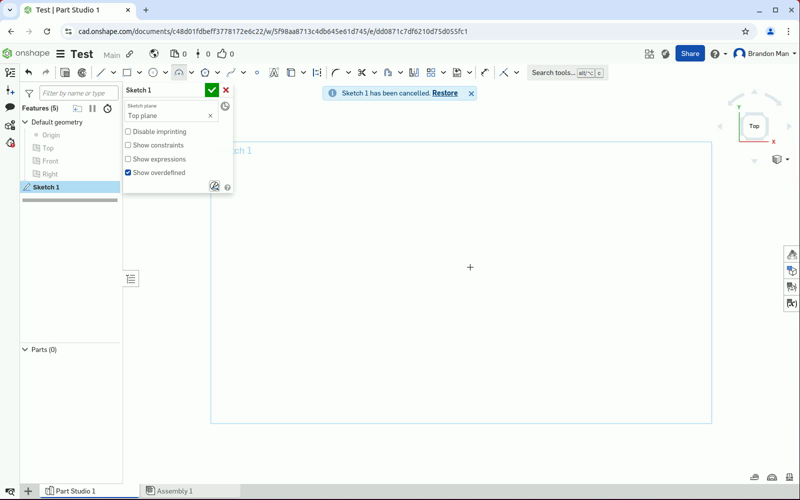
key_up(shift)
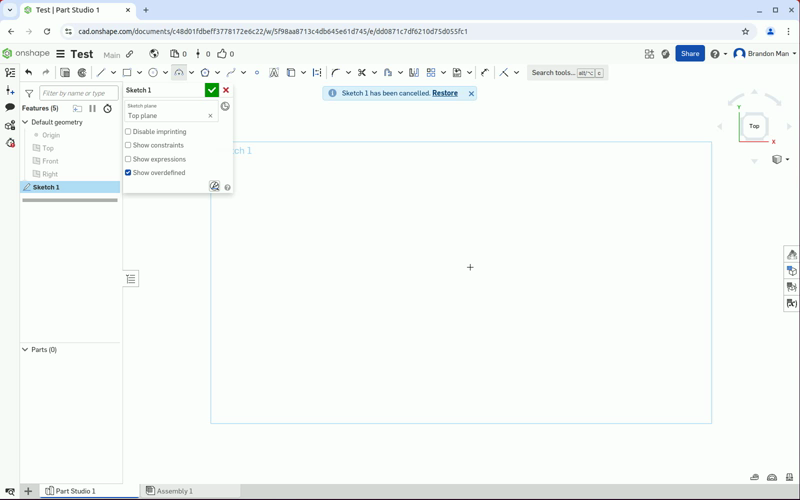
key_down(shift)
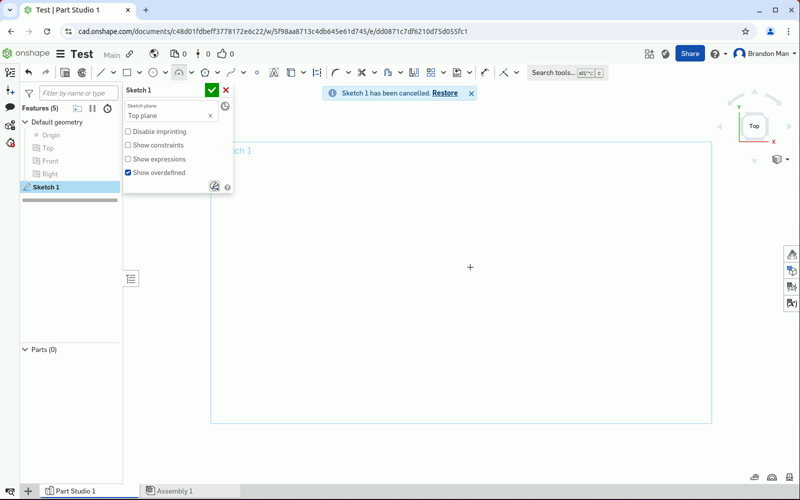
mouse_move(480, 283)
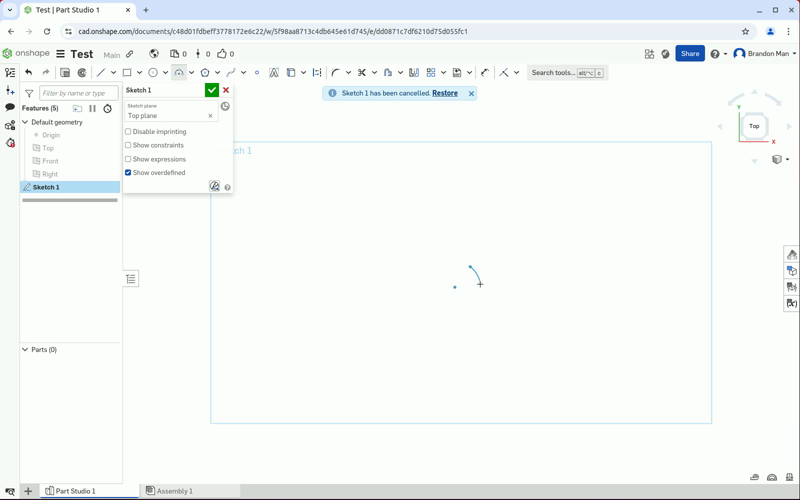
click(480, 283)
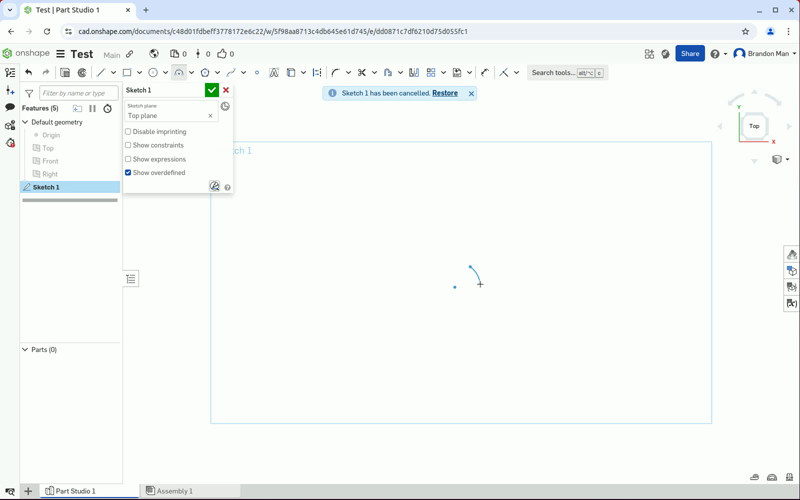
mouse_move(474, 275)
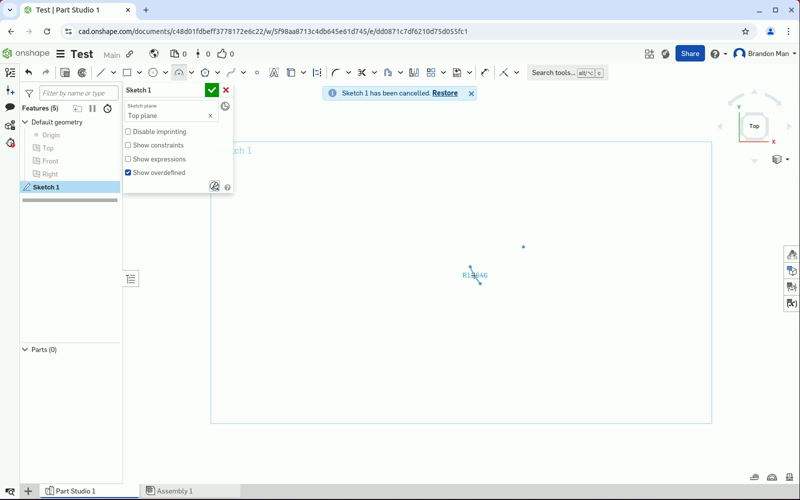
click(474, 275)
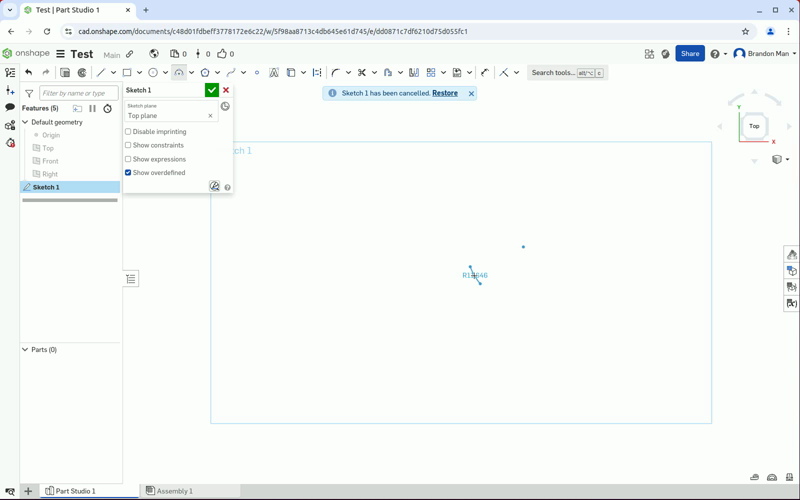
key_up(shift)
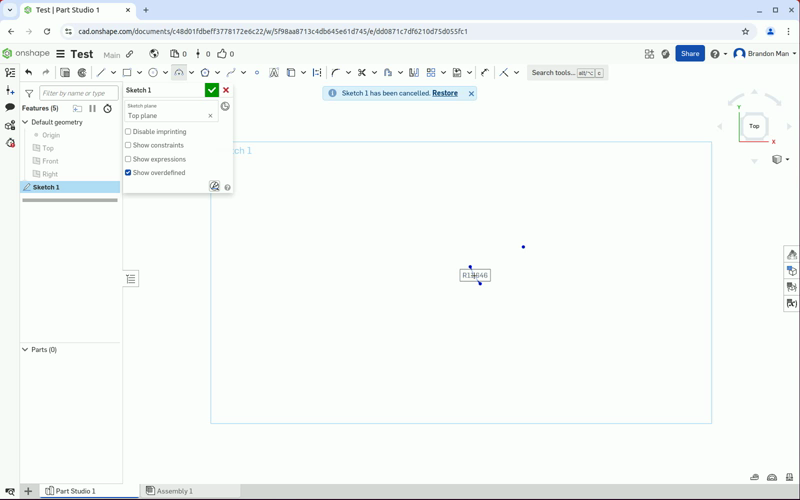
key(esc)
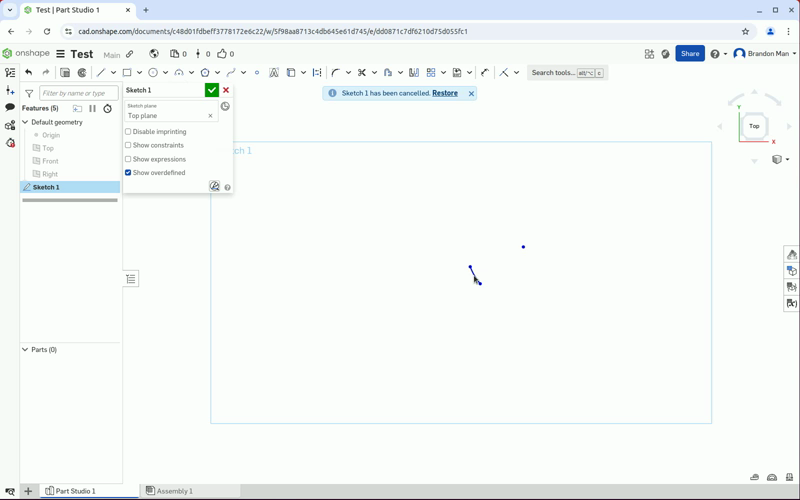
key(l)
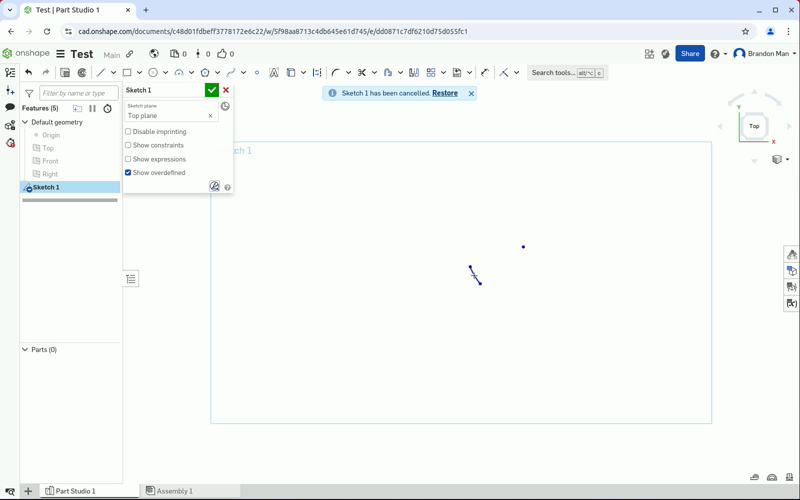
mouse_move(480, 283)
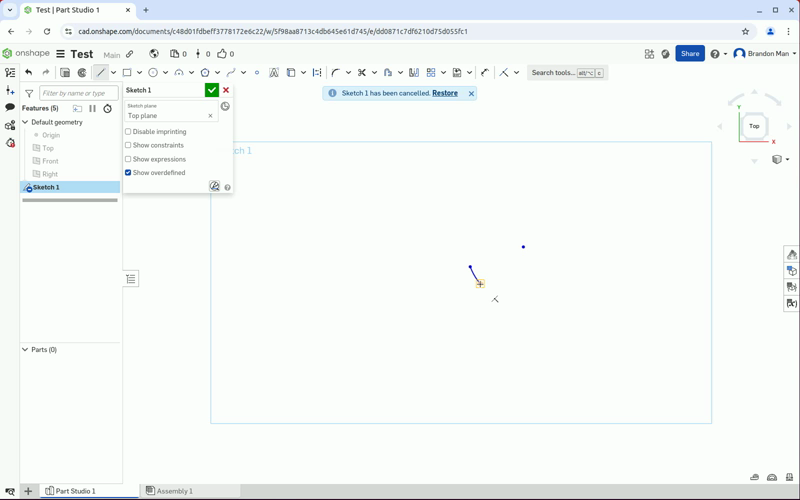
click(480, 283)
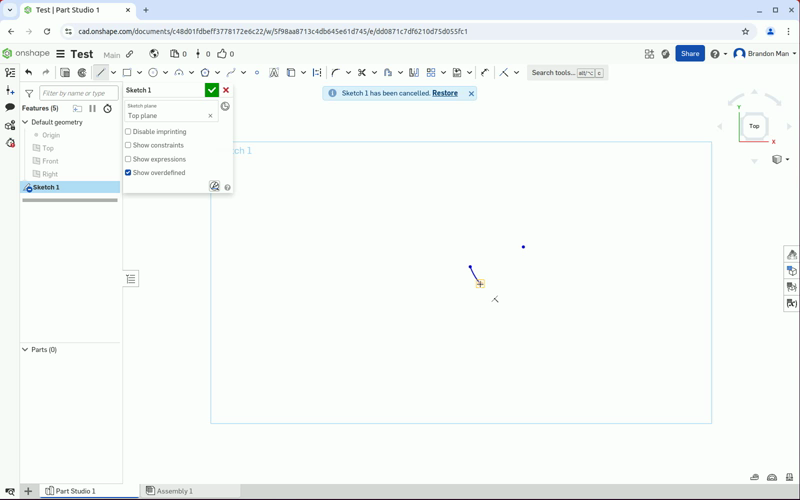
key_down(shift)
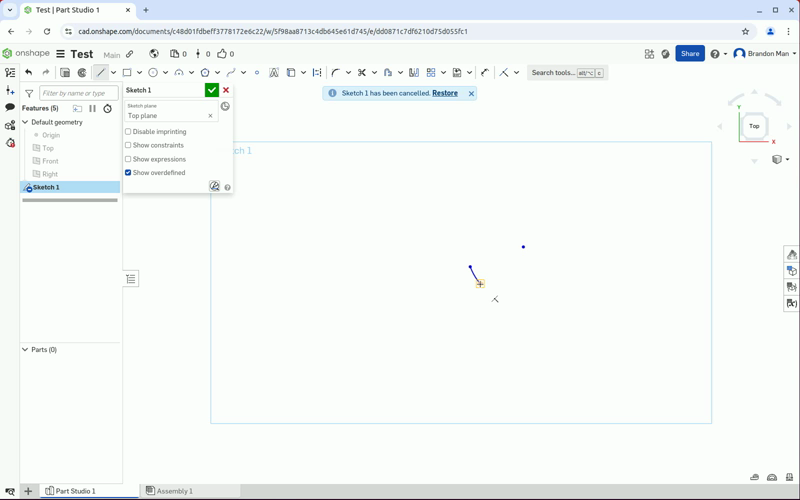
mouse_move(510, 283)
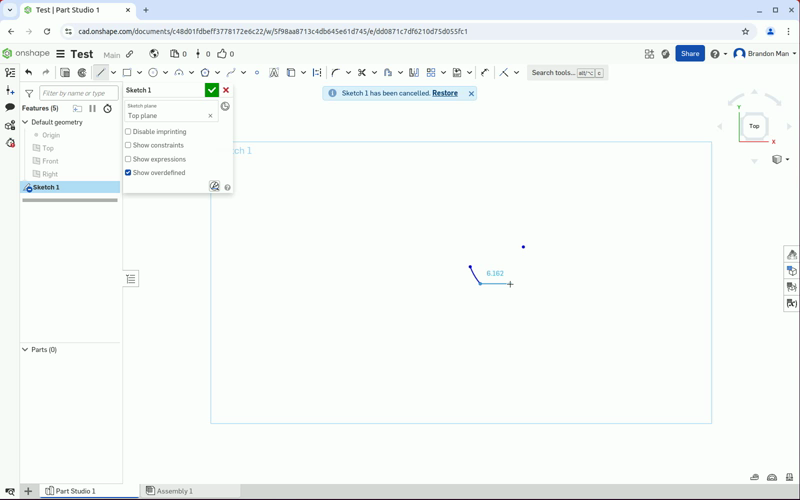
mouse_move(522, 283)
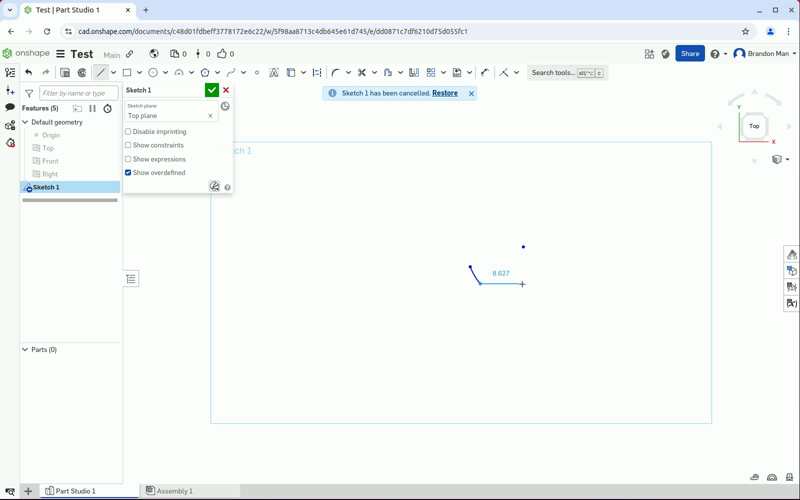
click(522, 283)
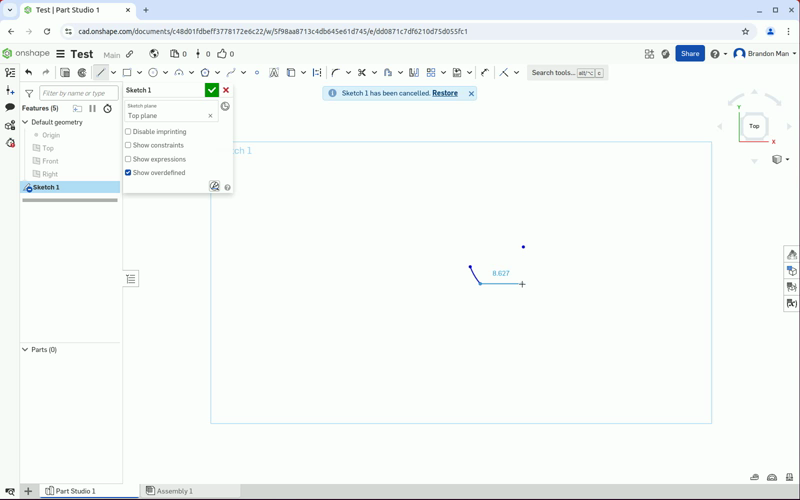
key_up(shift)
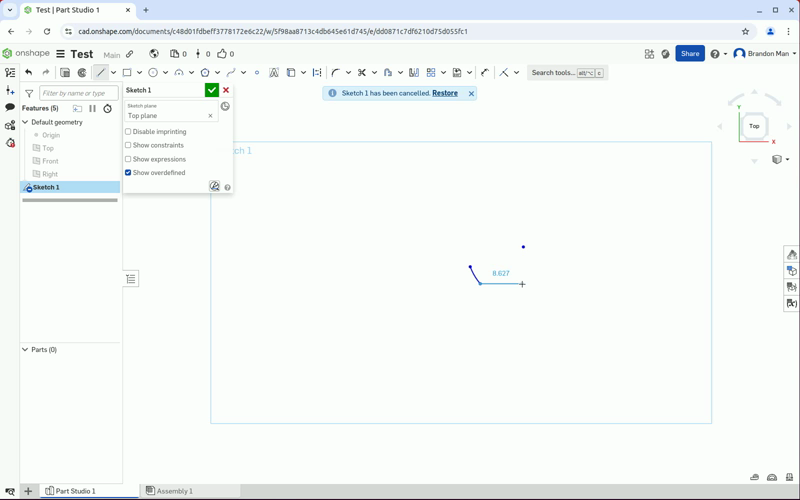
key_down(shift)
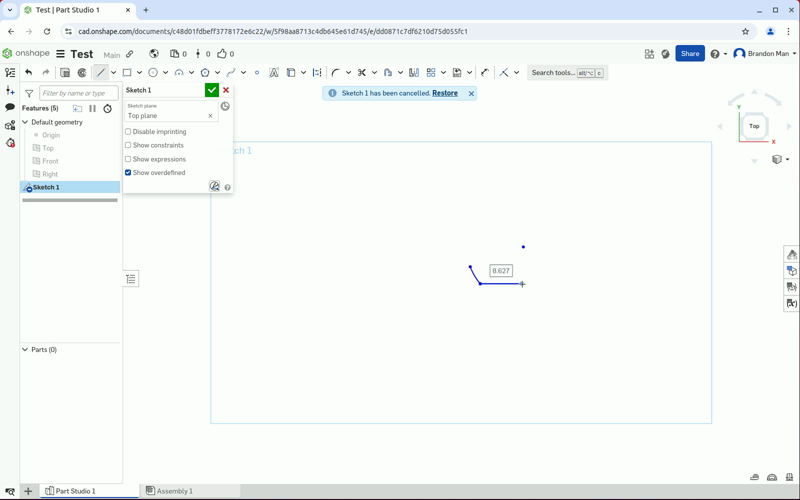
mouse_move(552, 283)
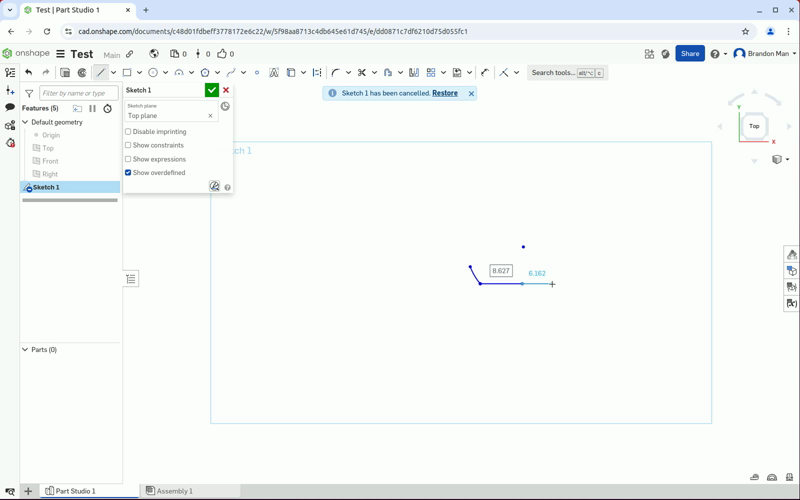
mouse_move(522, 251)
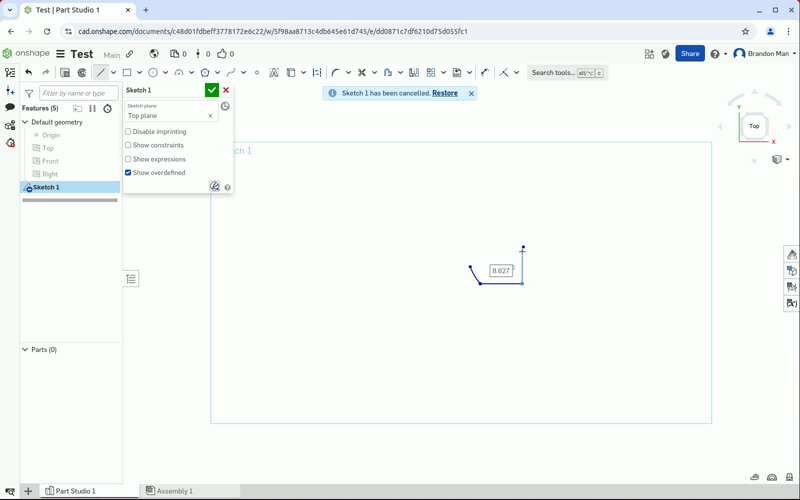
click(522, 251)
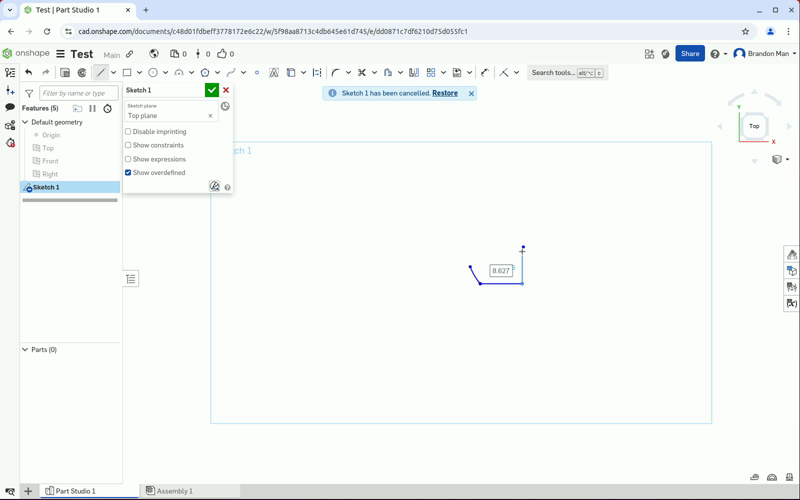
key_up(shift)
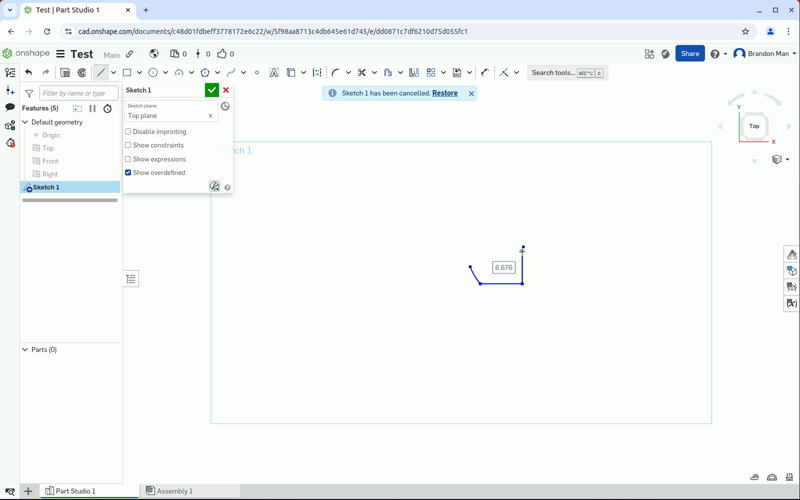
key(esc)
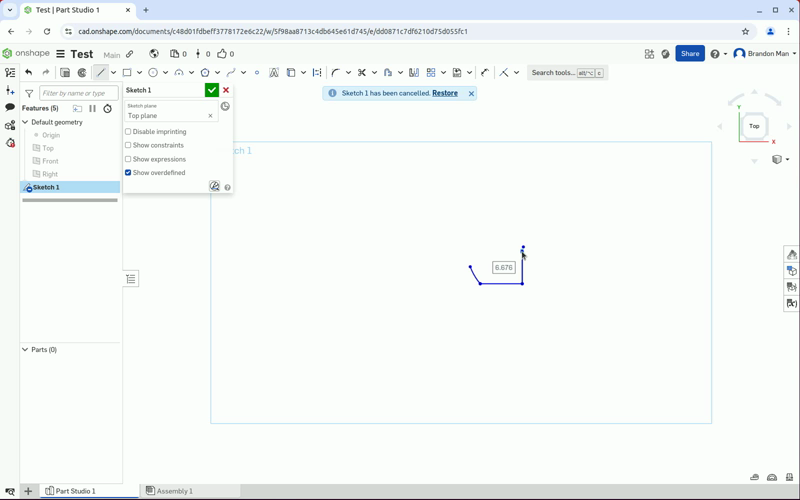
key(a)
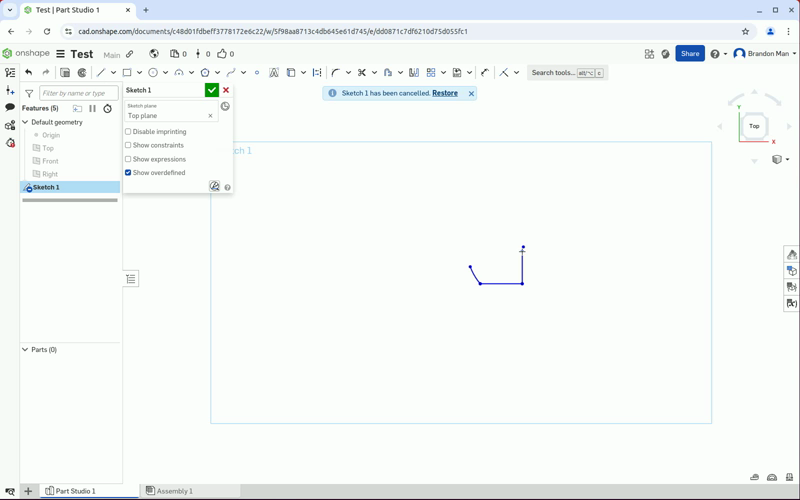
mouse_move(522, 251)
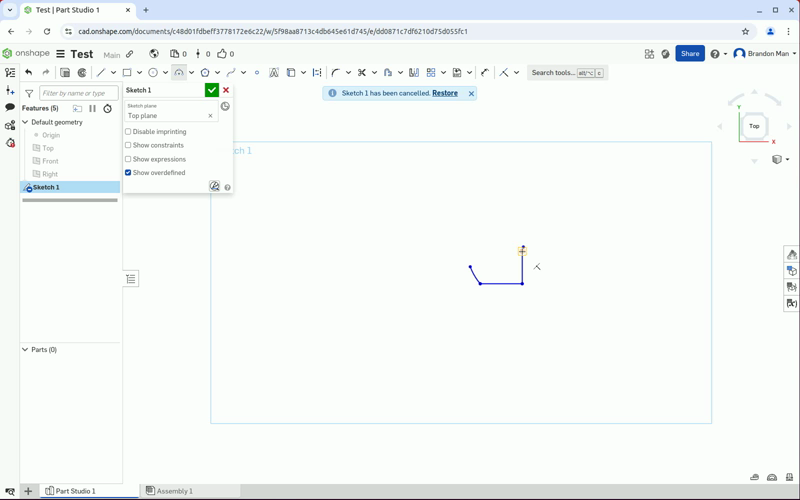
click(522, 251)
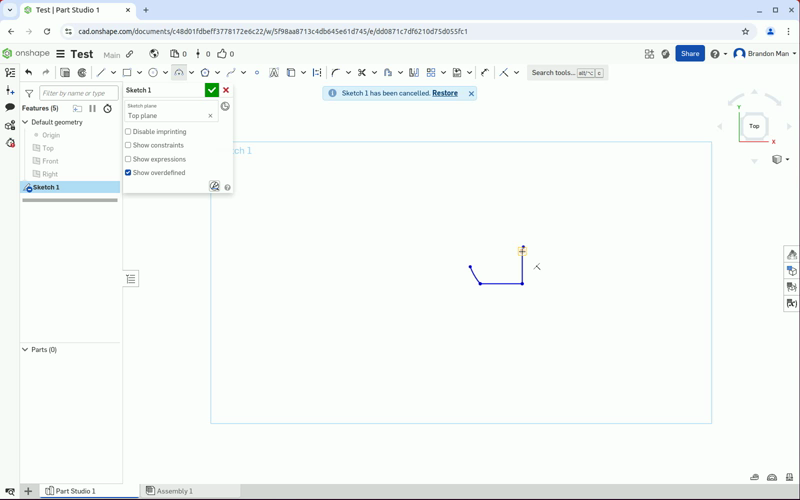
key_down(shift)
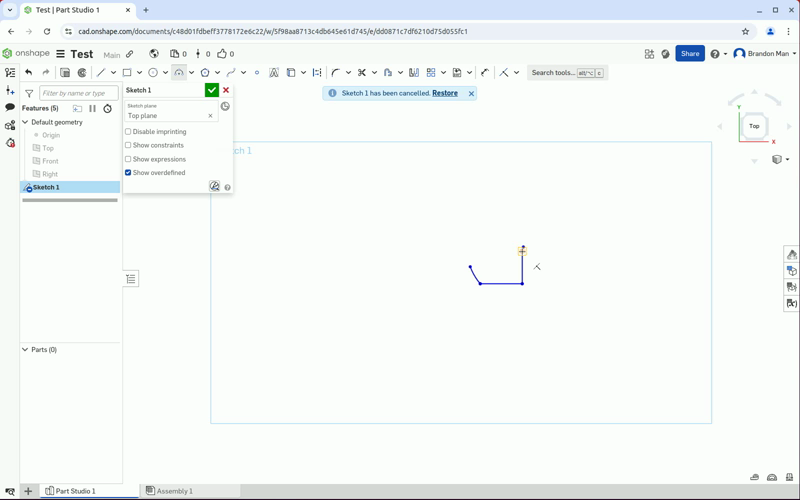
mouse_move(519, 245)
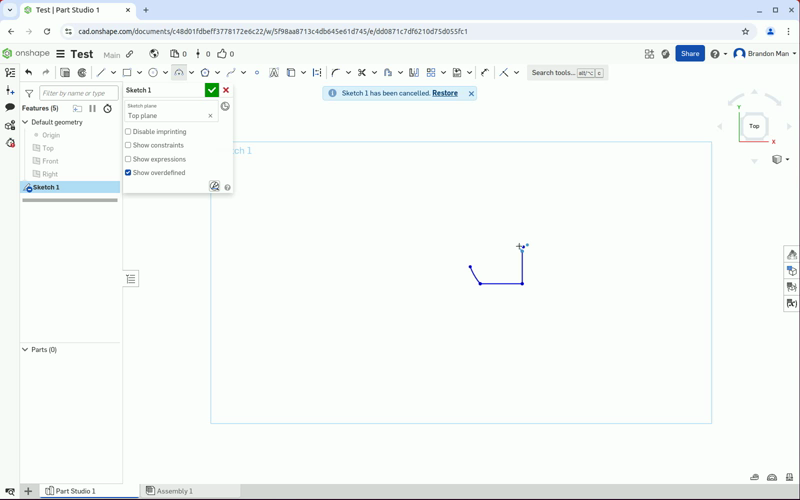
scroll(6)
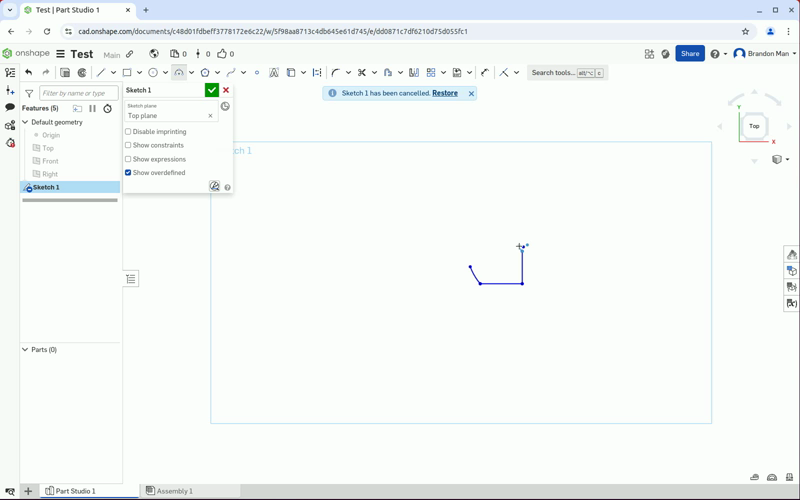
scroll(6)
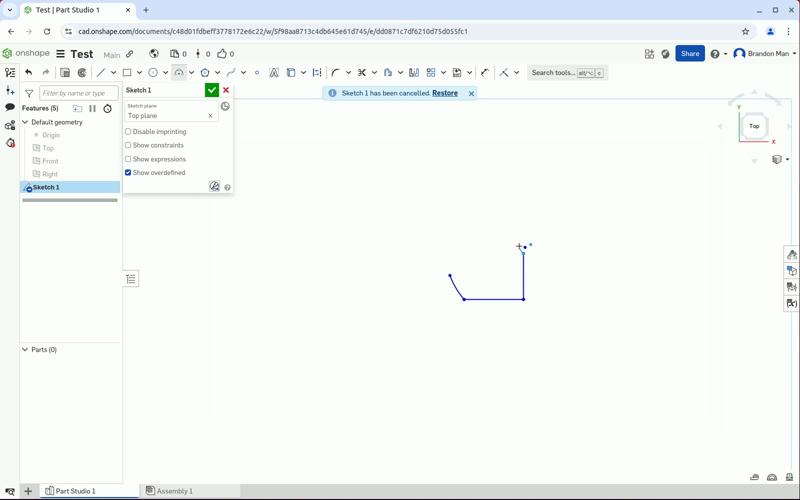
scroll(6)
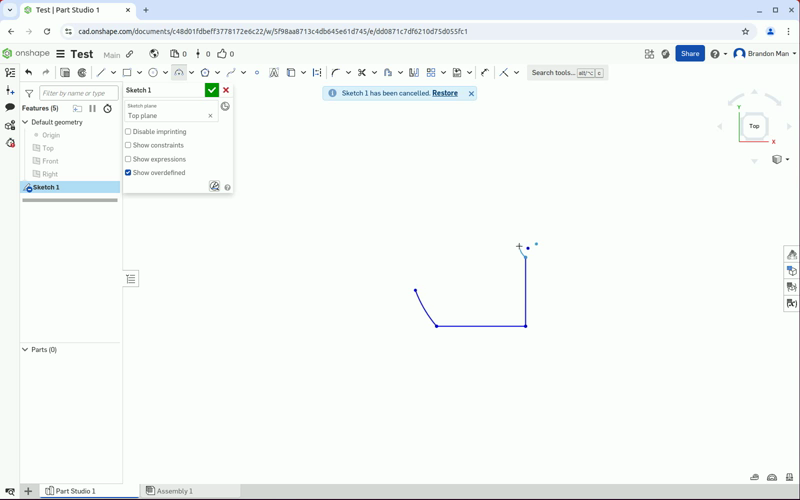
scroll(6)
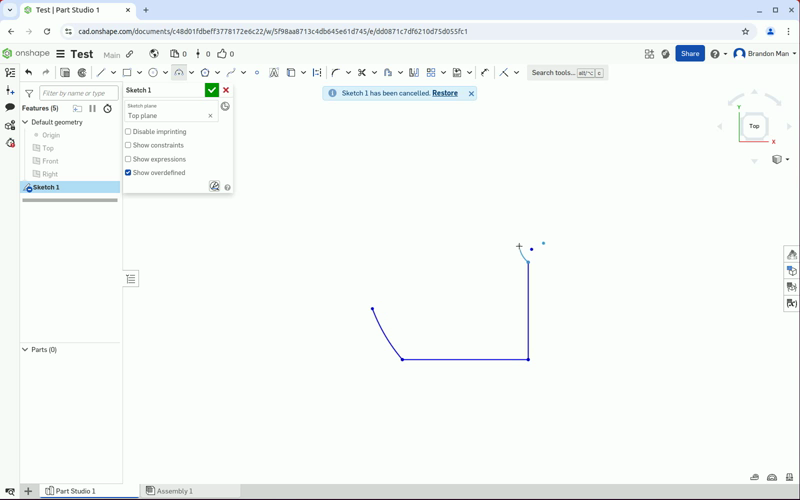
scroll(6)
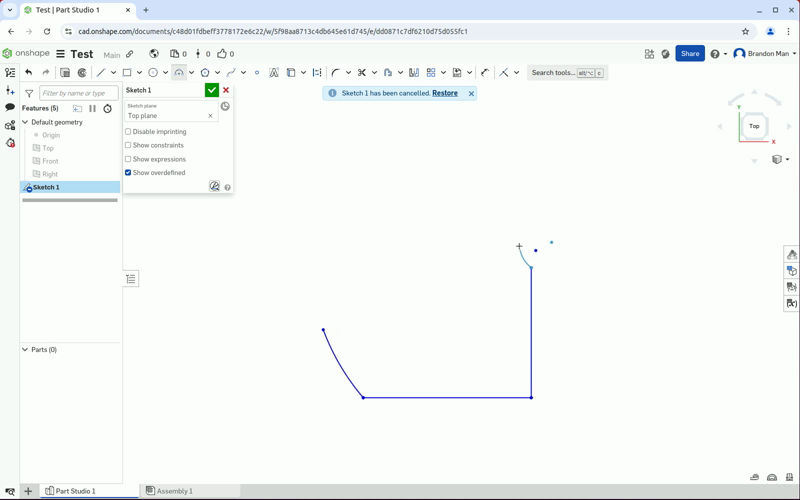
scroll(6)
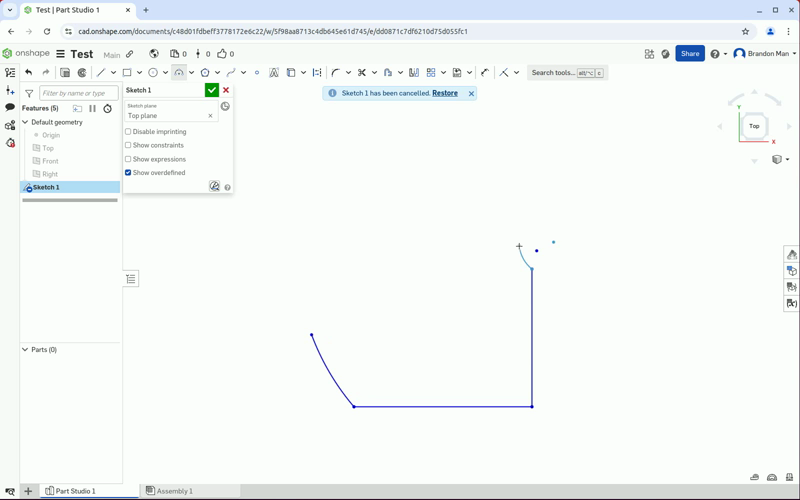
scroll(6)
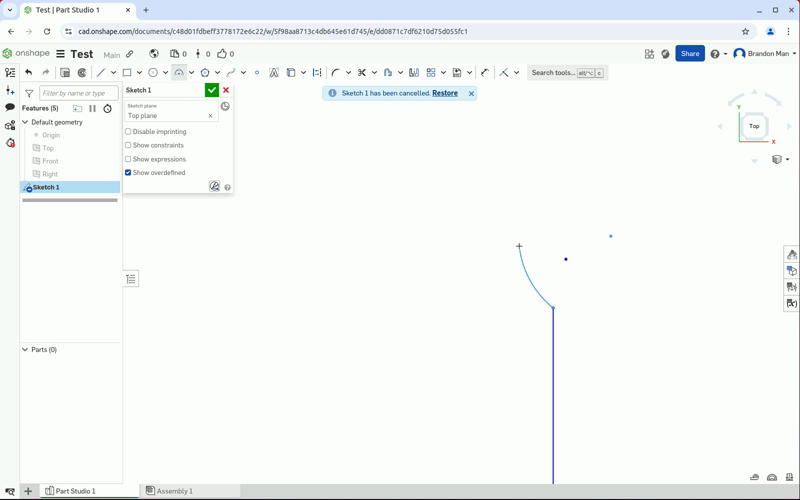
click(519, 245)
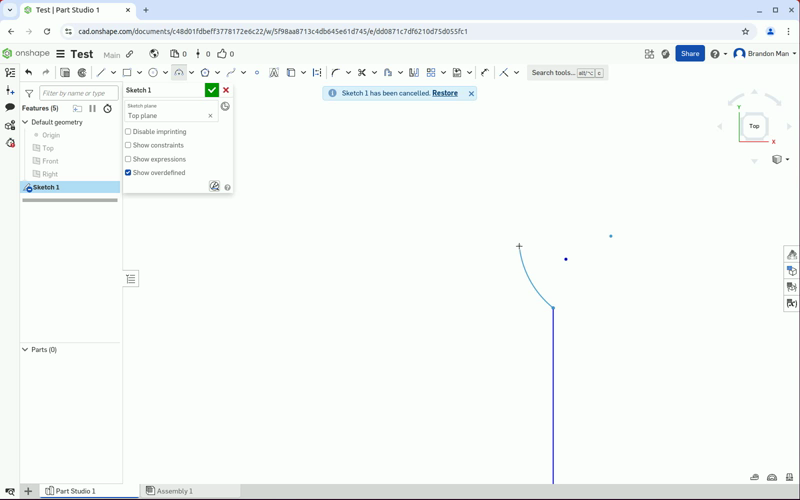
scroll(-6)
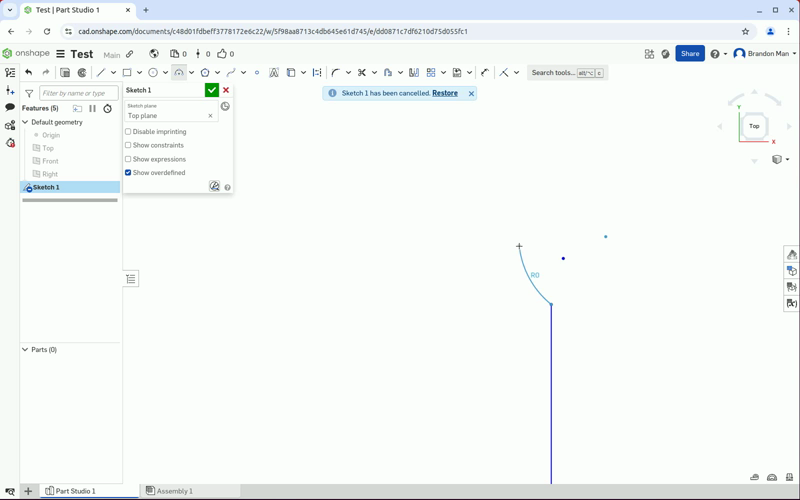
scroll(-6)
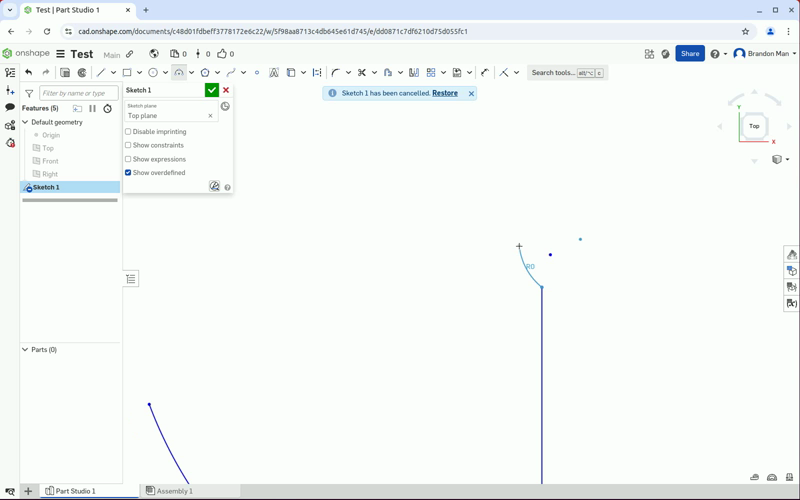
scroll(-6)
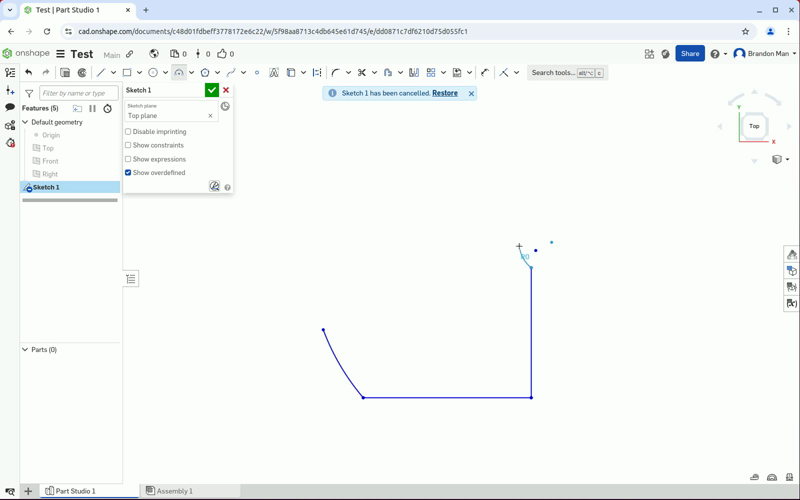
scroll(-6)
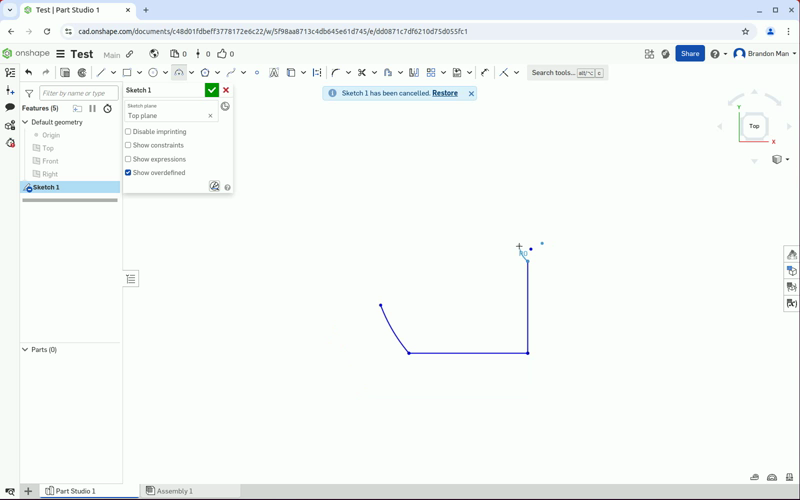
scroll(-6)
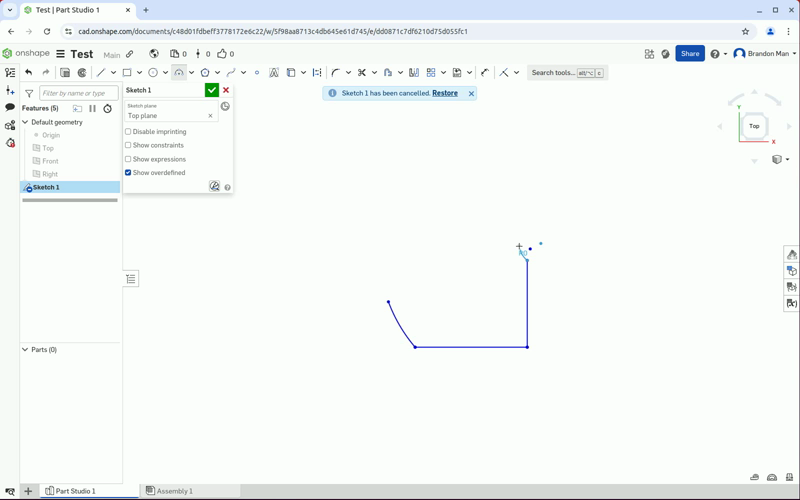
scroll(-6)
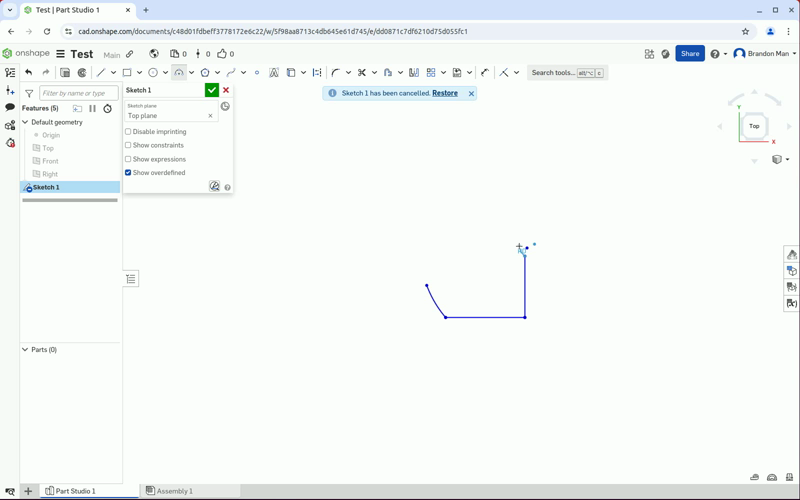
scroll(-6)
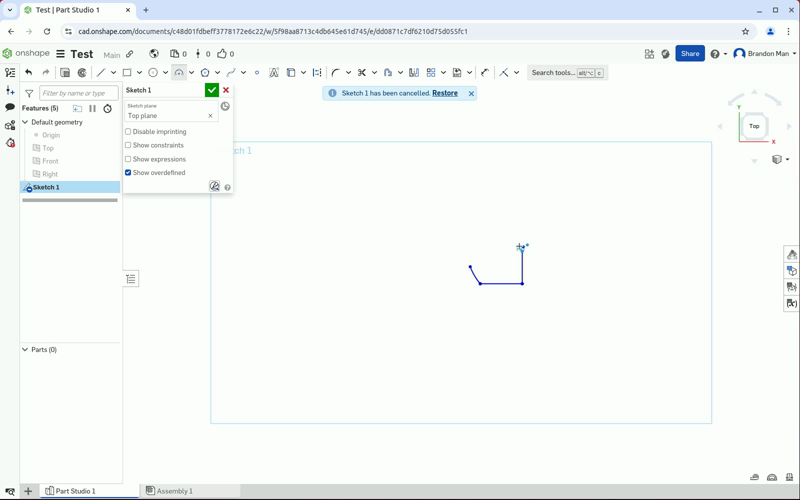
mouse_move(518, 249)
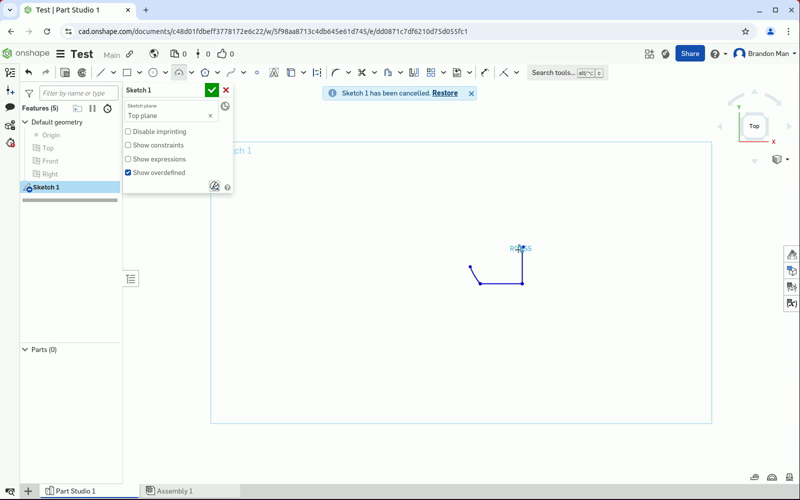
scroll(6)
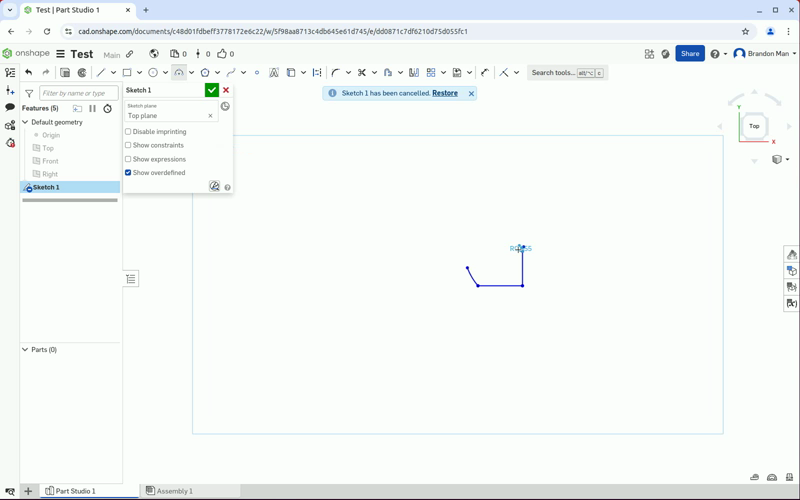
scroll(6)
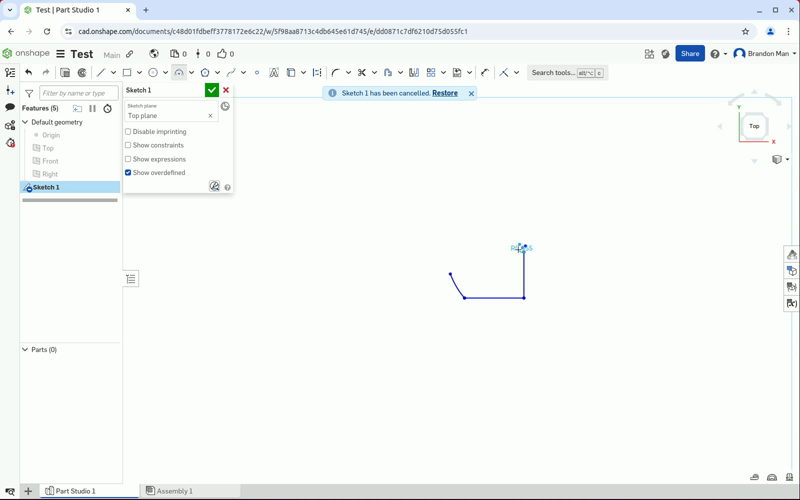
scroll(6)
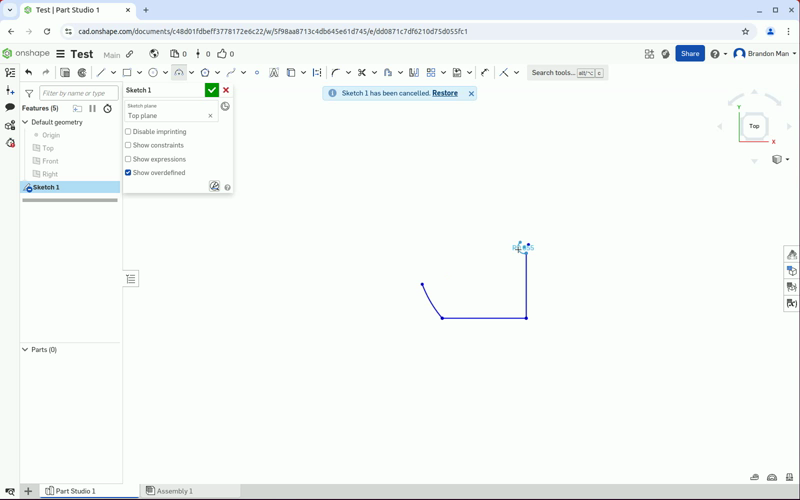
scroll(6)
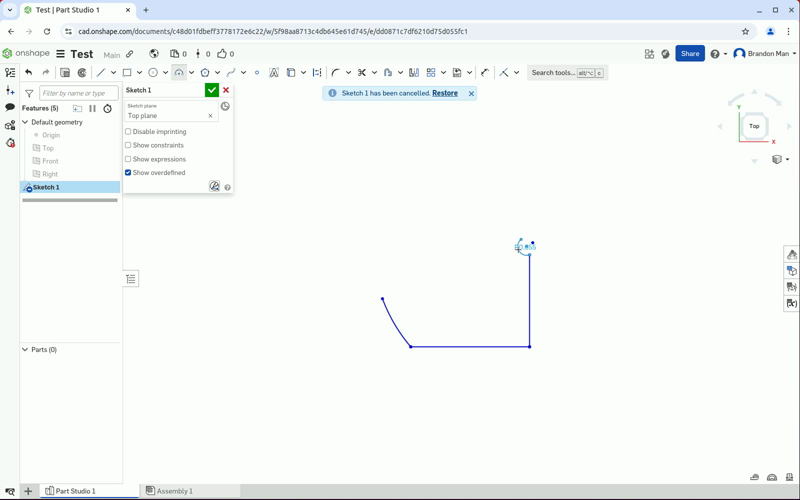
scroll(6)
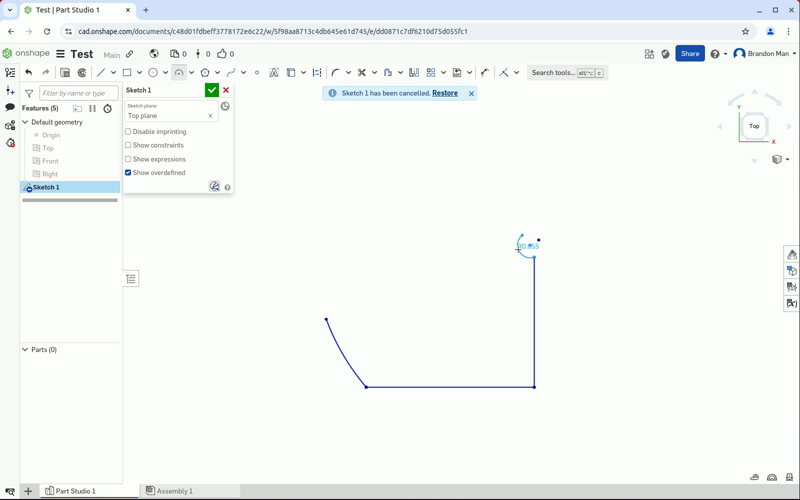
scroll(6)
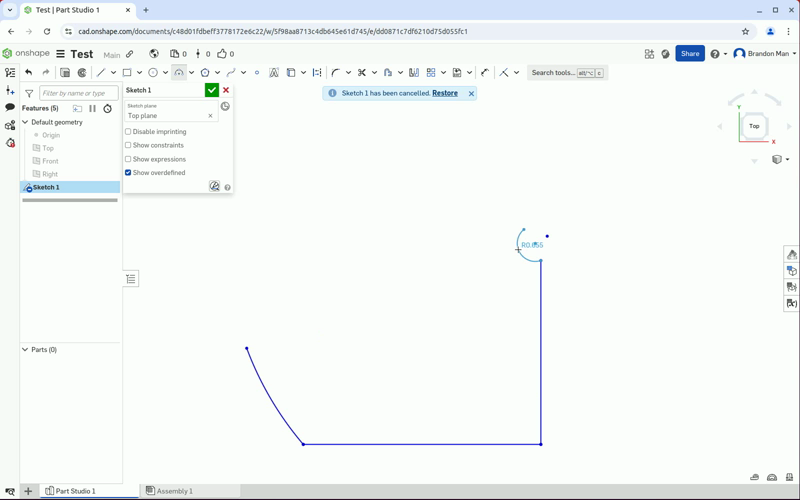
scroll(6)
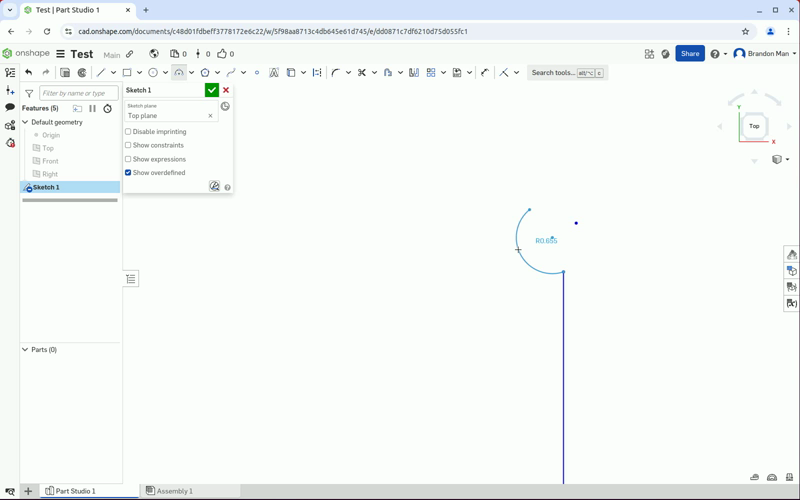
click(518, 249)
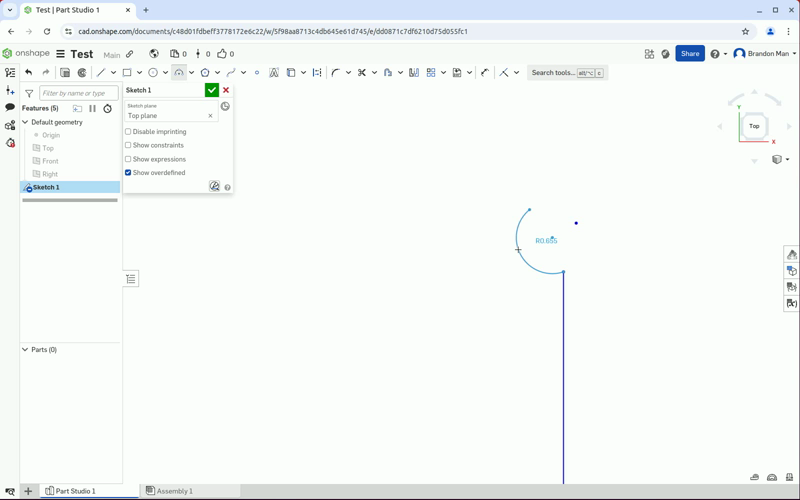
scroll(-6)
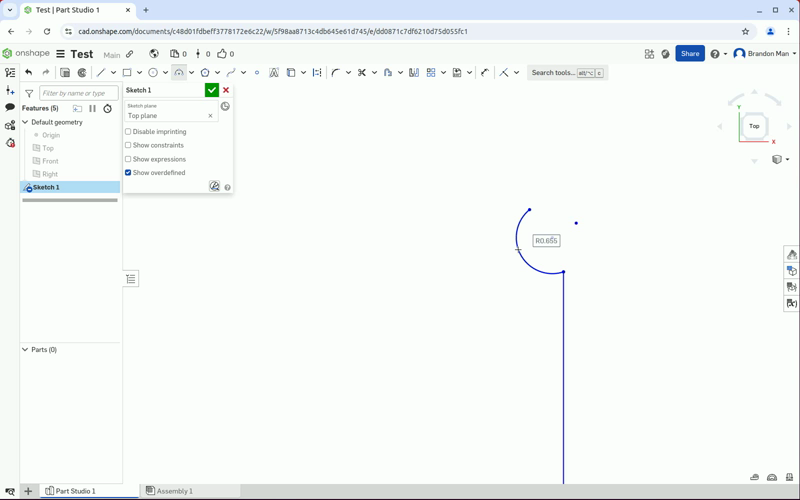
scroll(-6)
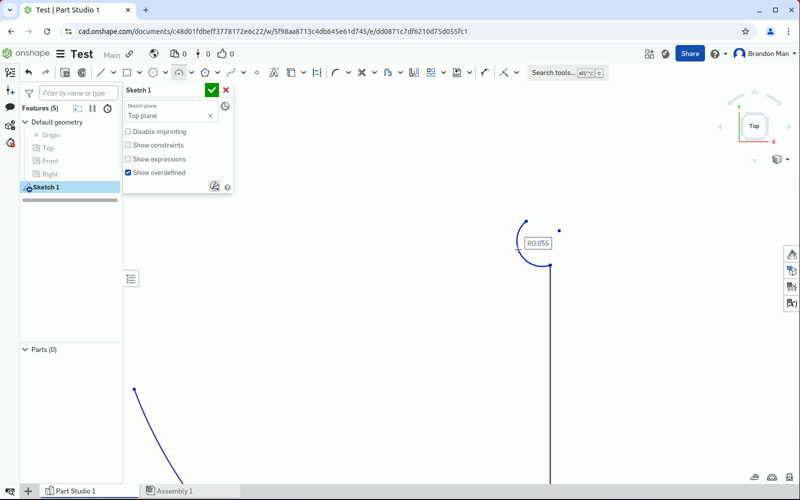
scroll(-6)
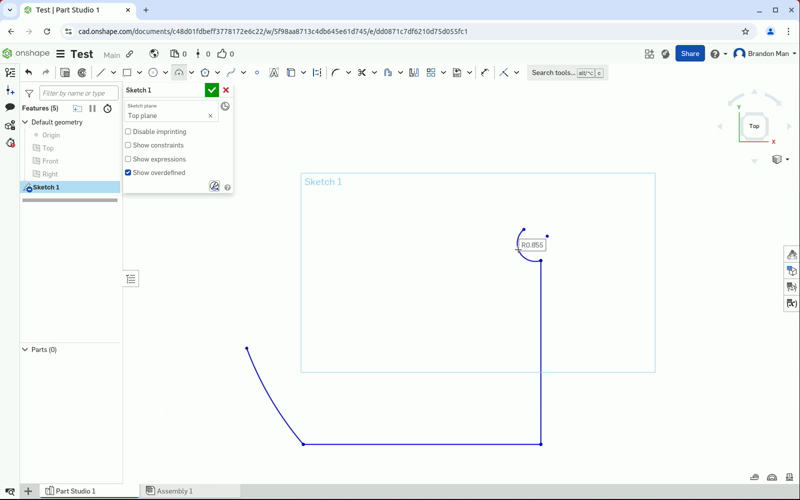
scroll(-6)
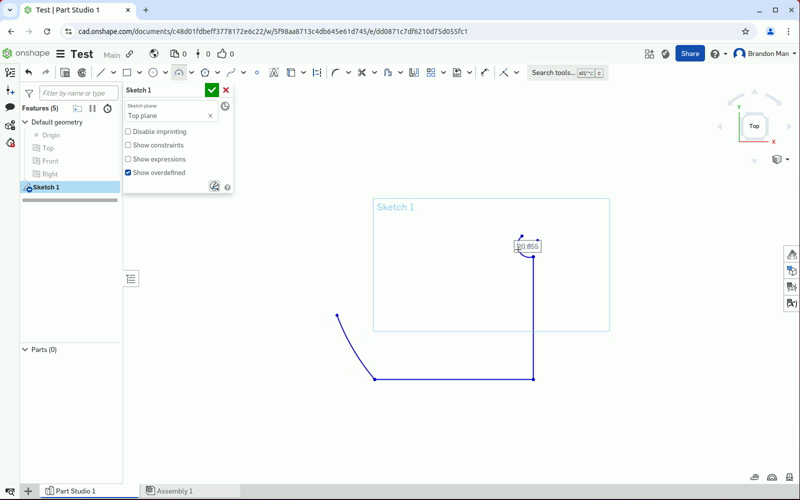
scroll(-6)
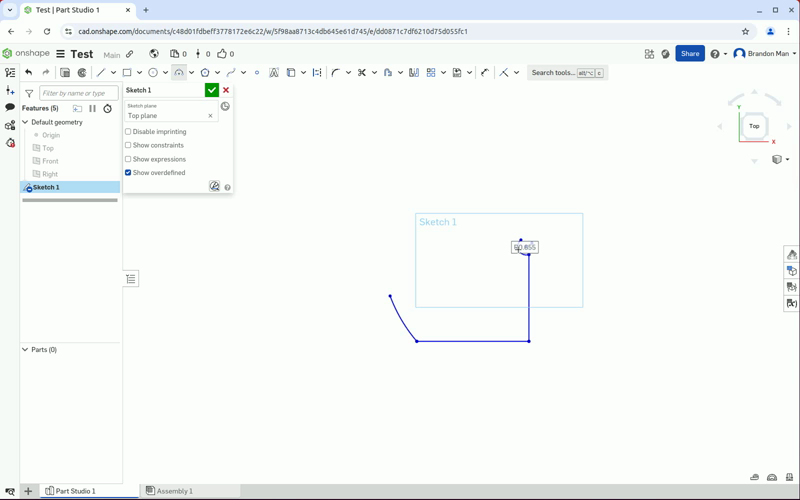
scroll(-6)
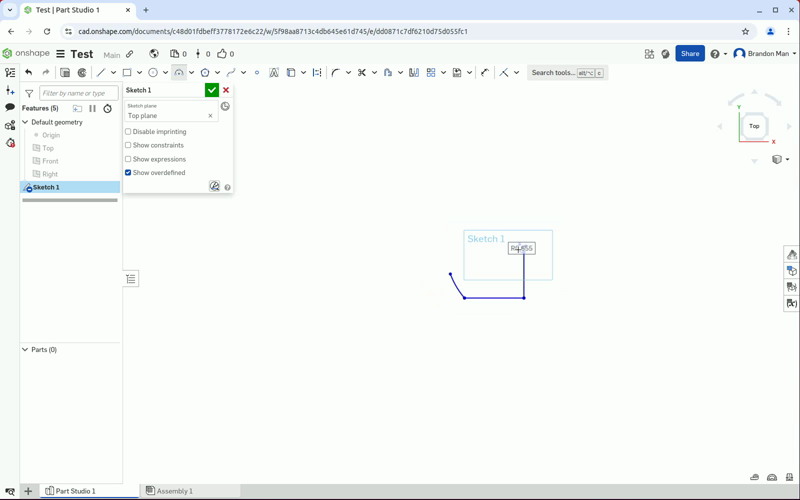
scroll(-6)
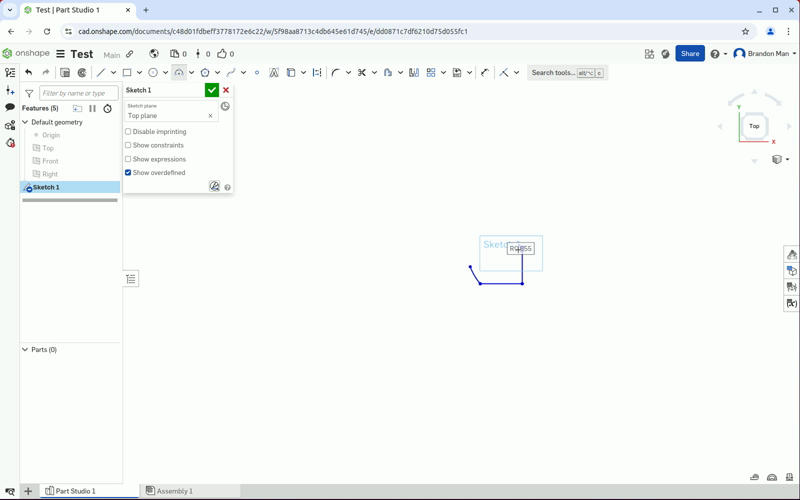
key_up(shift)
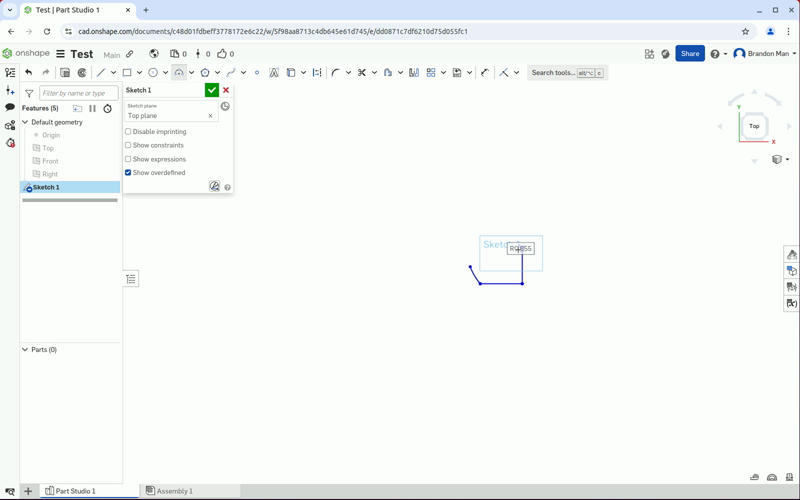
key(esc)
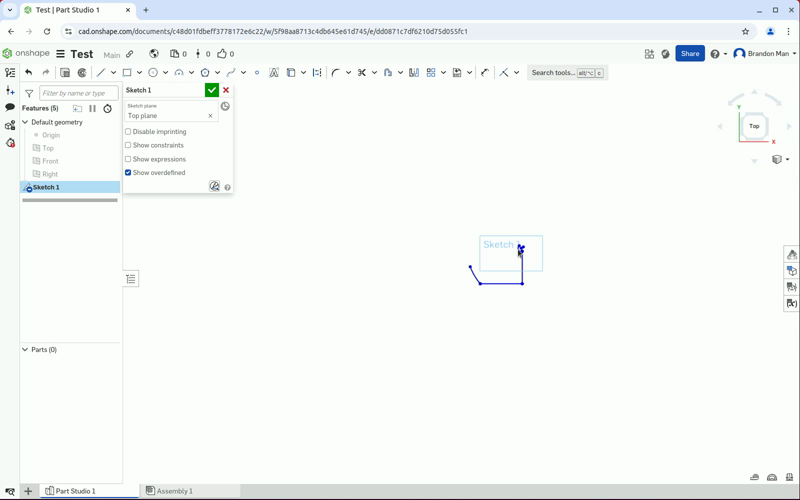
key(l)
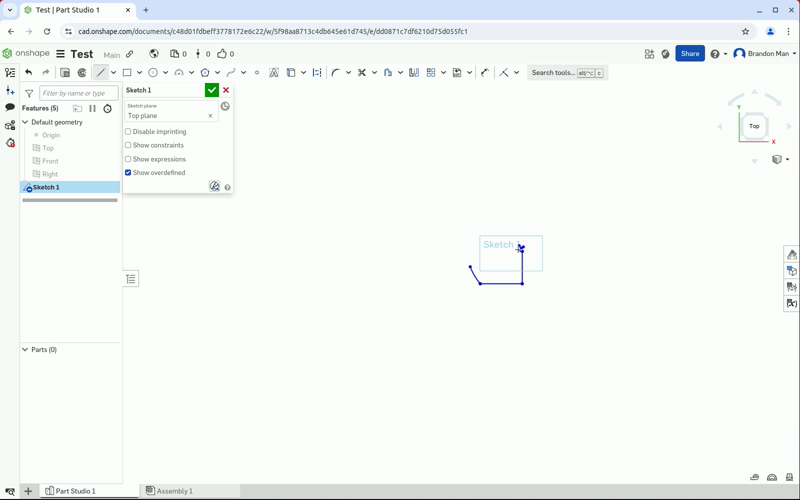
mouse_move(519, 245)
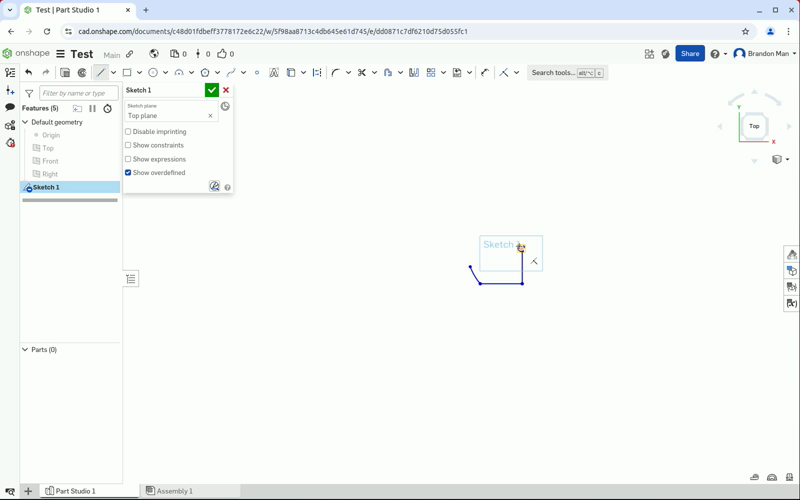
scroll(6)
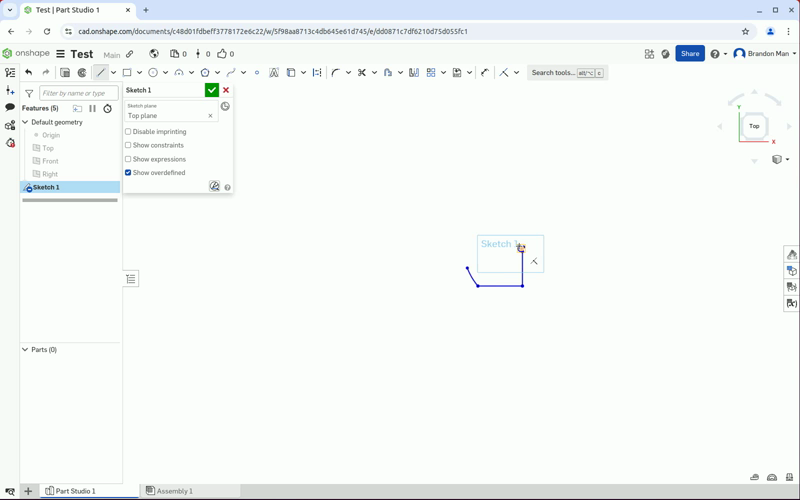
scroll(6)
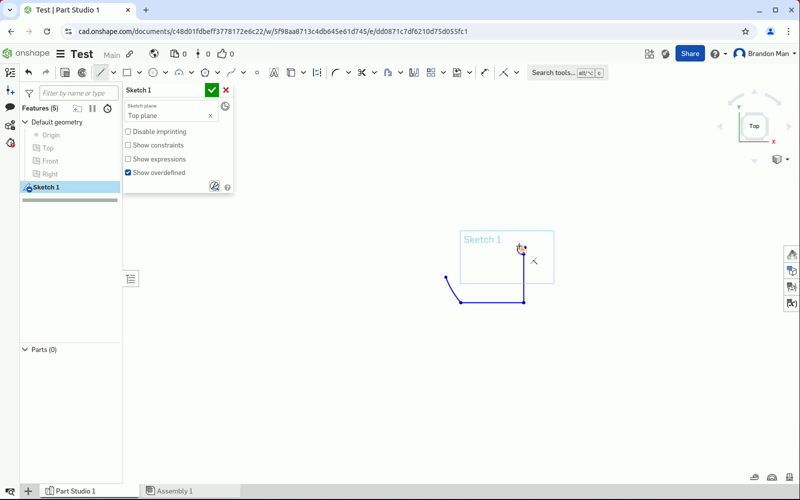
scroll(6)
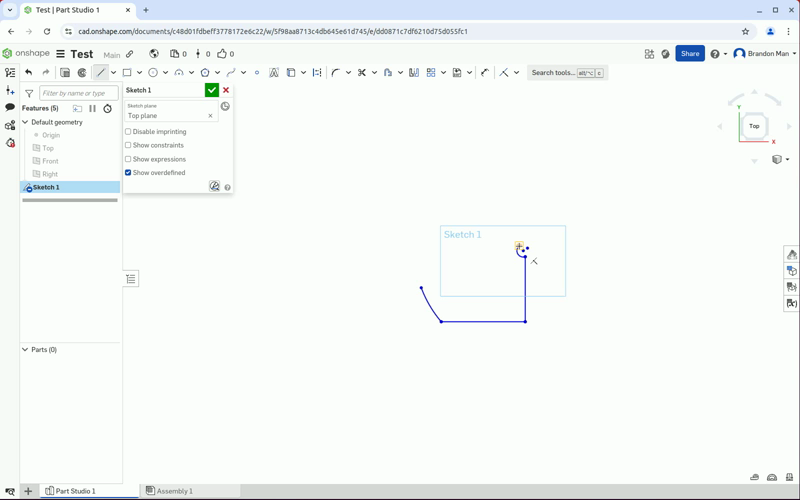
scroll(6)
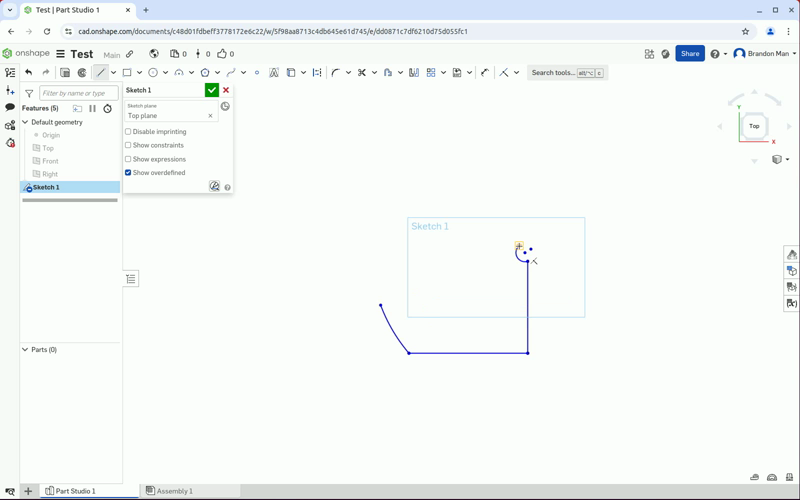
scroll(6)
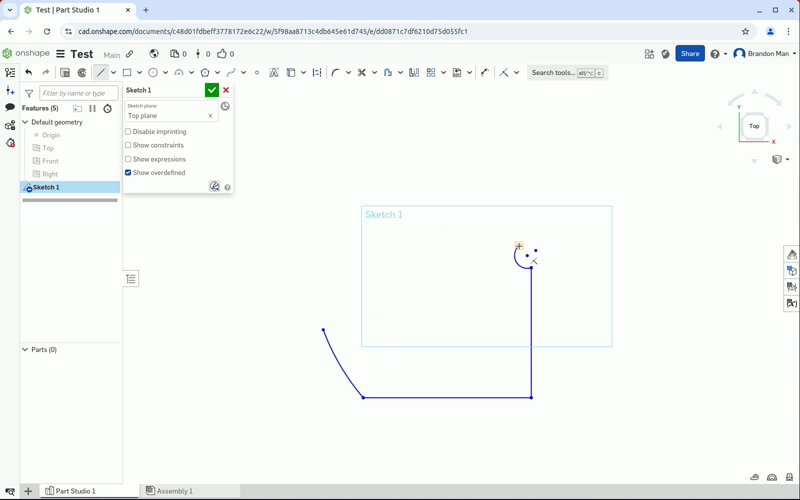
scroll(6)
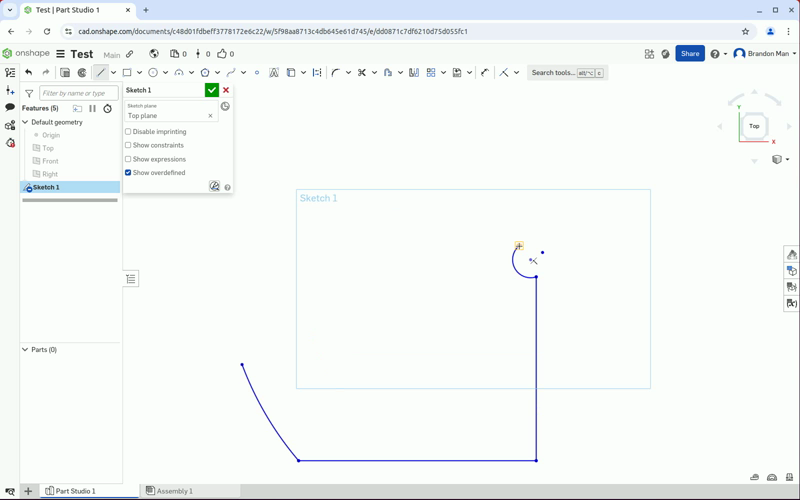
scroll(6)
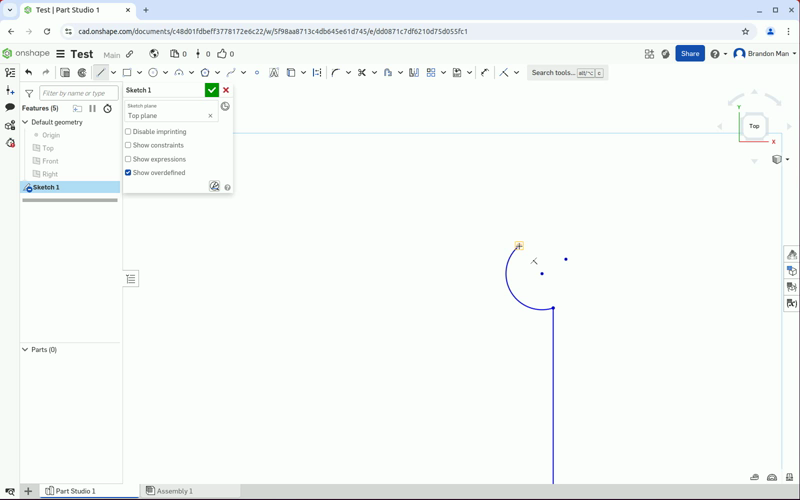
click(519, 245)
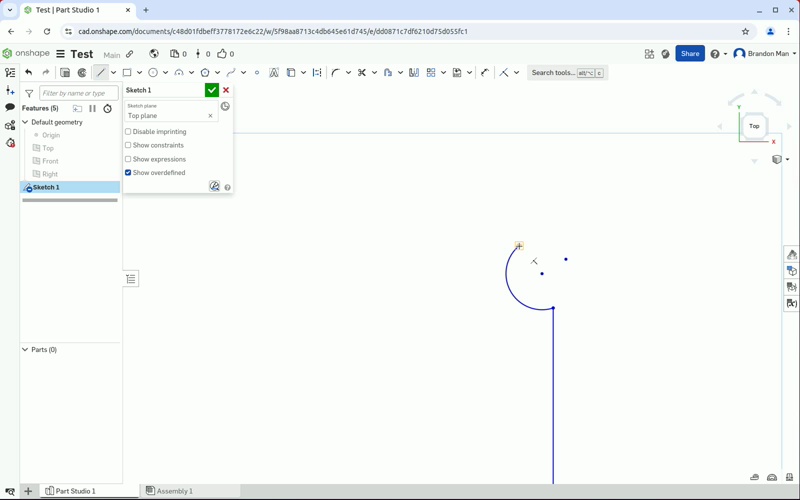
scroll(-6)
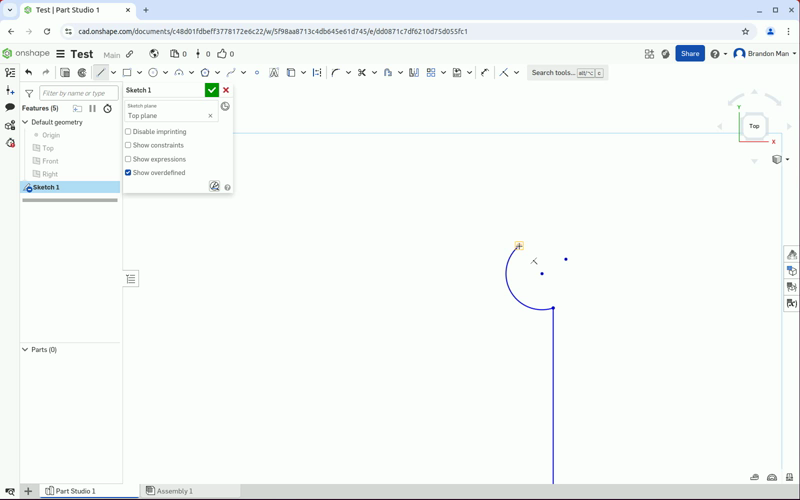
scroll(-6)
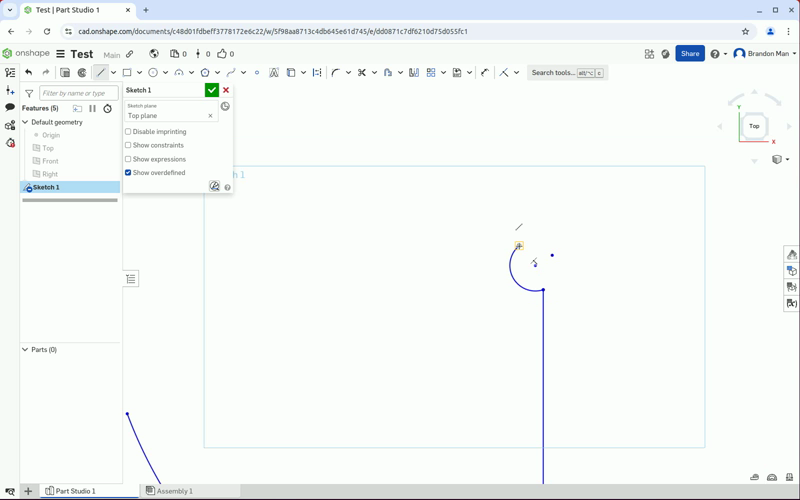
scroll(-6)
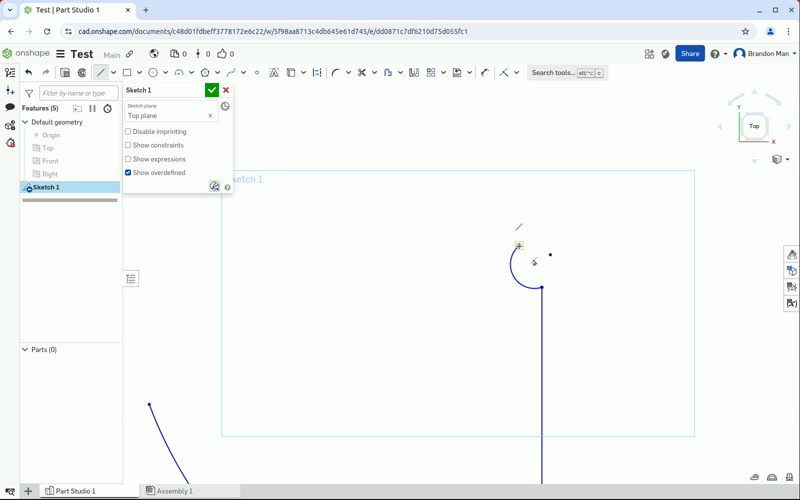
scroll(-6)
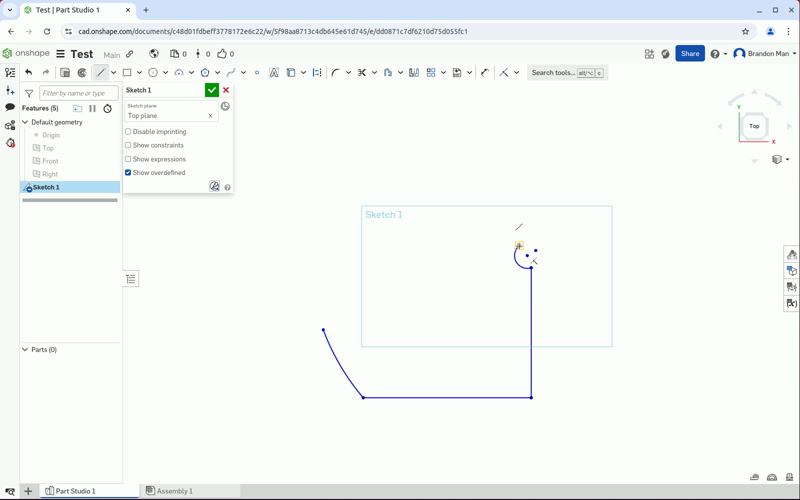
scroll(-6)
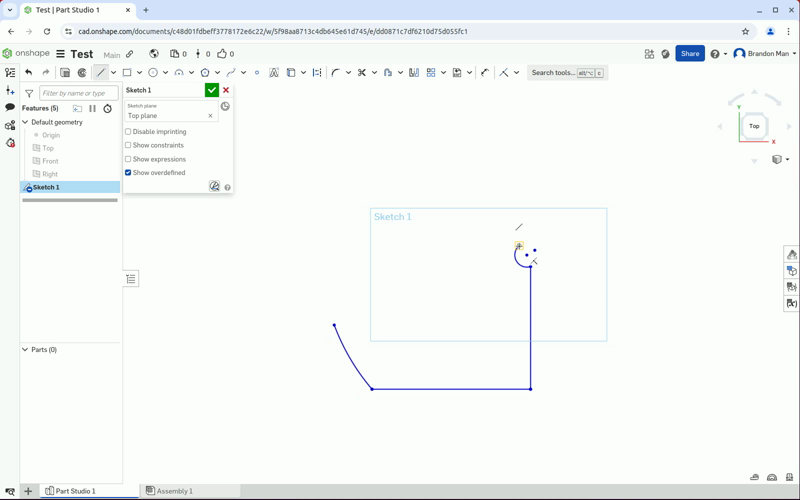
scroll(-6)
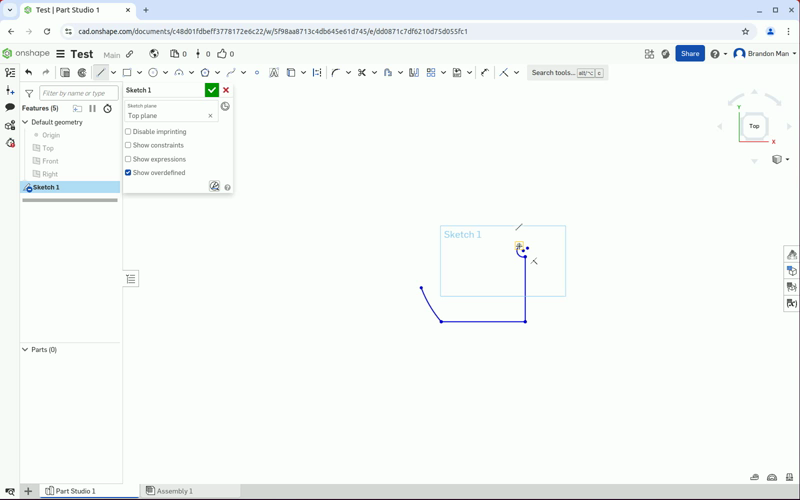
scroll(-6)
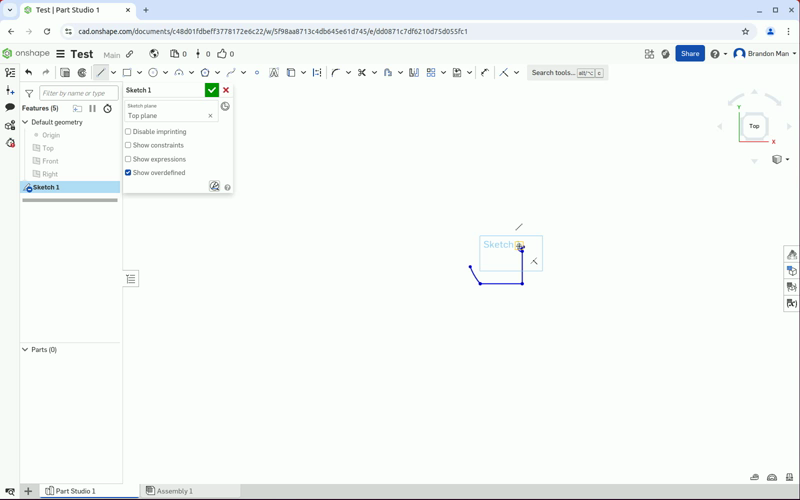
key_down(shift)
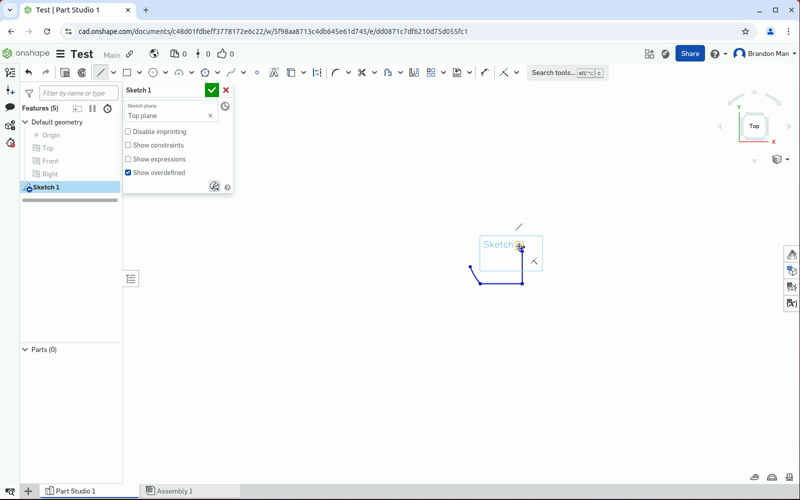
mouse_move(549, 245)
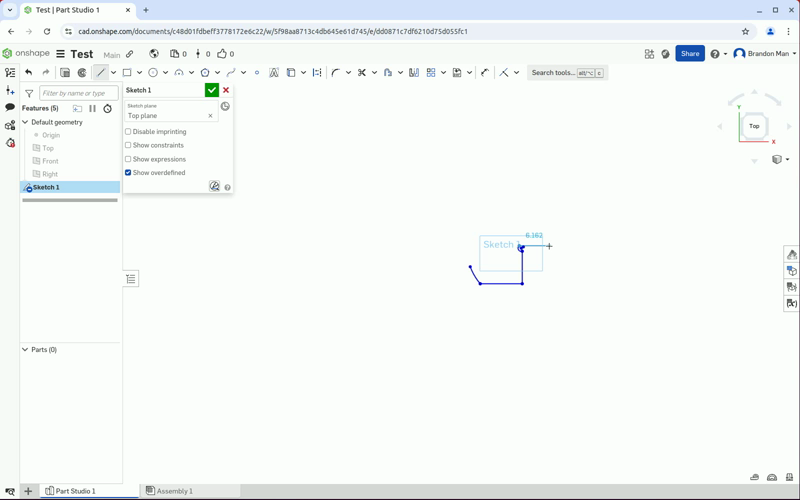
mouse_move(491, 229)
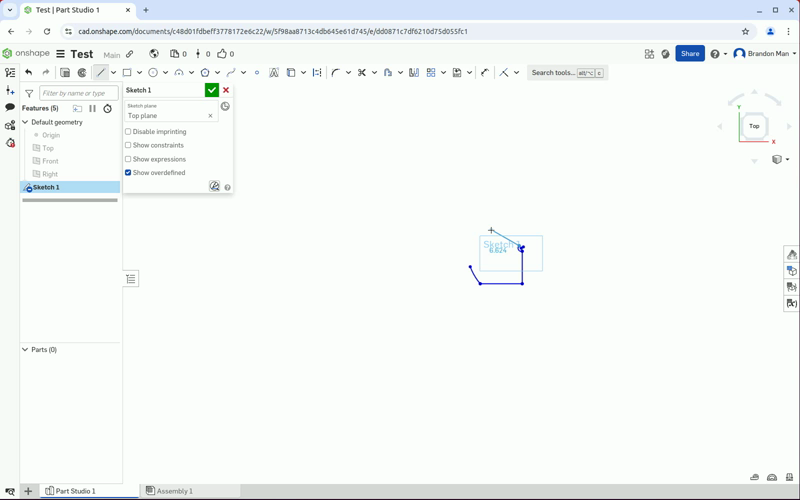
click(491, 229)
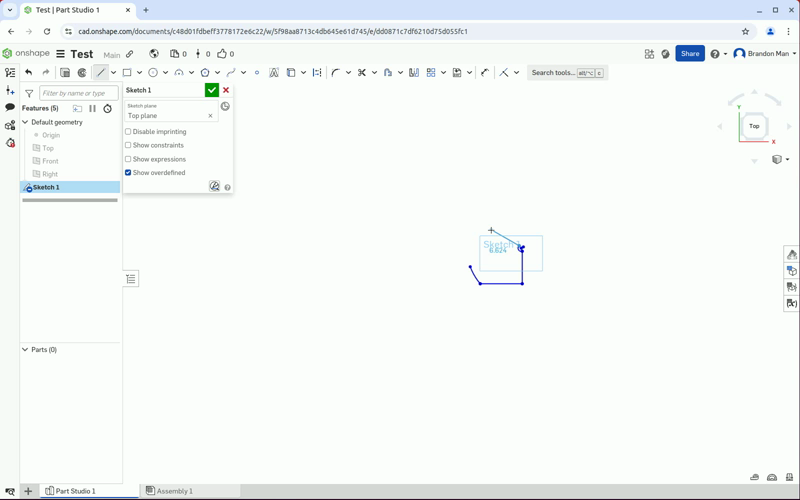
key_up(shift)
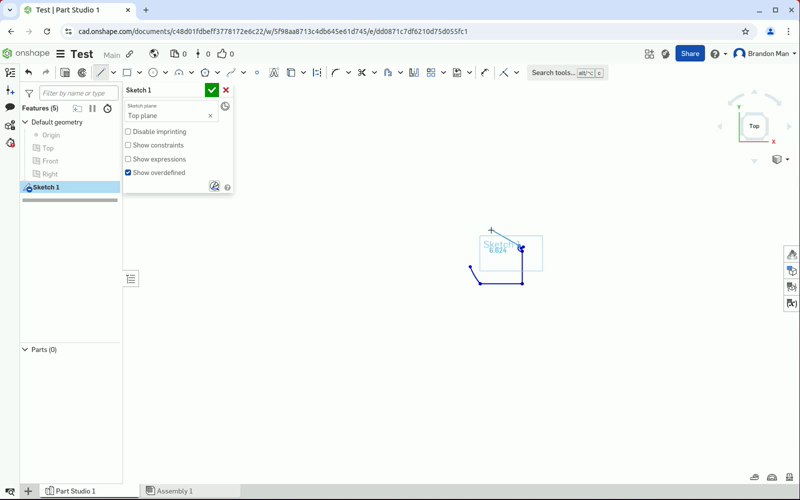
mouse_move(521, 229)
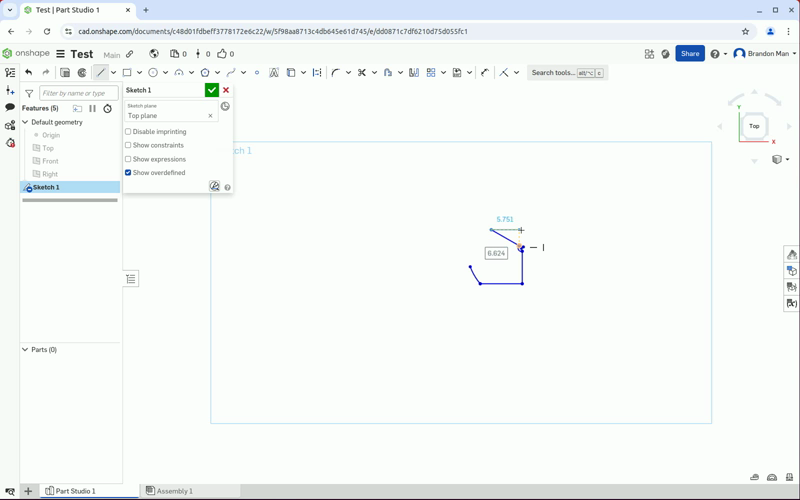
key_down(shift)
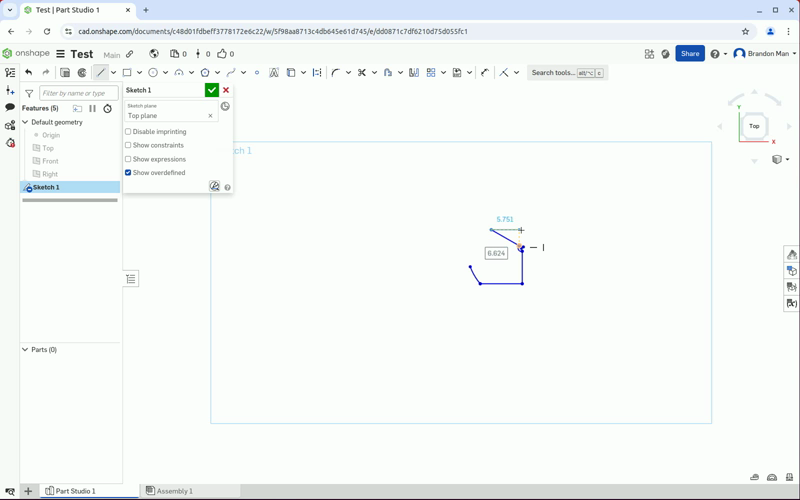
mouse_move(470, 266)
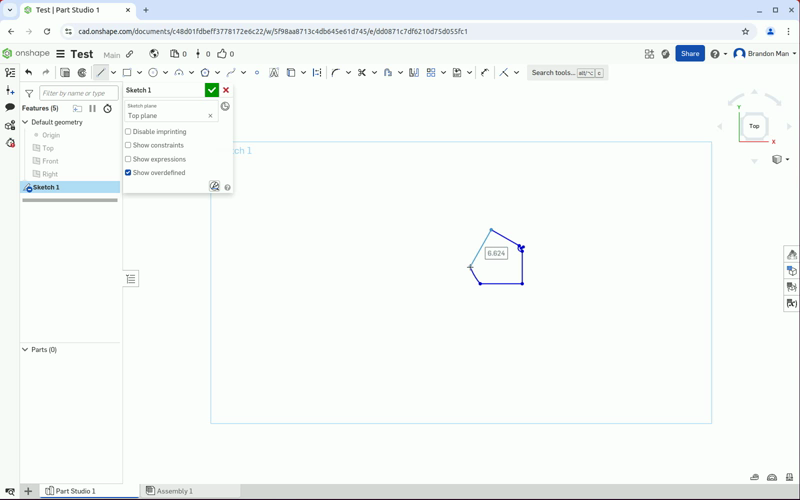
key_up(shift)
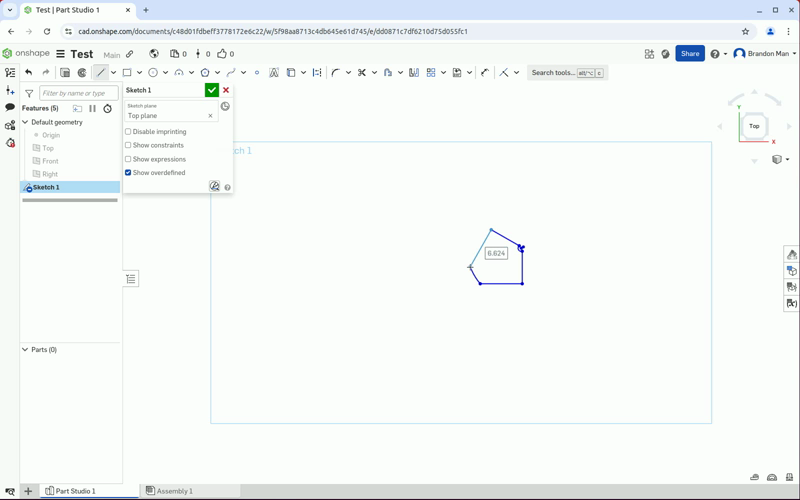
click(470, 266)
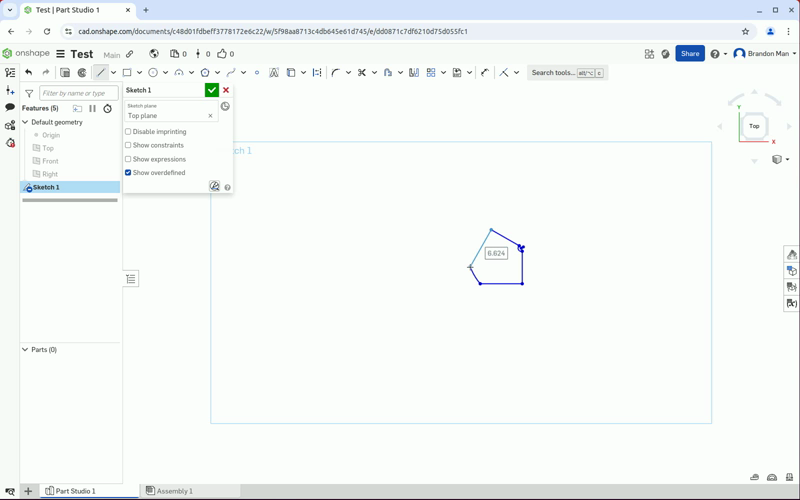
key(esc)
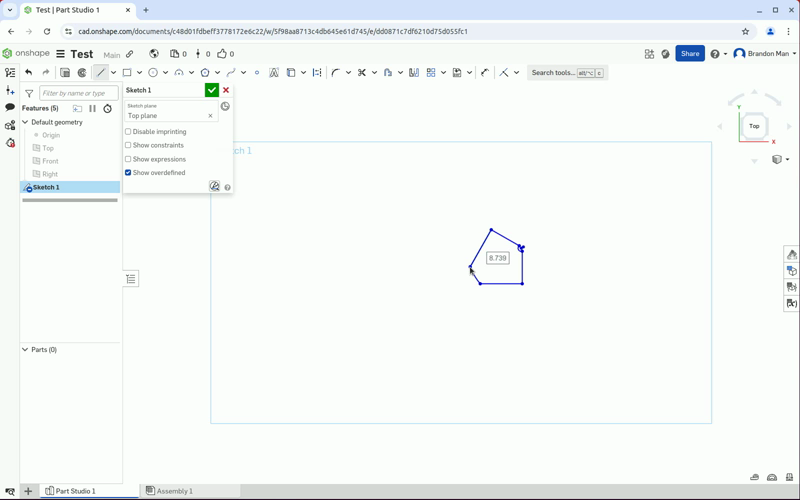
key(c)
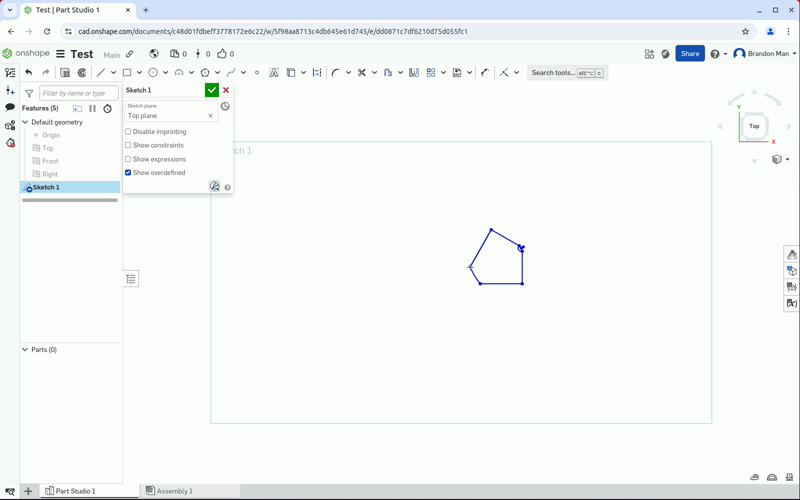
key_down(shift)
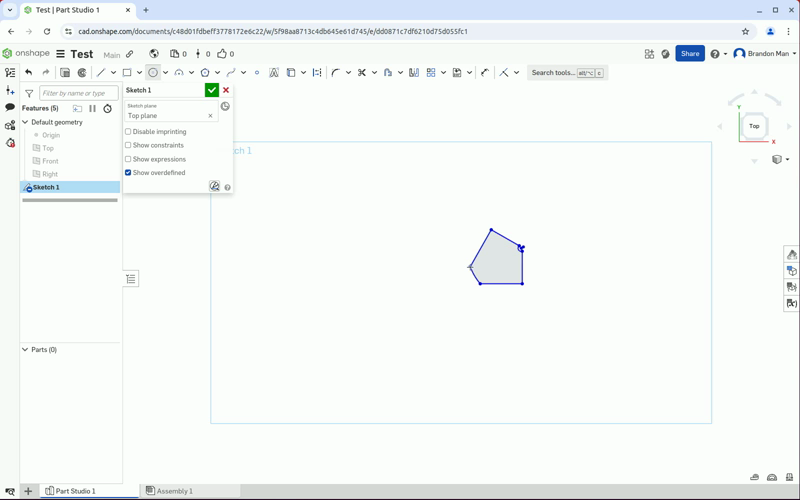
mouse_move(507, 247)
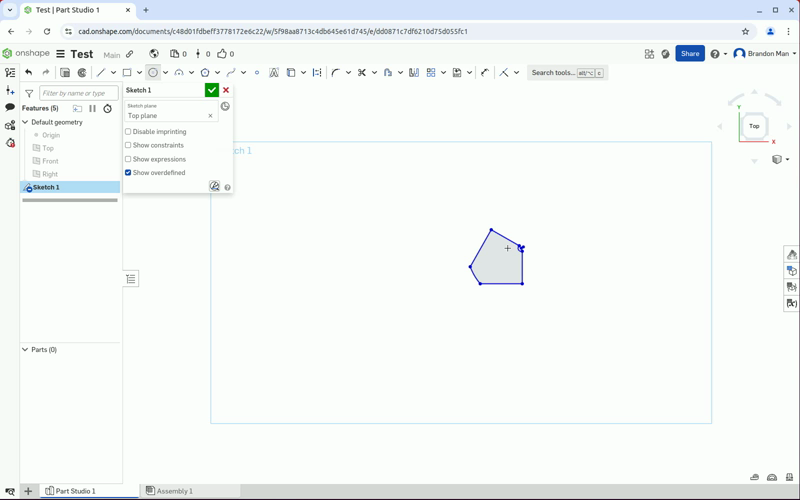
click(507, 247)
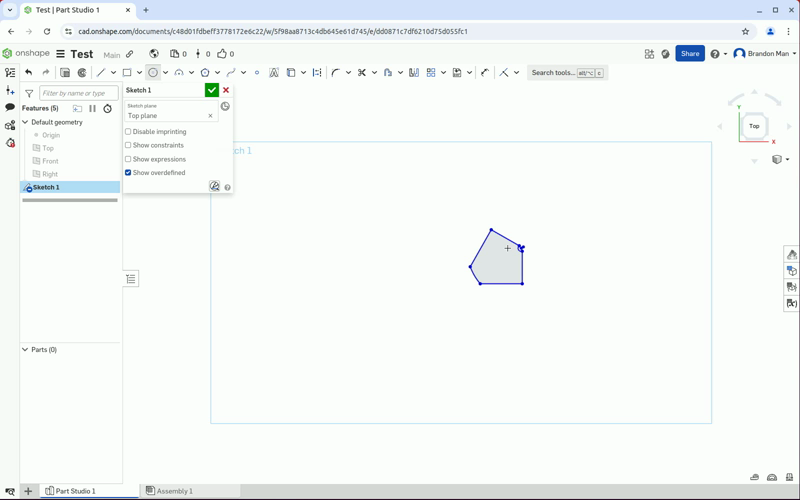
key_up(shift)
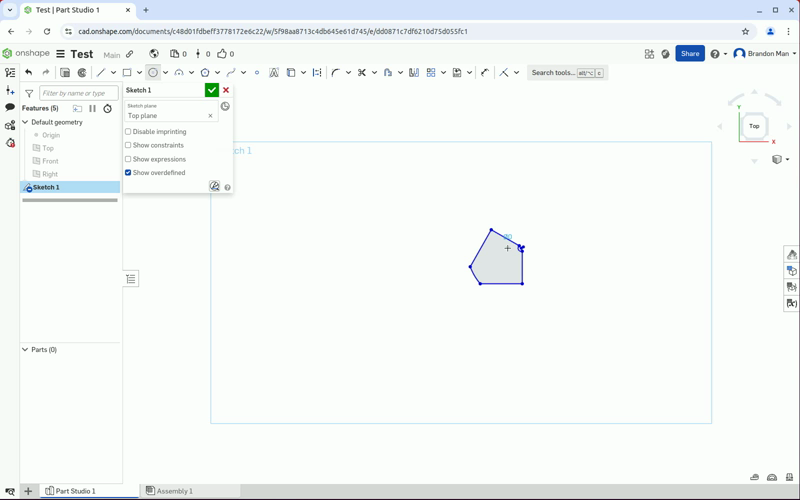
mouse_move(510, 247)
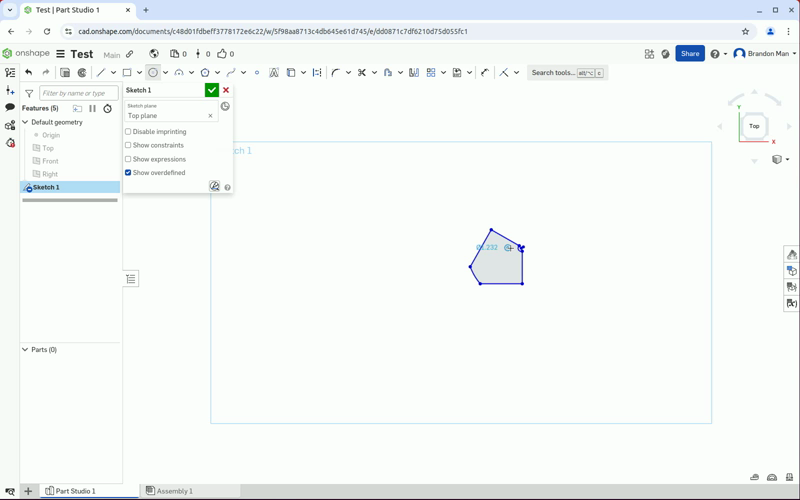
scroll(6)
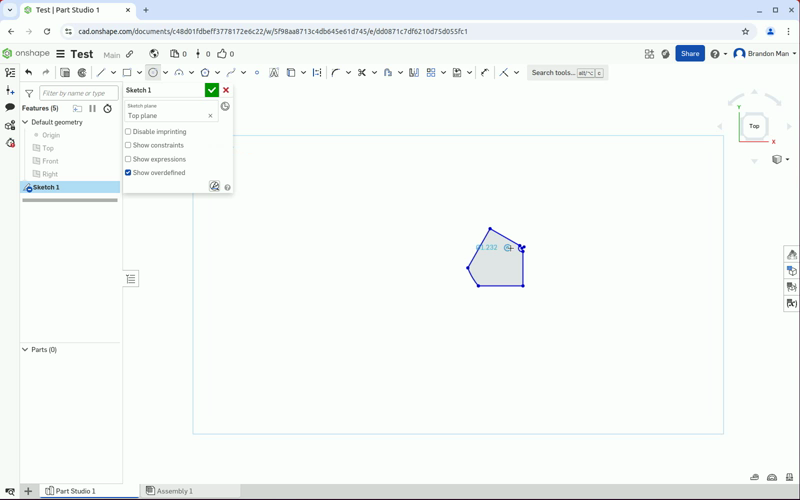
scroll(6)
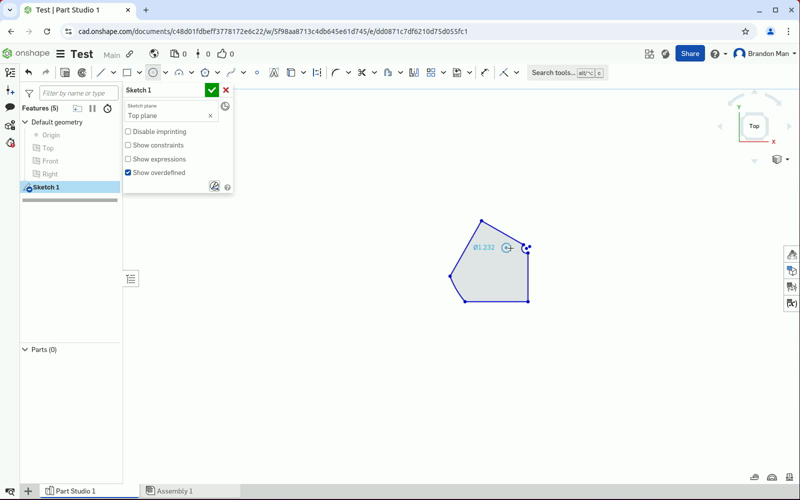
scroll(6)
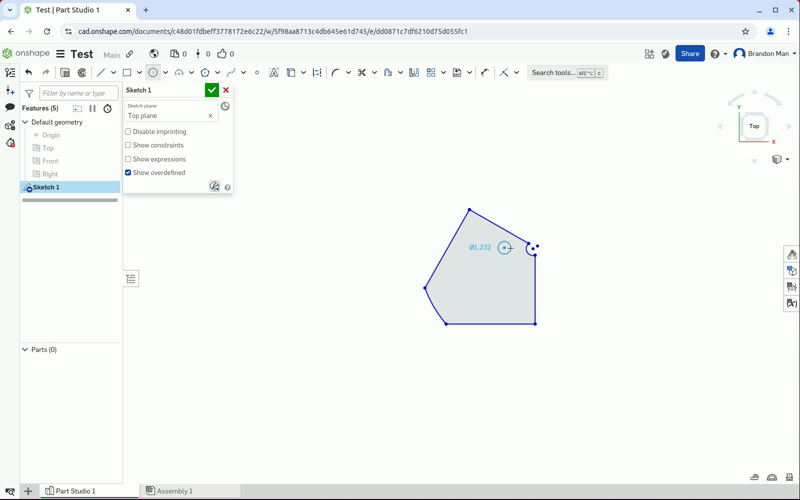
scroll(6)
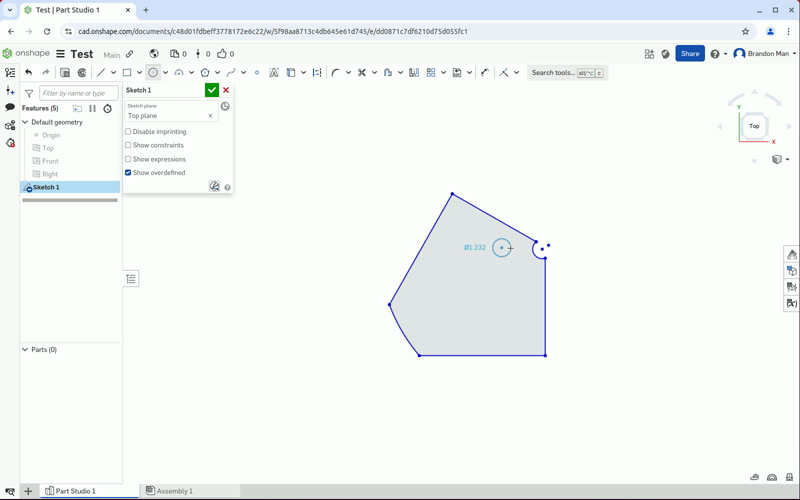
scroll(6)
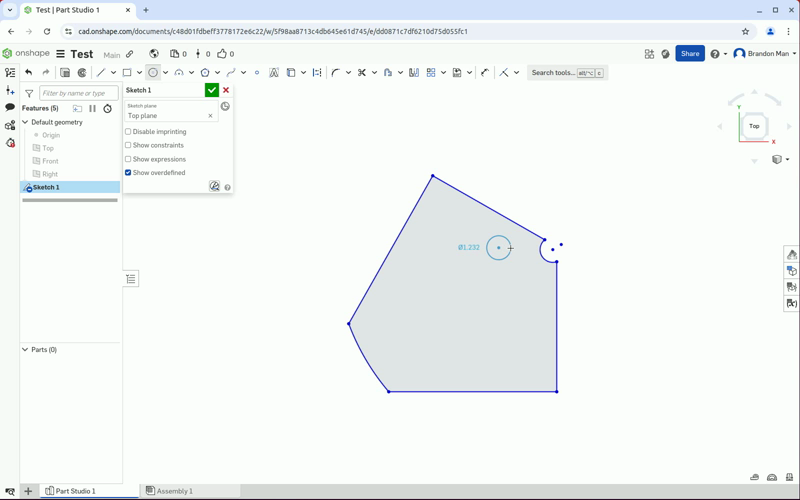
scroll(6)
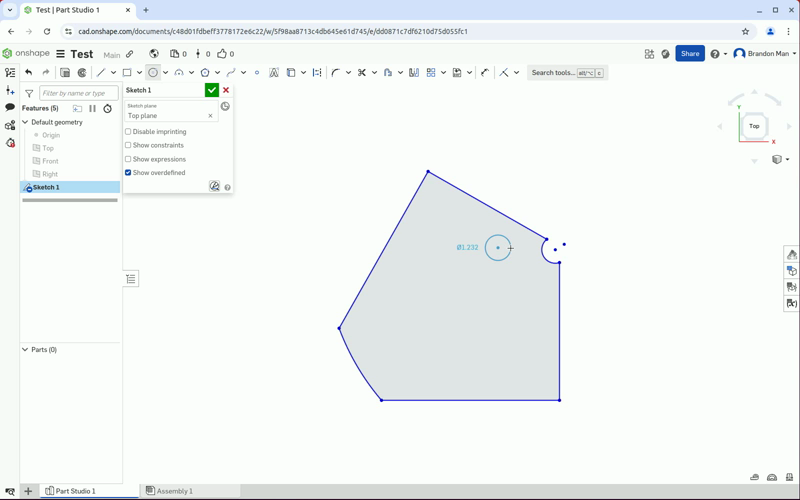
scroll(6)
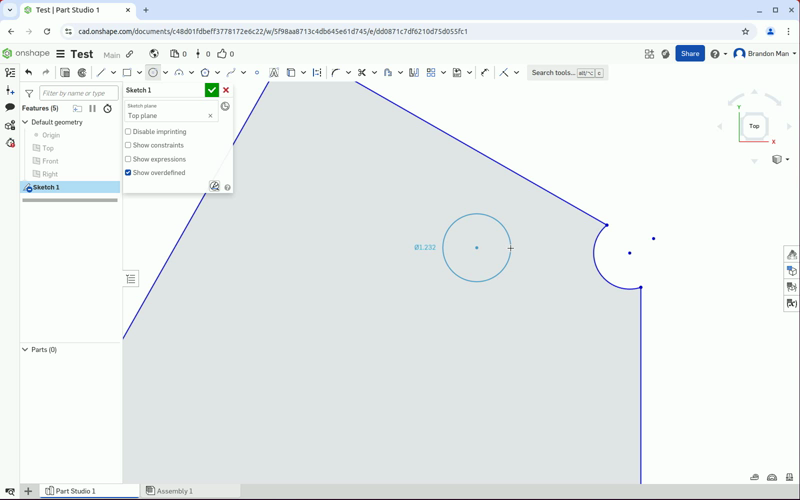
click(510, 247)
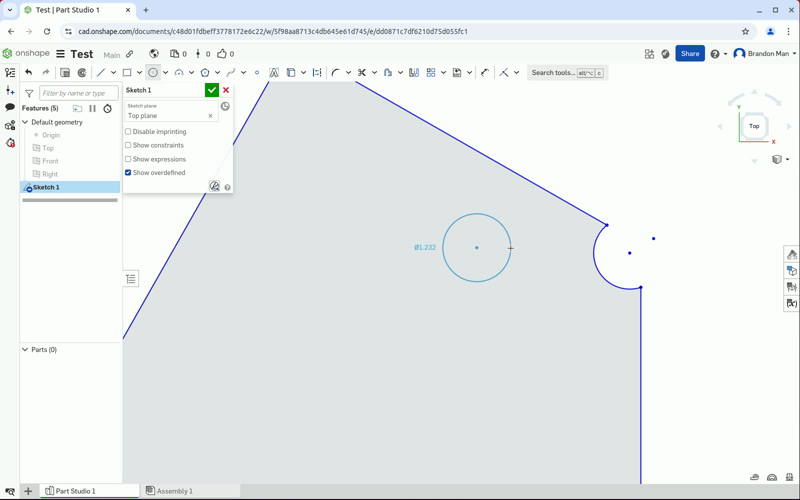
scroll(-6)
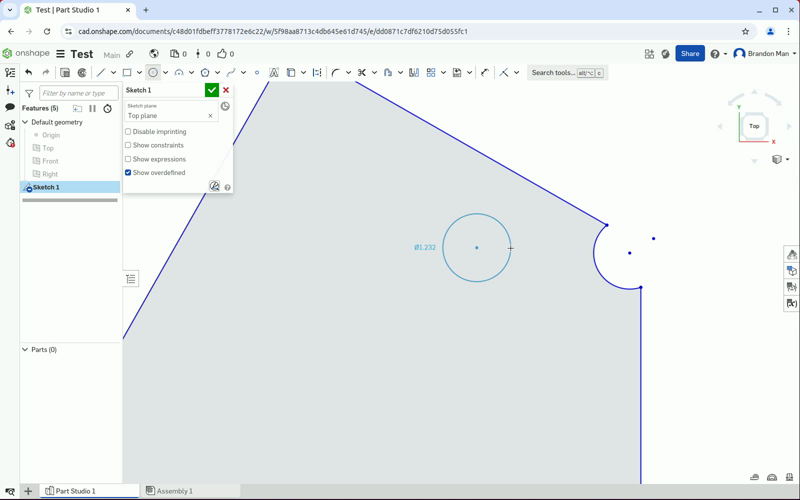
scroll(-6)
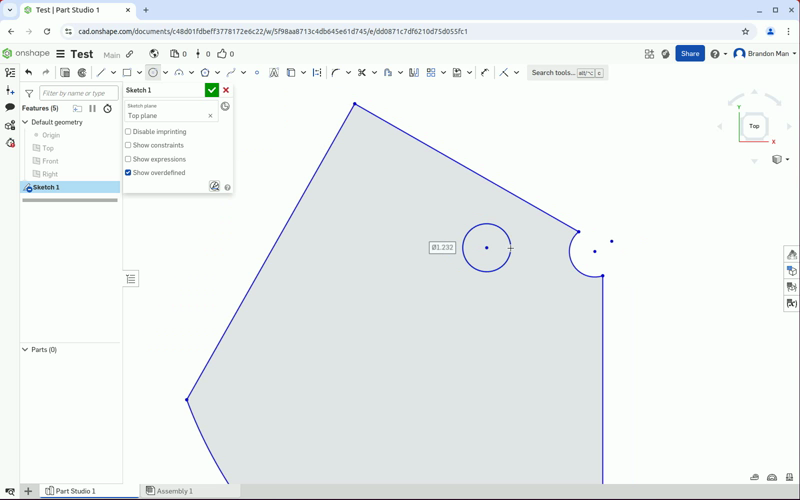
scroll(-6)
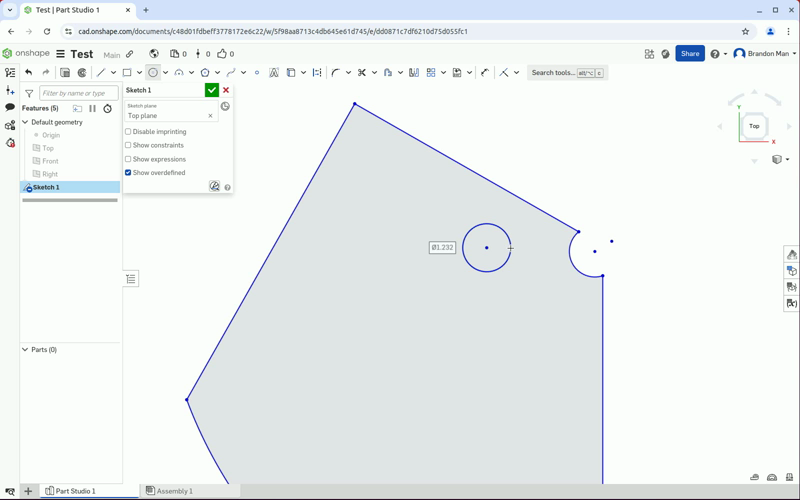
scroll(-6)
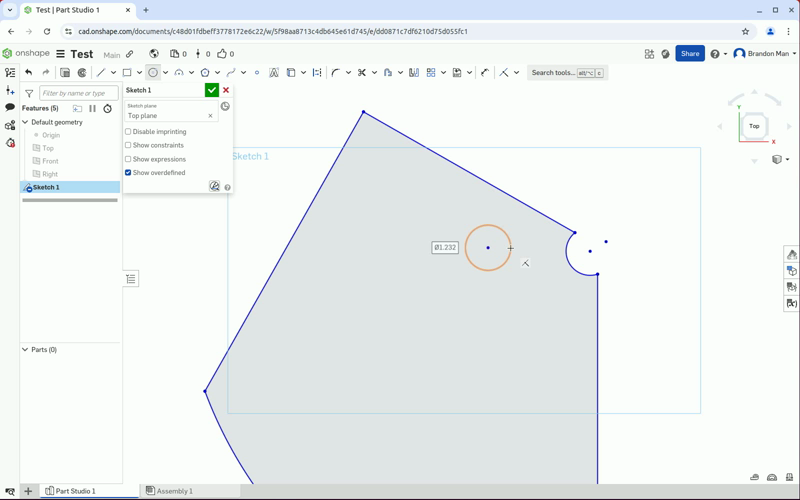
scroll(-6)
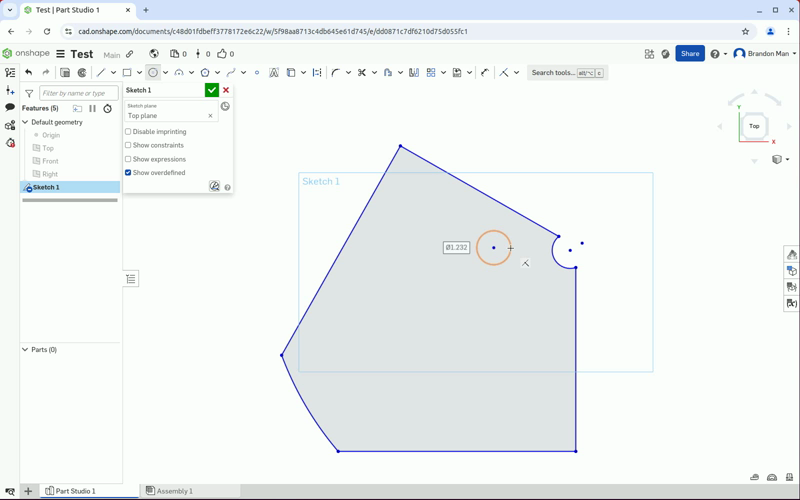
scroll(-6)
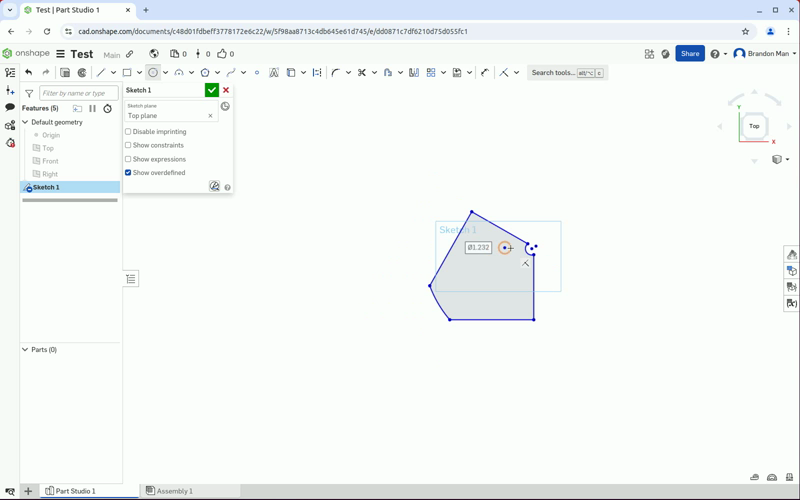
scroll(-6)
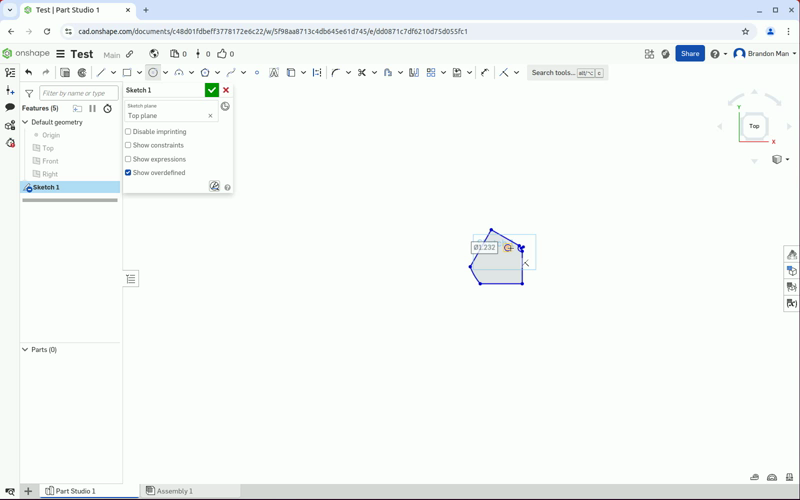
key(esc)
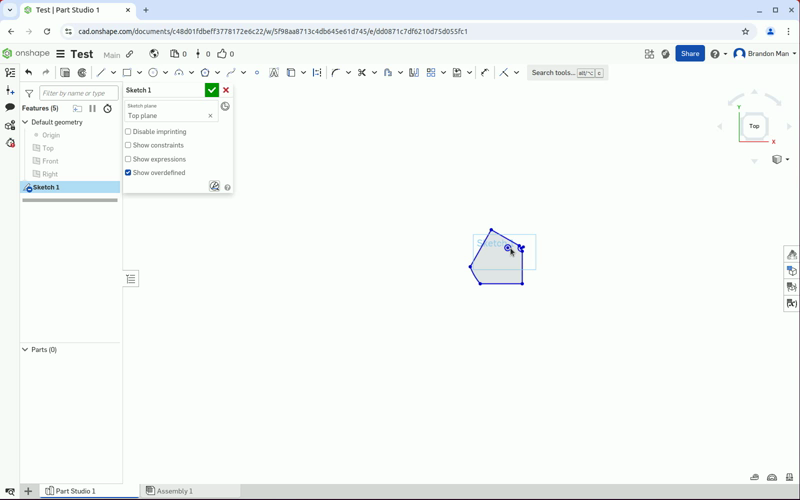
mouse_move(483, 252)
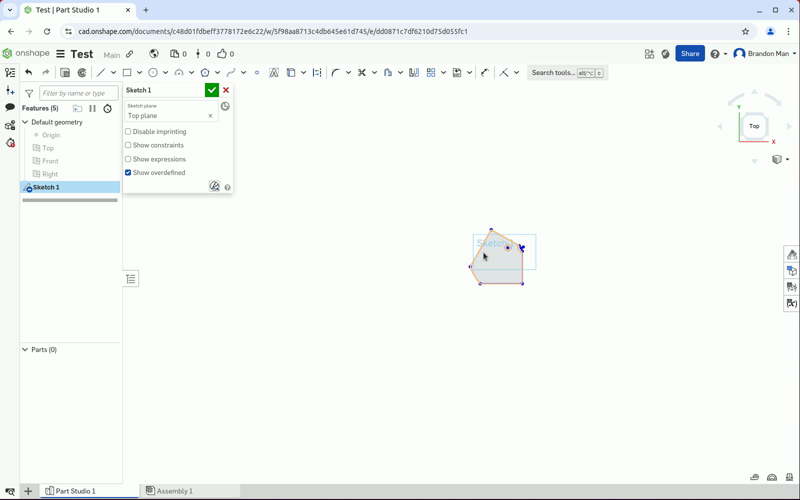
click(483, 252)
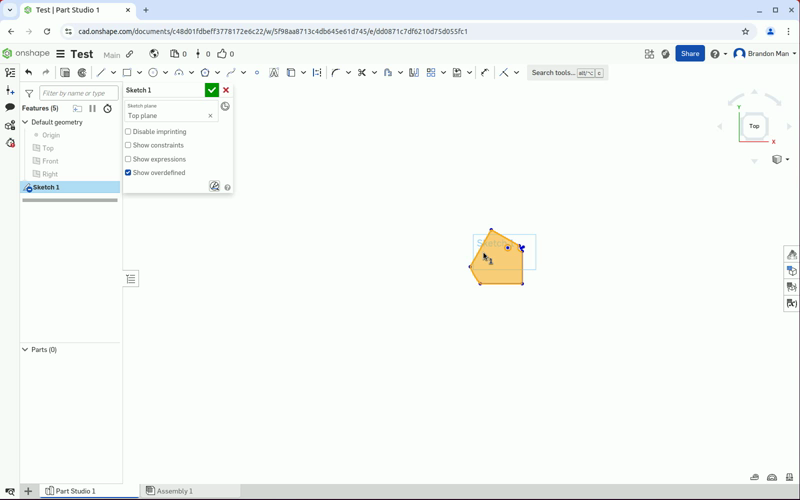
mouse_move(73, 352)
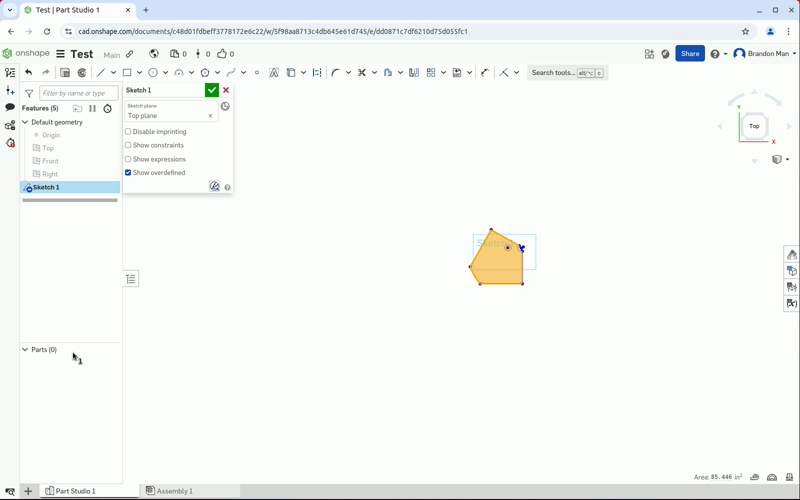
key(shift+y)
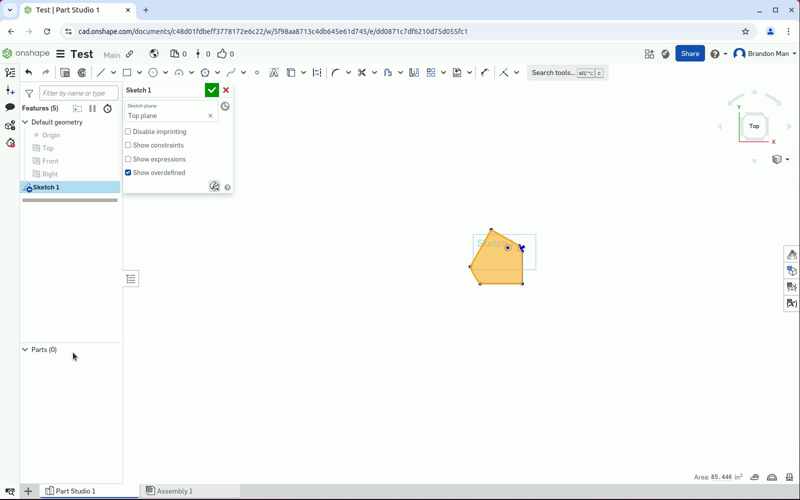
key(shift+e)
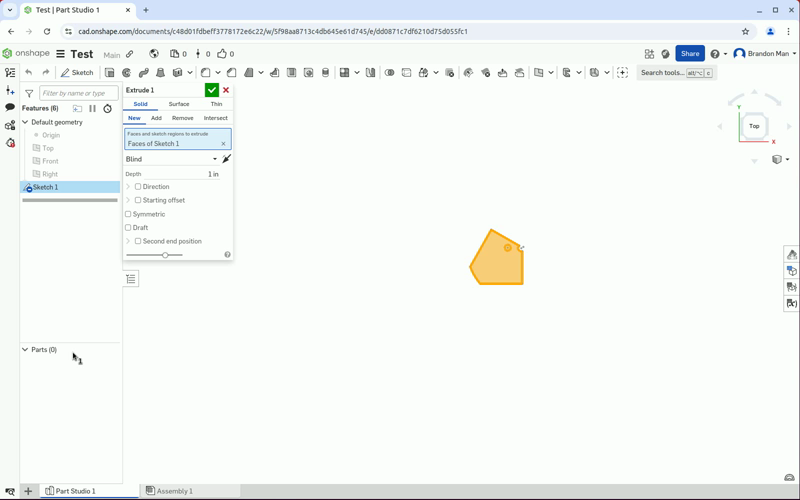
mouse_move(143, 106)
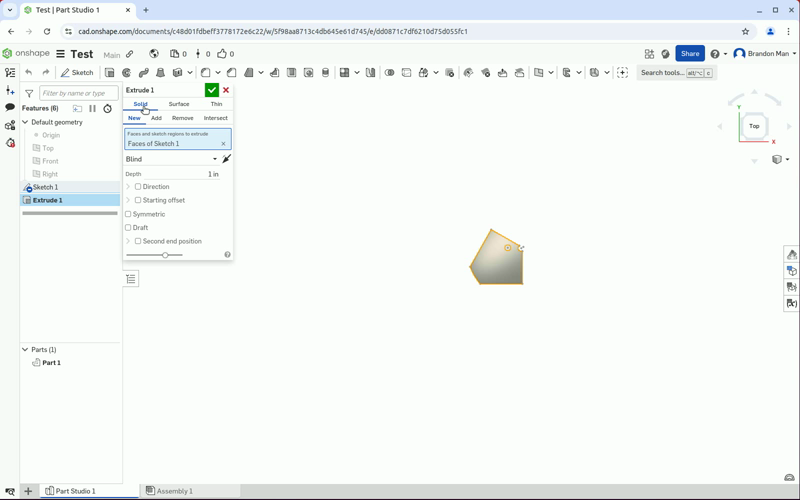
click(143, 106)
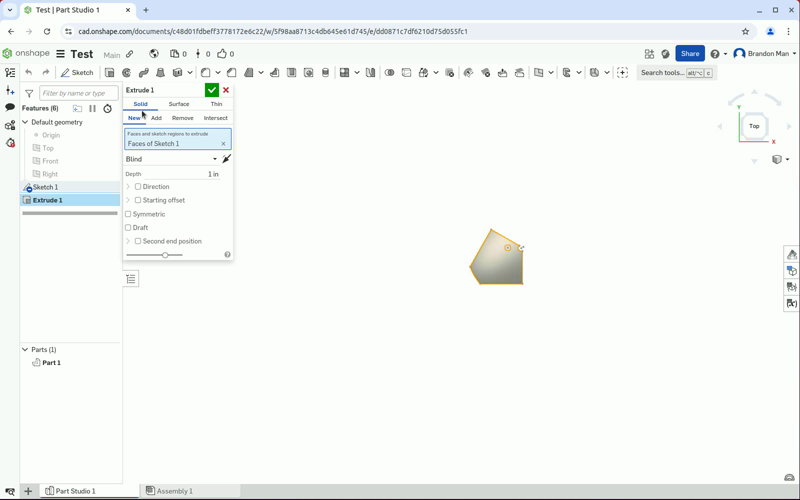
mouse_move(137, 120)
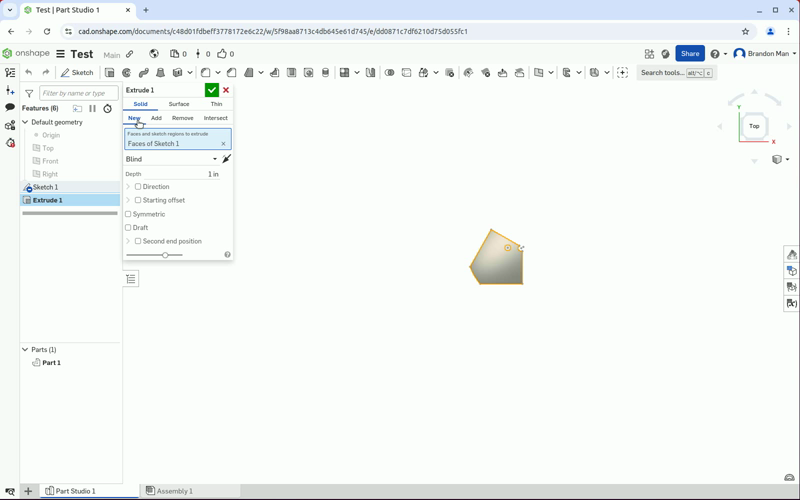
click(137, 120)
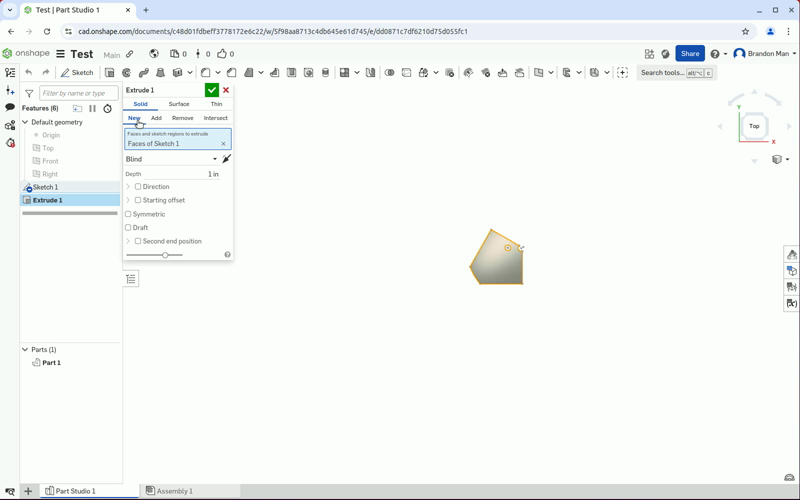
key(tab, 4)
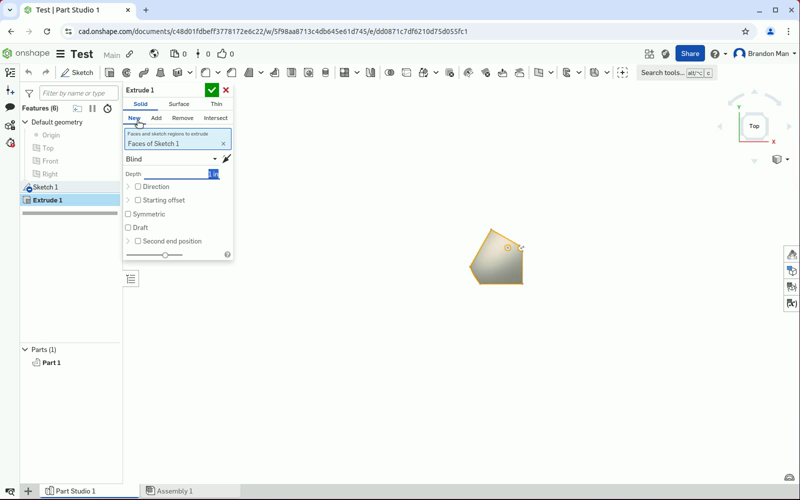
text(2.889)
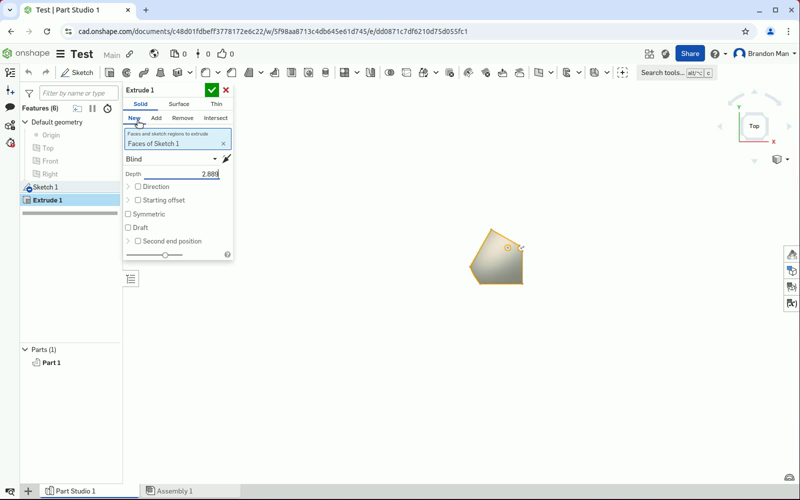
key(enter)
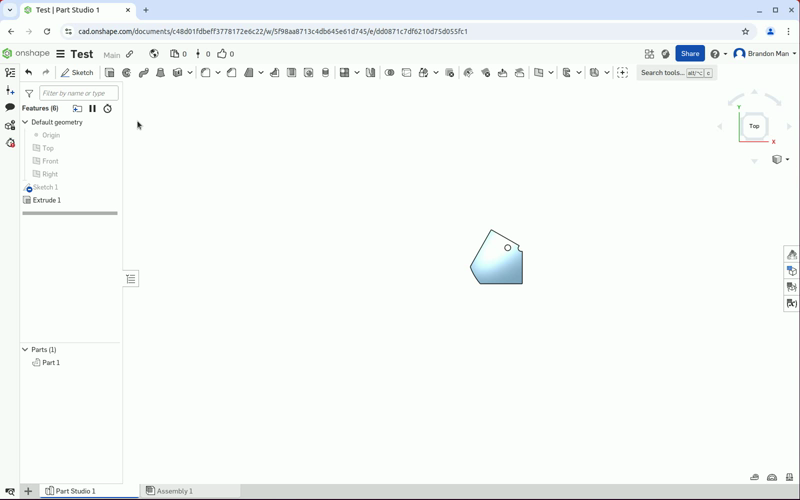
key(shift+h)
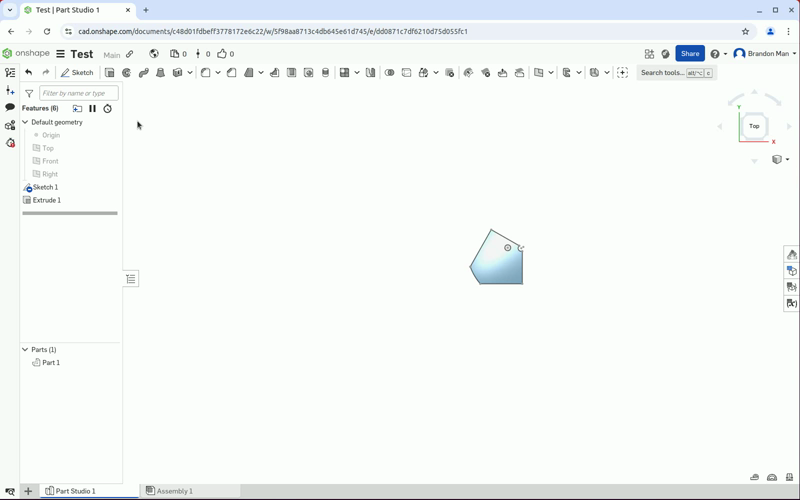
key(shift+h)
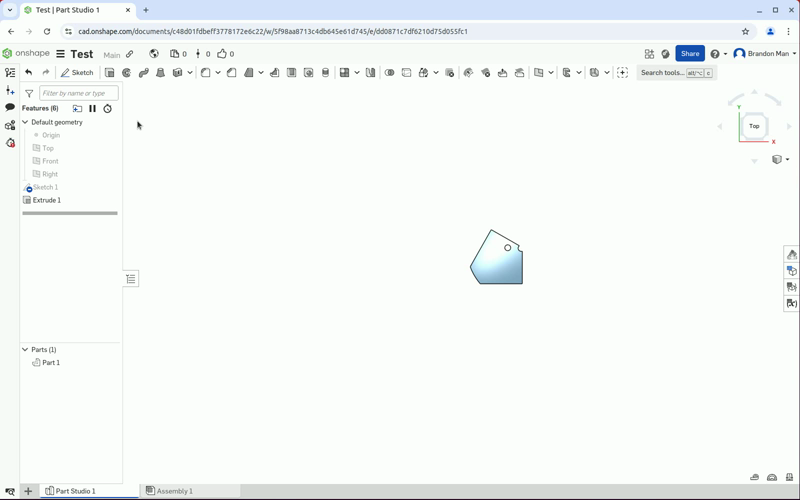
mouse_move(73, 189)
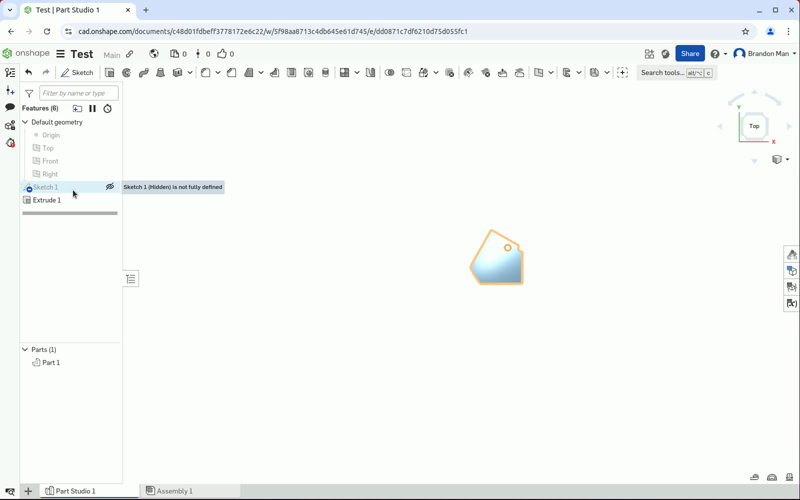
click(73, 189)
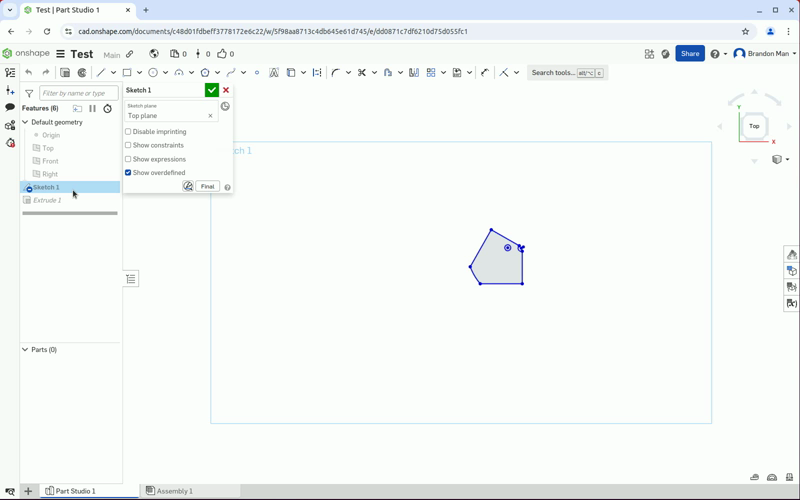
mouse_move(229, 92)
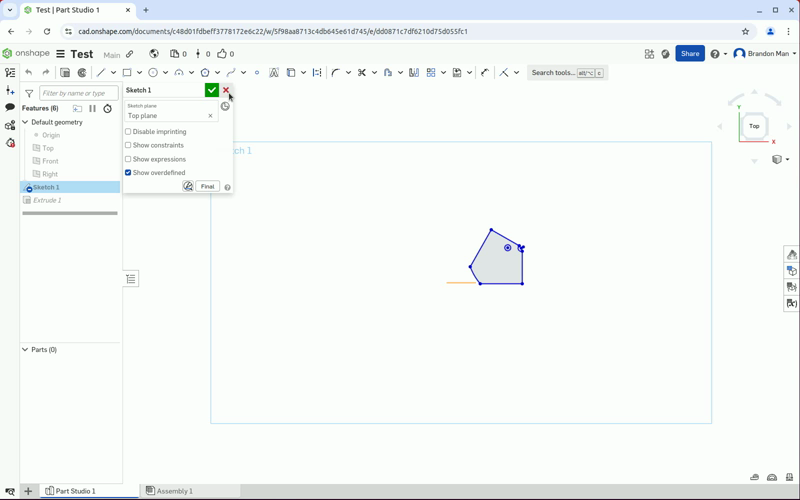
click(229, 92)
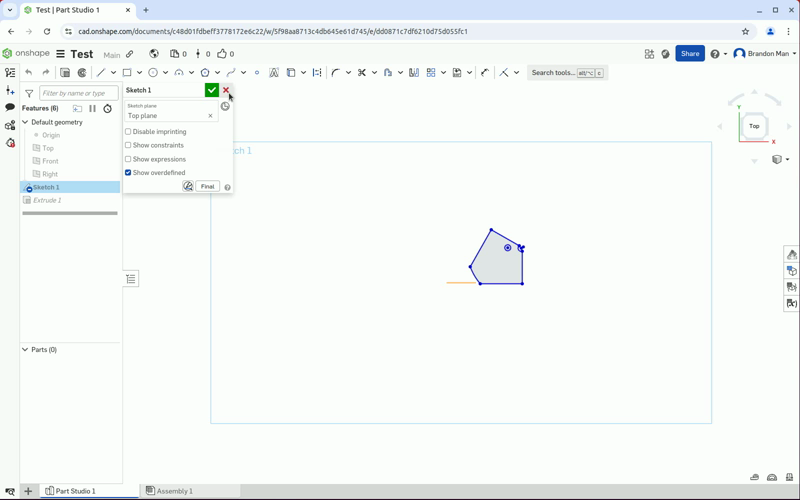
key(shift+s)
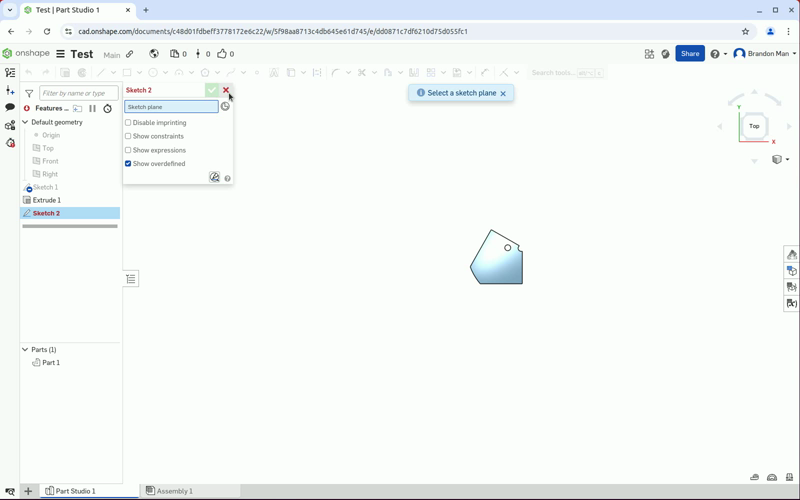
mouse_move(73, 150)
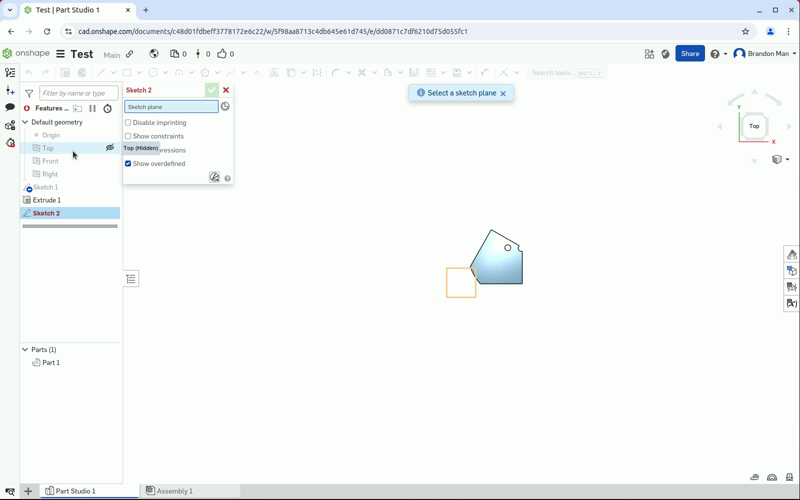
click(73, 150)
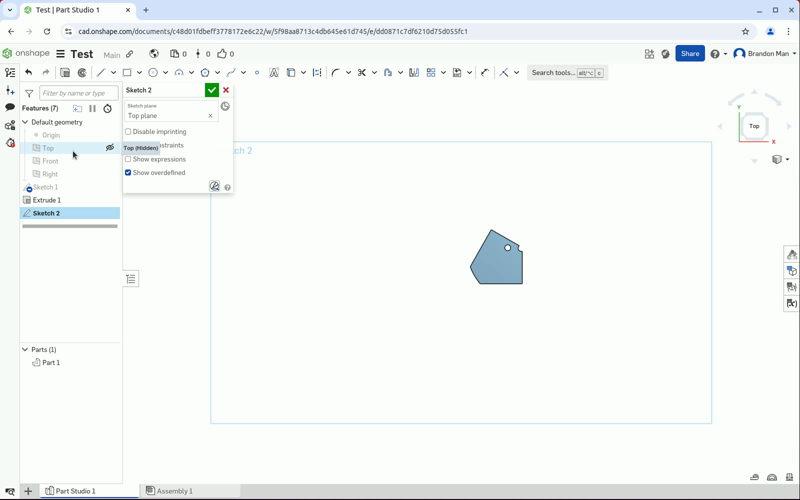
mouse_move(73, 352)
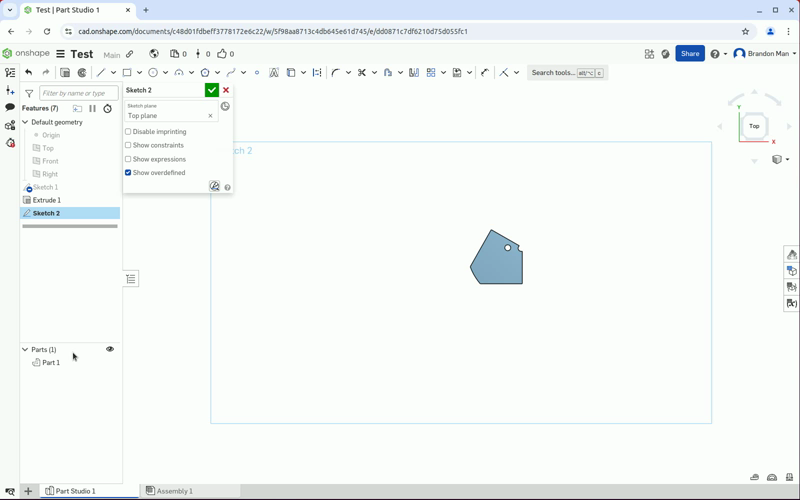
key(y)
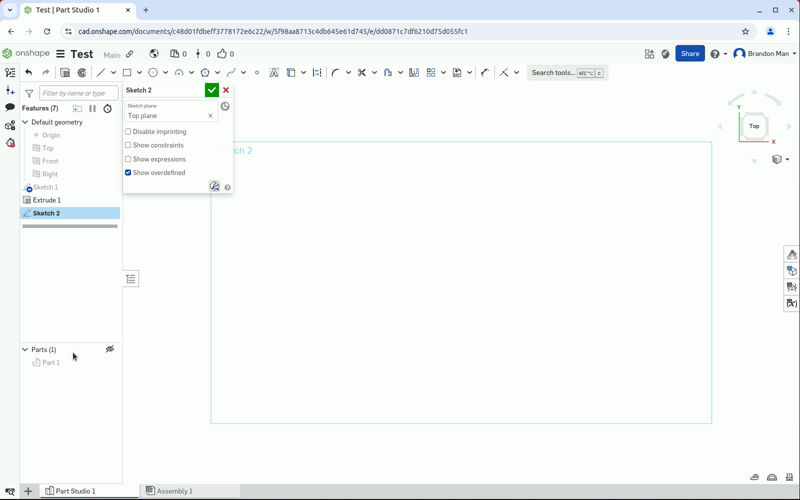
key(l)
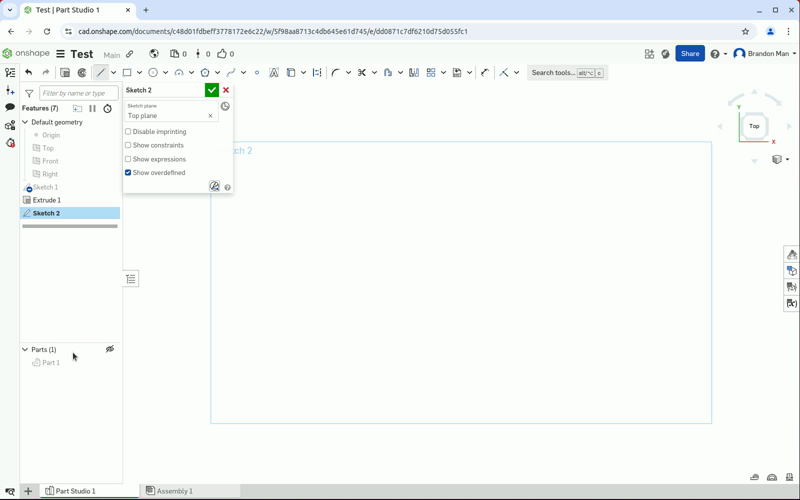
key_down(shift)
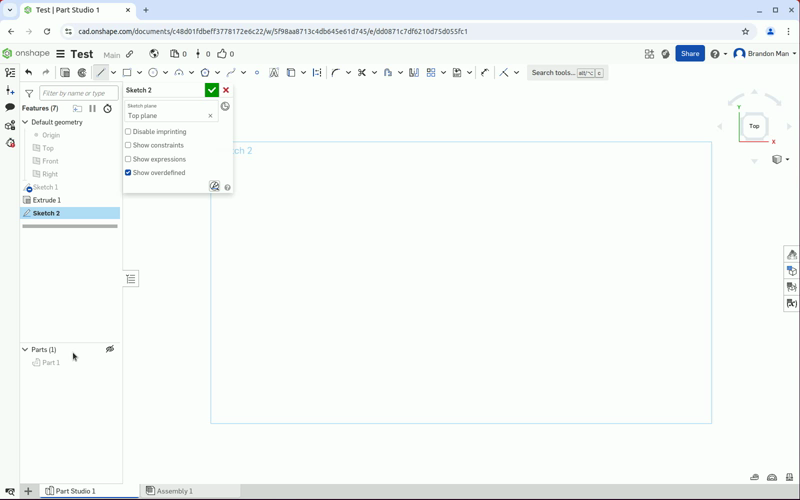
mouse_move(491, 230)
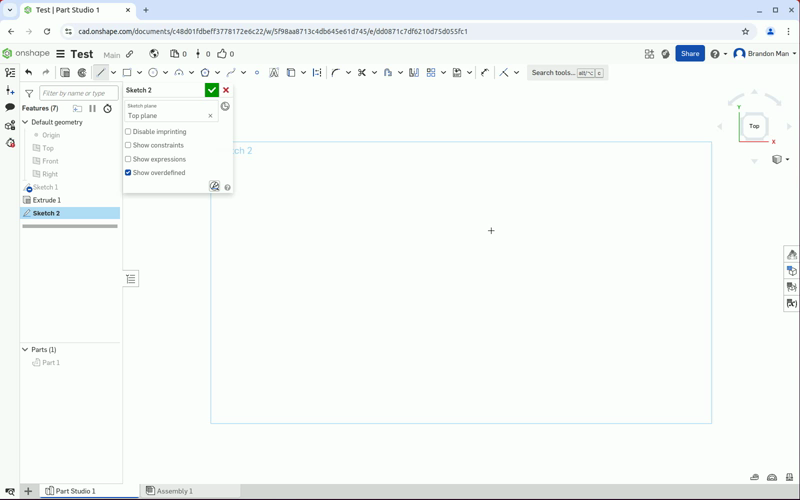
click(491, 230)
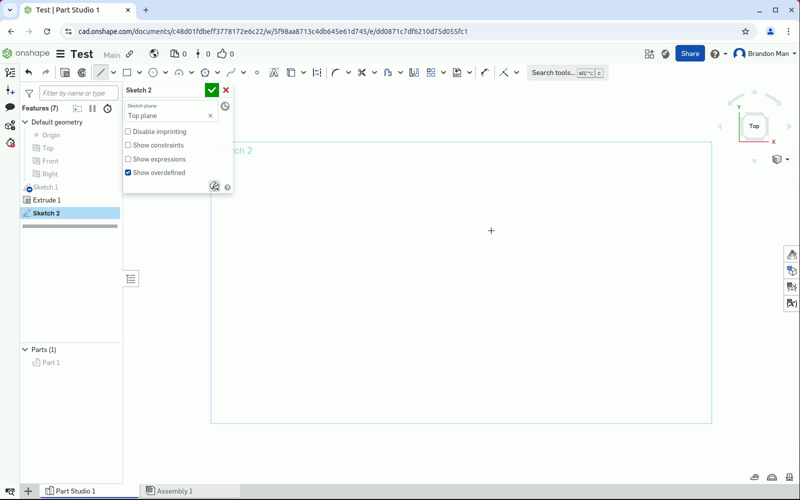
key_up(shift)
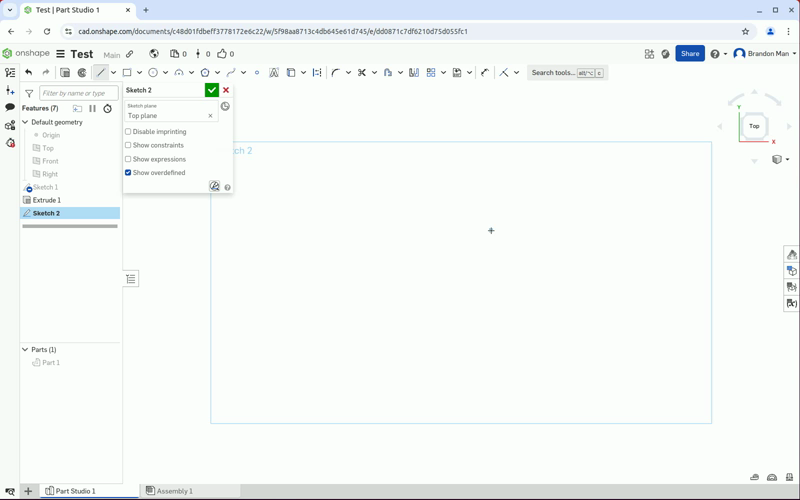
key_down(shift)
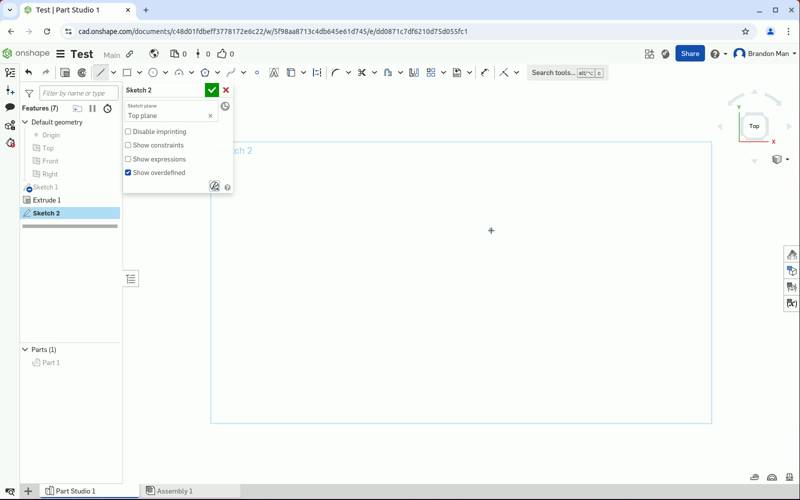
mouse_move(521, 230)
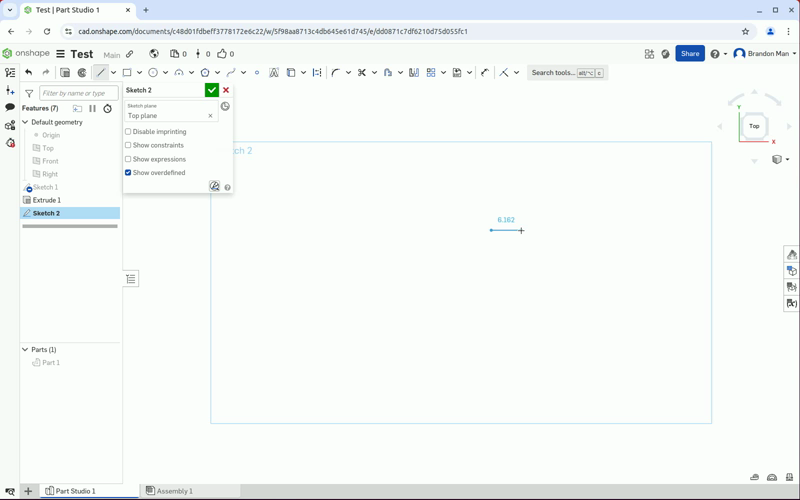
mouse_move(519, 246)
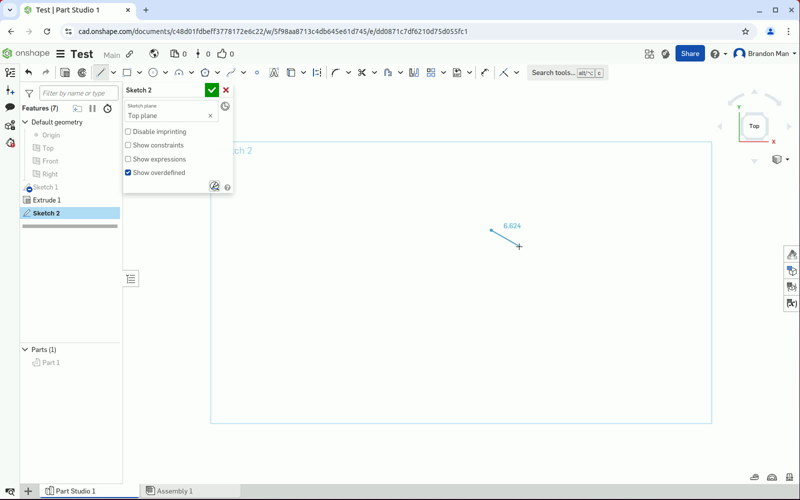
click(519, 246)
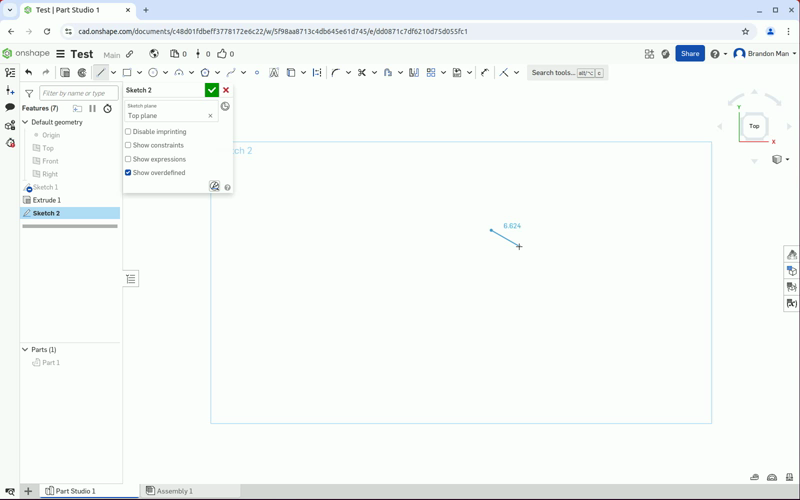
key_up(shift)
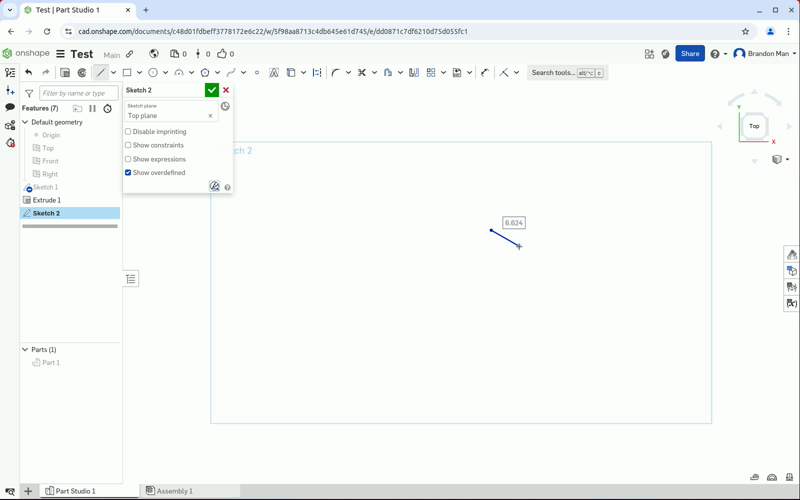
key(esc)
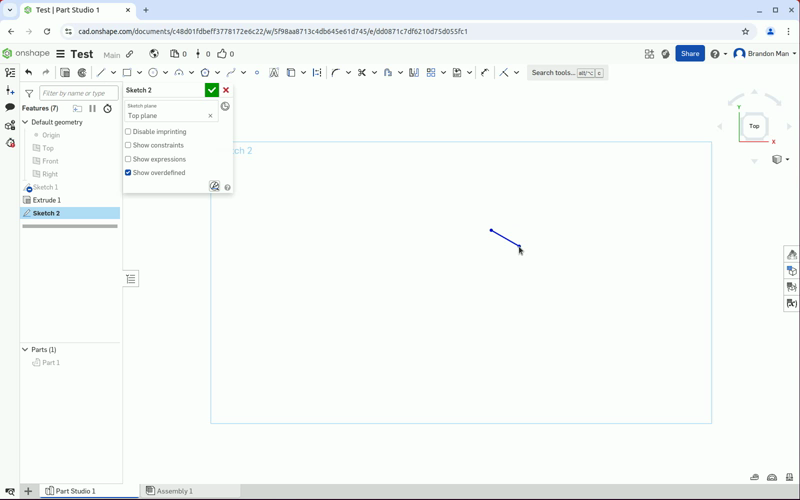
key(a)
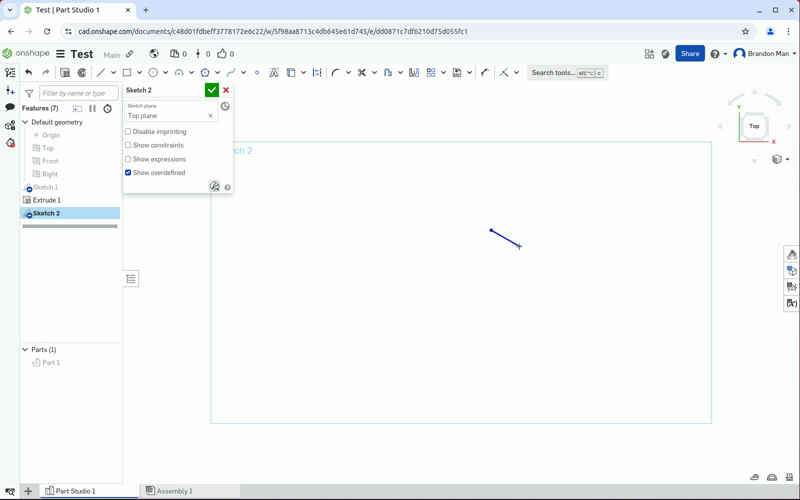
mouse_move(519, 246)
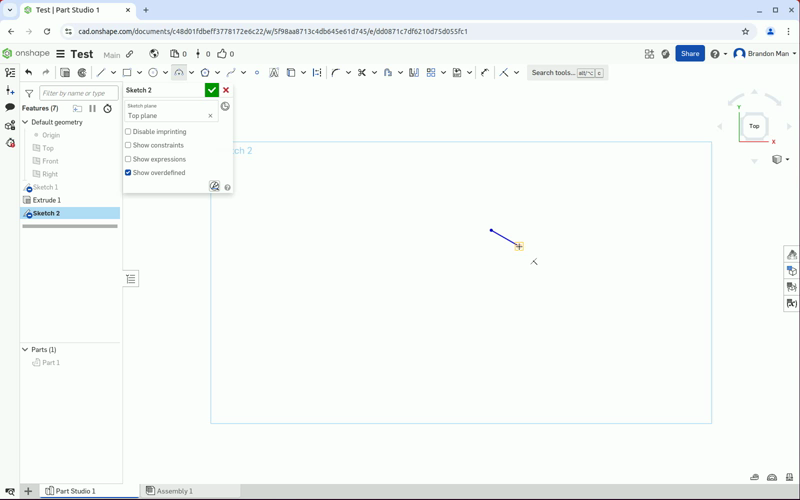
click(519, 246)
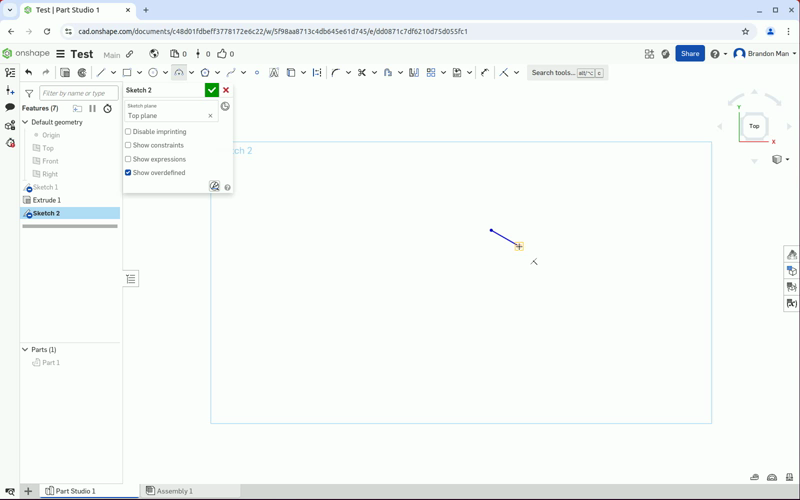
key_down(shift)
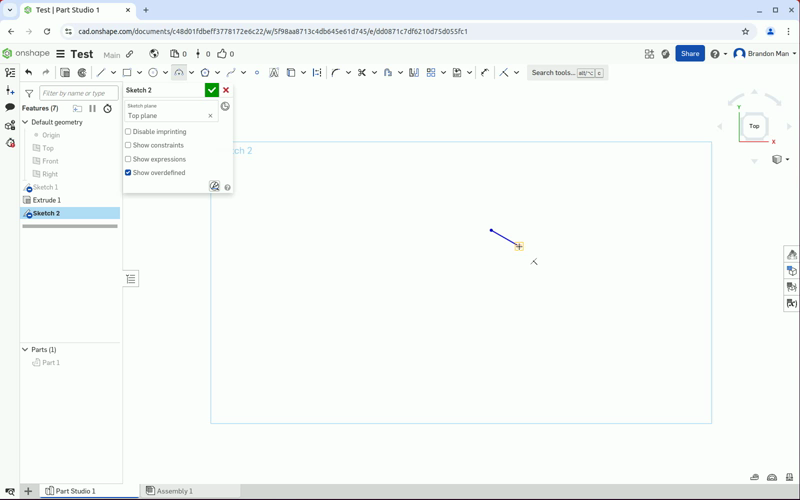
mouse_move(525, 246)
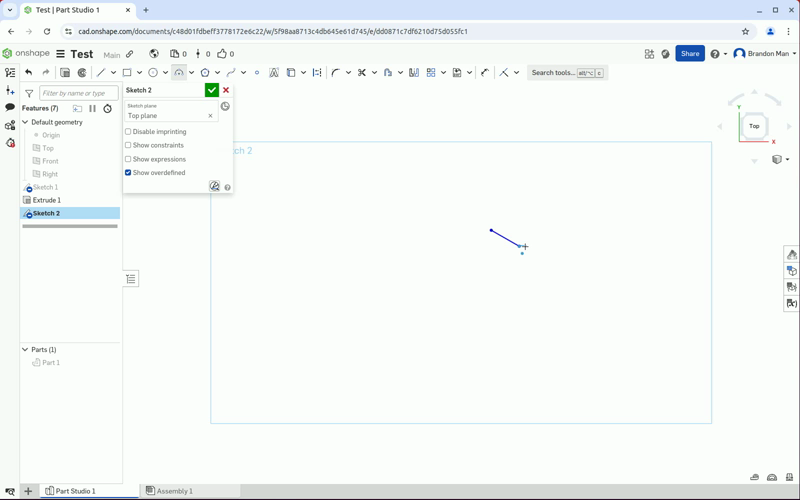
scroll(6)
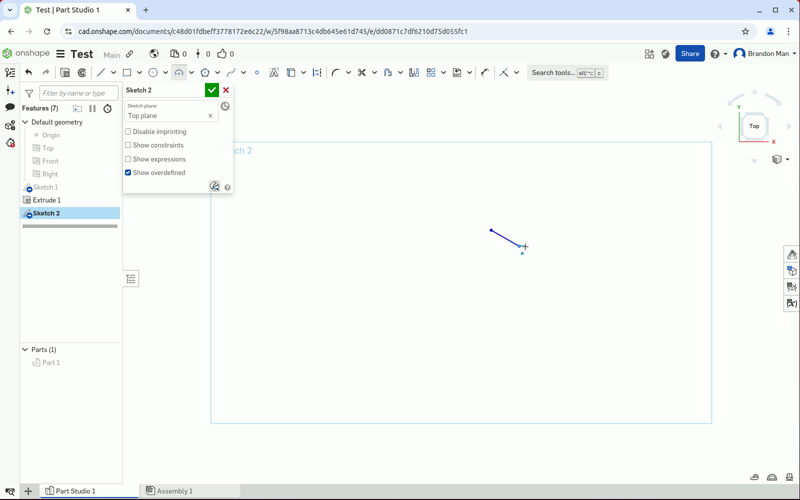
scroll(6)
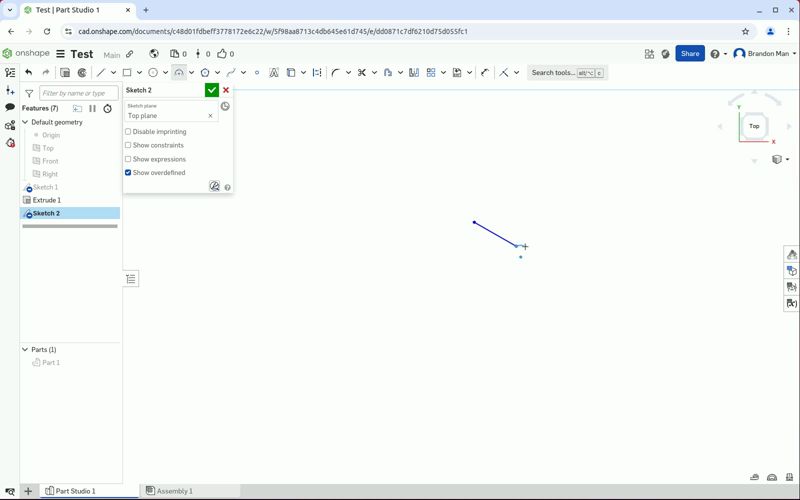
scroll(6)
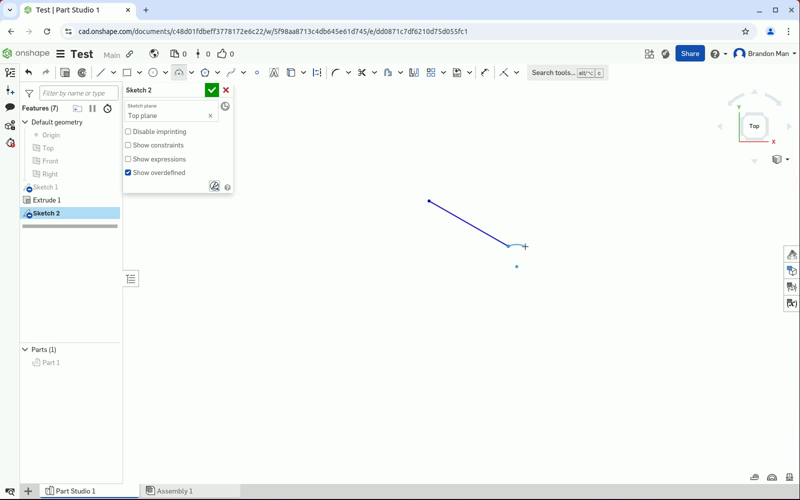
scroll(6)
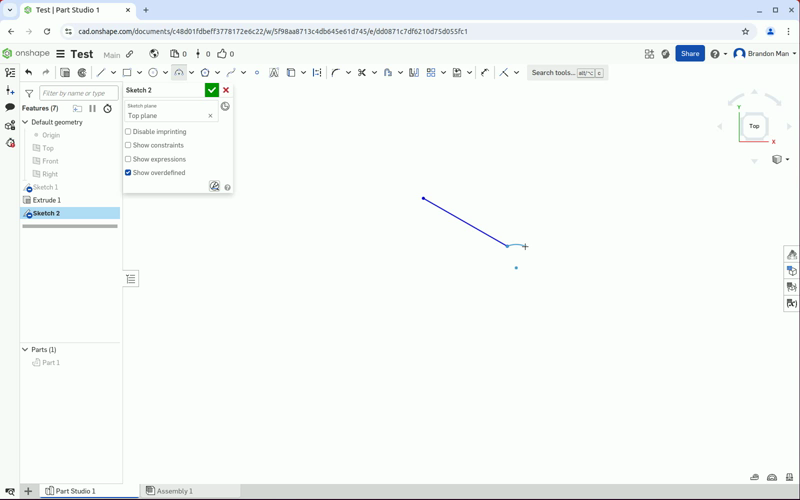
scroll(6)
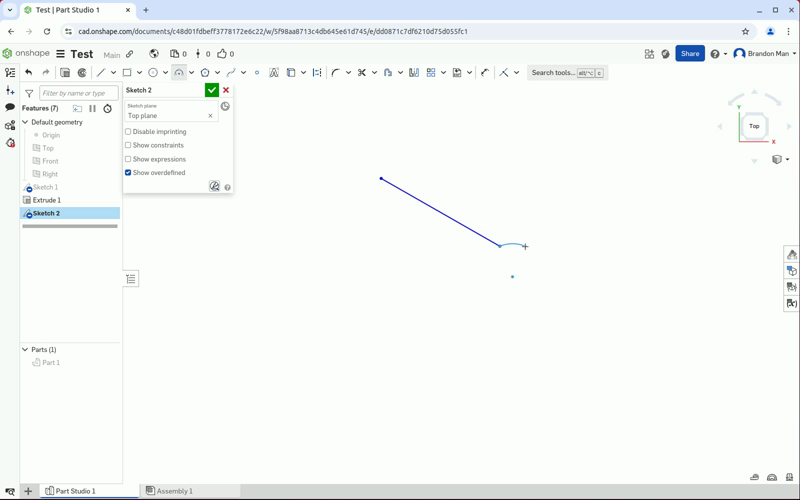
scroll(6)
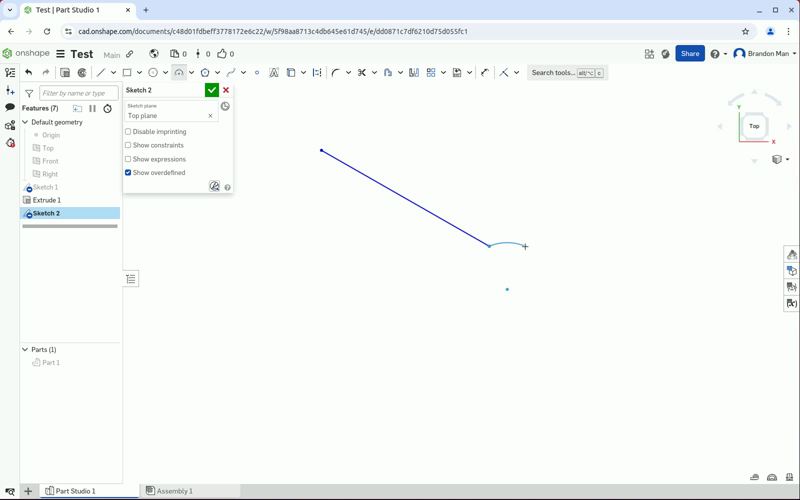
scroll(6)
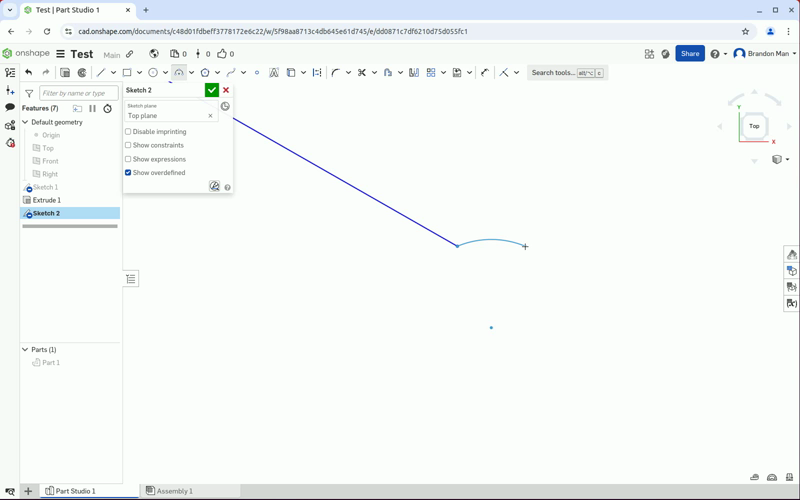
click(525, 246)
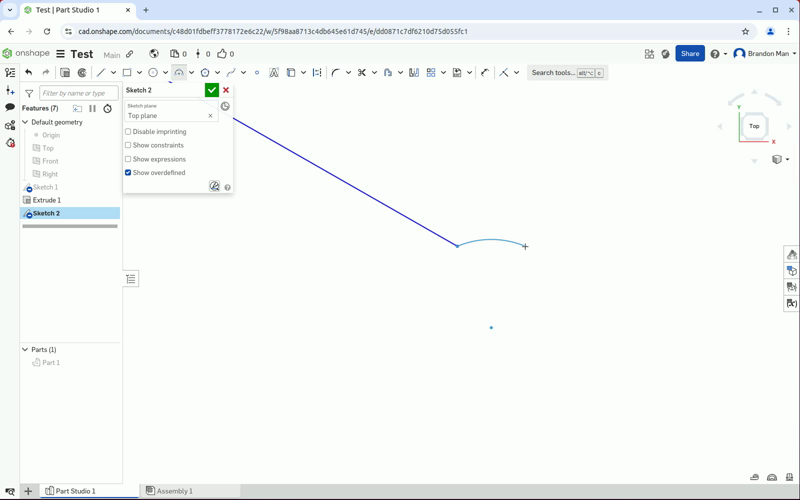
scroll(-6)
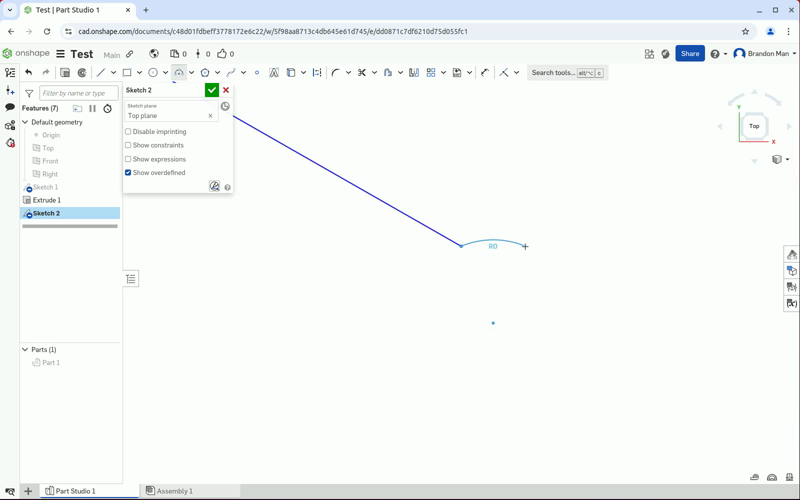
scroll(-6)
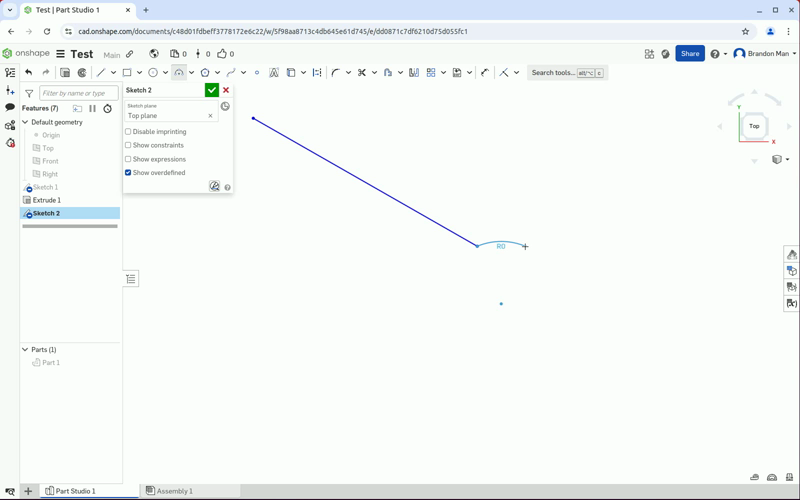
scroll(-6)
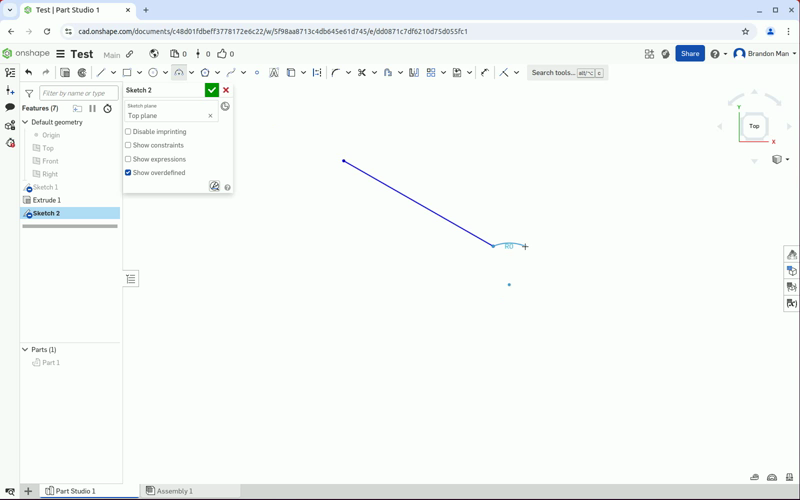
scroll(-6)
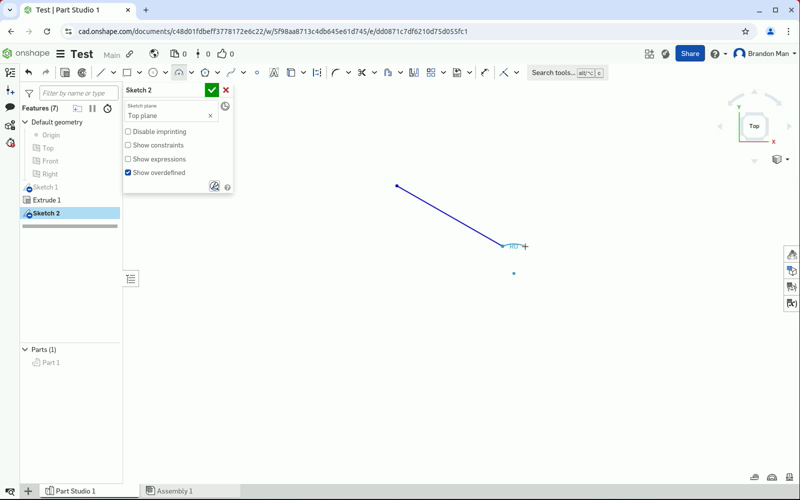
scroll(-6)
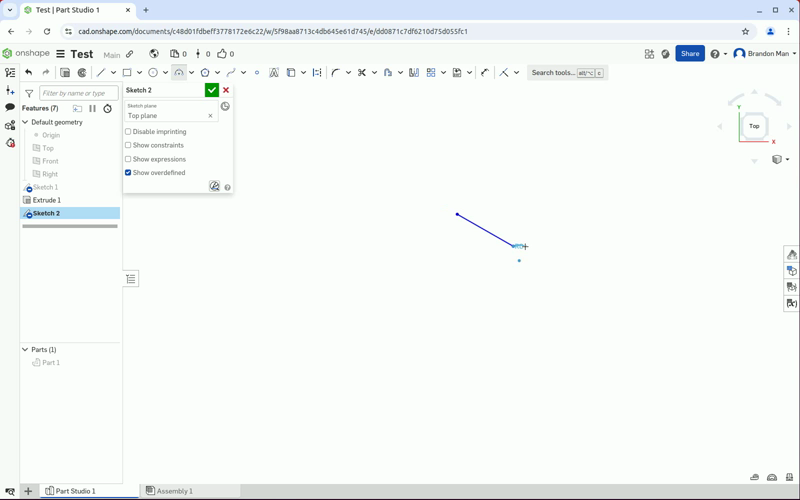
scroll(-6)
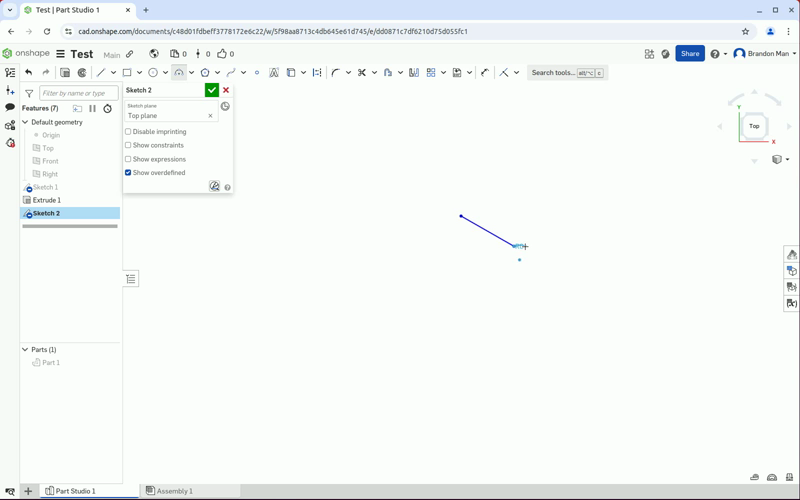
scroll(-6)
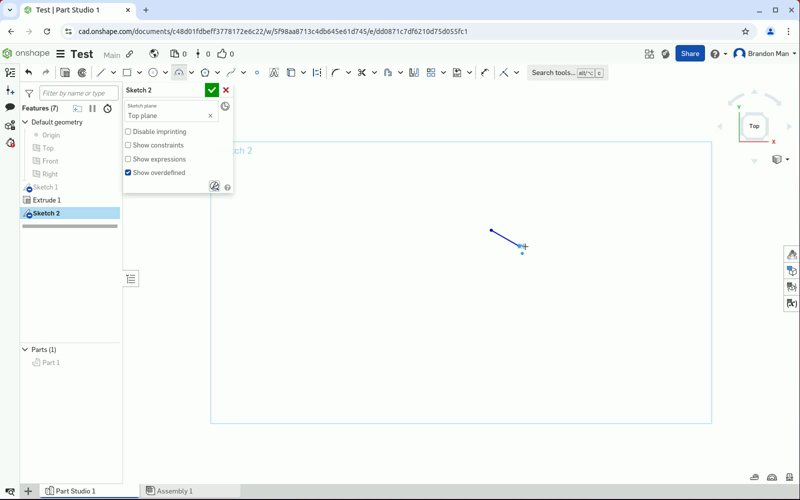
mouse_move(522, 244)
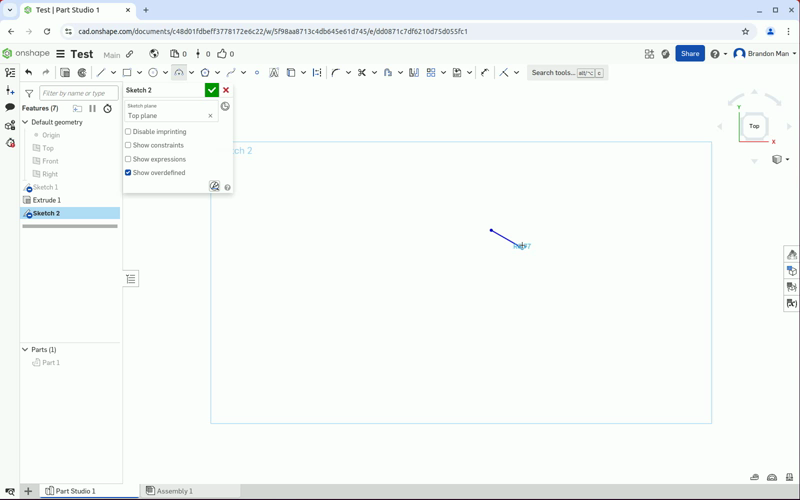
scroll(6)
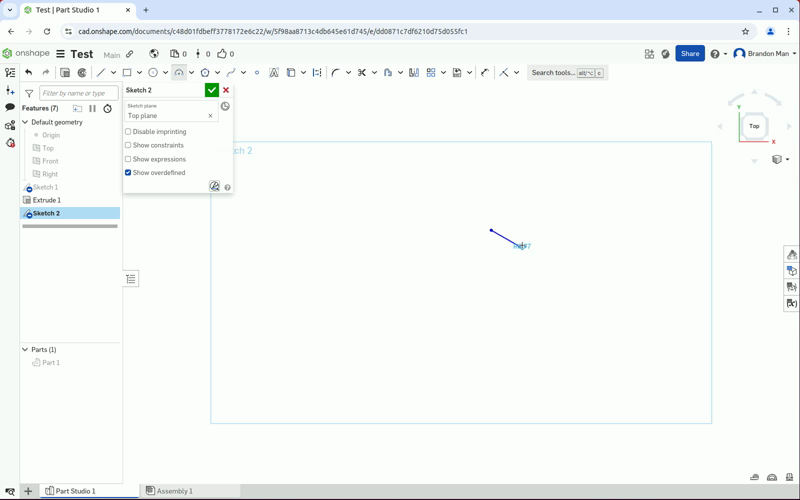
scroll(6)
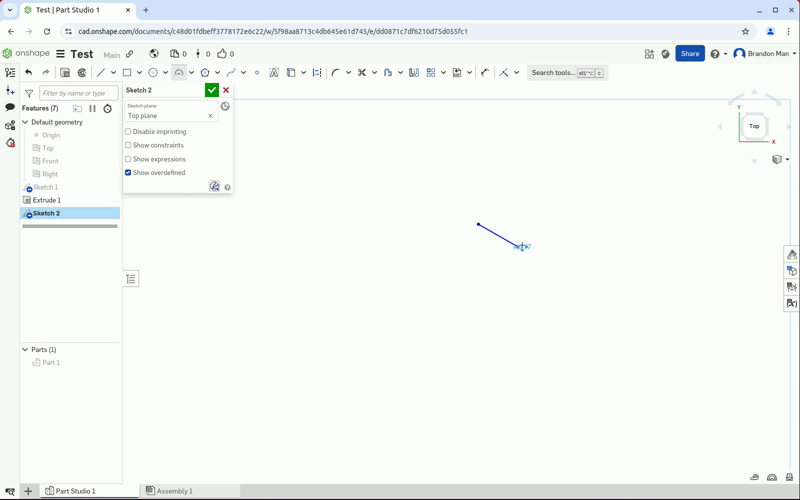
scroll(6)
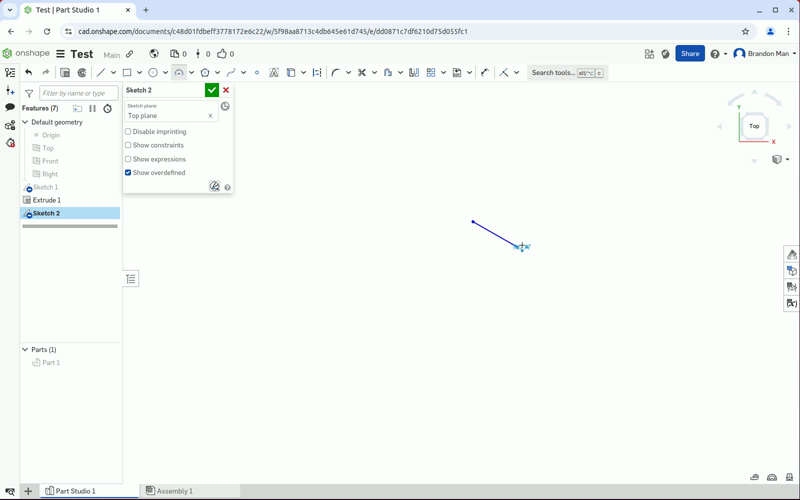
scroll(6)
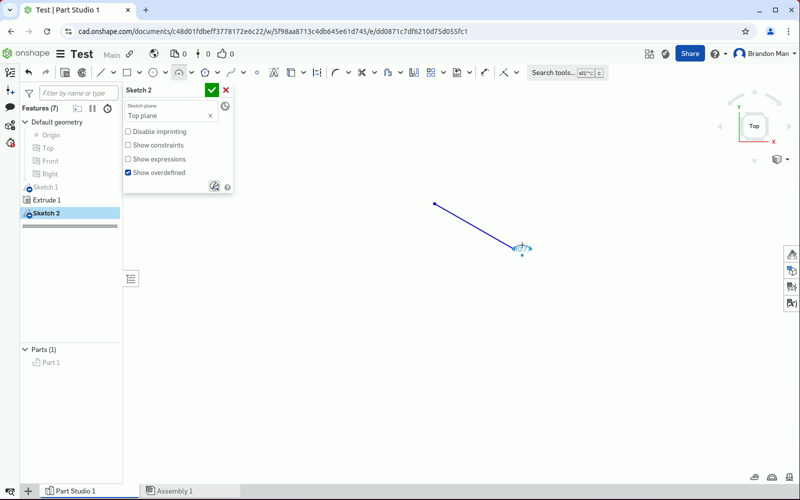
scroll(6)
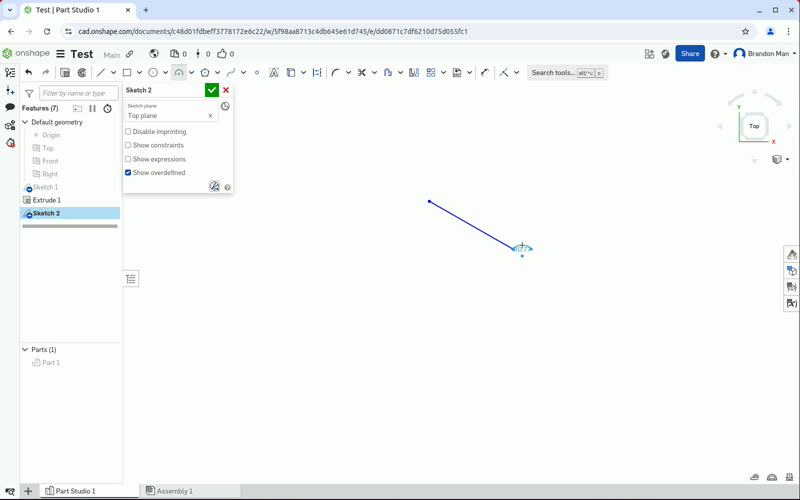
scroll(6)
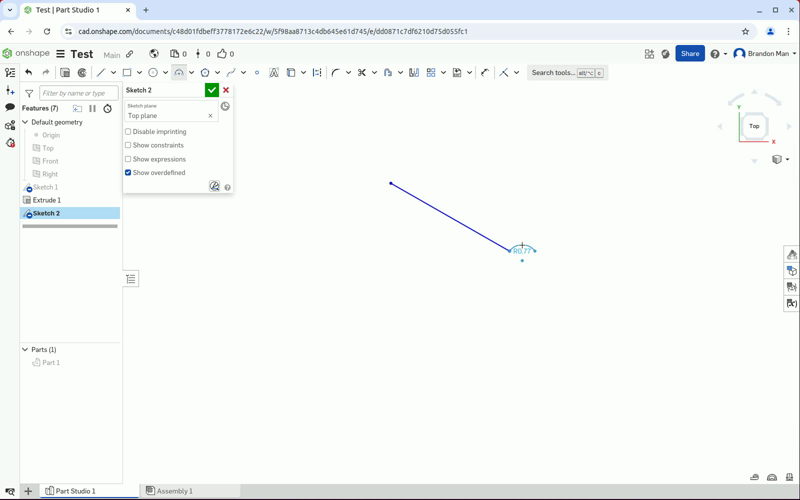
scroll(6)
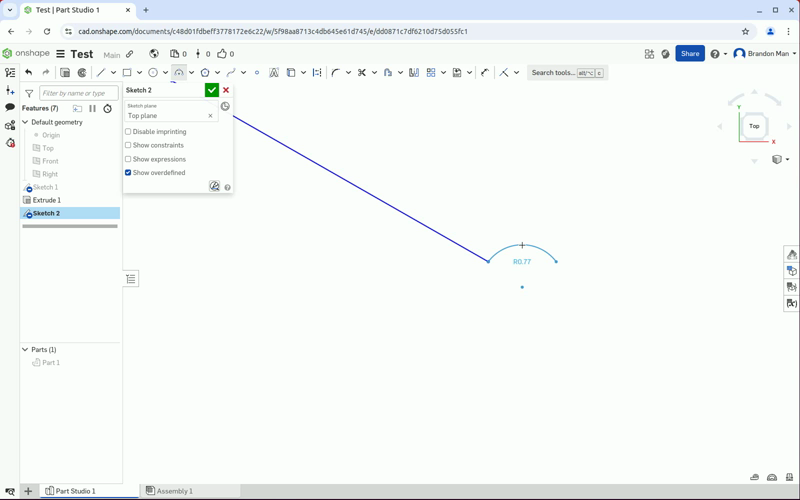
click(522, 244)
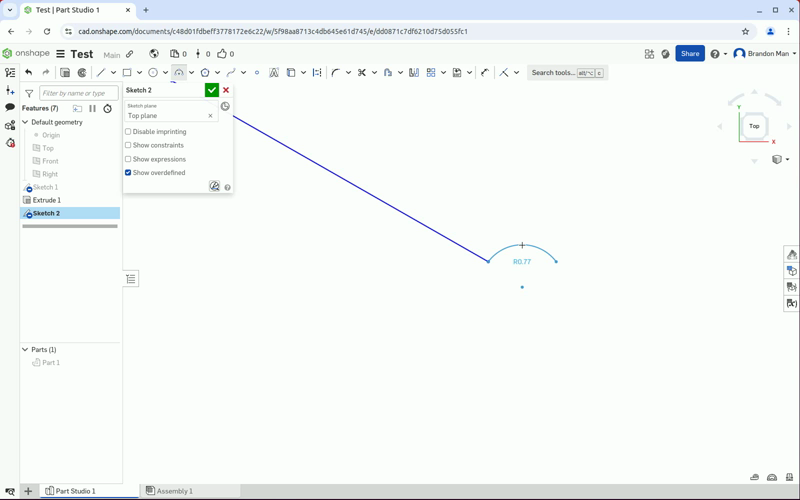
scroll(-6)
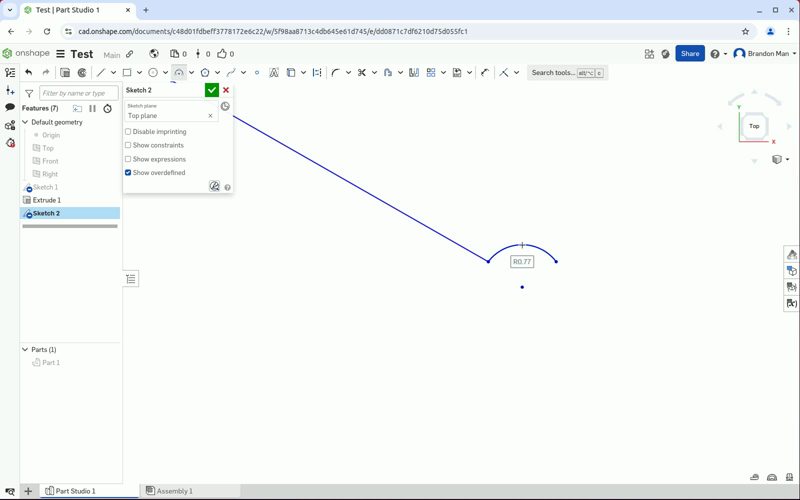
scroll(-6)
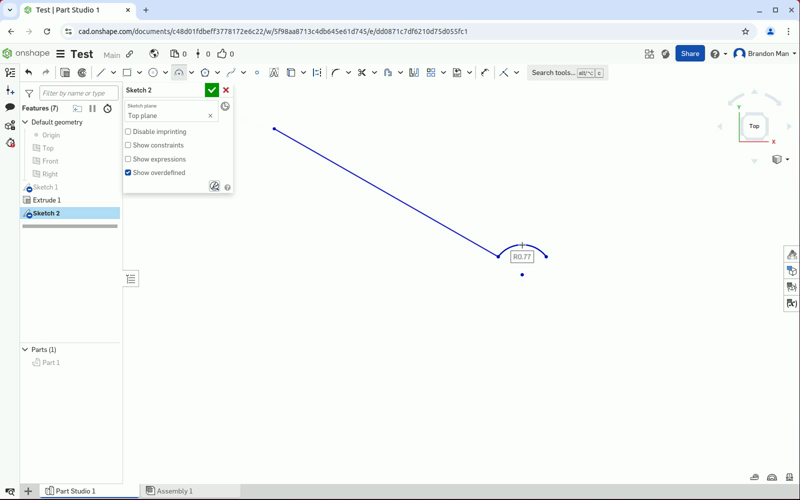
scroll(-6)
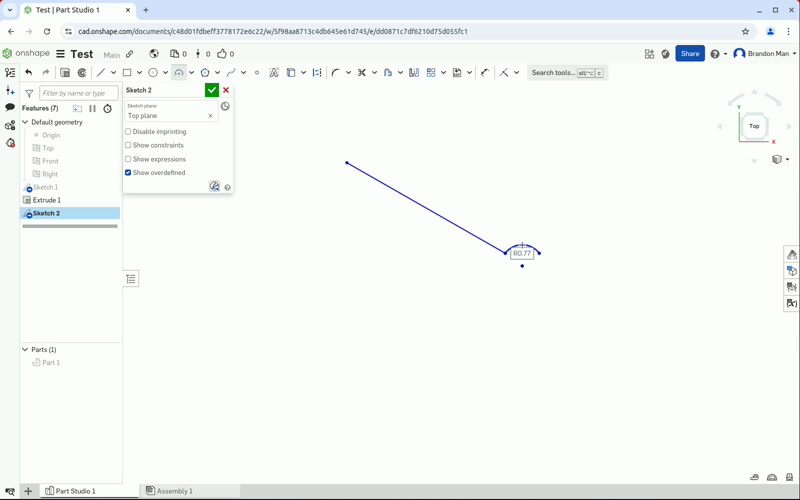
scroll(-6)
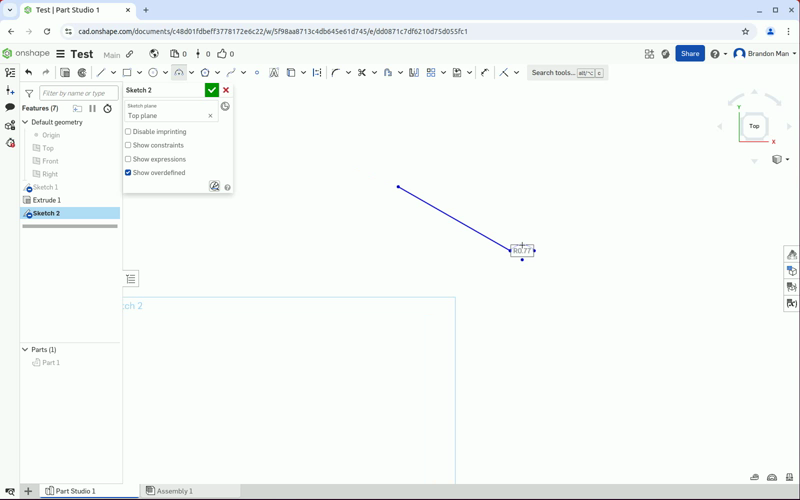
scroll(-6)
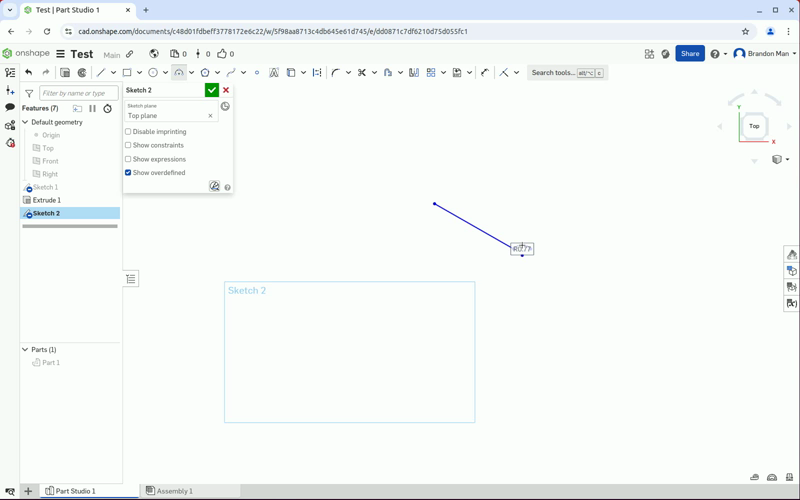
scroll(-6)
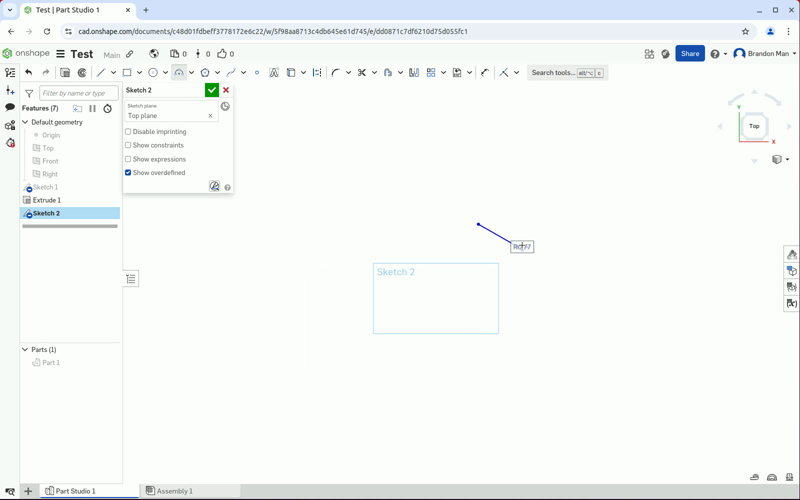
scroll(-6)
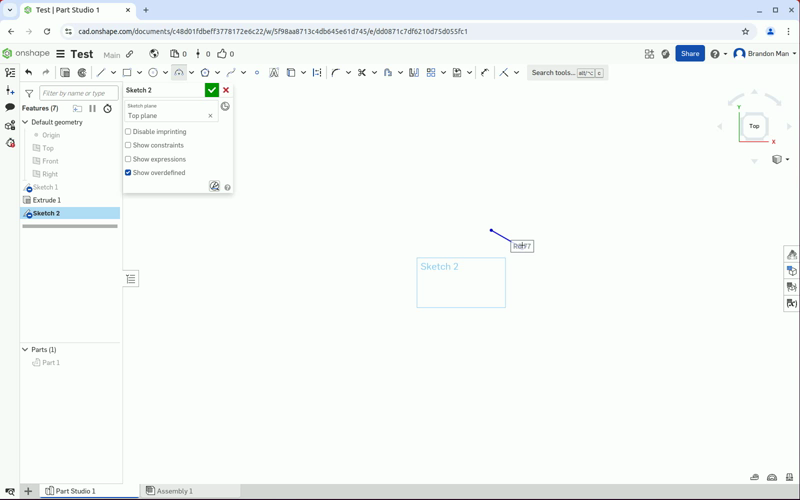
key_up(shift)
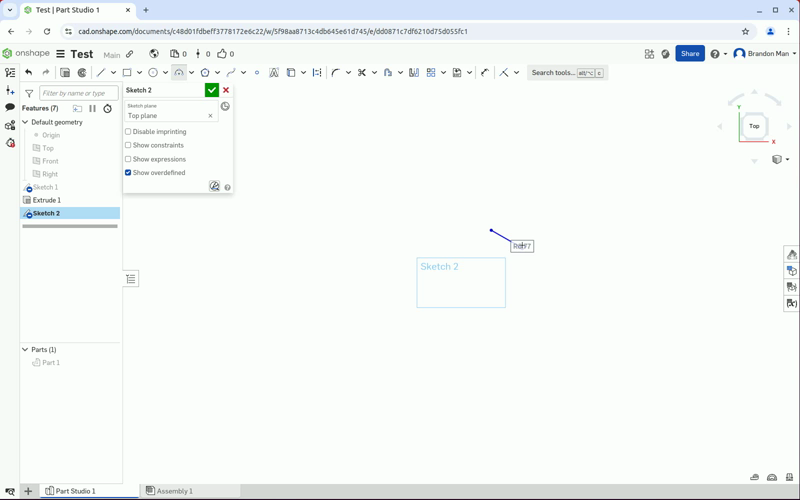
key(esc)
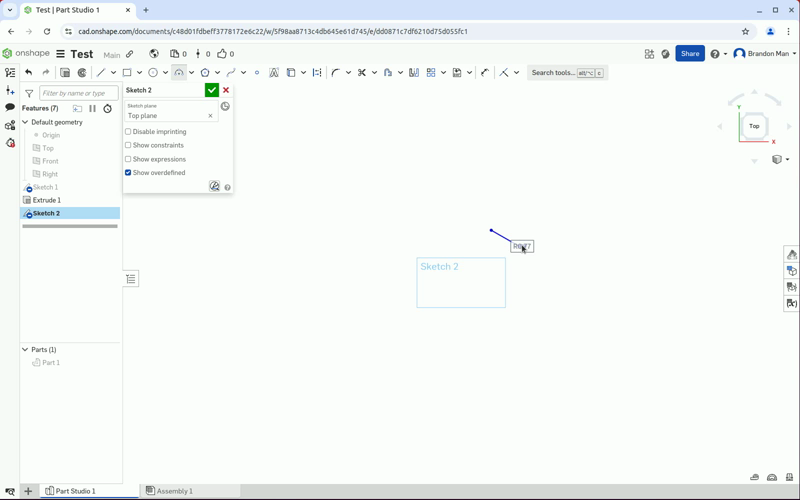
key(l)
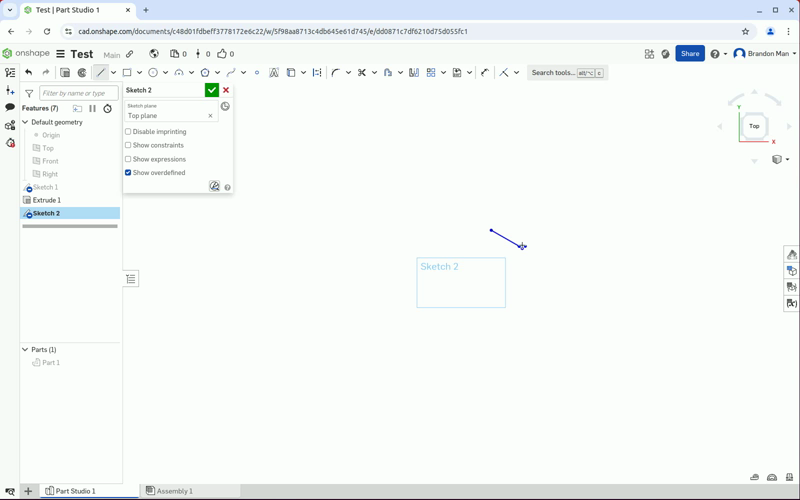
mouse_move(525, 246)
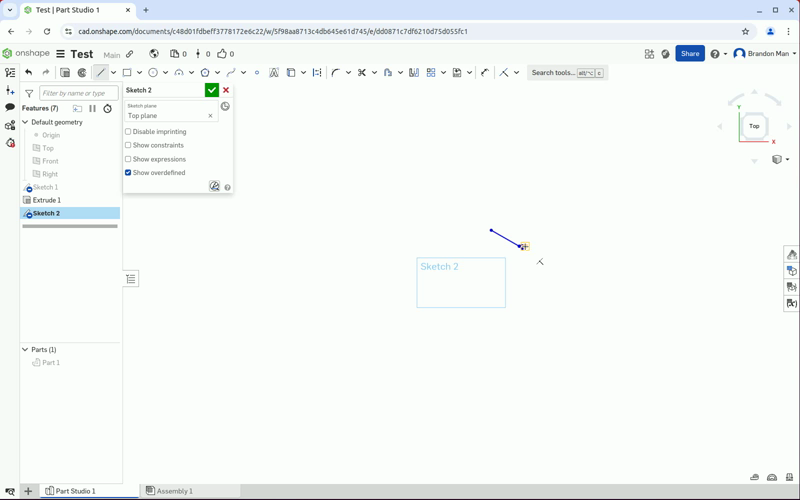
scroll(6)
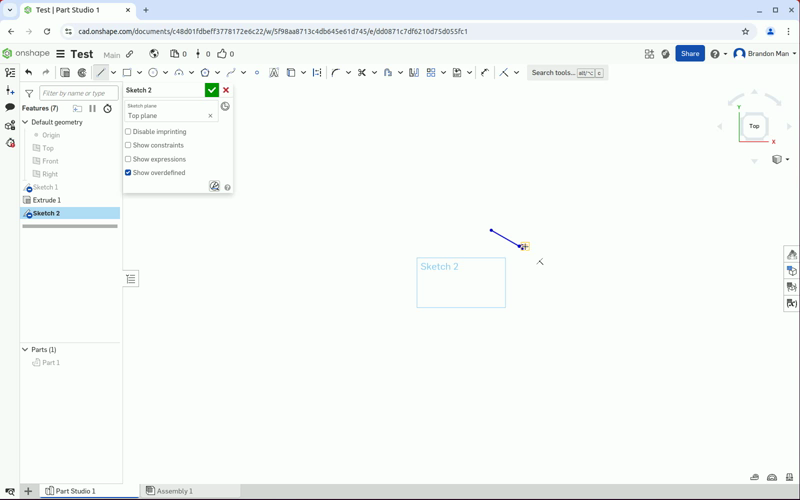
scroll(6)
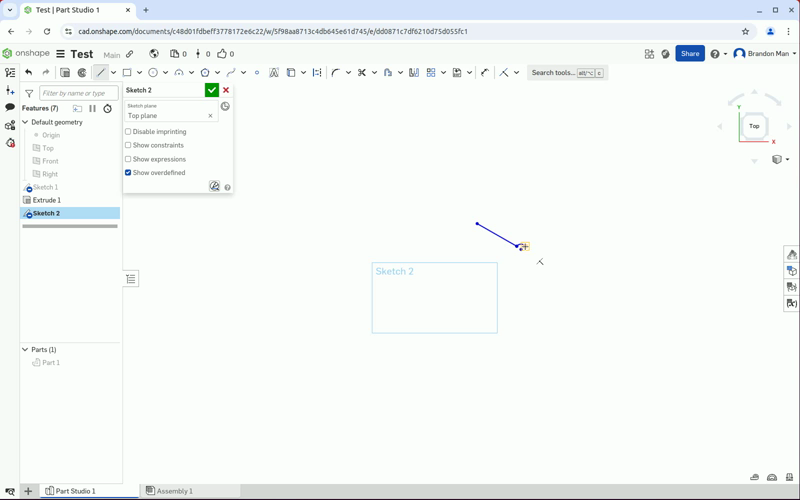
scroll(6)
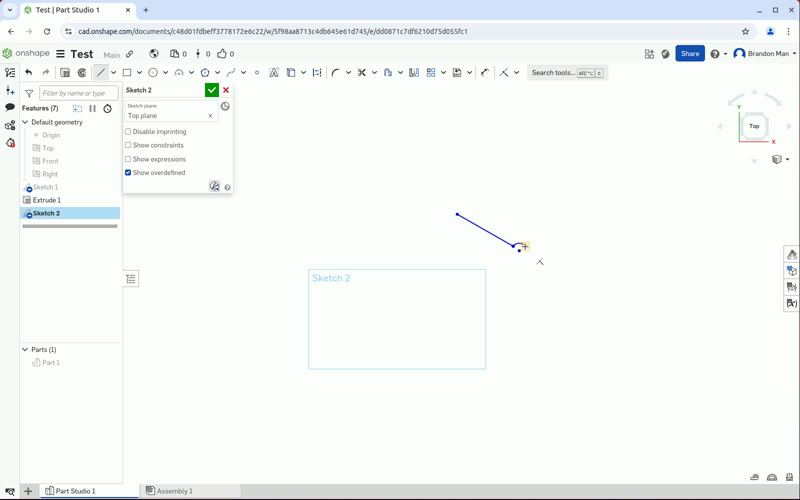
scroll(6)
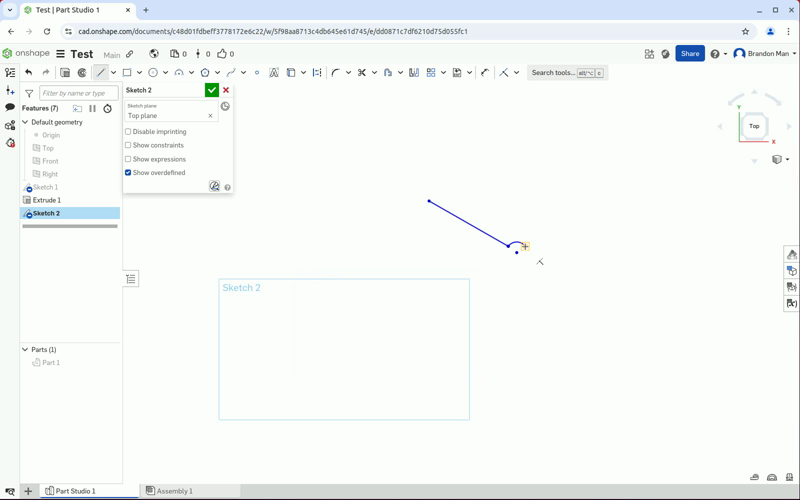
scroll(6)
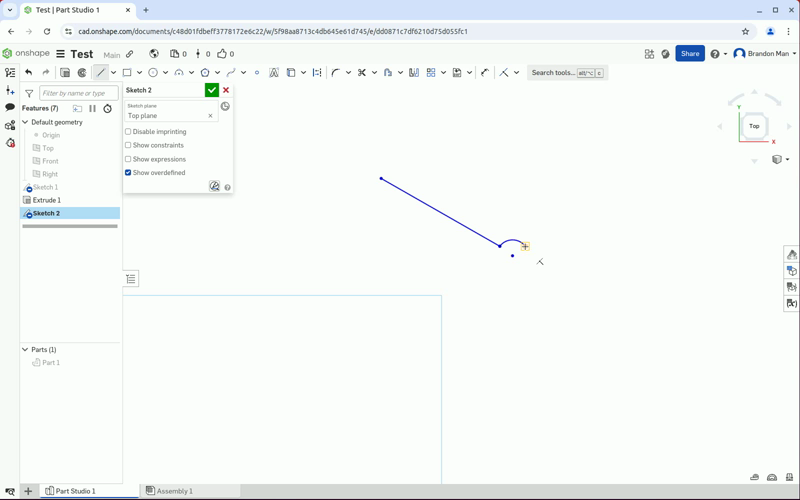
scroll(6)
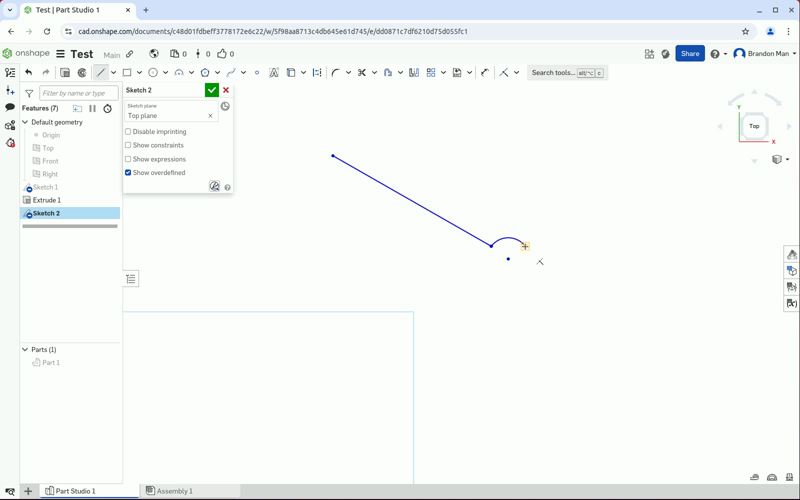
scroll(6)
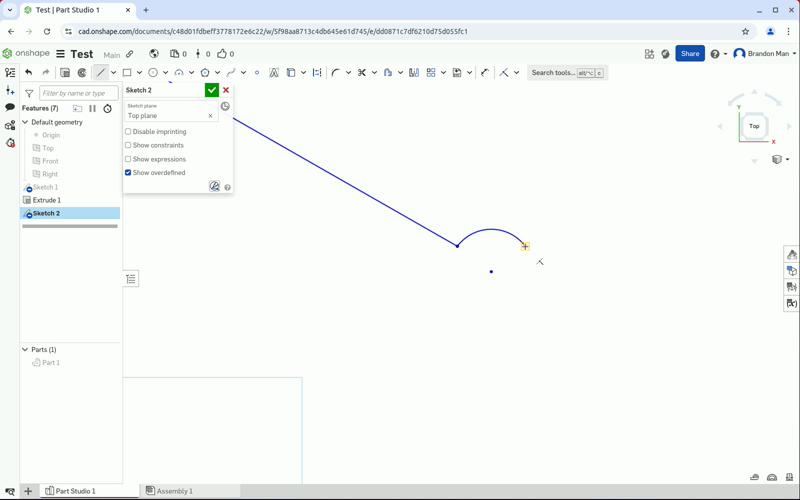
click(525, 246)
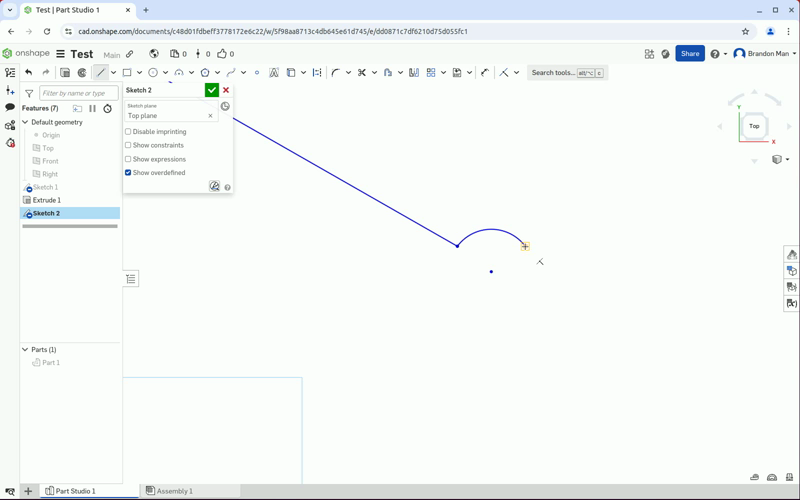
scroll(-6)
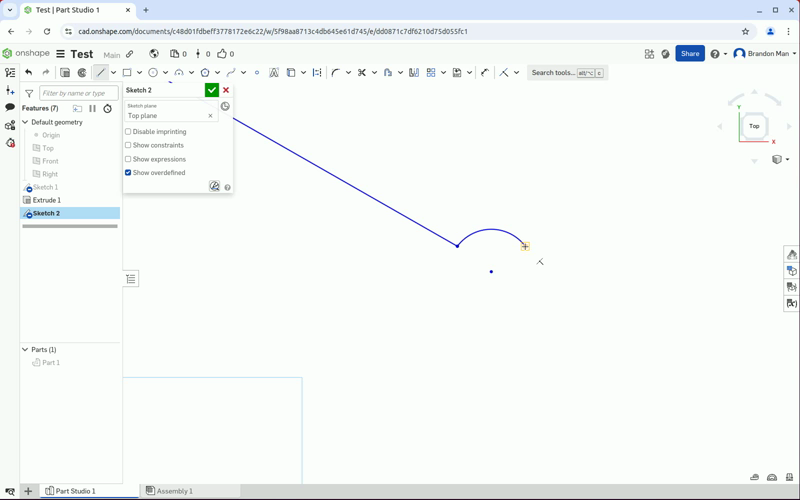
scroll(-6)
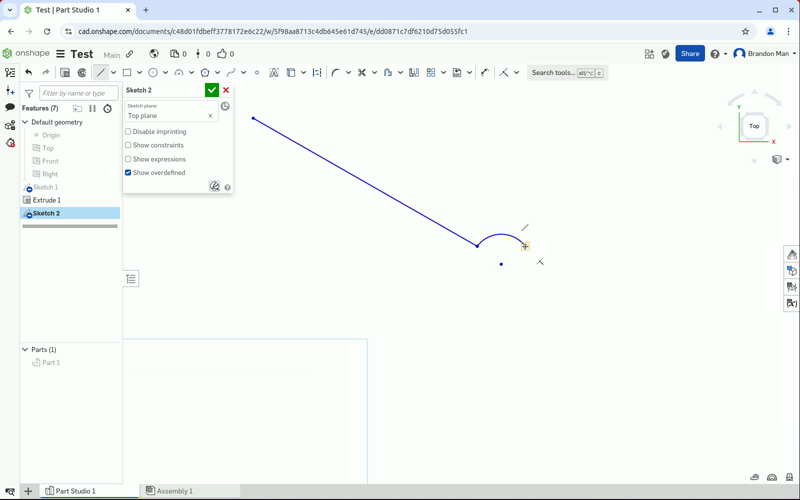
scroll(-6)
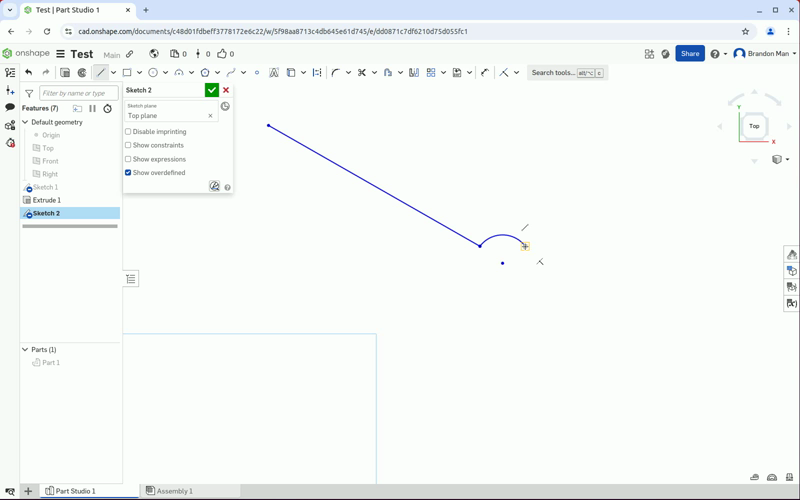
scroll(-6)
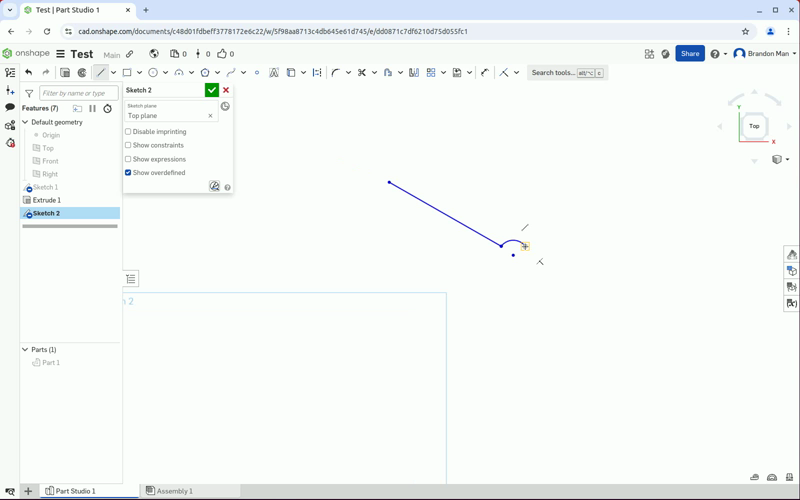
scroll(-6)
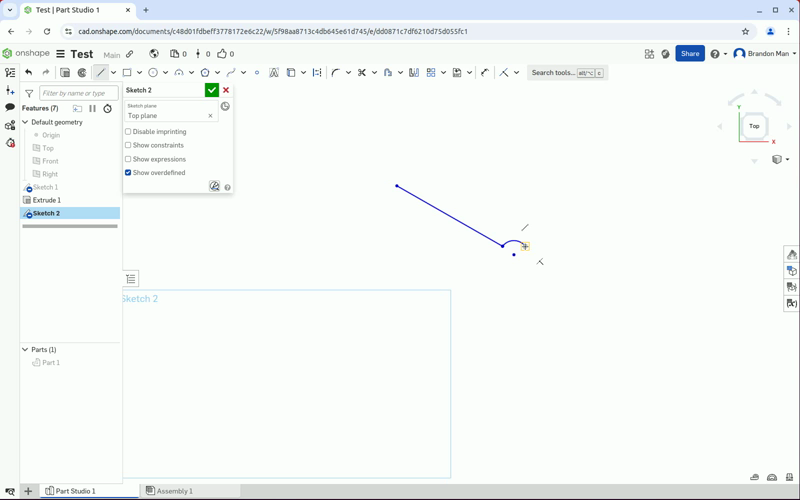
scroll(-6)
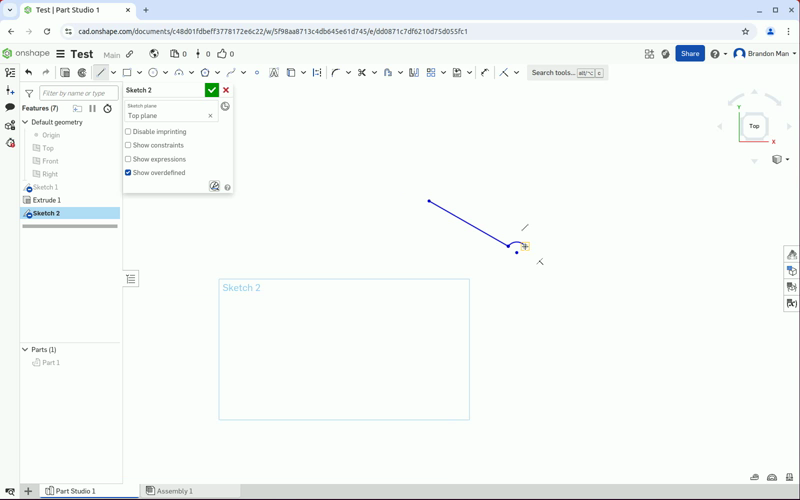
scroll(-6)
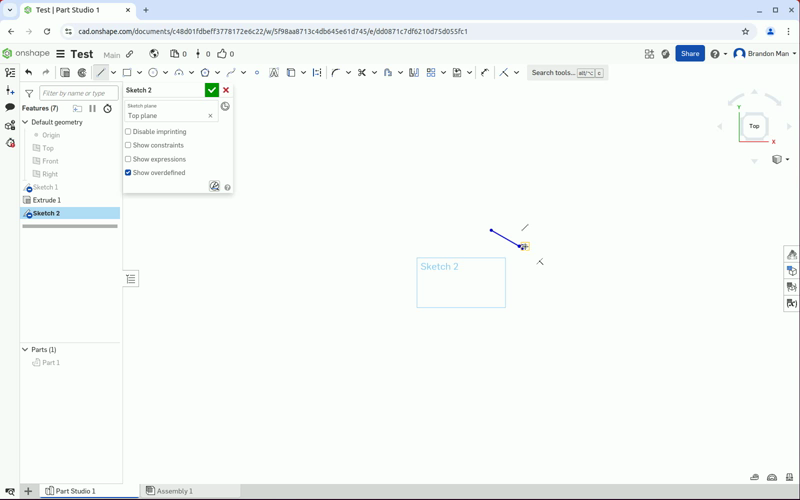
key_down(shift)
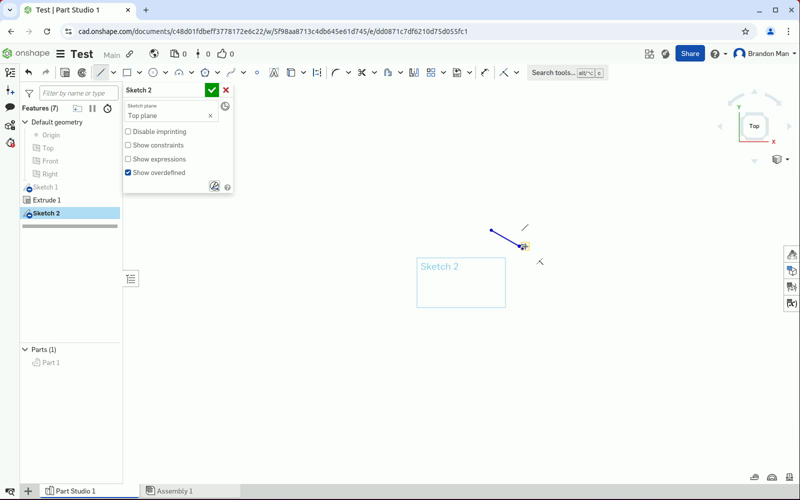
mouse_move(555, 246)
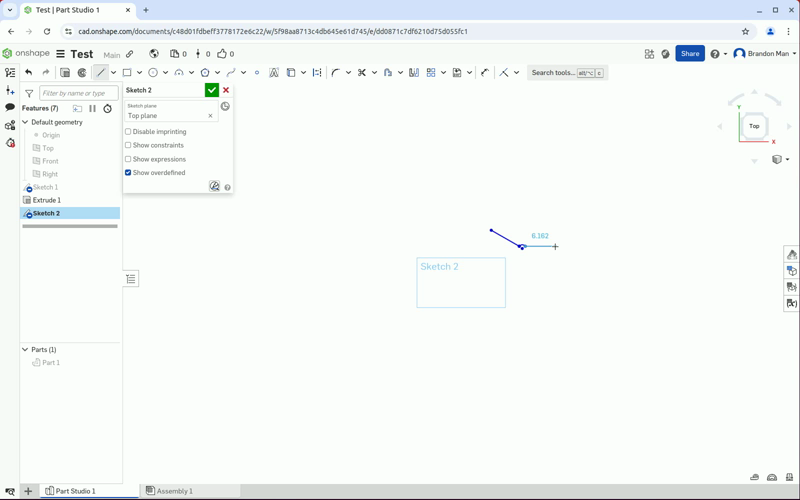
mouse_move(552, 230)
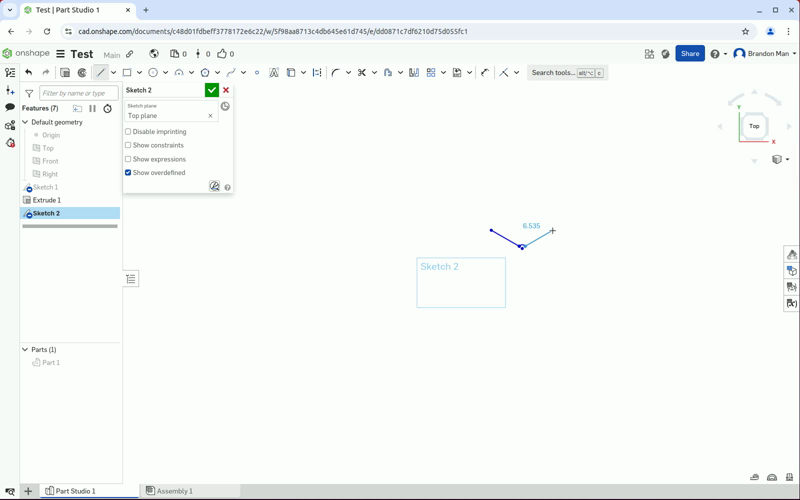
click(552, 230)
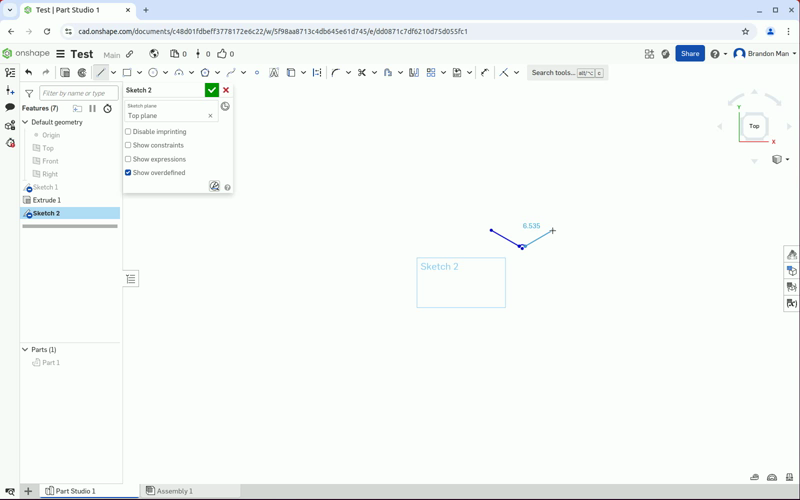
key_up(shift)
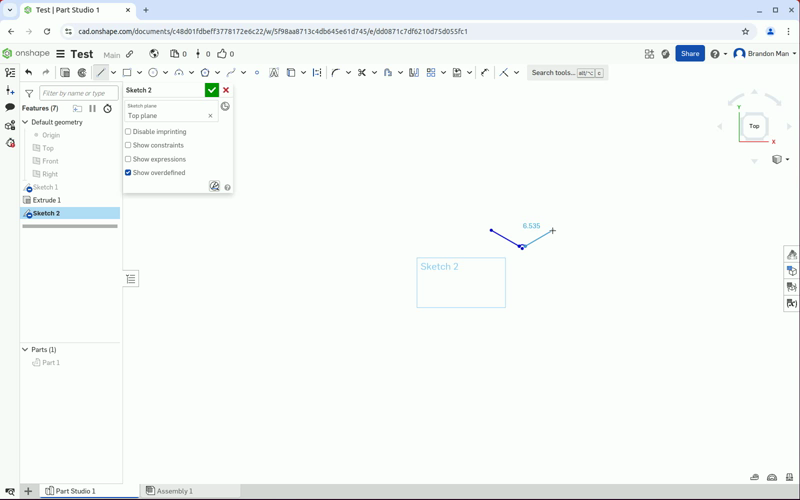
key_down(shift)
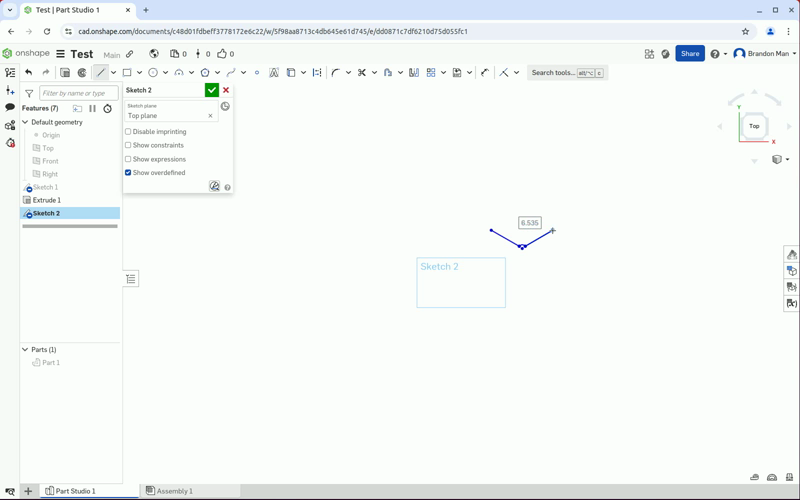
mouse_move(582, 230)
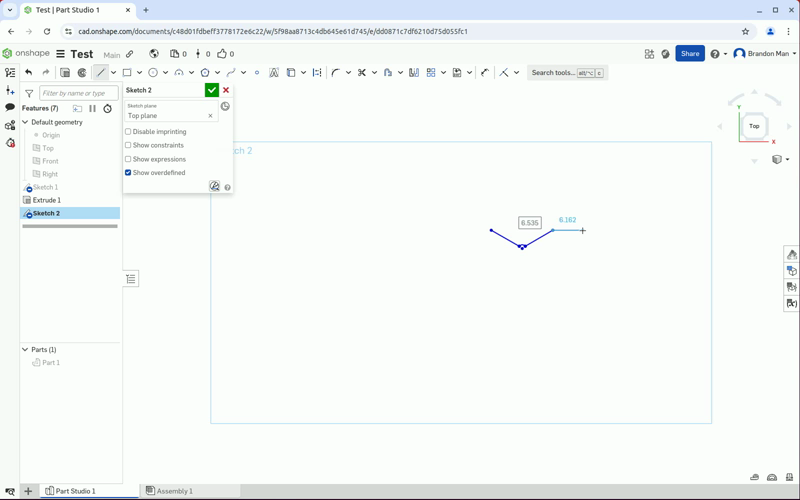
mouse_move(531, 193)
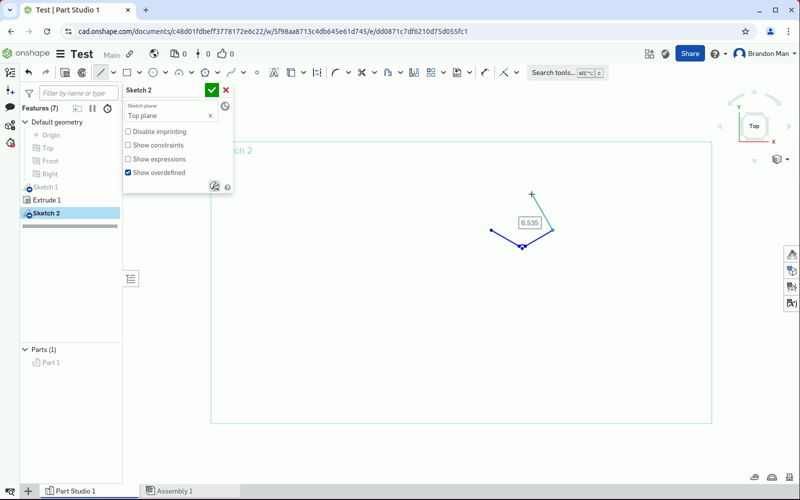
click(531, 193)
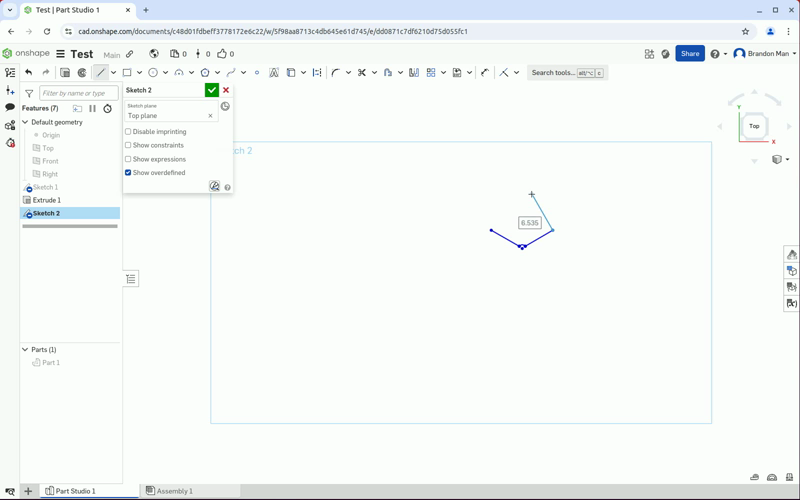
key_up(shift)
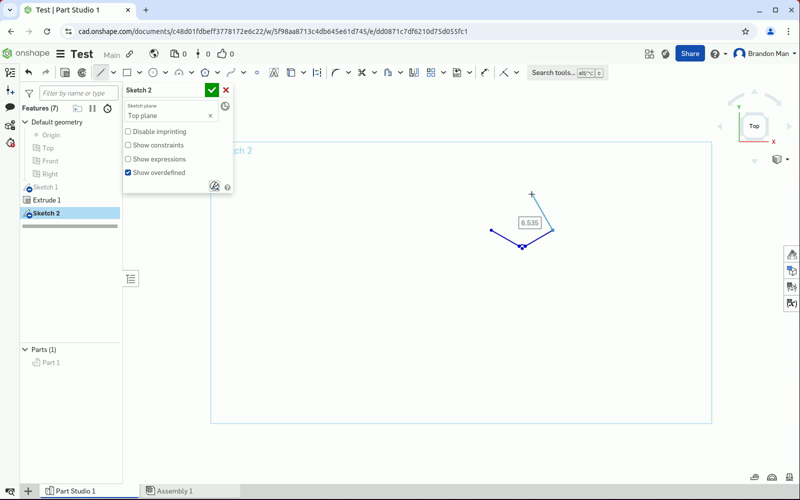
key(esc)
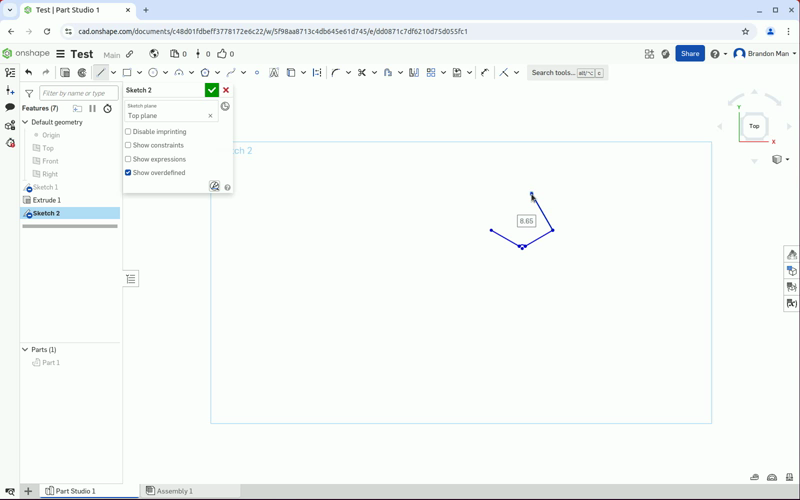
key(a)
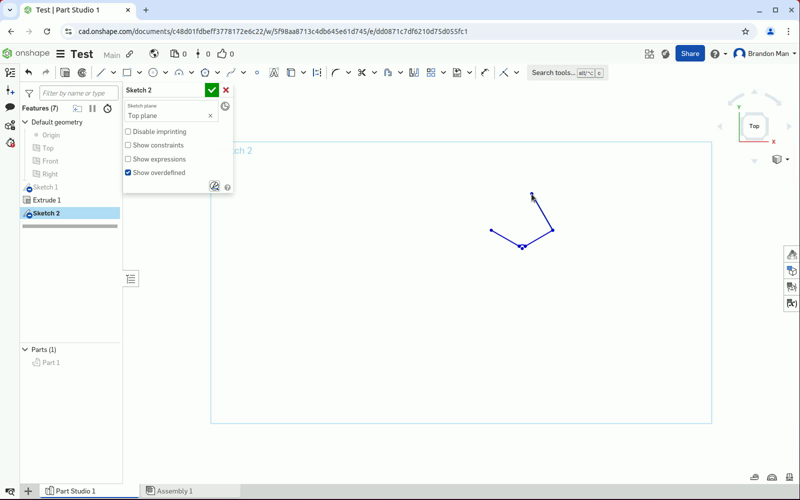
mouse_move(531, 193)
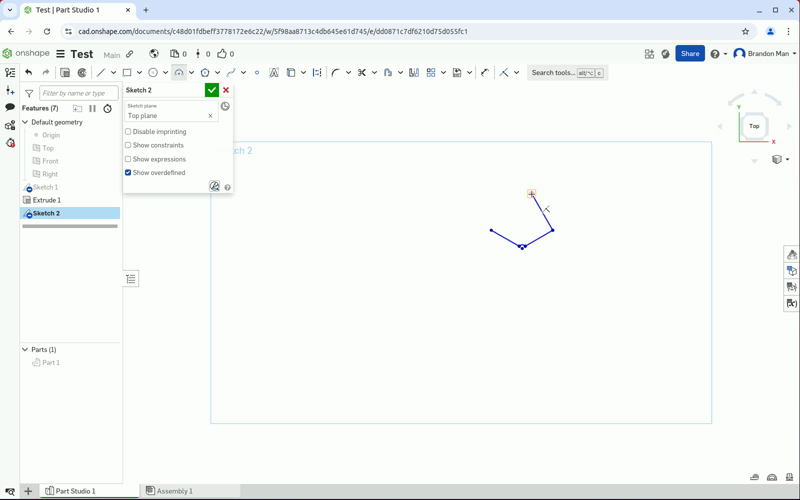
click(531, 193)
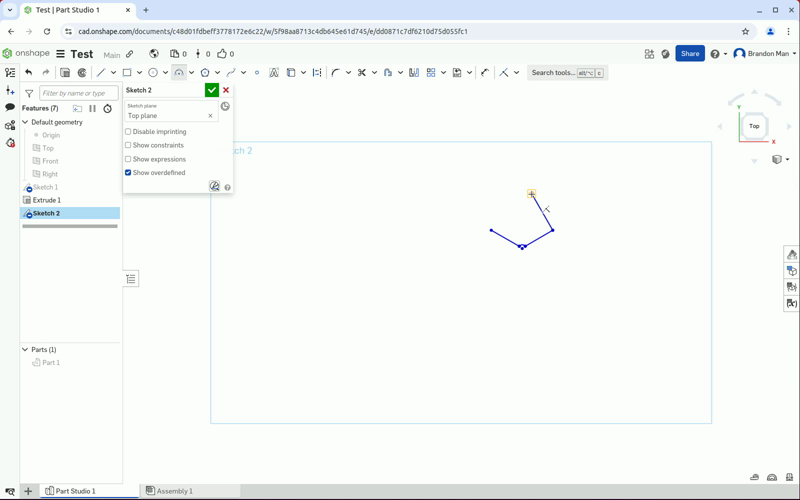
key_down(shift)
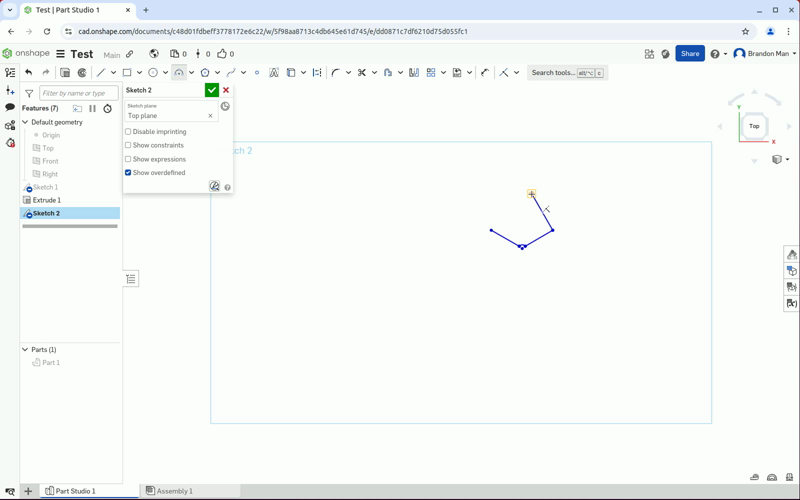
mouse_move(512, 193)
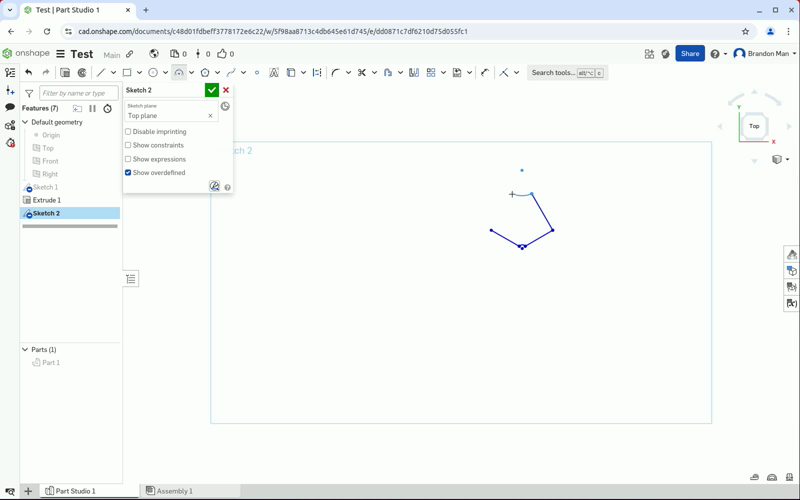
click(512, 193)
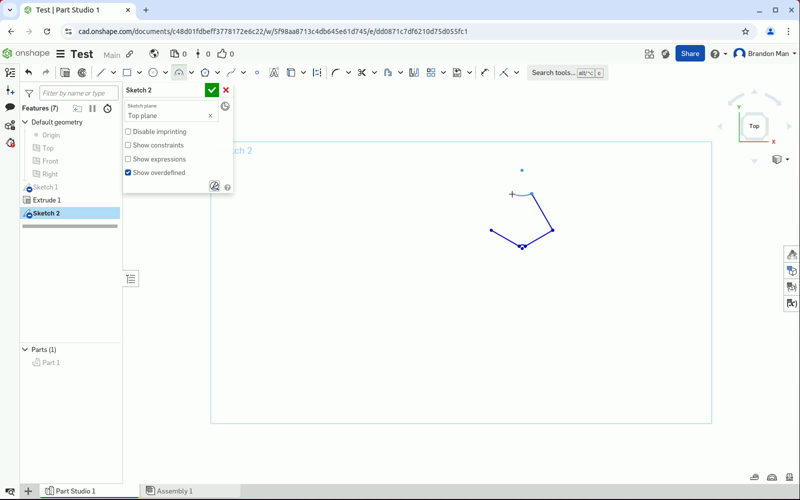
mouse_move(522, 192)
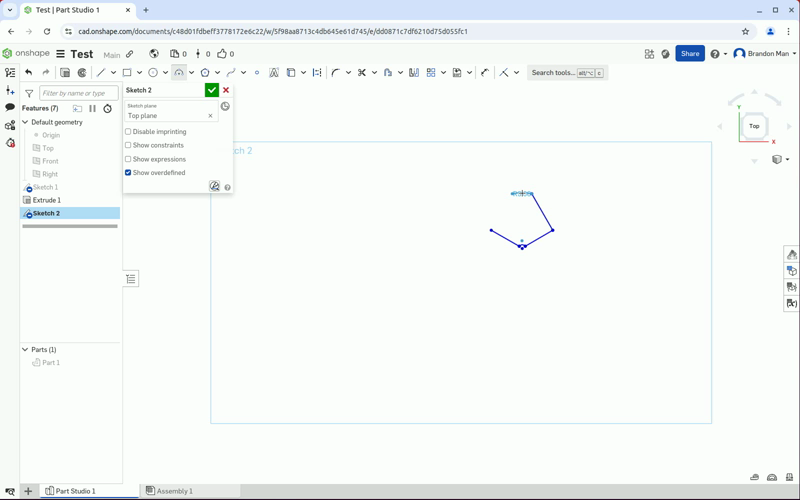
click(522, 192)
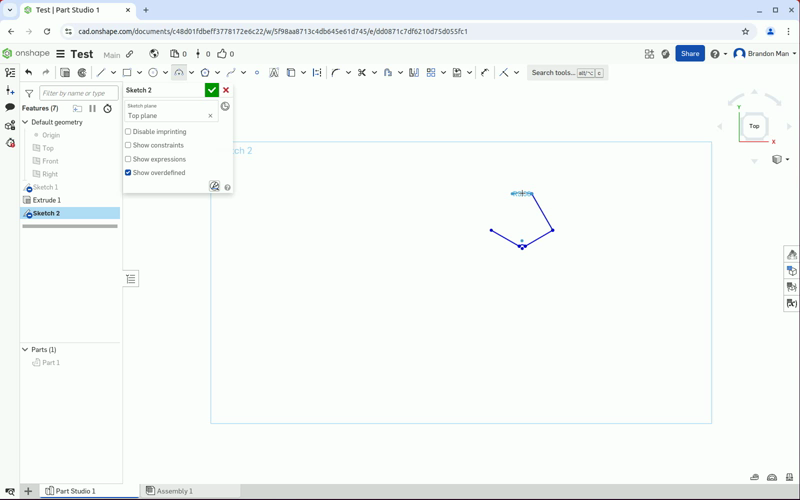
key_up(shift)
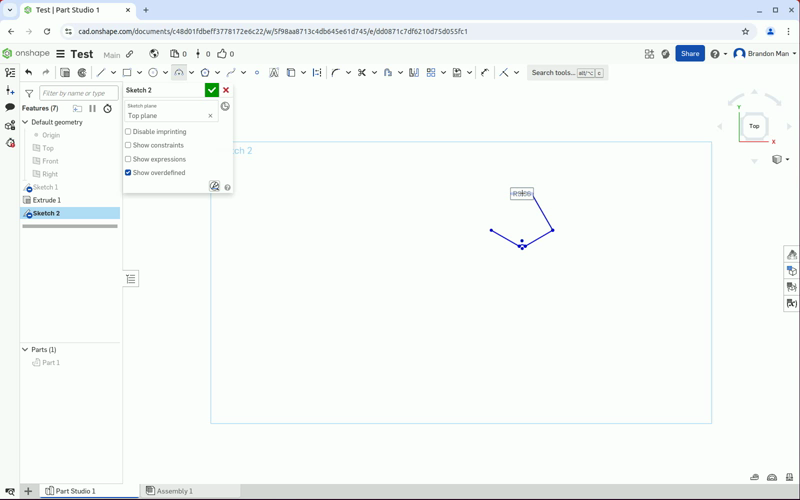
key(esc)
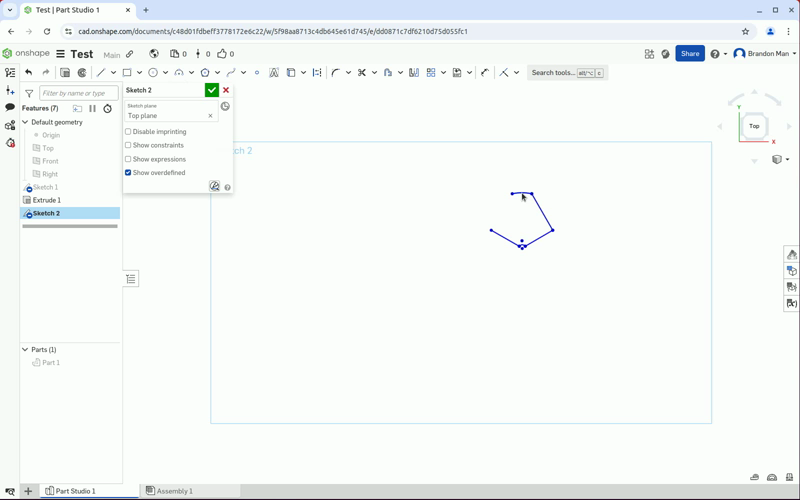
key(l)
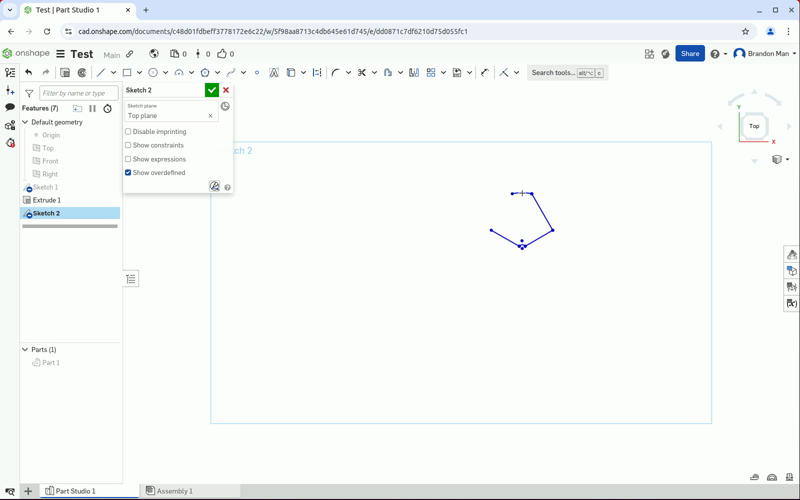
mouse_move(512, 193)
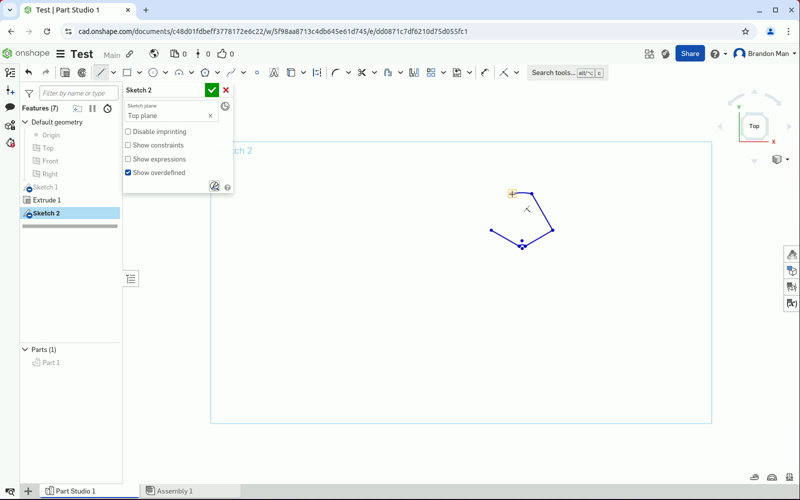
click(512, 193)
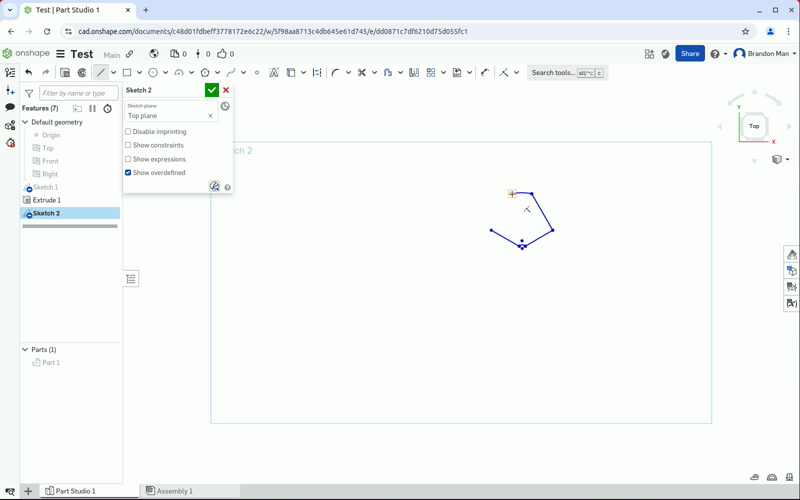
mouse_move(542, 193)
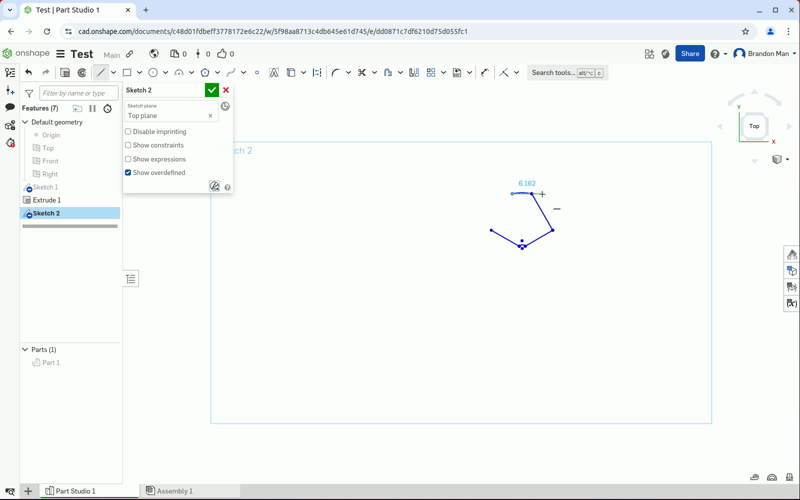
key_down(shift)
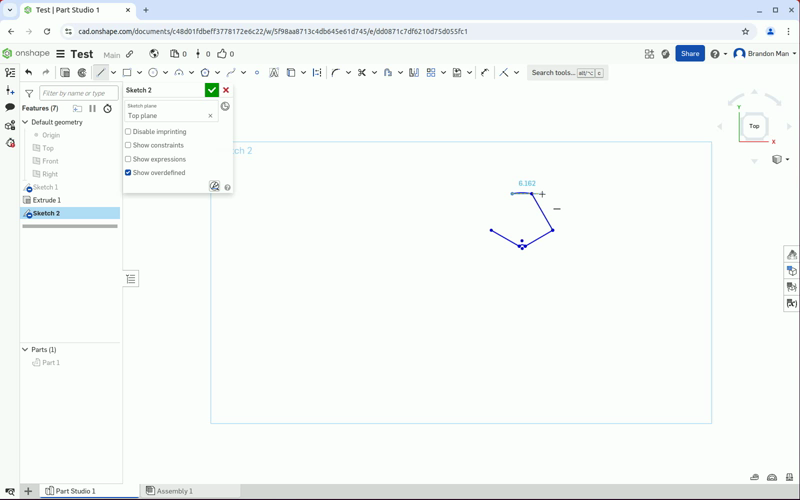
mouse_move(491, 230)
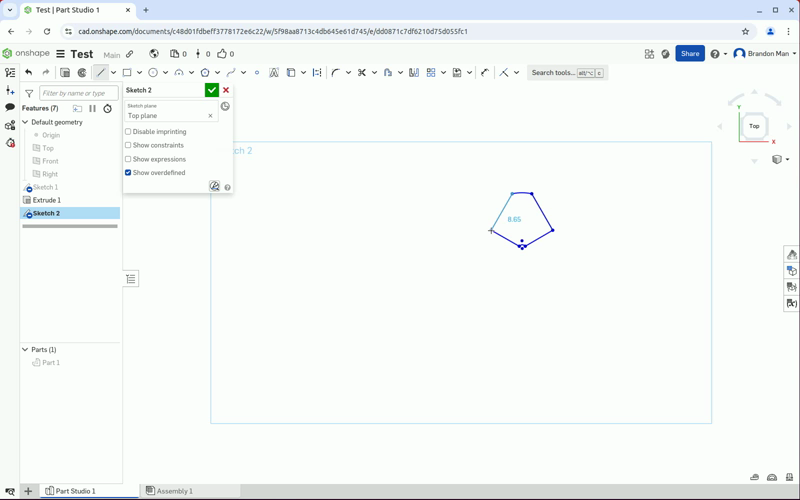
key_up(shift)
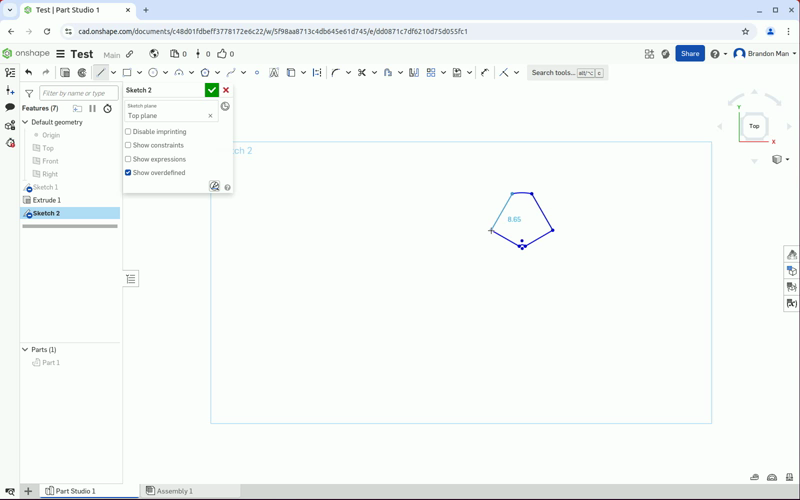
click(491, 230)
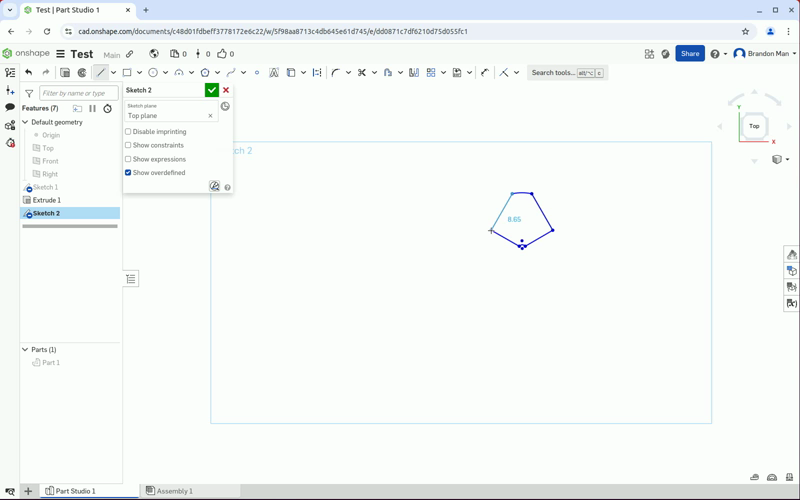
key(esc)
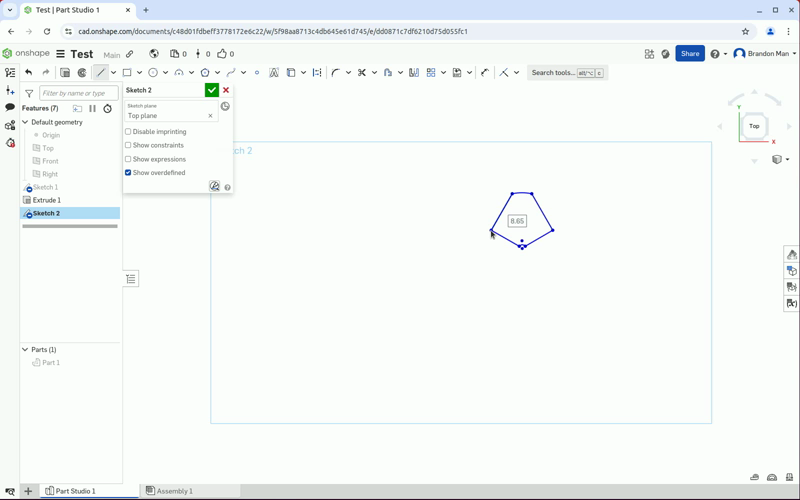
mouse_move(522, 203)
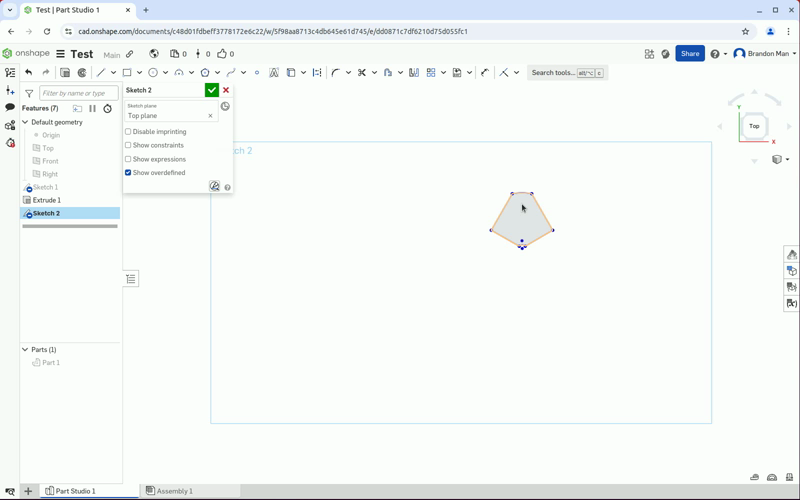
click(522, 203)
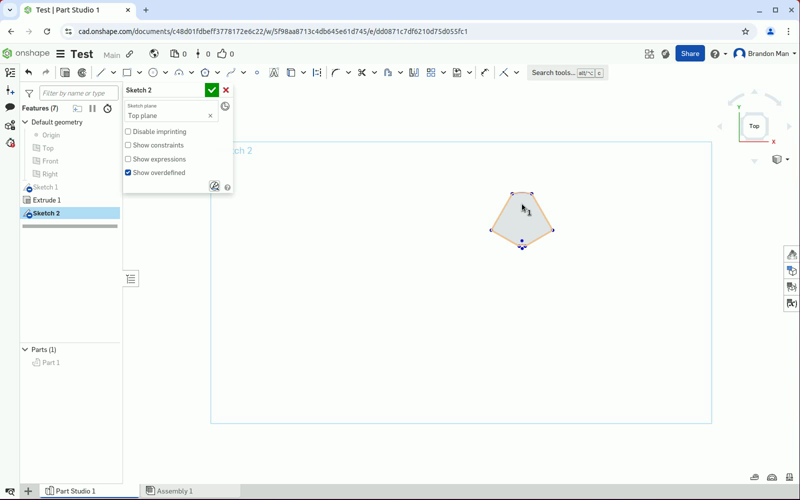
mouse_move(73, 352)
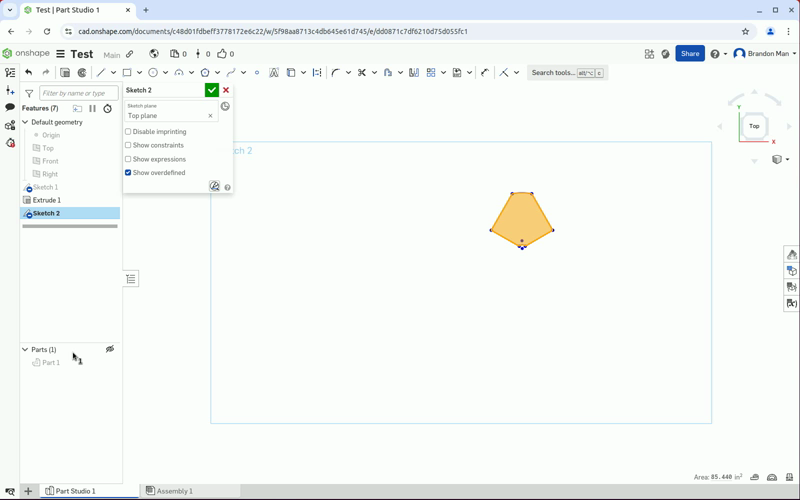
key(shift+y)
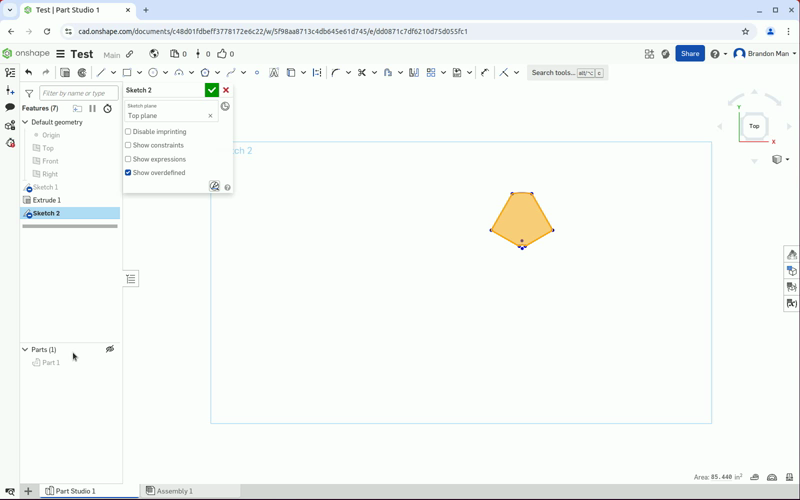
key(shift+e)
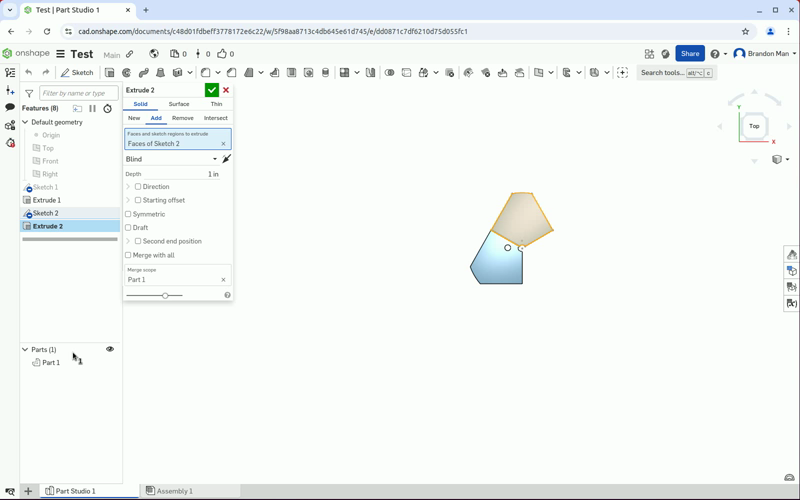
mouse_move(143, 106)
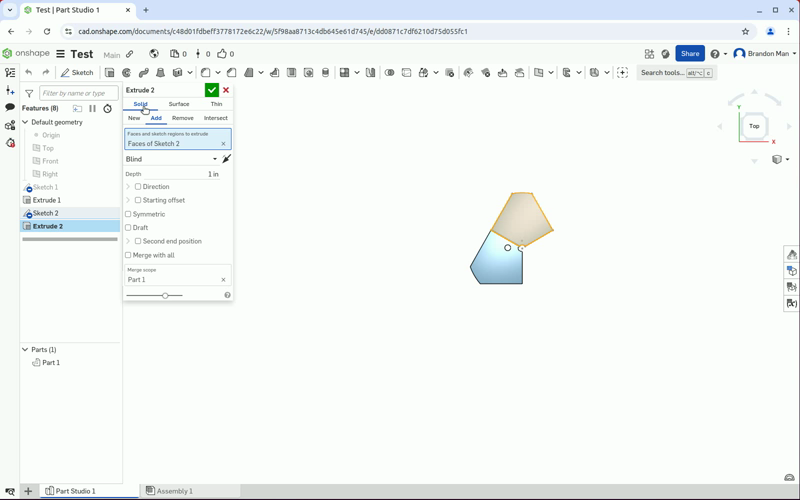
click(143, 106)
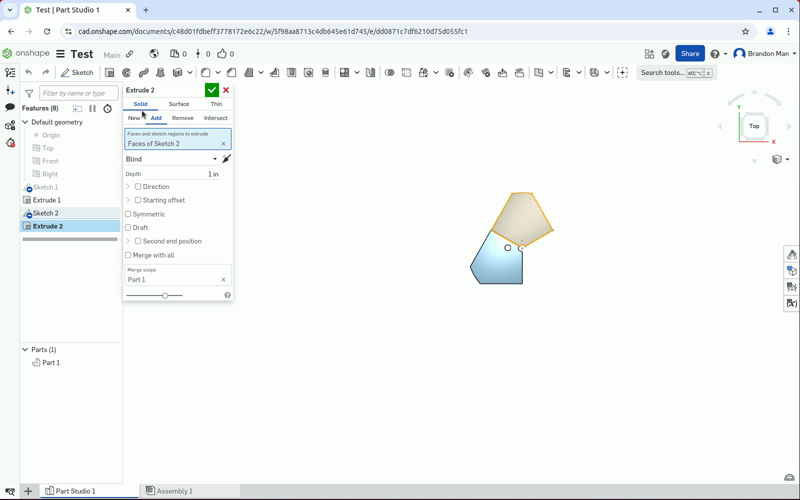
mouse_move(137, 120)
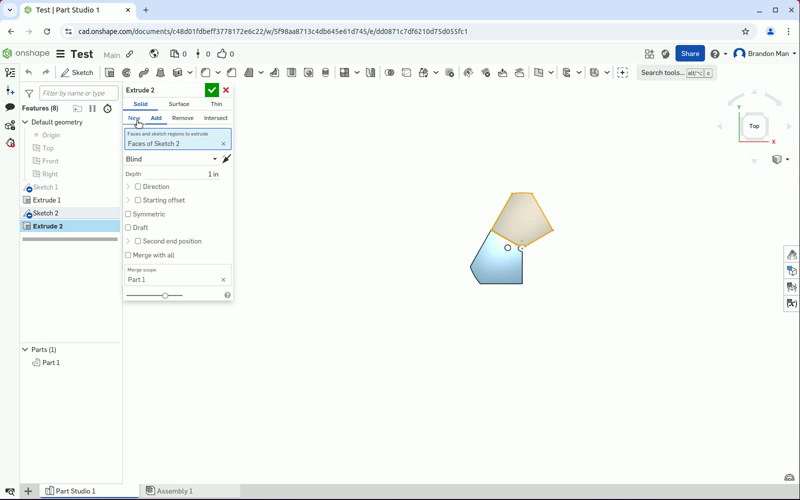
click(137, 120)
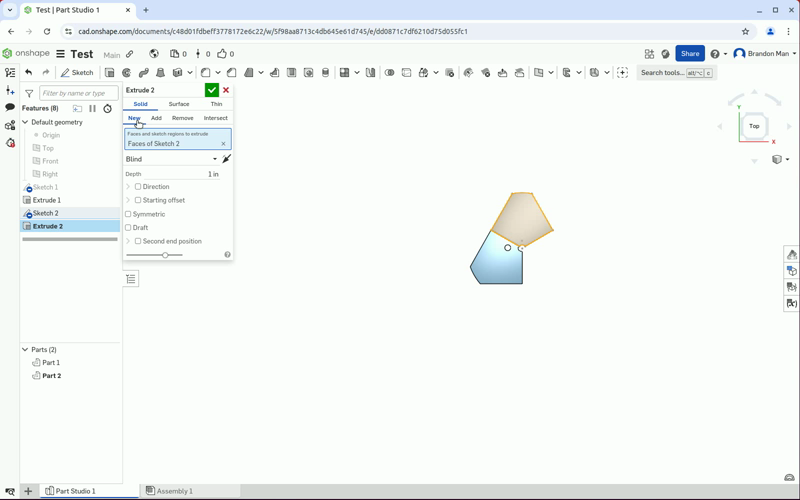
key(tab, 4)
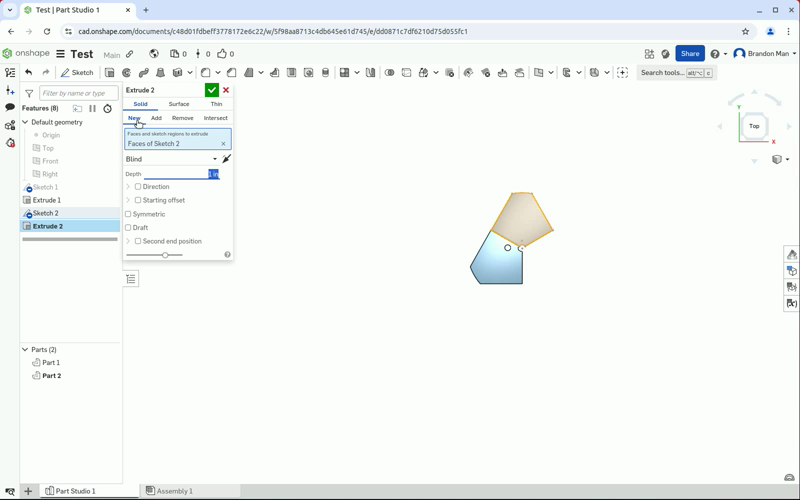
text(2.889)
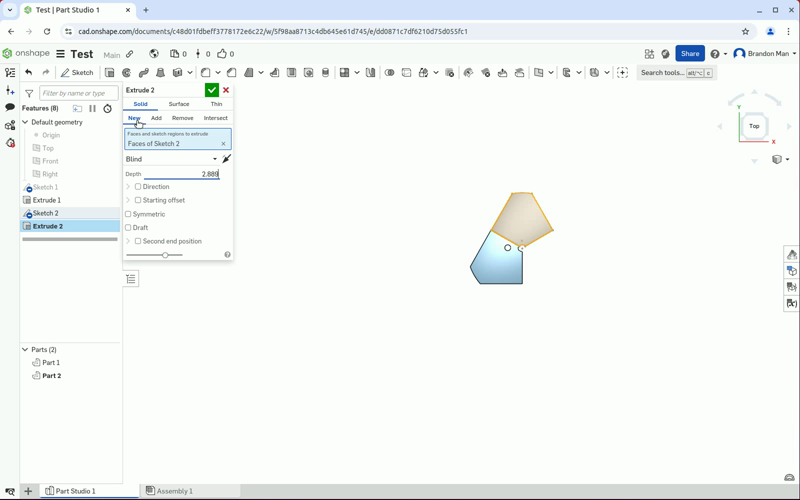
key(enter)
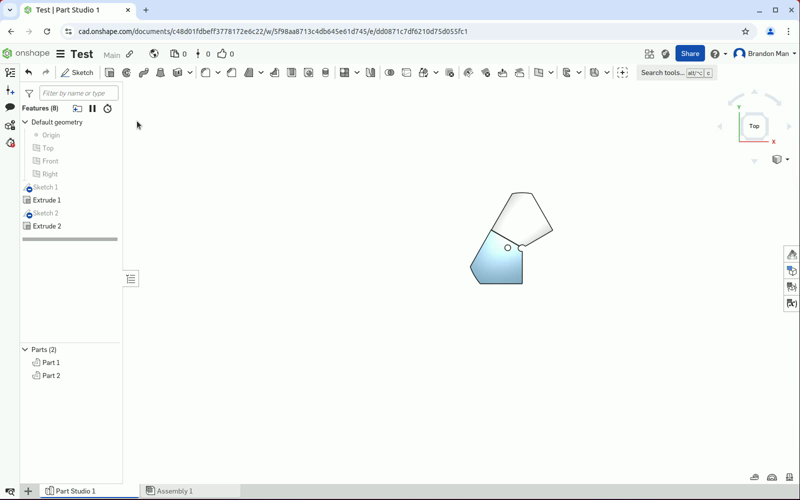
key(shift+h)
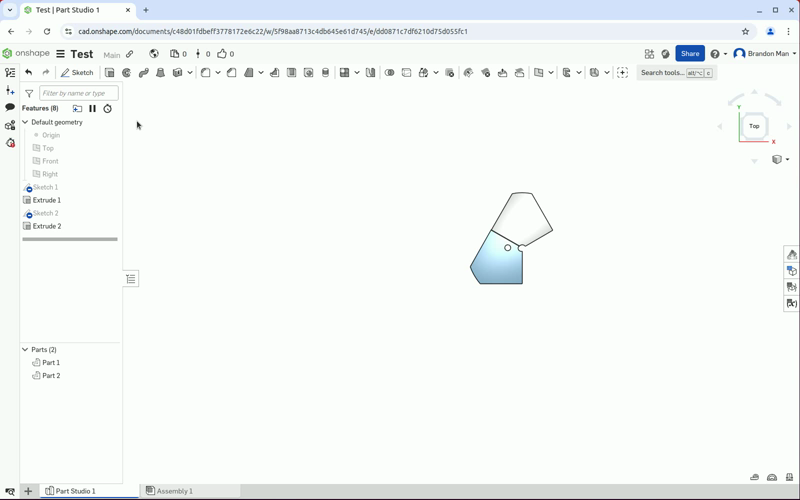
key(shift+h)
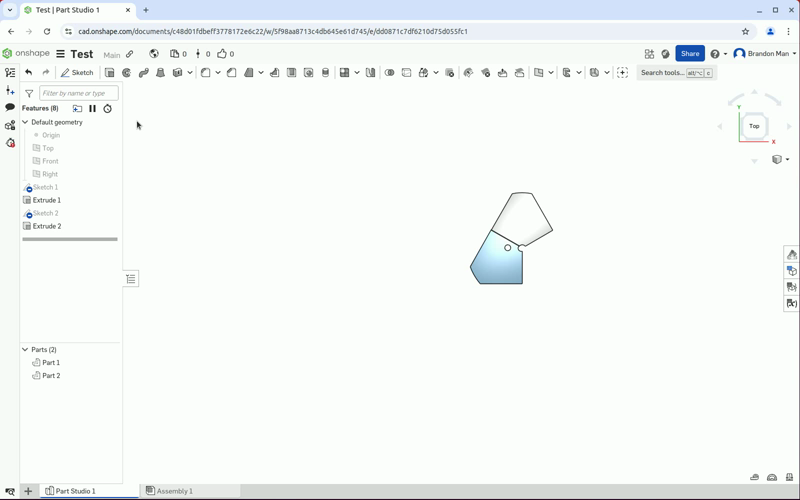
mouse_move(73, 189)
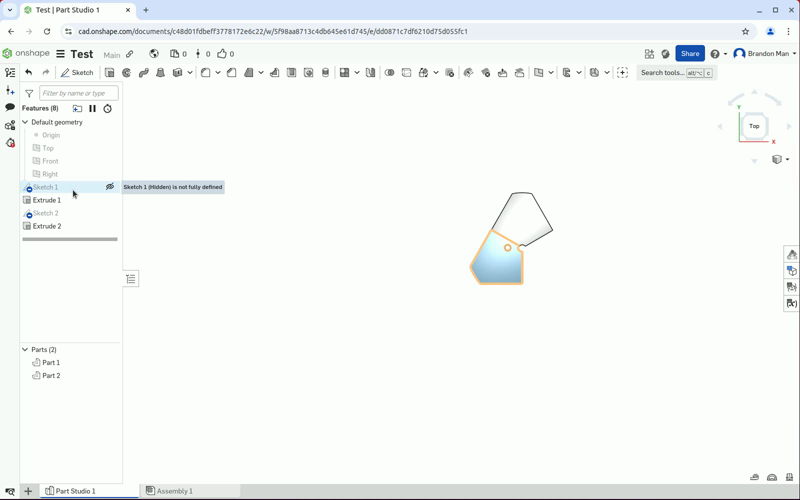
click(73, 189)
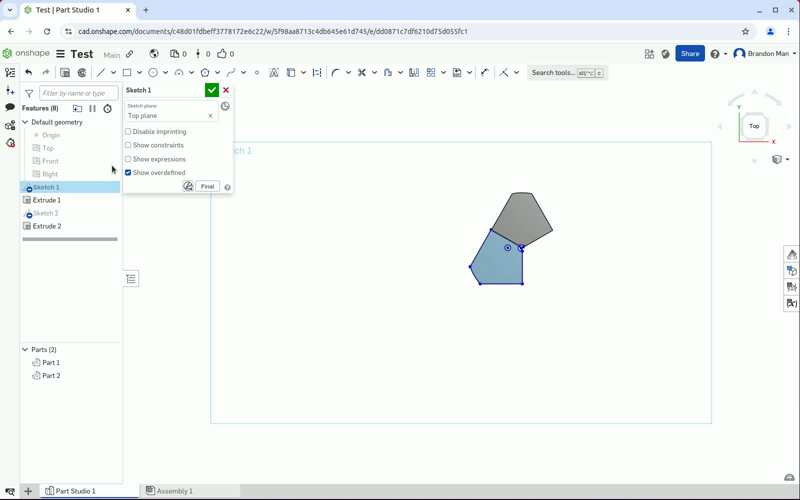
mouse_move(229, 92)
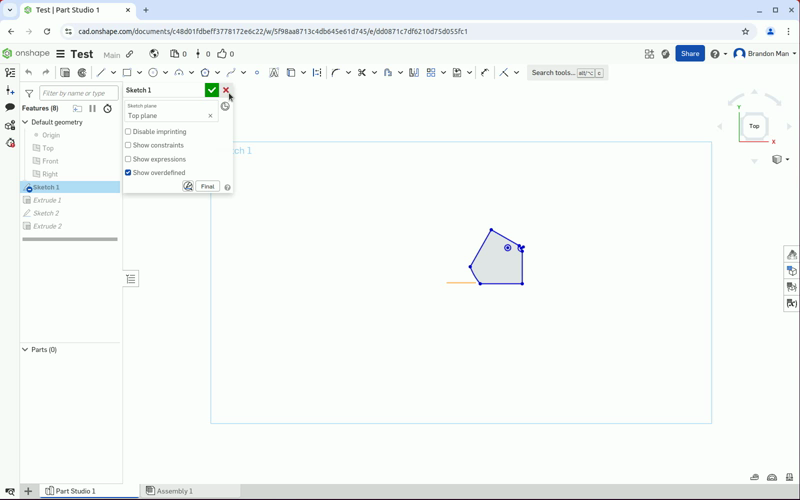
click(229, 92)
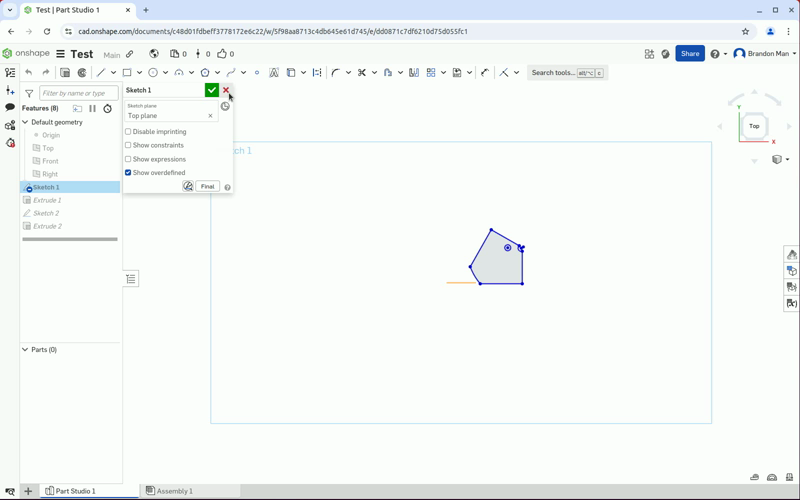
key(shift+s)
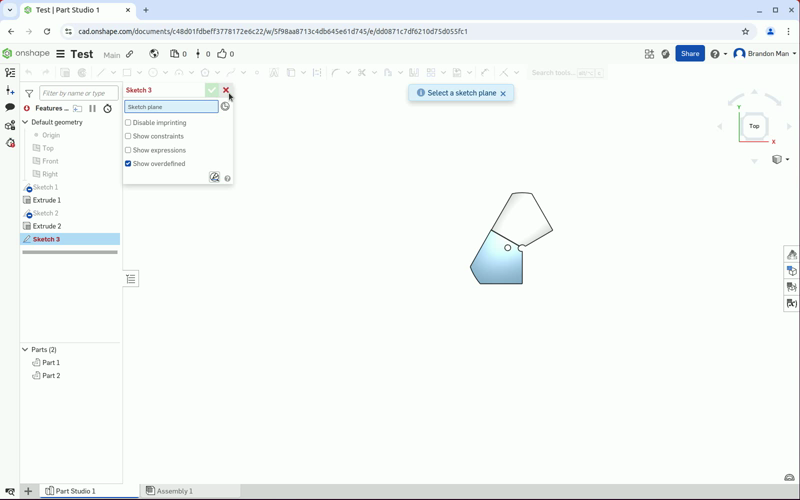
mouse_move(73, 150)
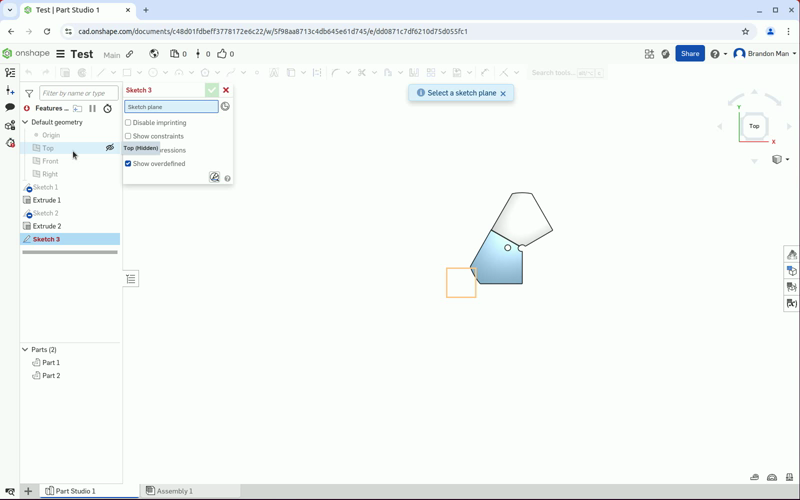
click(73, 150)
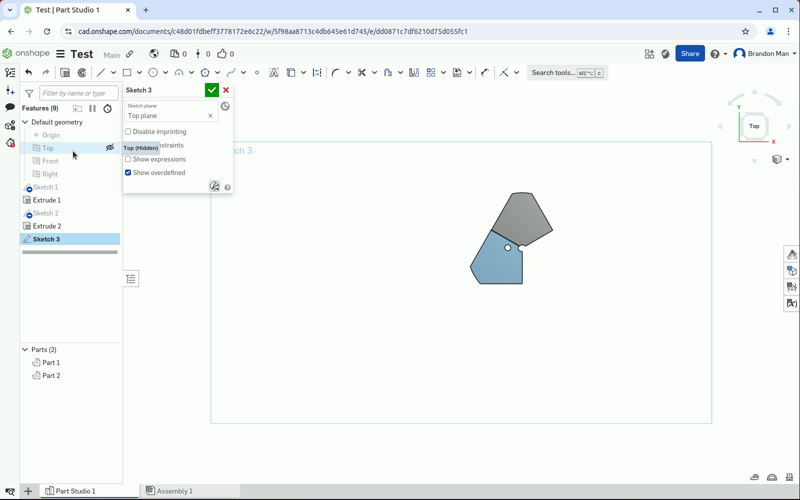
mouse_move(73, 352)
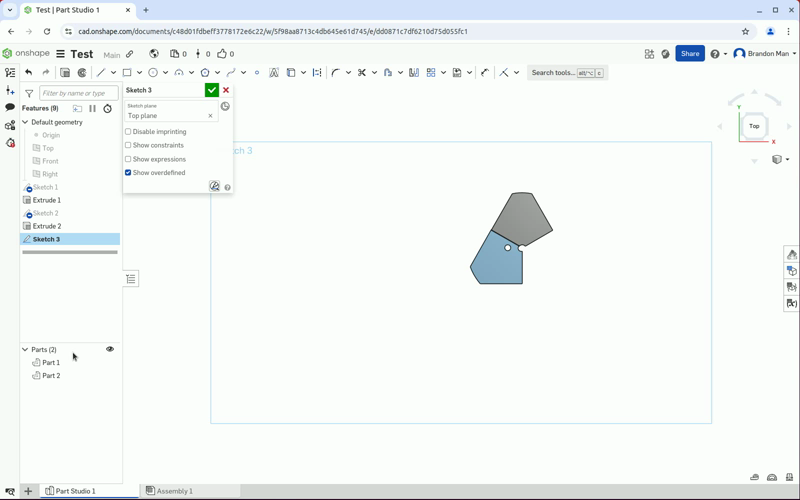
key(y)
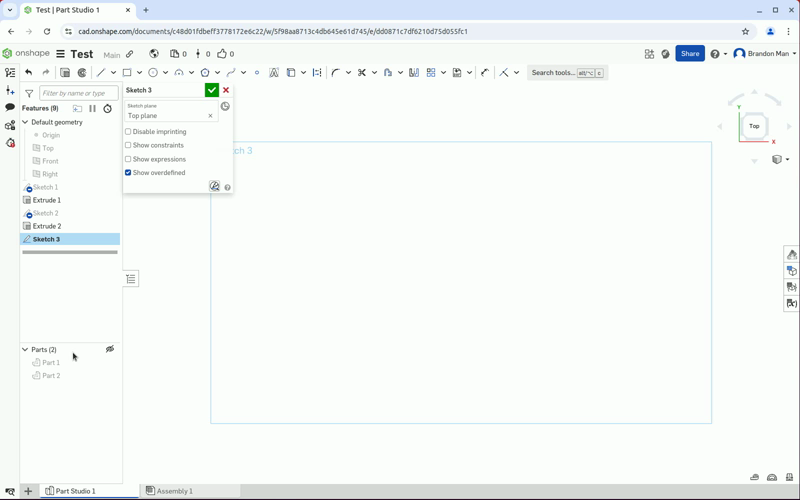
key(l)
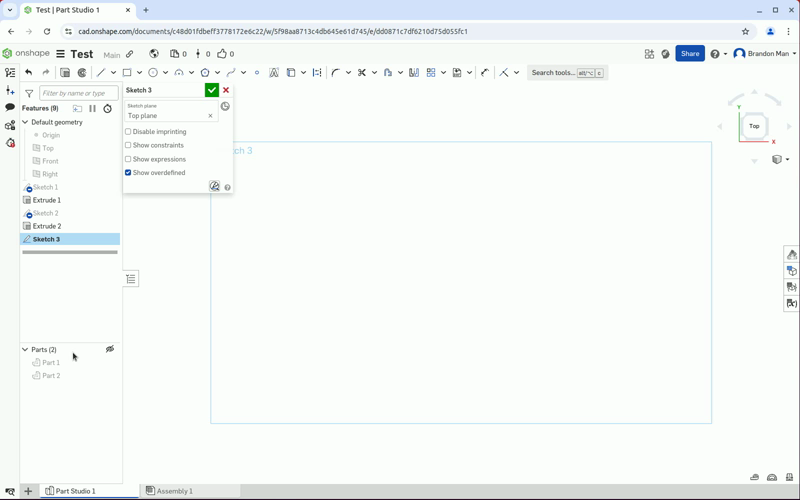
key_down(shift)
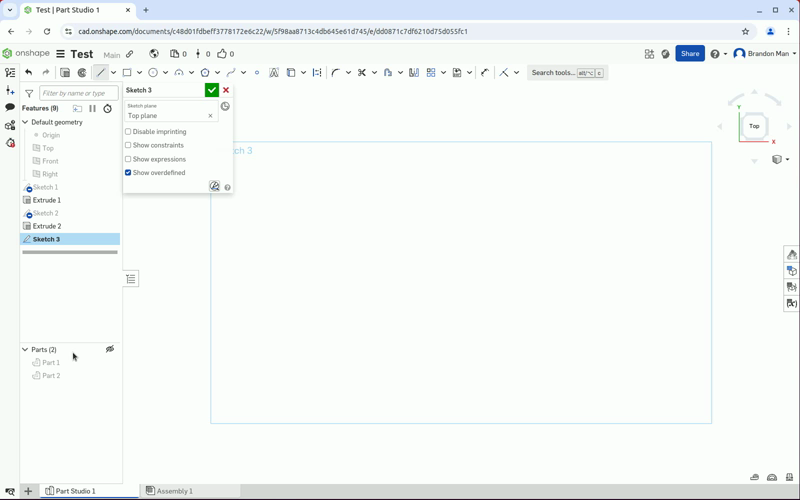
mouse_move(521, 282)
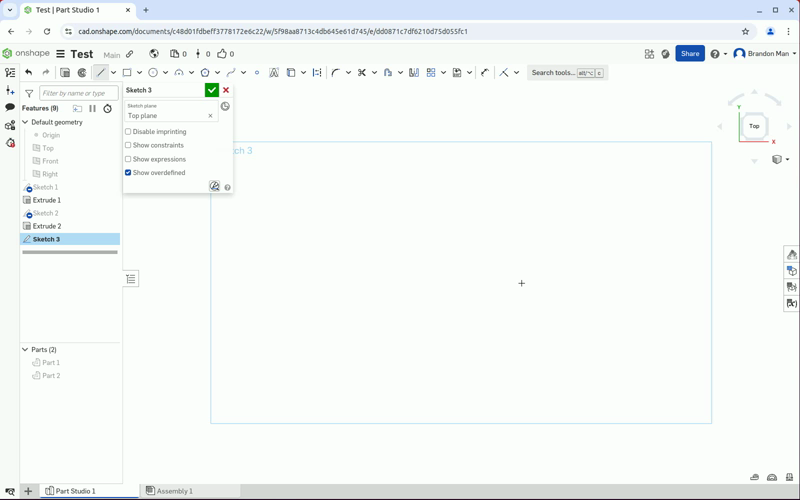
click(521, 282)
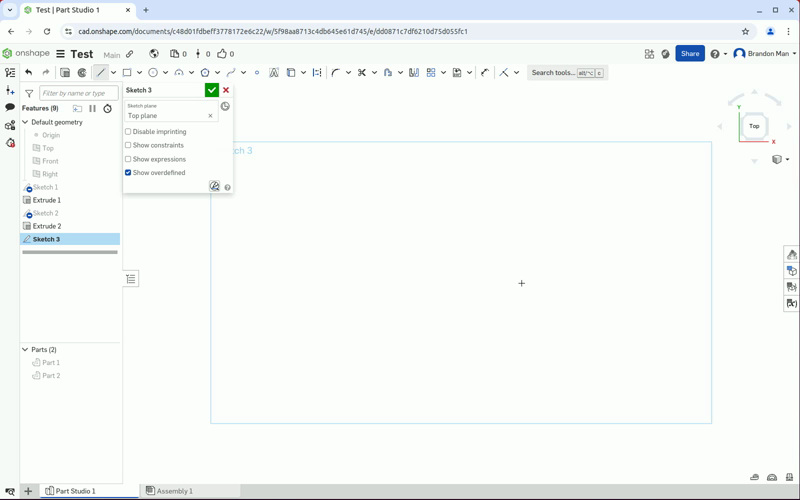
key_up(shift)
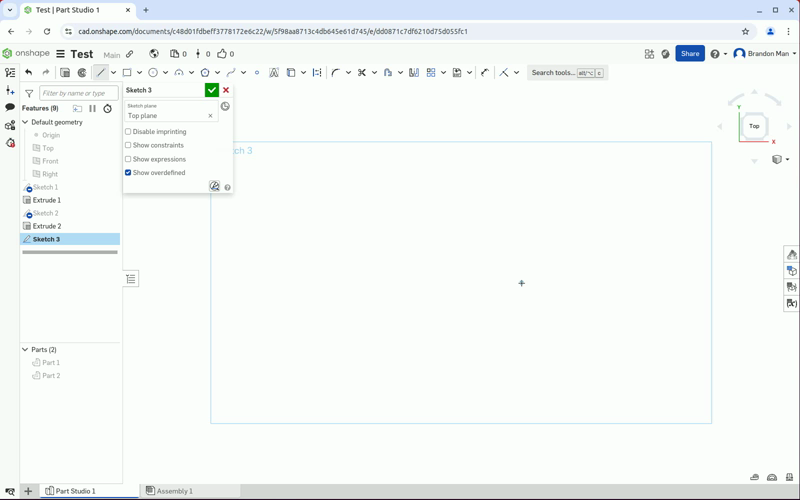
key_down(shift)
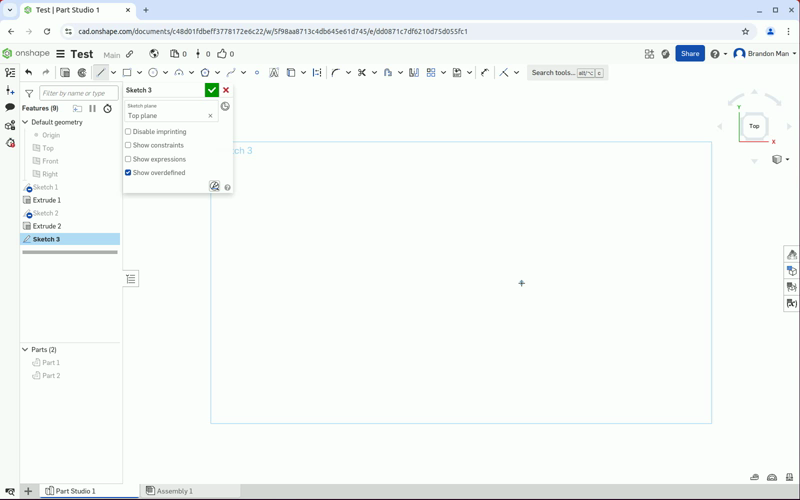
mouse_move(551, 282)
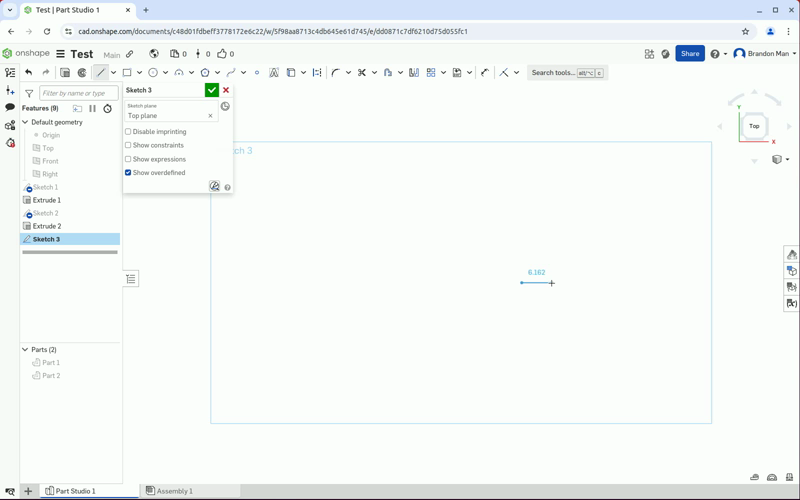
mouse_move(563, 282)
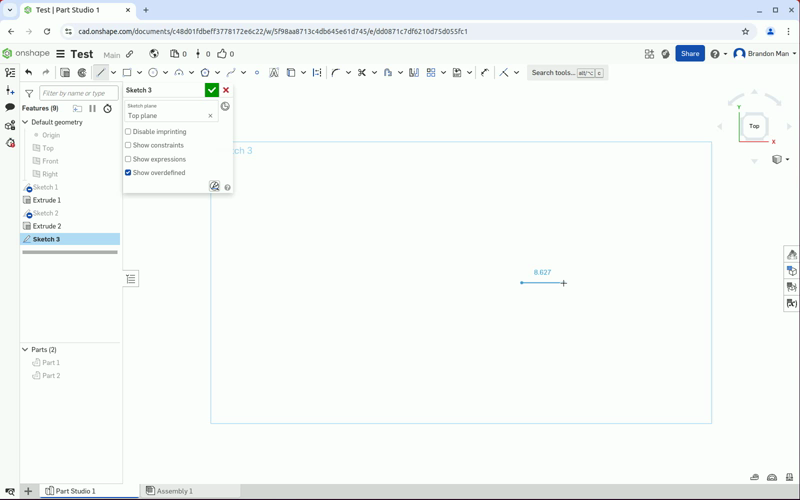
click(563, 282)
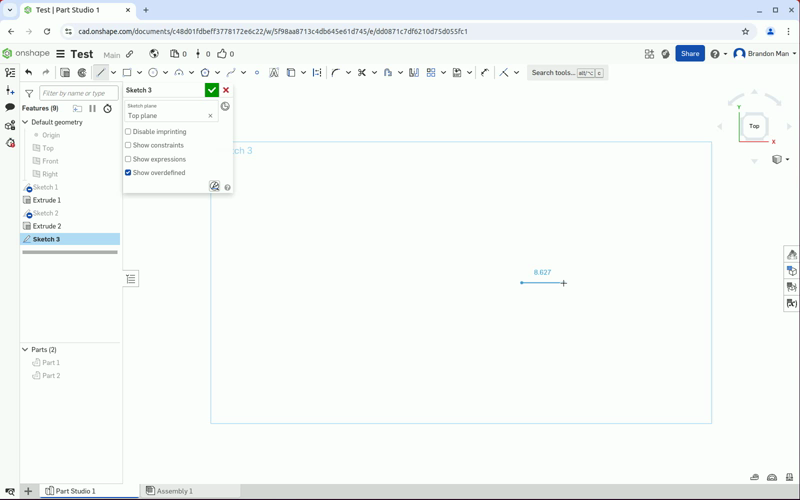
key_up(shift)
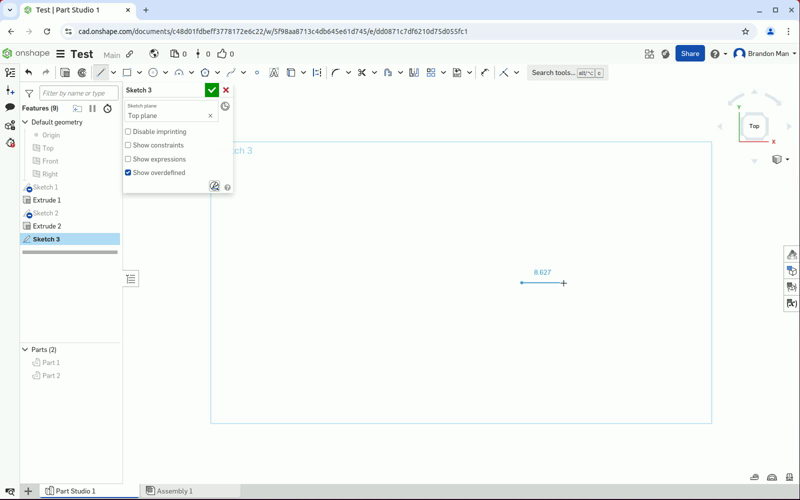
key(esc)
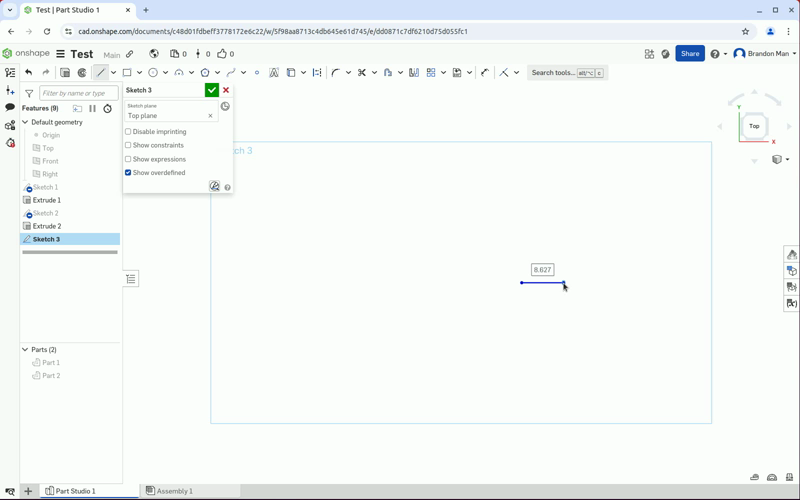
key(a)
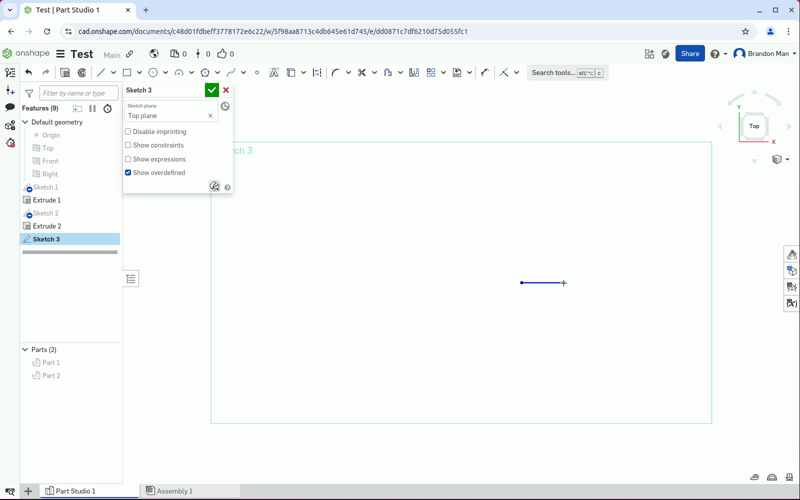
mouse_move(563, 282)
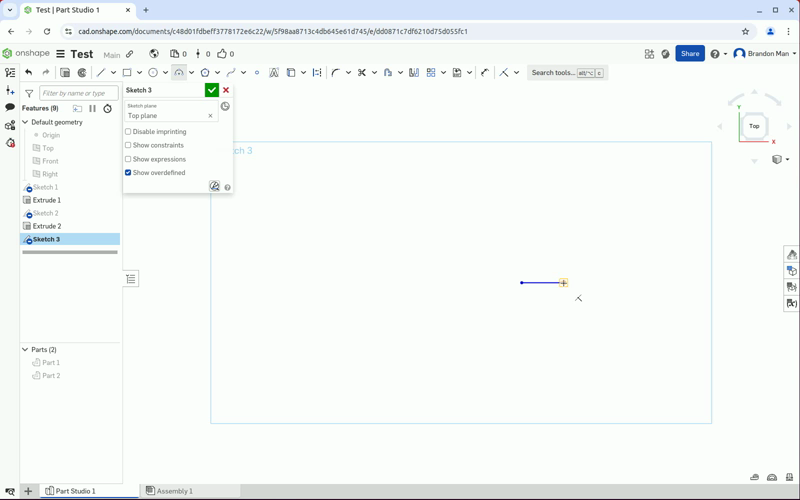
click(563, 282)
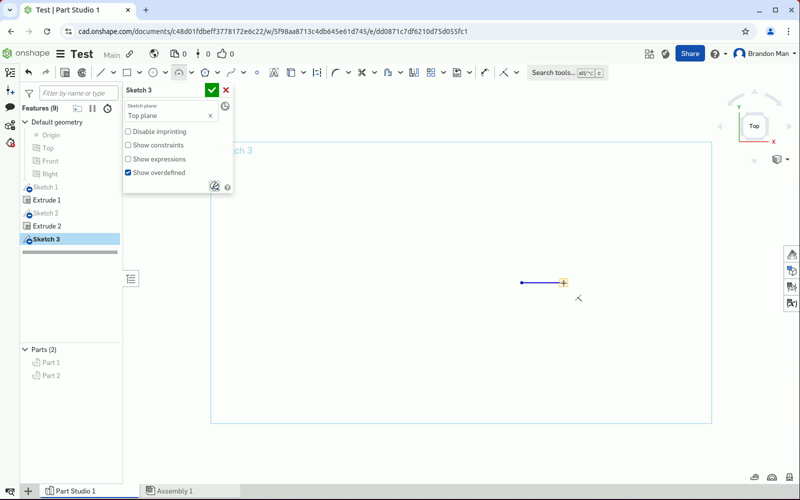
key_down(shift)
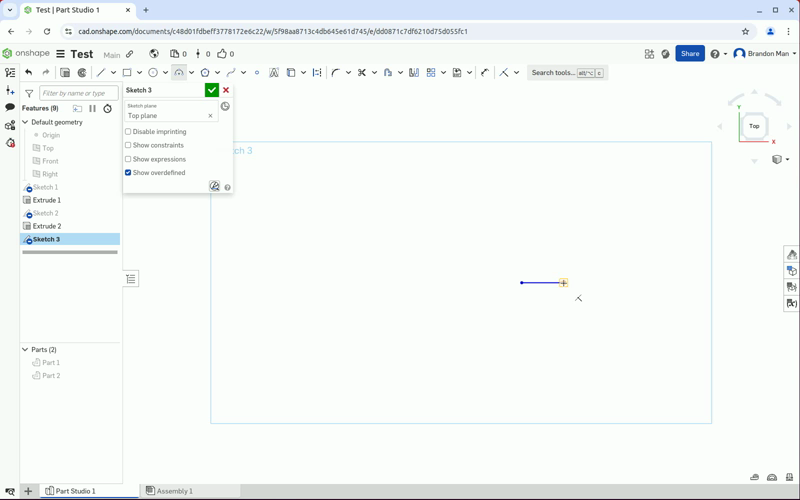
mouse_move(573, 266)
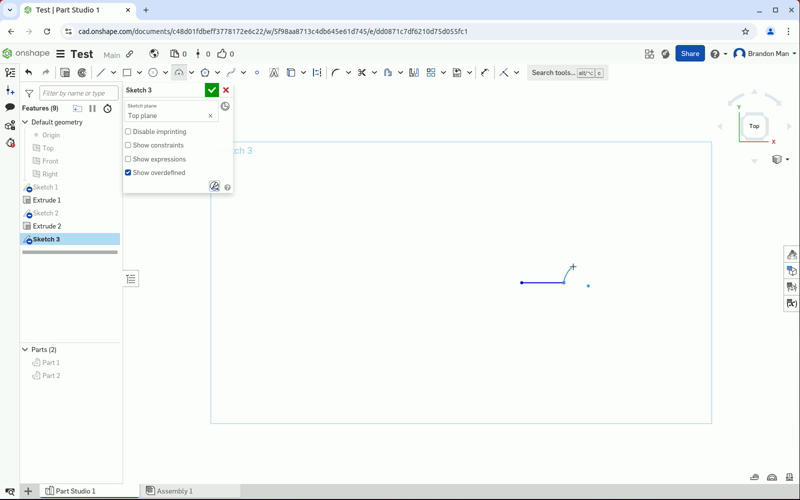
click(573, 266)
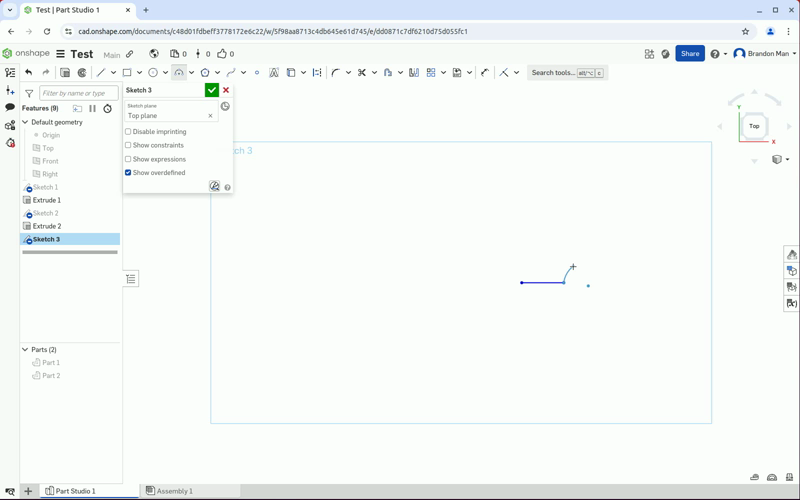
mouse_move(569, 274)
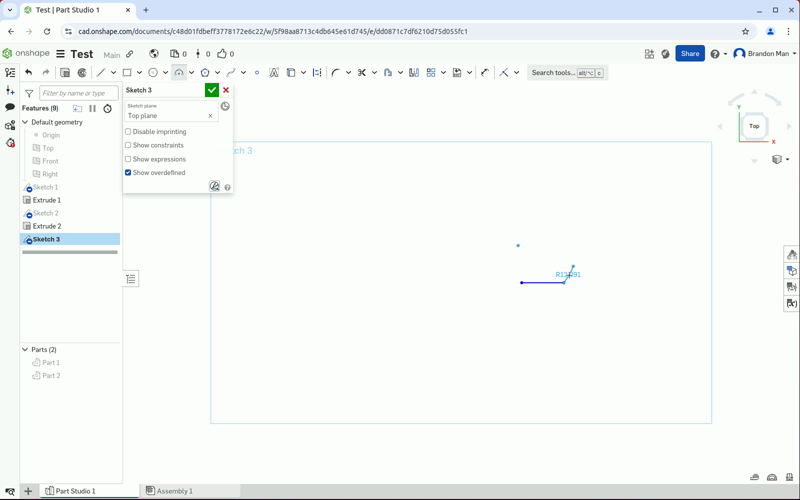
click(569, 274)
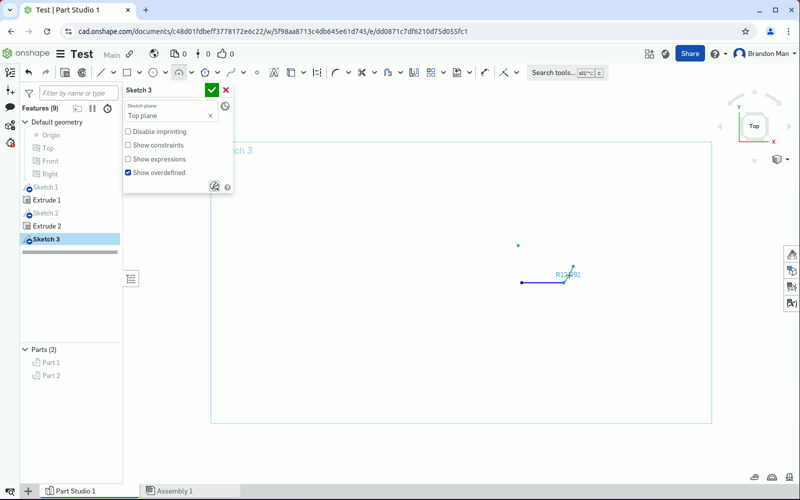
key_up(shift)
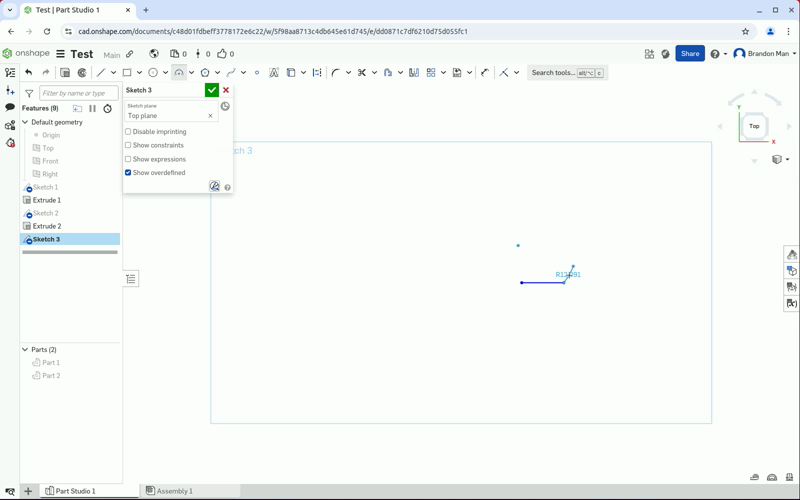
key(esc)
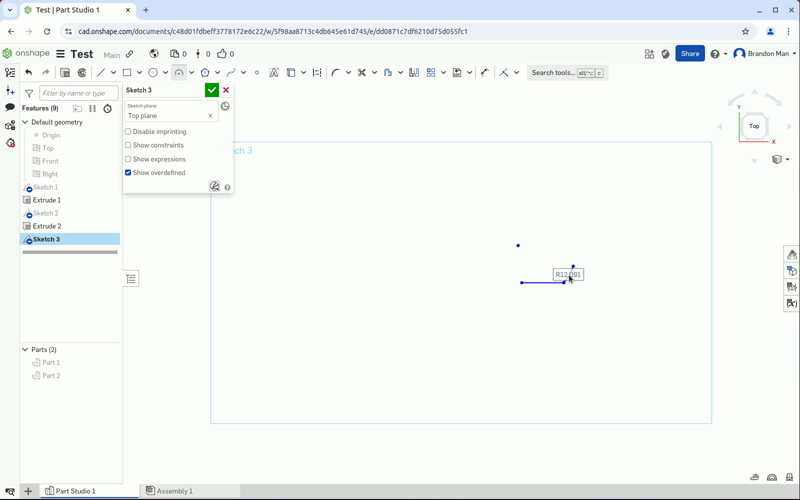
key(l)
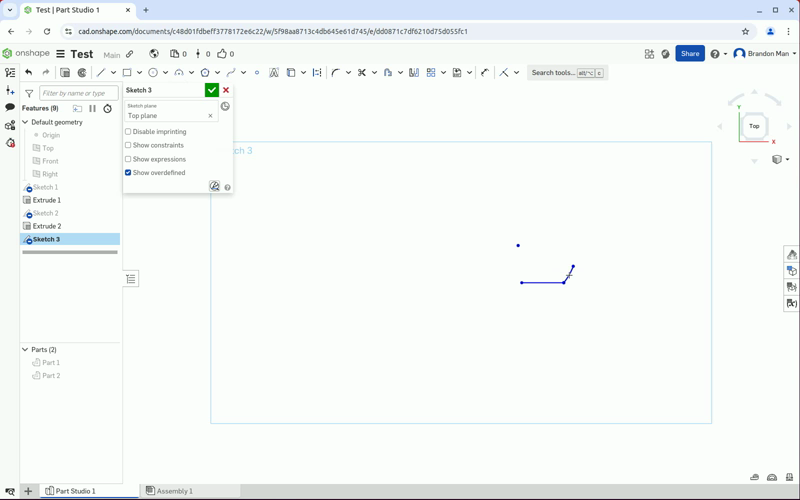
mouse_move(573, 266)
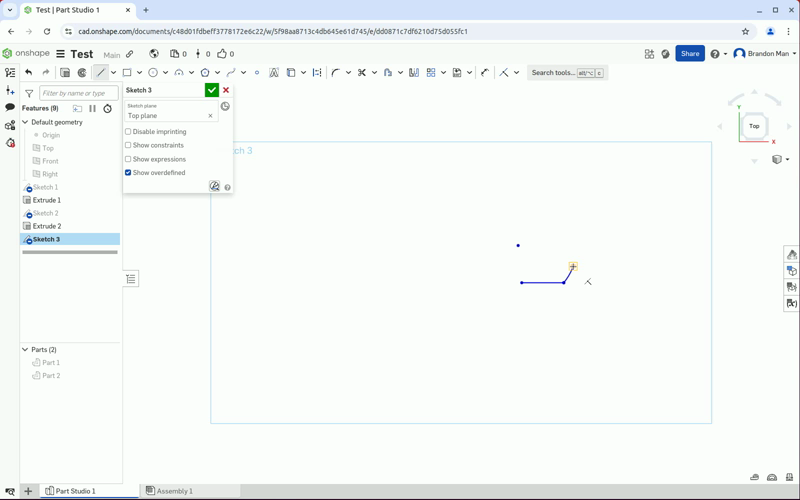
click(573, 266)
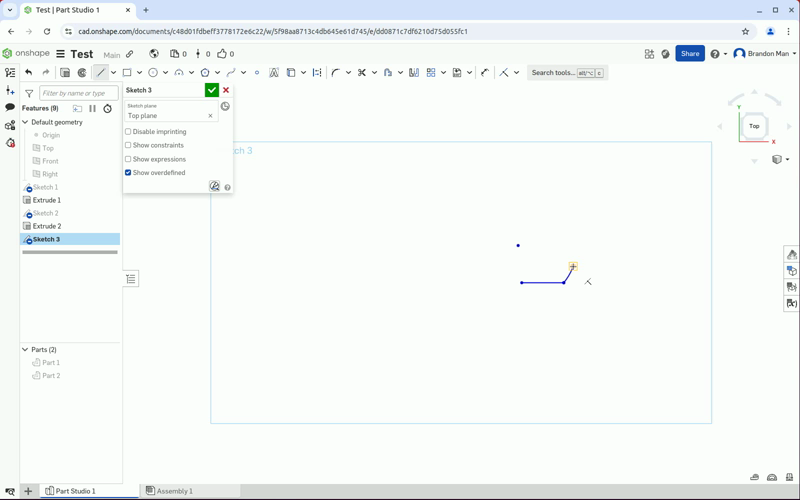
key_down(shift)
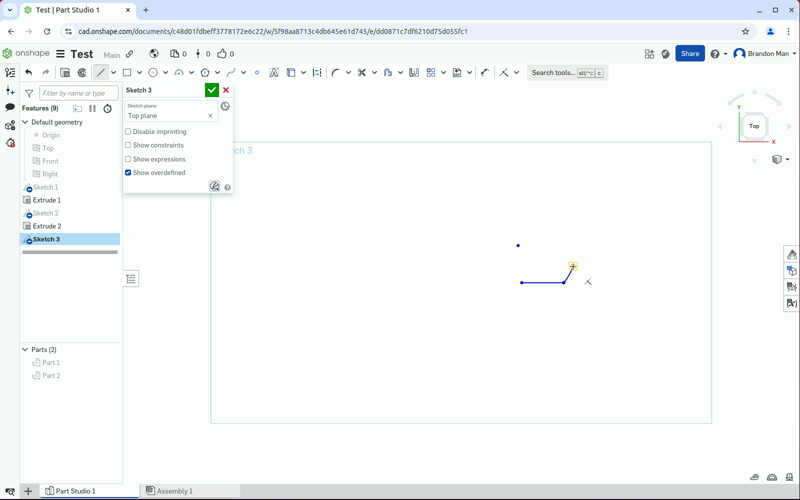
mouse_move(589, 266)
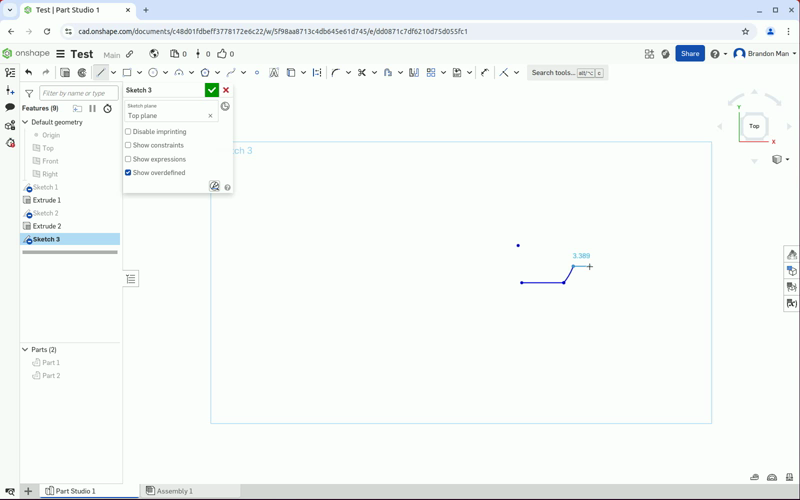
mouse_move(552, 229)
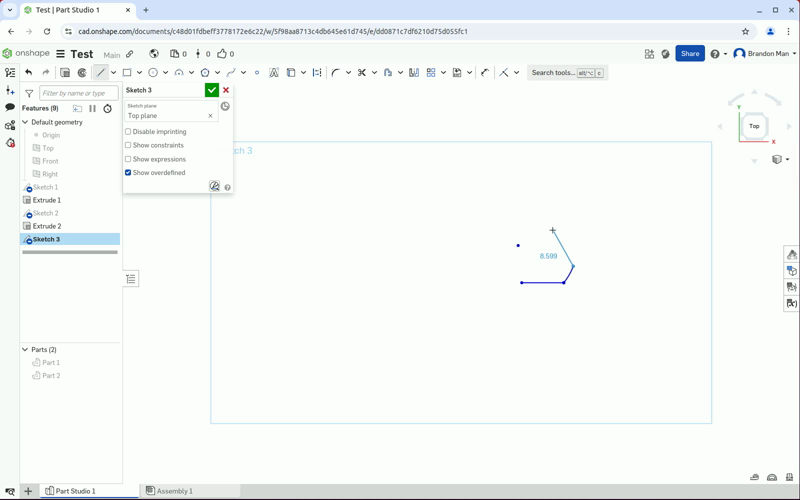
click(552, 229)
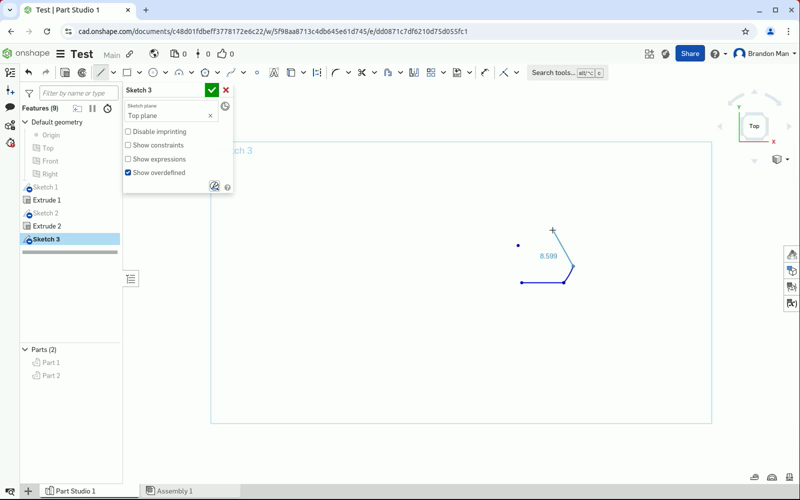
key_up(shift)
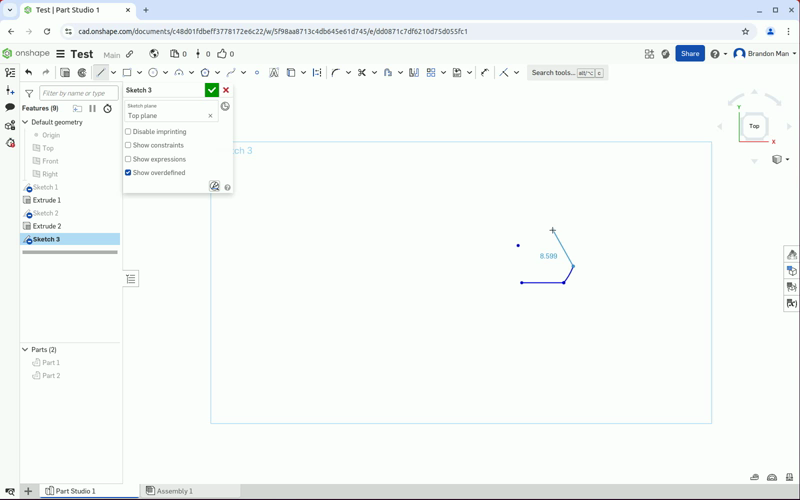
key_down(shift)
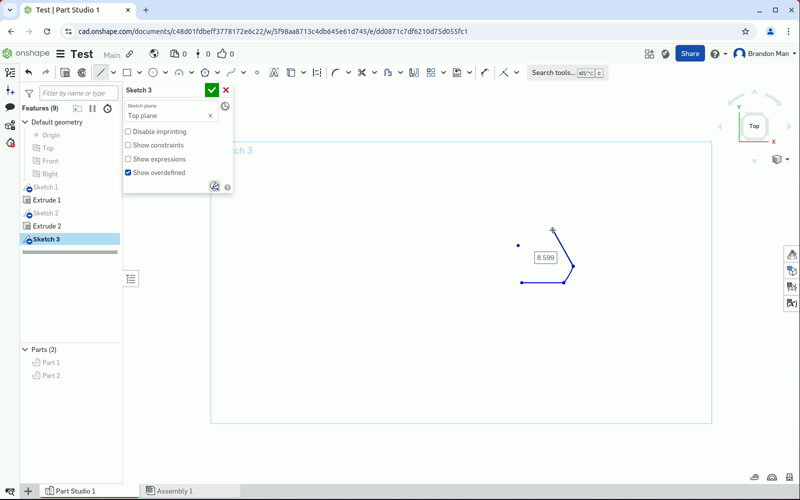
mouse_move(582, 229)
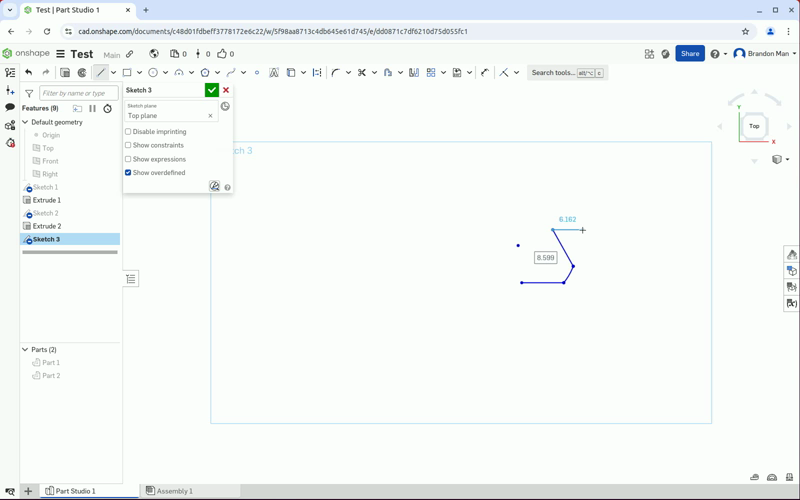
mouse_move(524, 245)
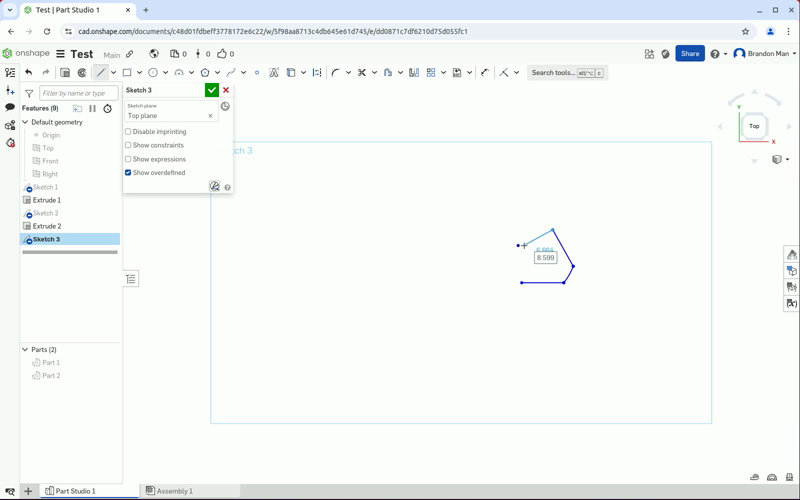
click(524, 245)
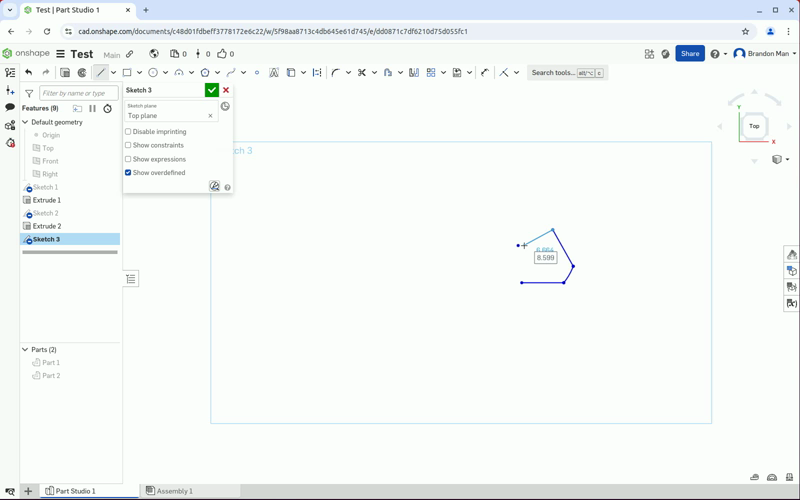
key_up(shift)
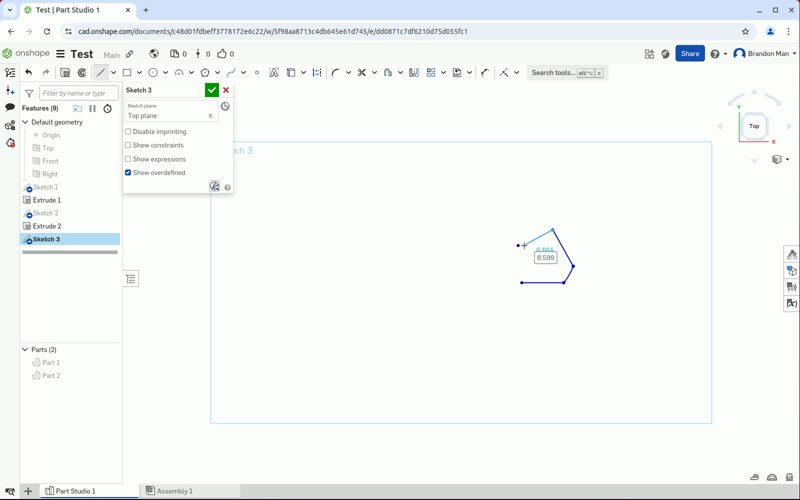
key(esc)
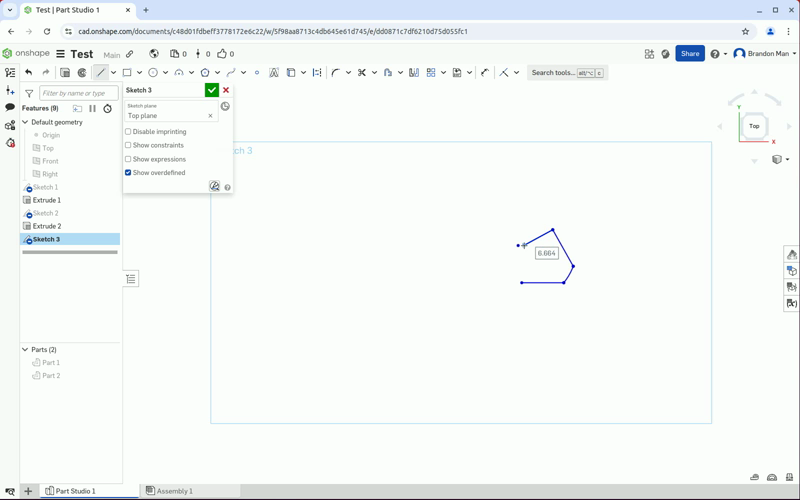
key(a)
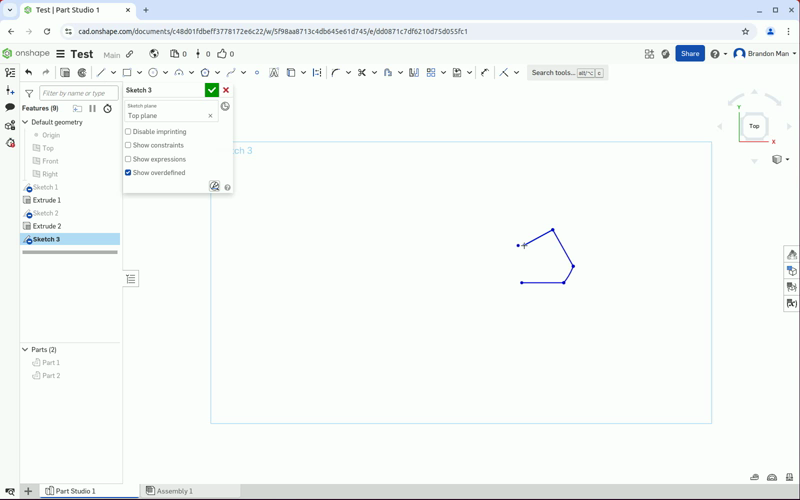
mouse_move(524, 245)
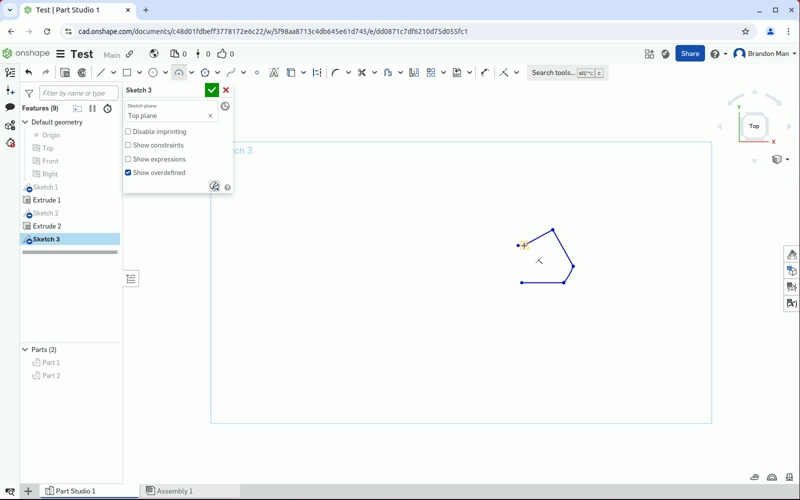
click(524, 245)
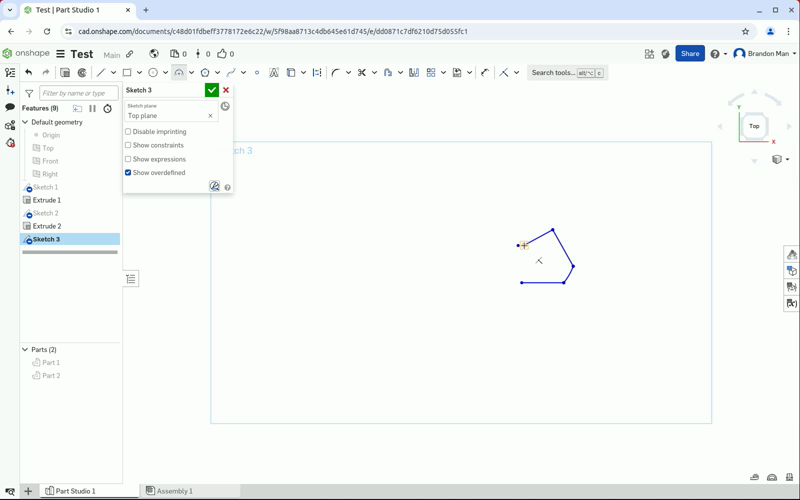
key_down(shift)
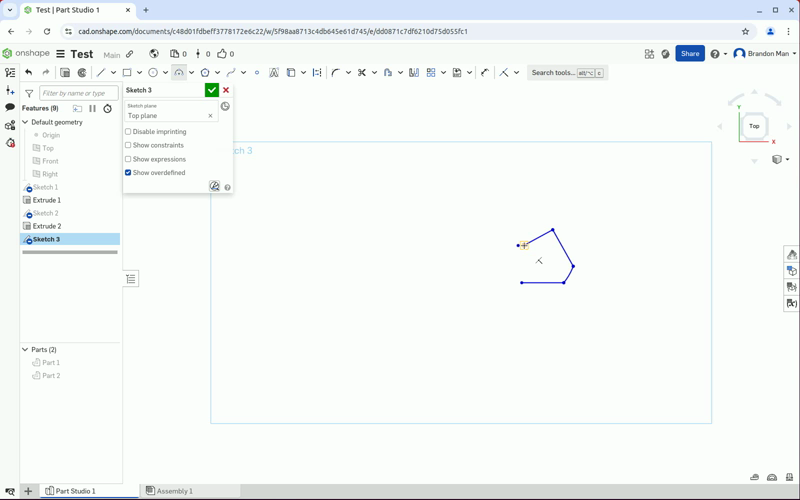
mouse_move(521, 250)
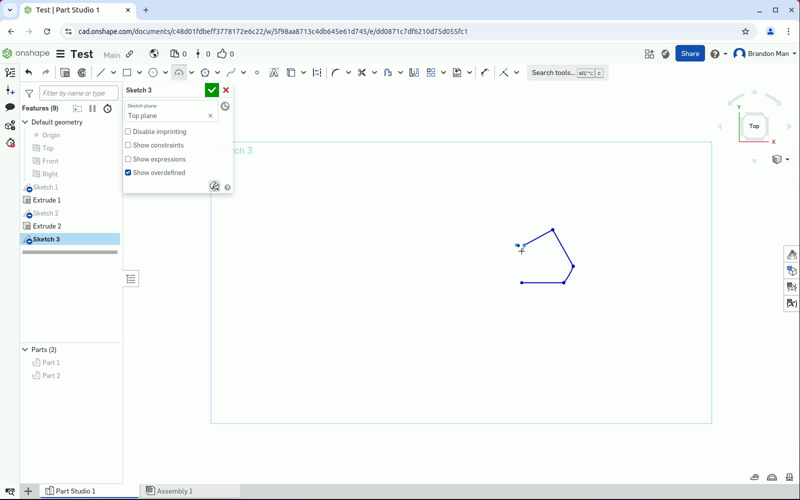
scroll(6)
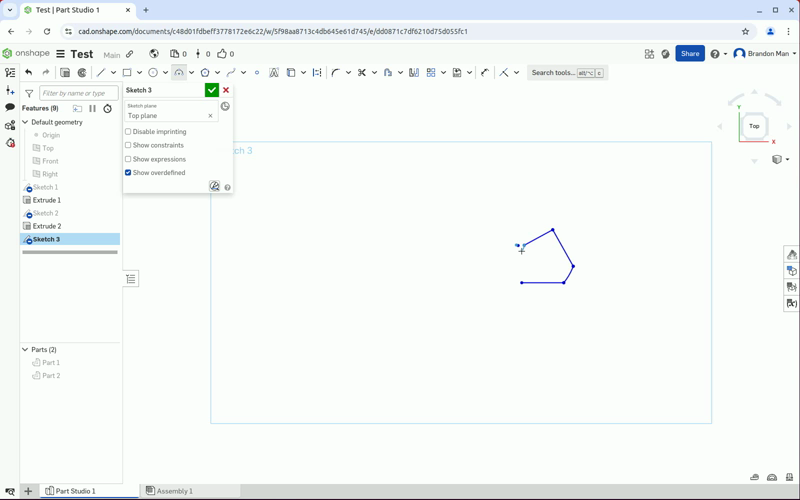
scroll(6)
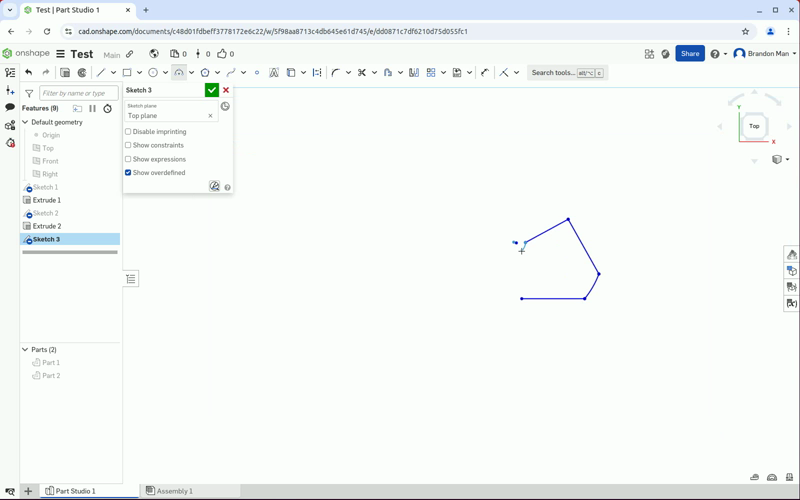
scroll(6)
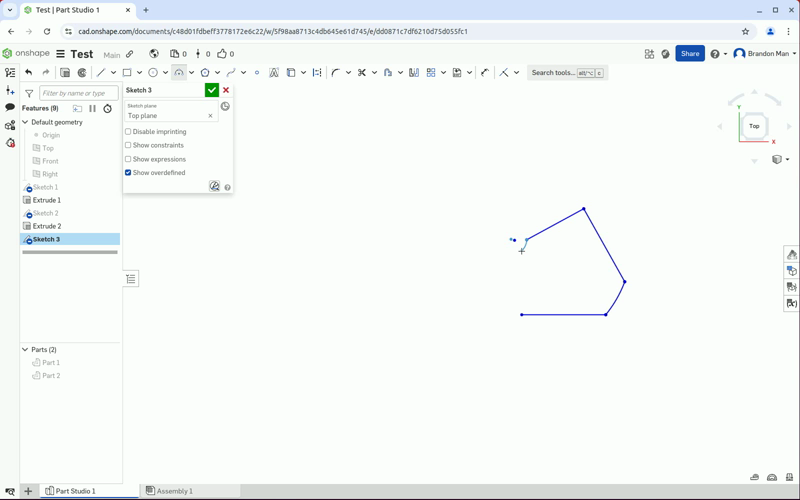
scroll(6)
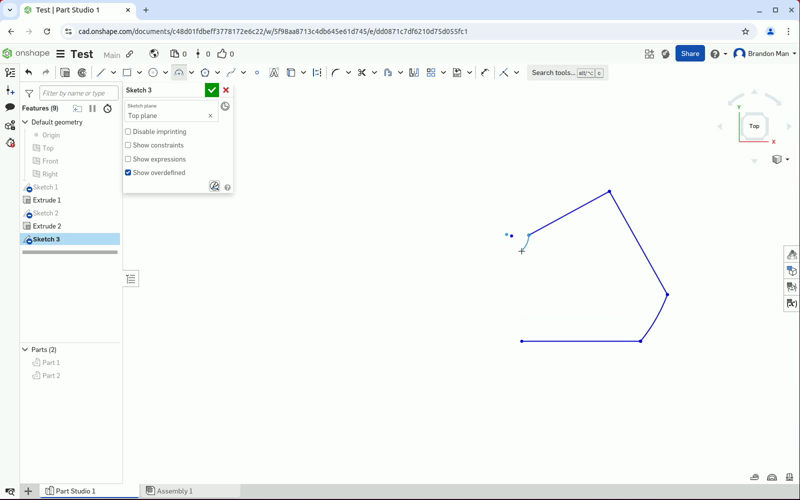
scroll(6)
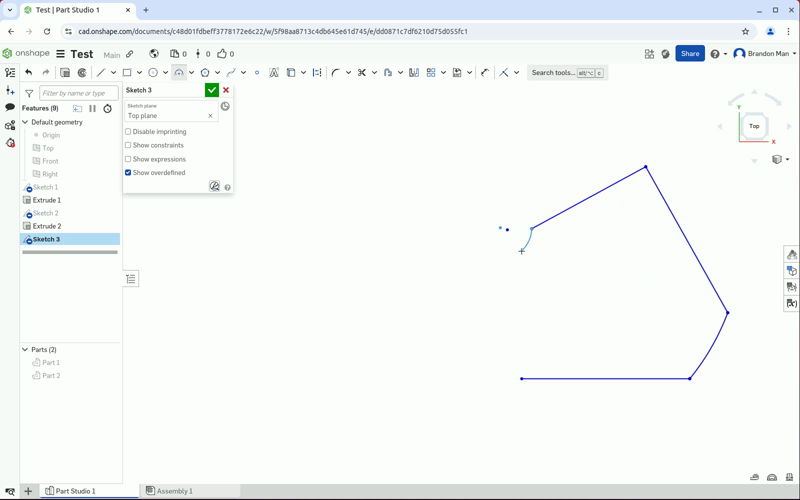
scroll(6)
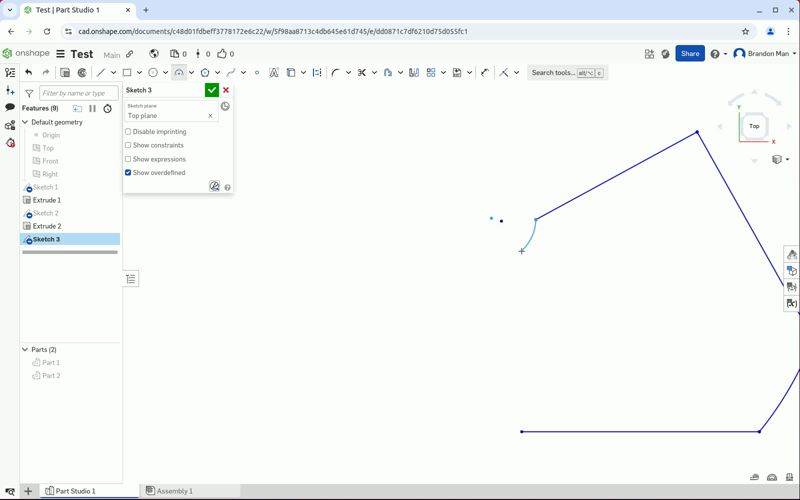
scroll(6)
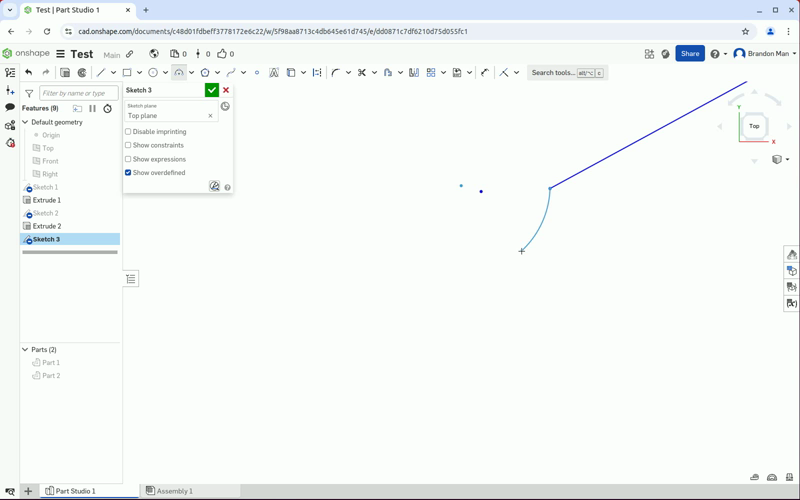
click(521, 250)
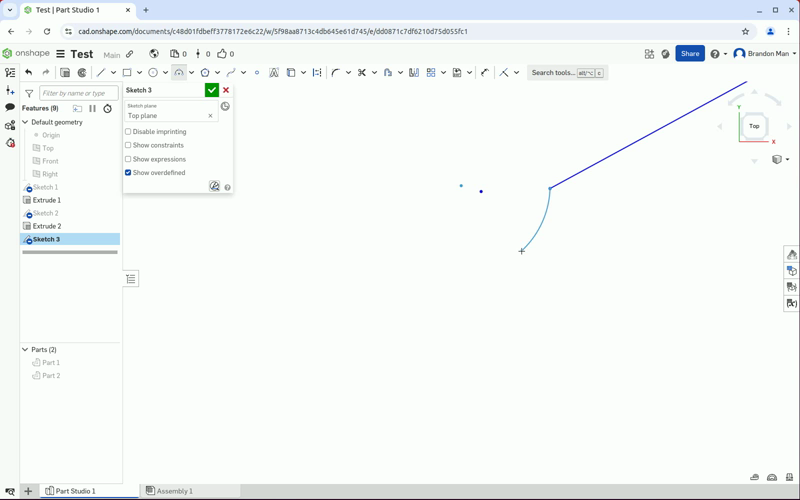
scroll(-6)
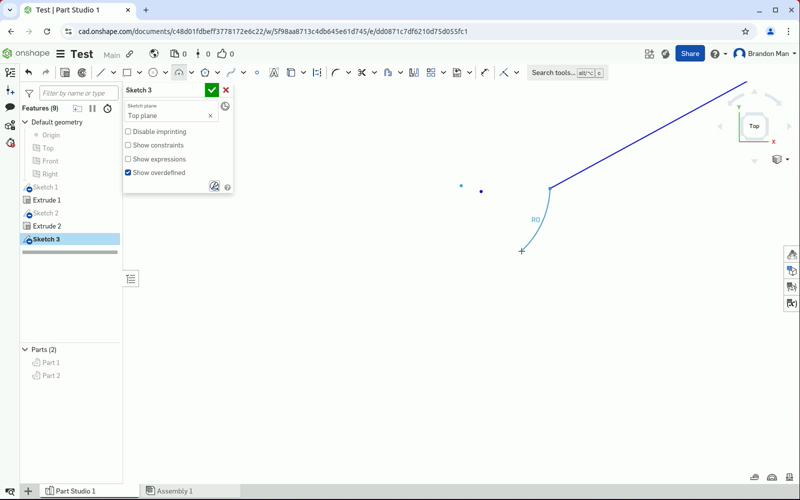
scroll(-6)
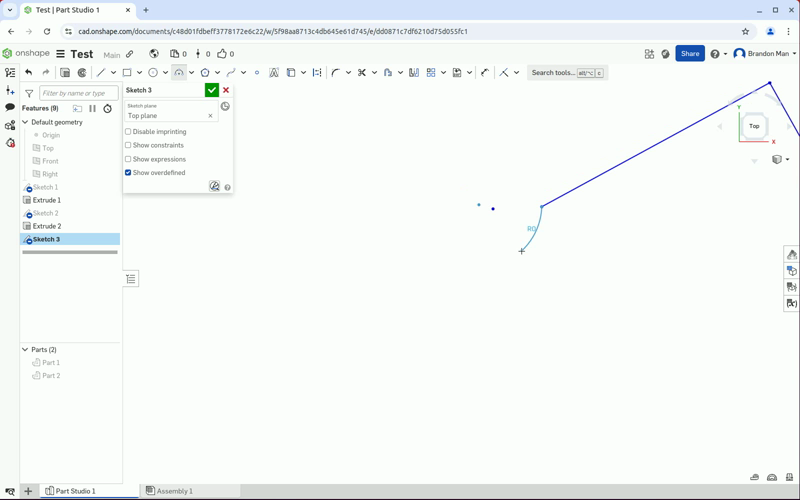
scroll(-6)
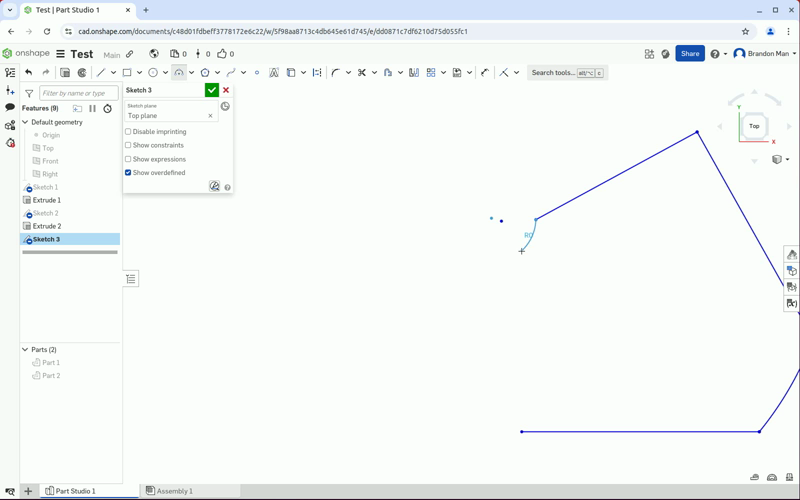
scroll(-6)
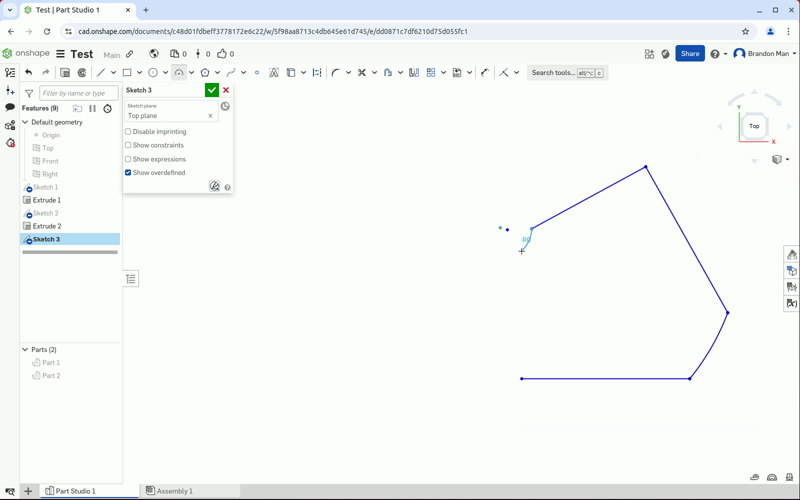
scroll(-6)
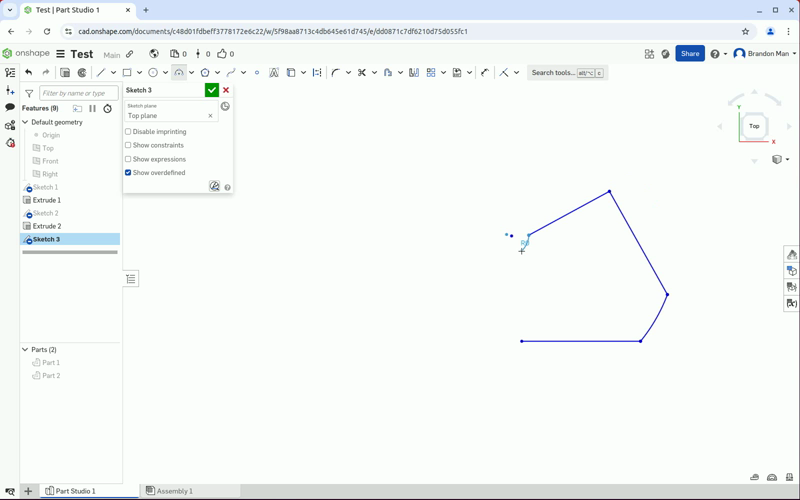
scroll(-6)
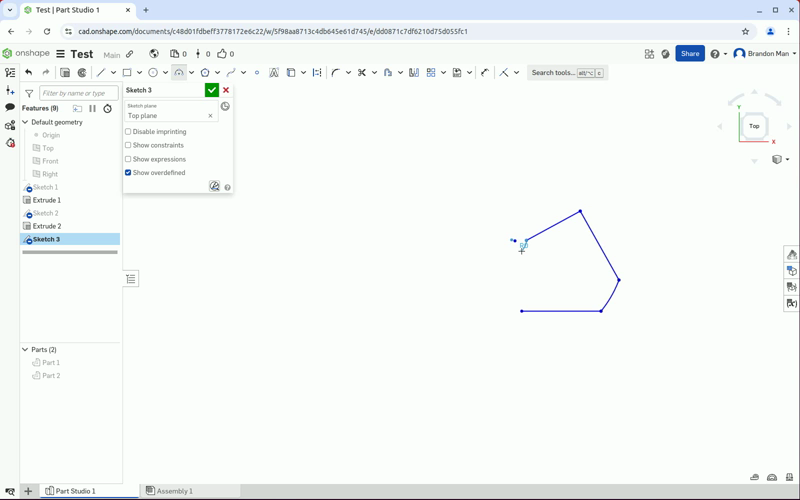
scroll(-6)
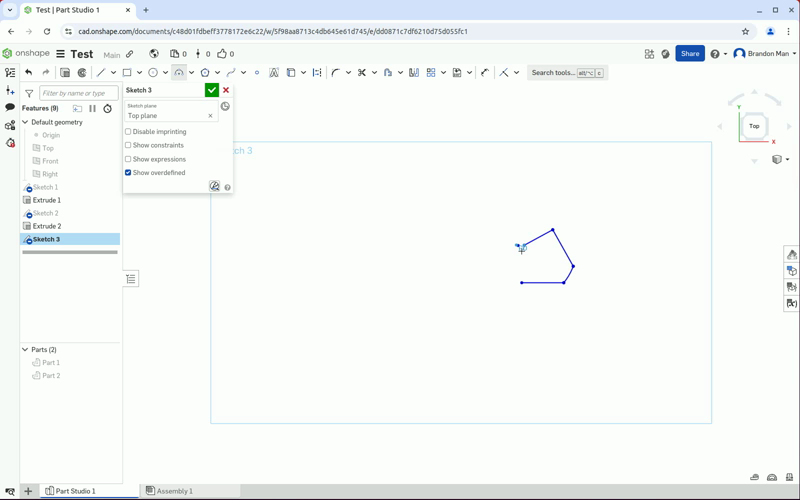
mouse_move(525, 249)
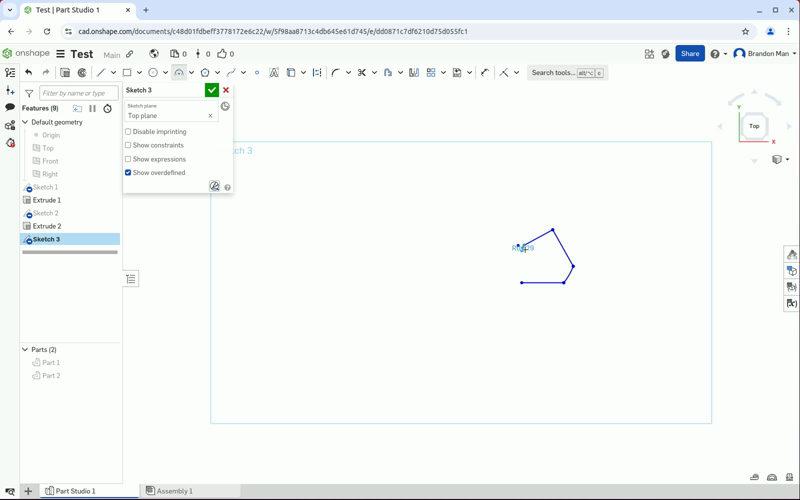
scroll(6)
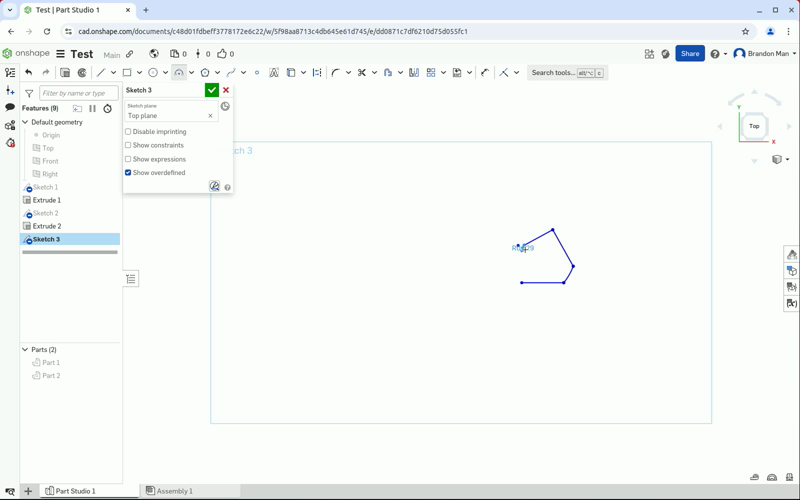
scroll(6)
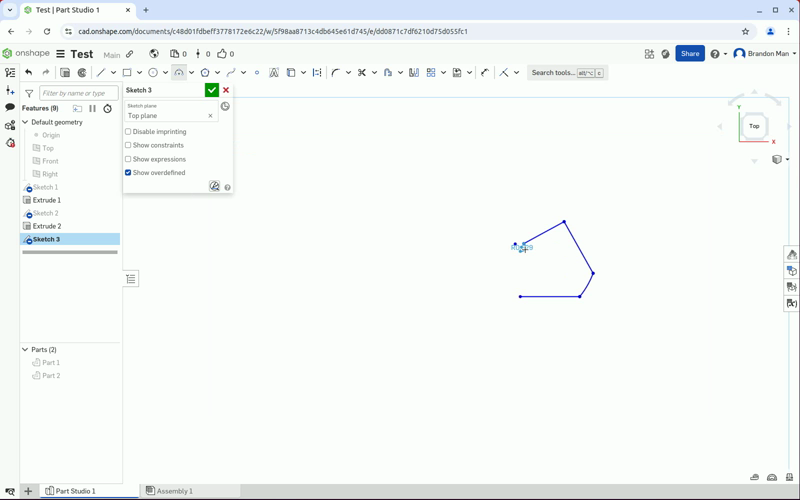
scroll(6)
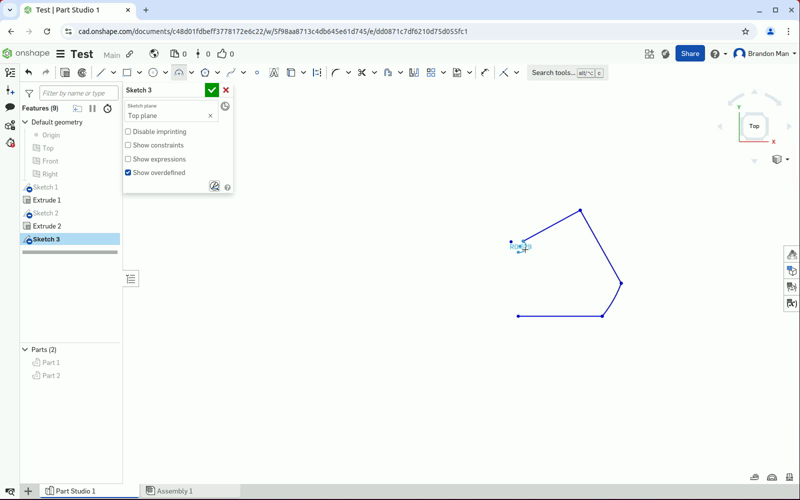
scroll(6)
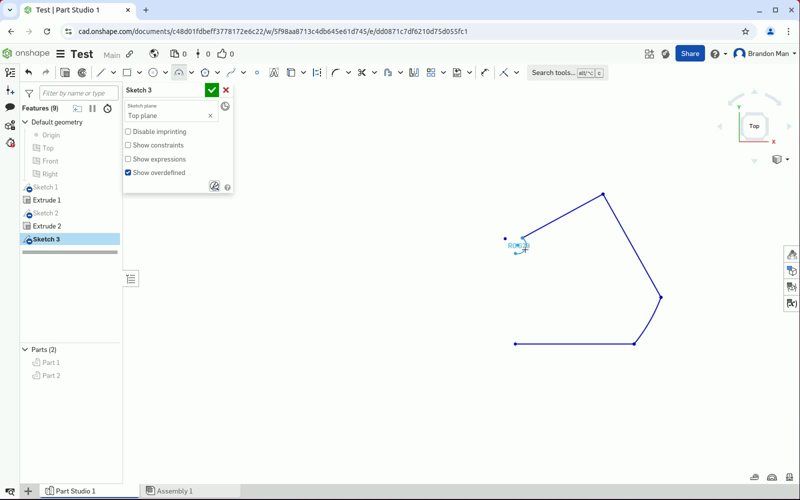
scroll(6)
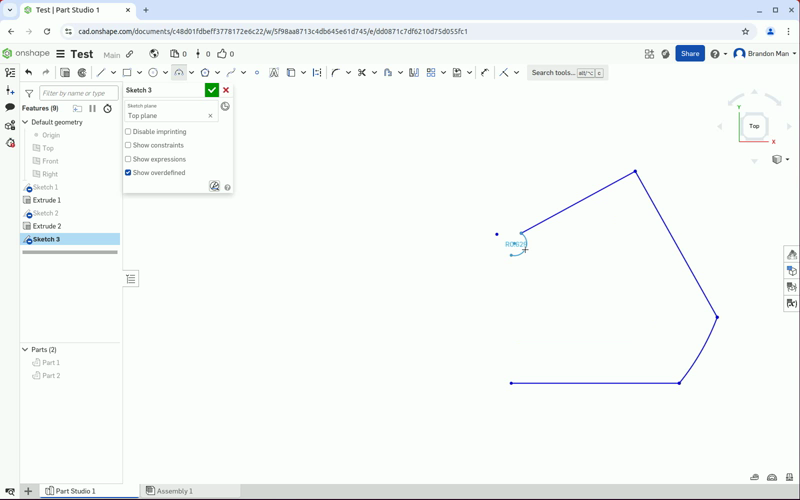
scroll(6)
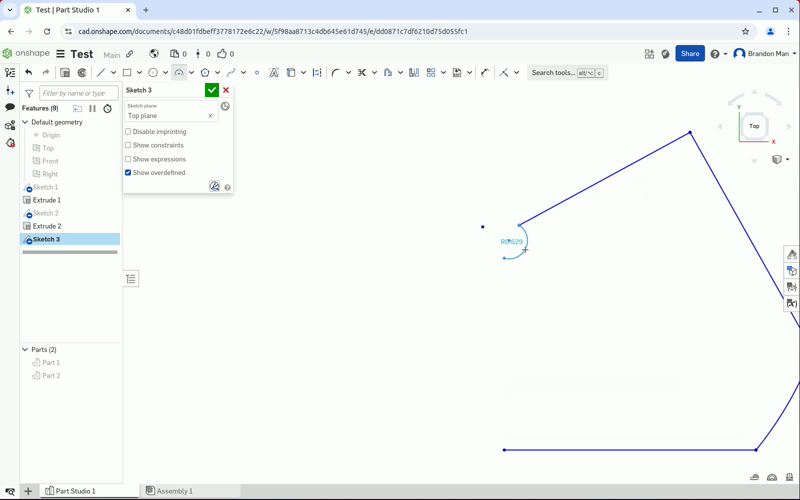
scroll(6)
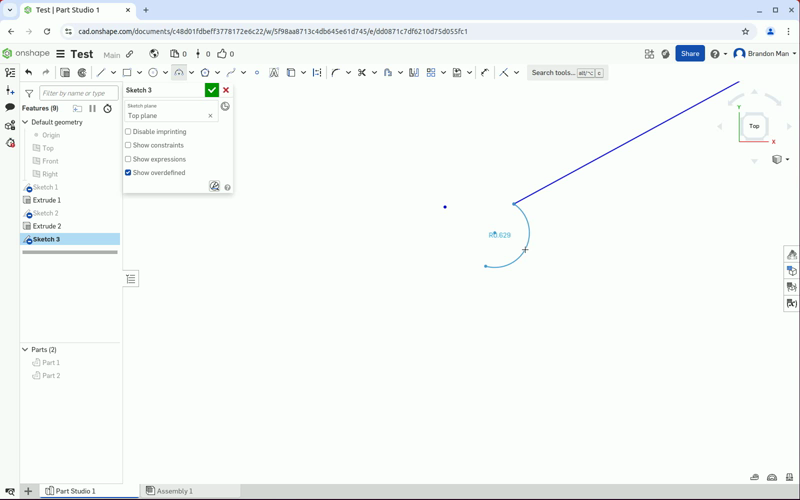
click(525, 249)
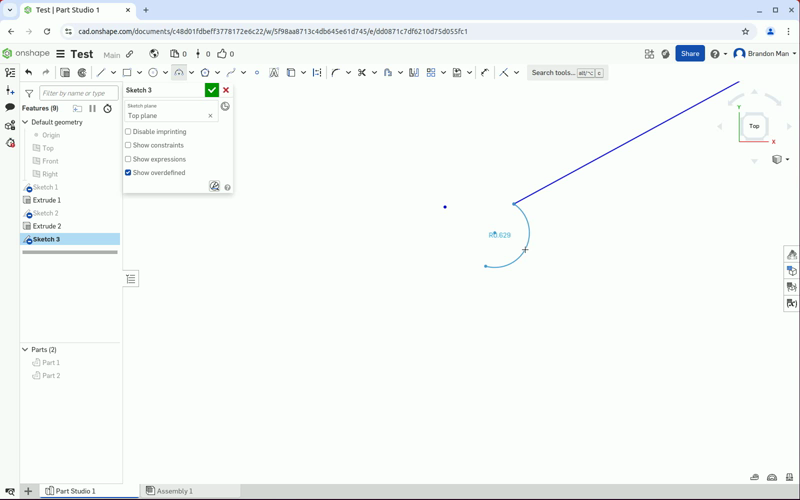
scroll(-6)
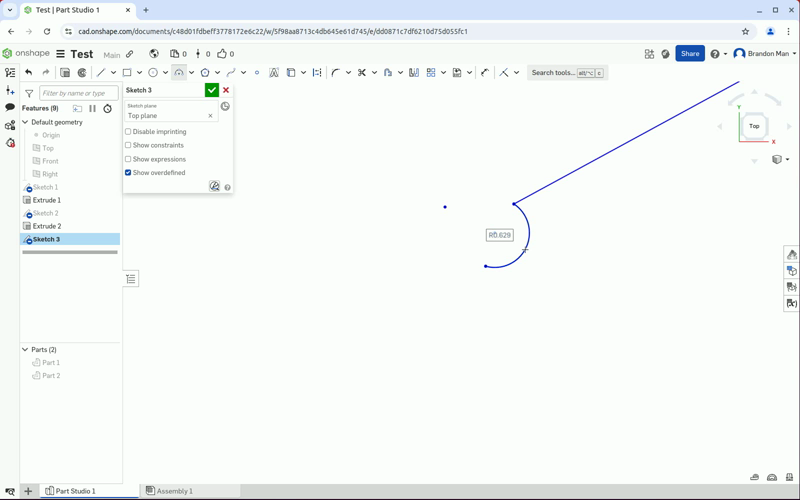
scroll(-6)
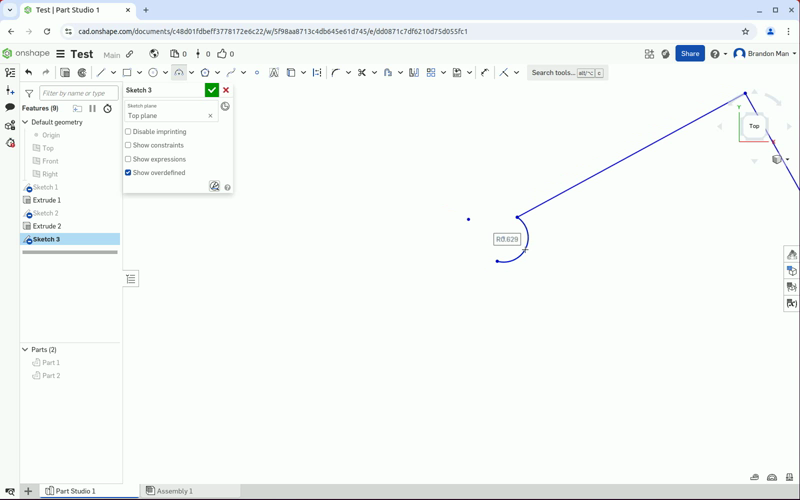
scroll(-6)
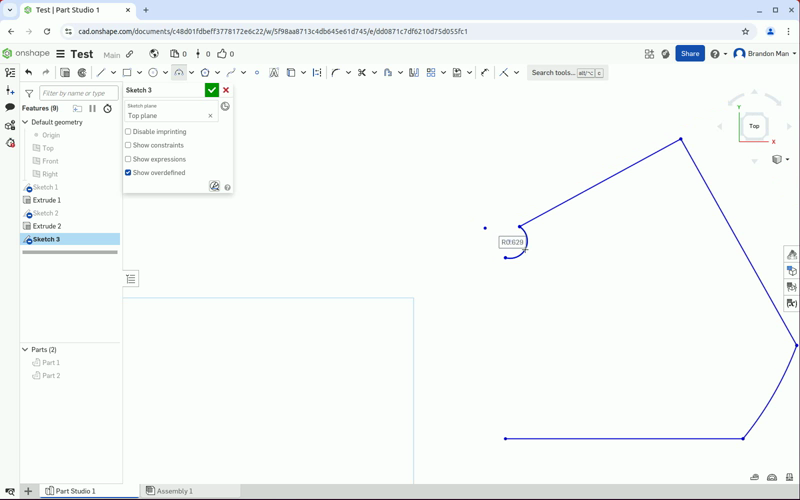
scroll(-6)
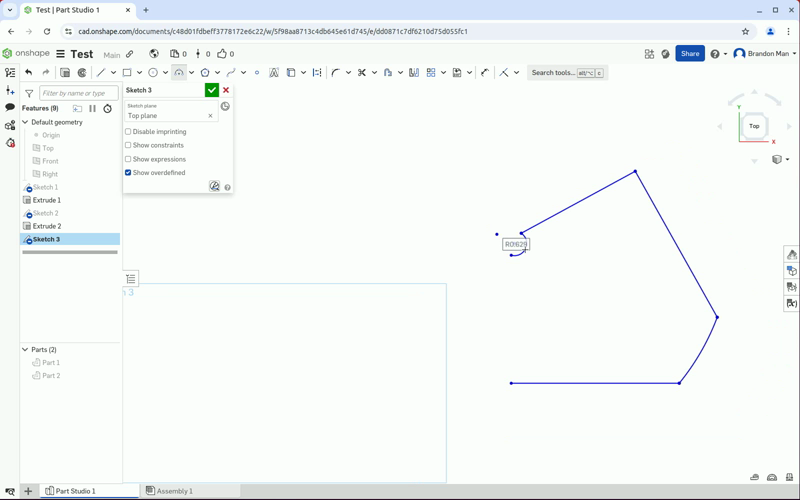
scroll(-6)
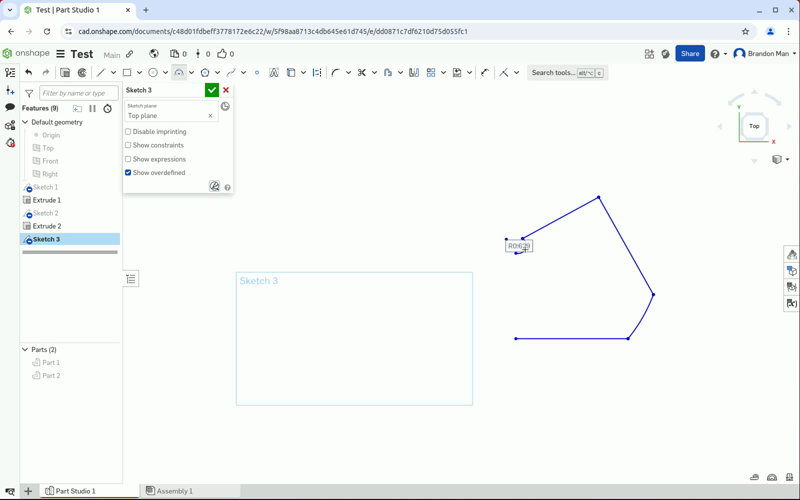
scroll(-6)
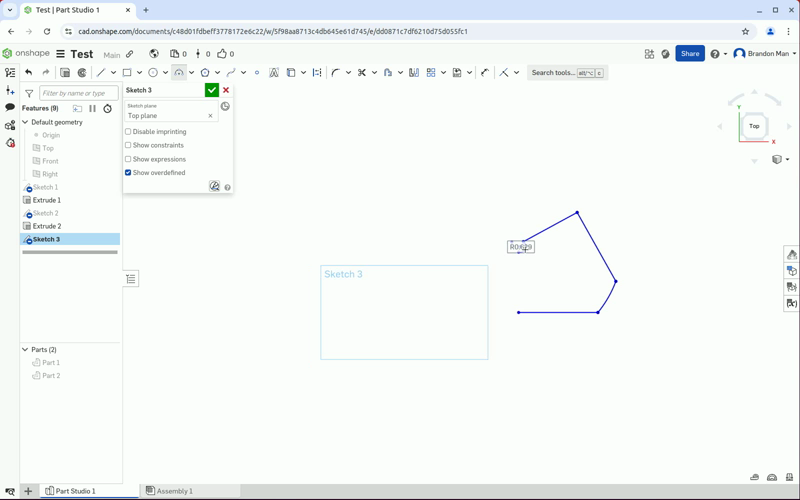
scroll(-6)
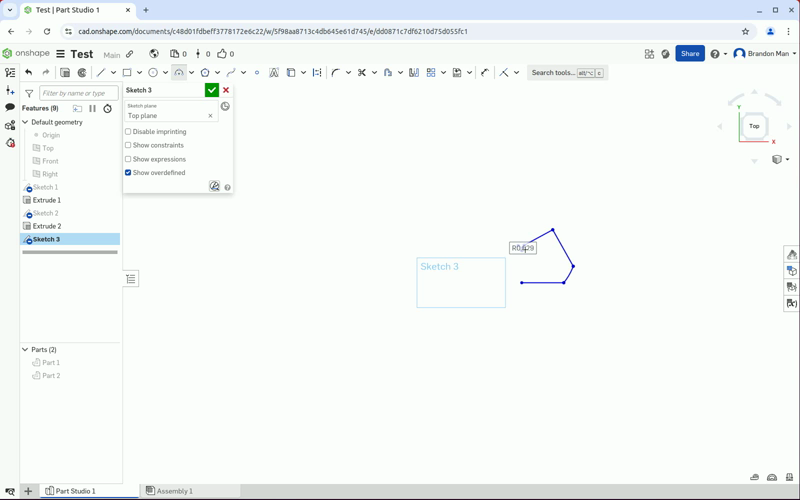
key_up(shift)
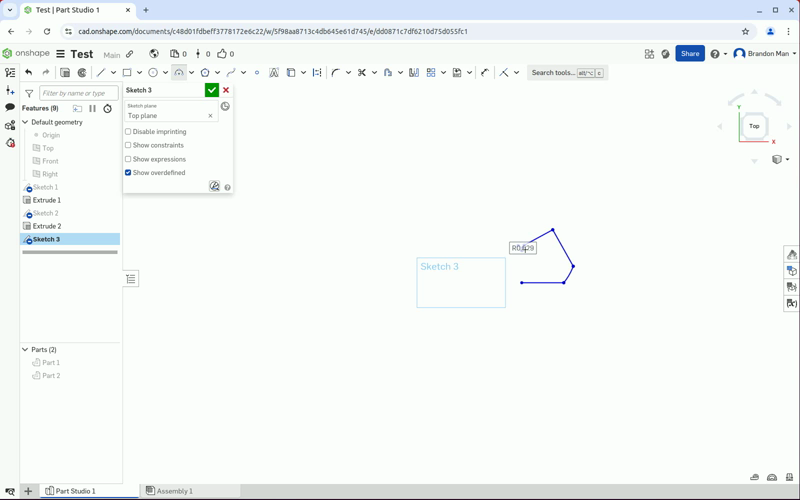
key(esc)
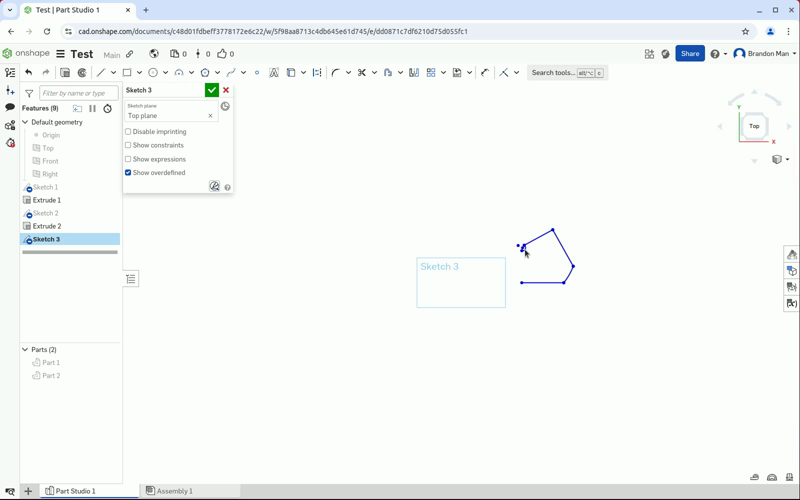
key(l)
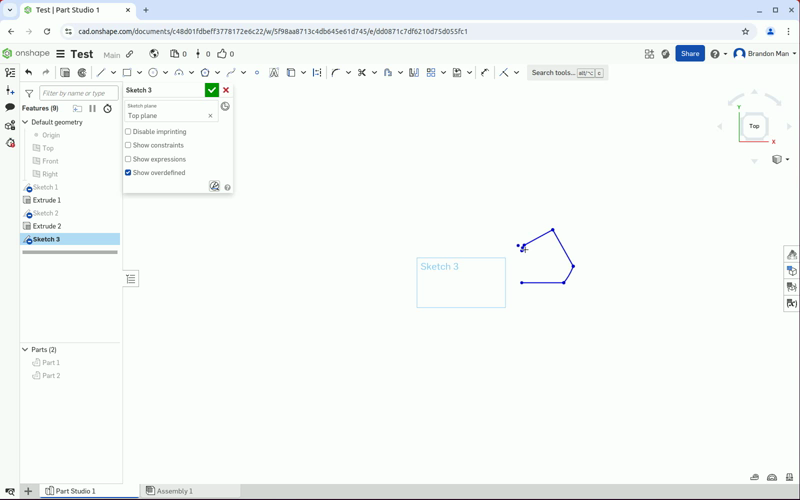
mouse_move(521, 250)
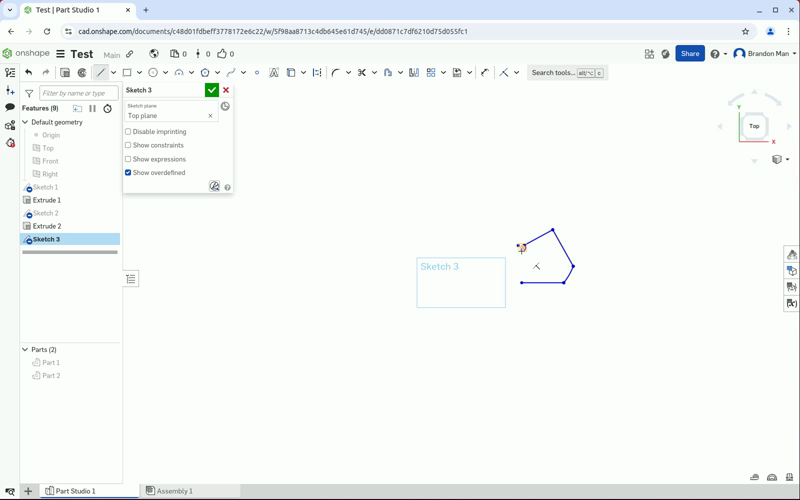
scroll(6)
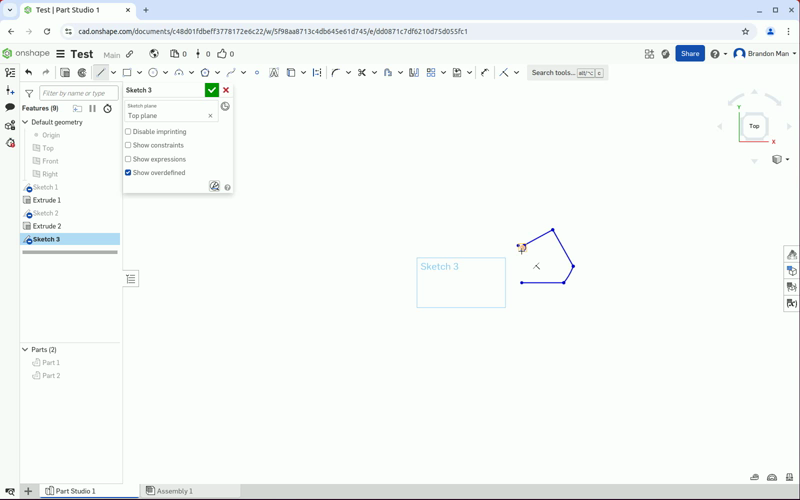
scroll(6)
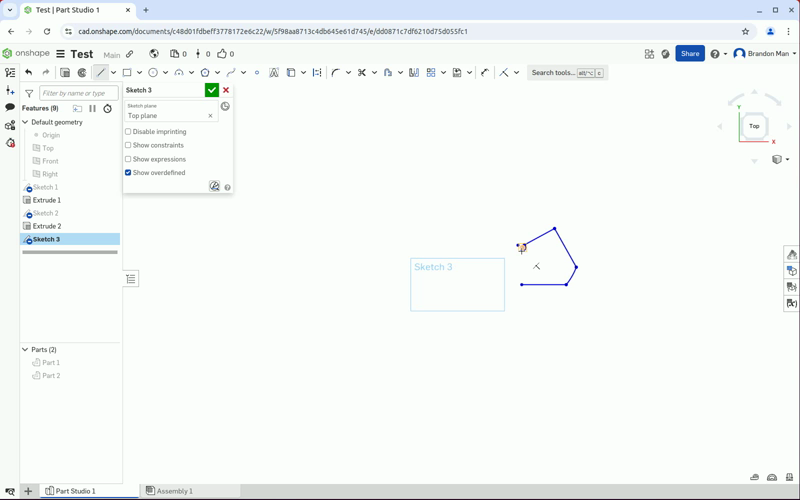
scroll(6)
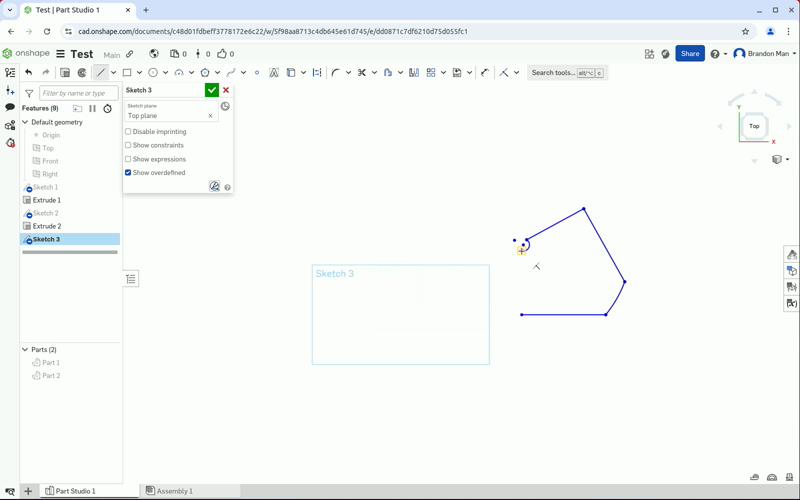
scroll(6)
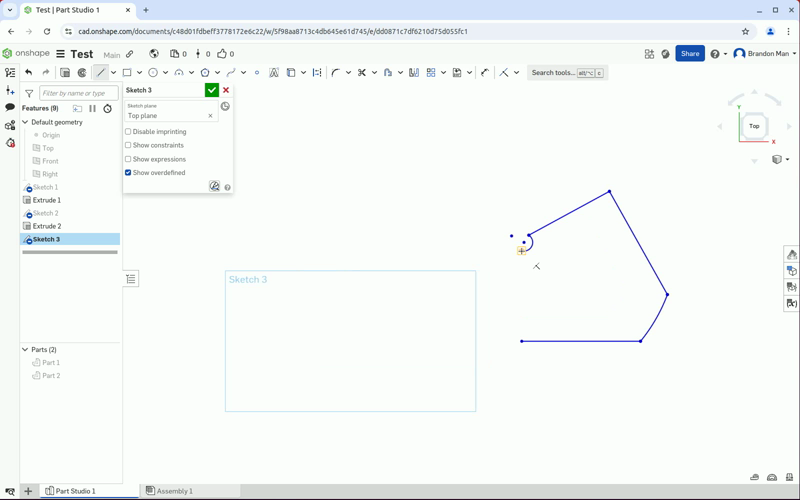
scroll(6)
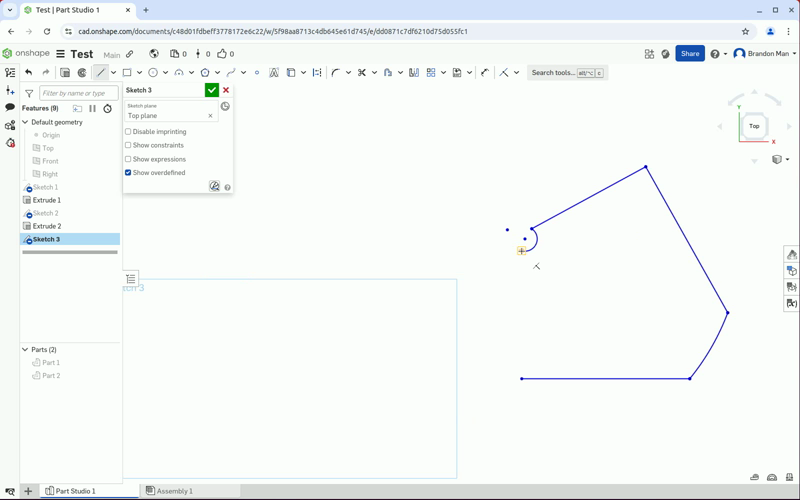
scroll(6)
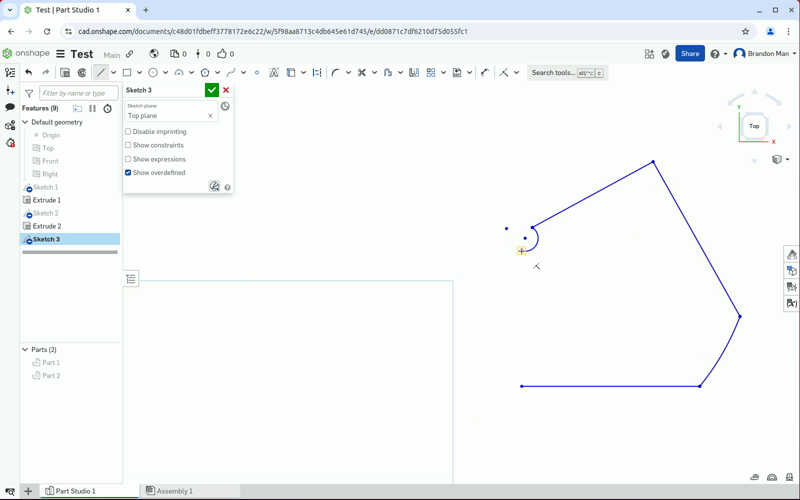
scroll(6)
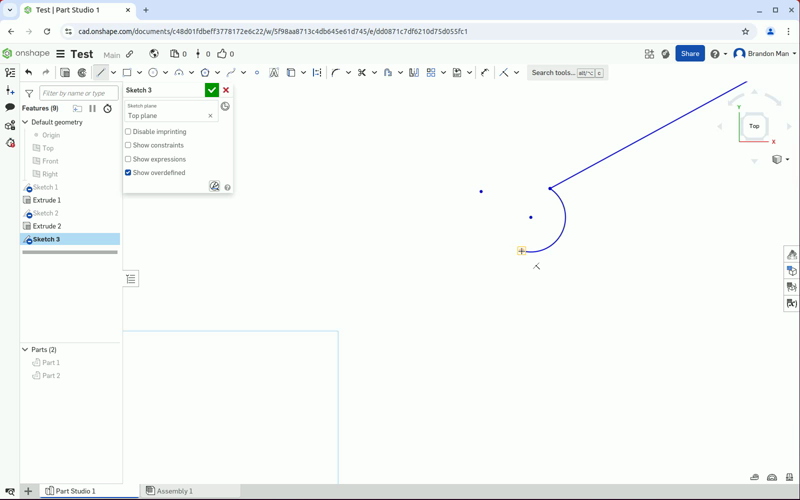
click(521, 250)
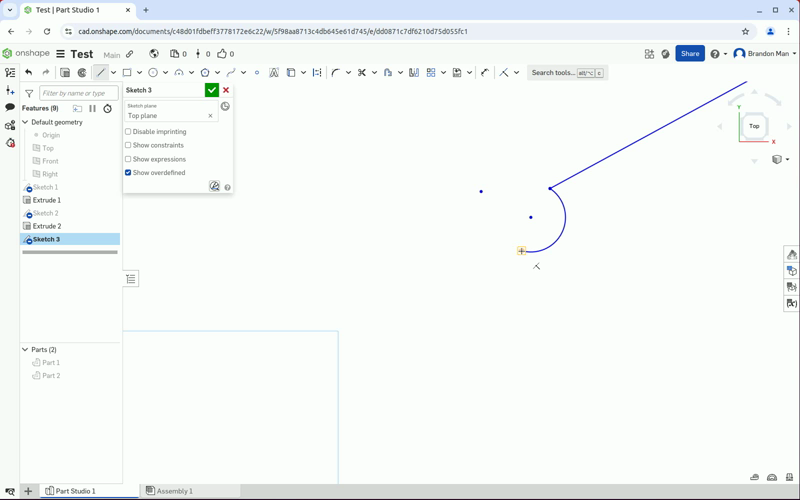
scroll(-6)
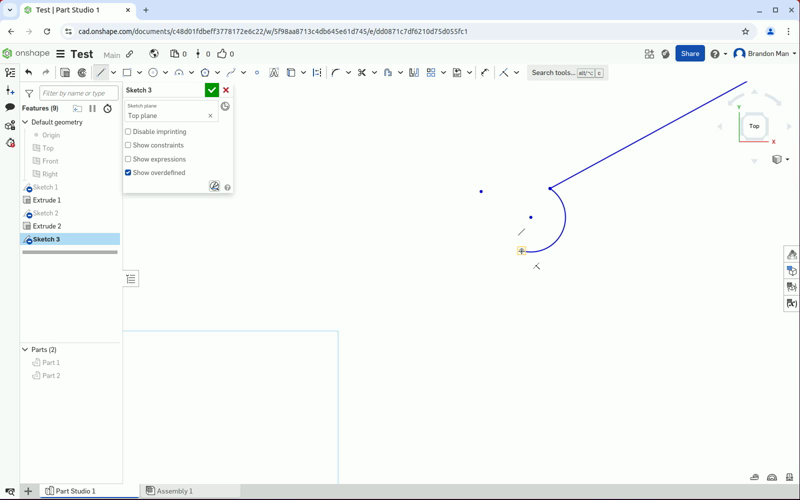
scroll(-6)
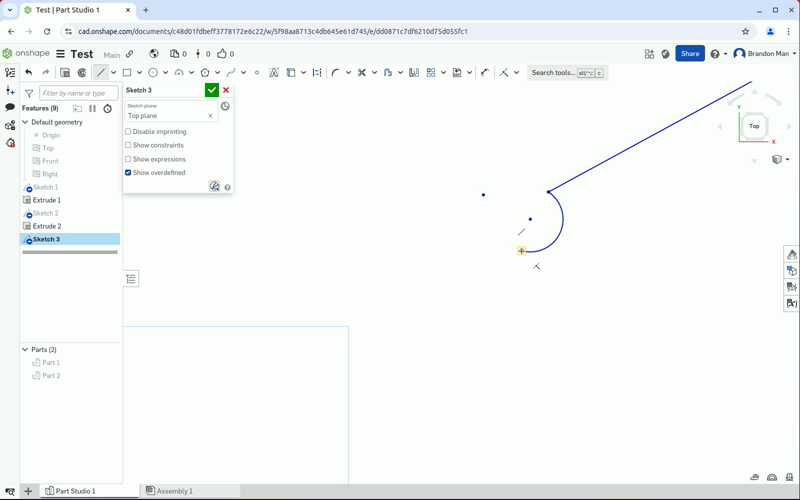
scroll(-6)
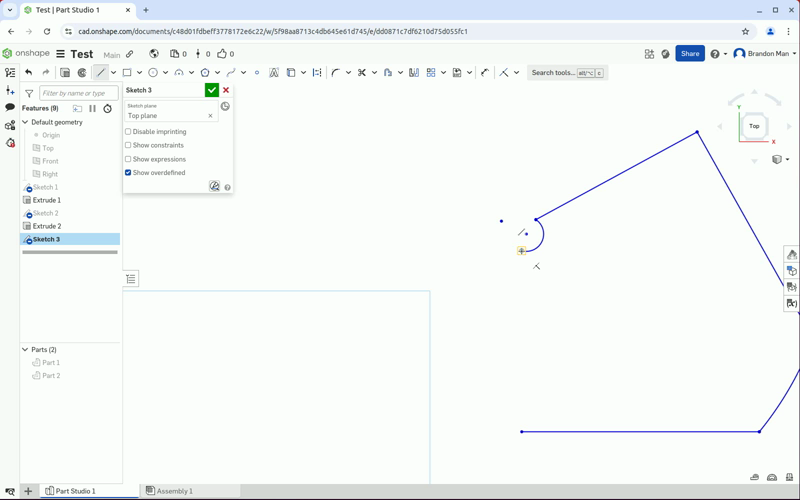
scroll(-6)
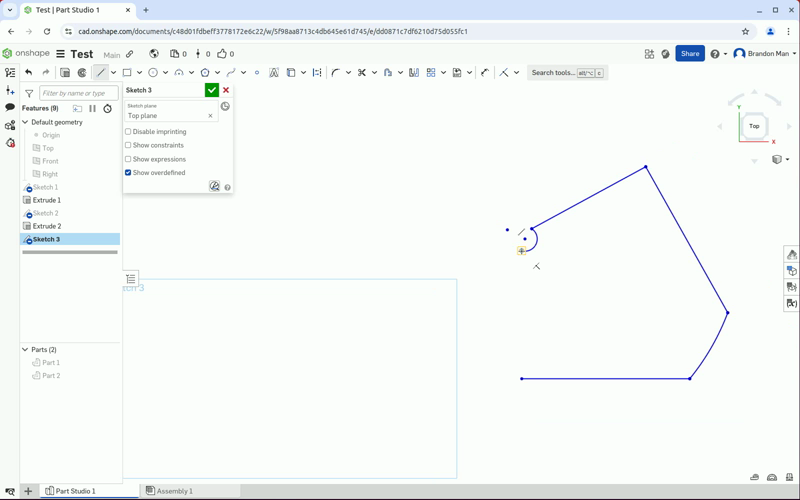
scroll(-6)
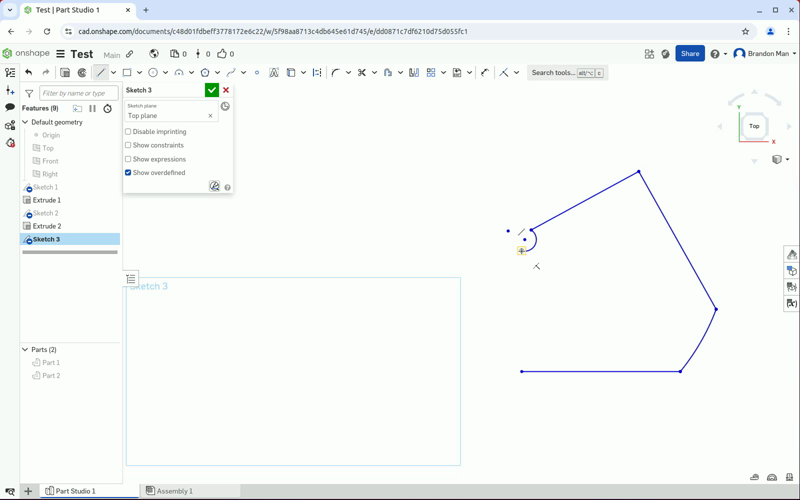
scroll(-6)
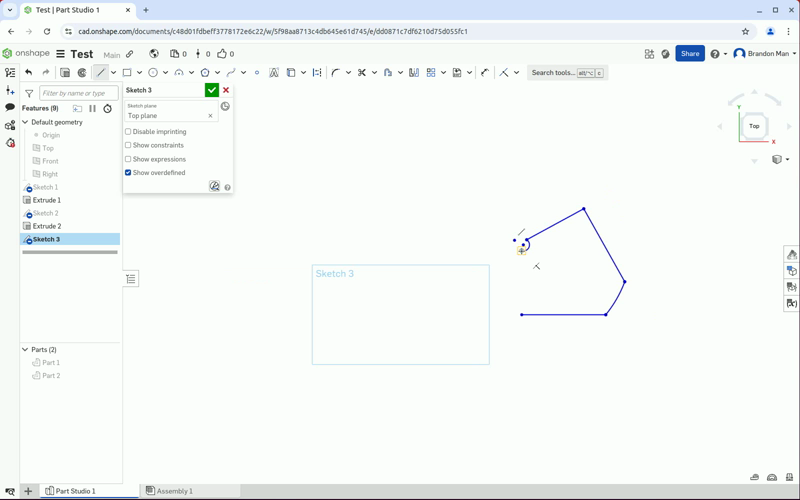
scroll(-6)
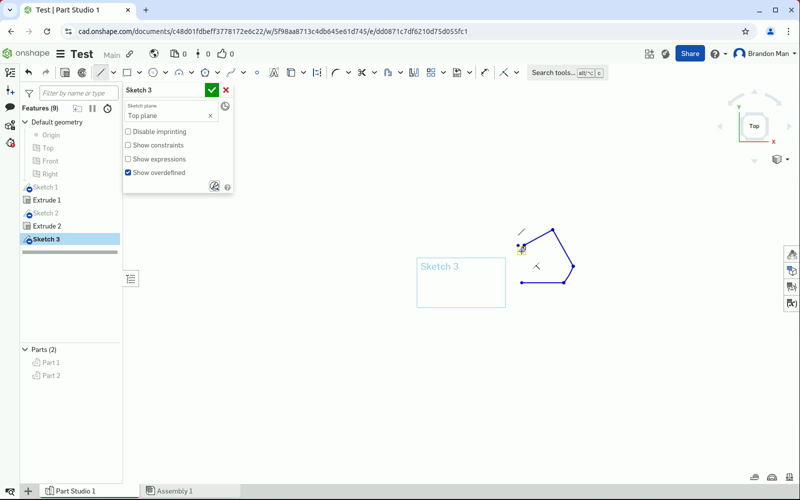
mouse_move(551, 250)
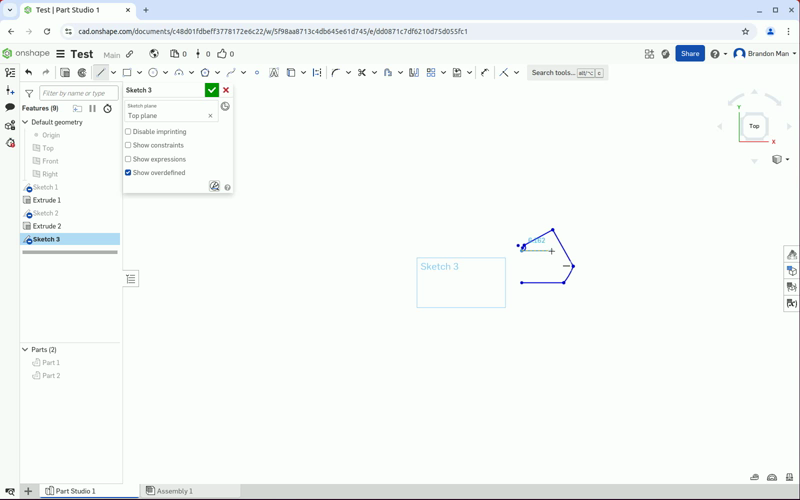
key_down(shift)
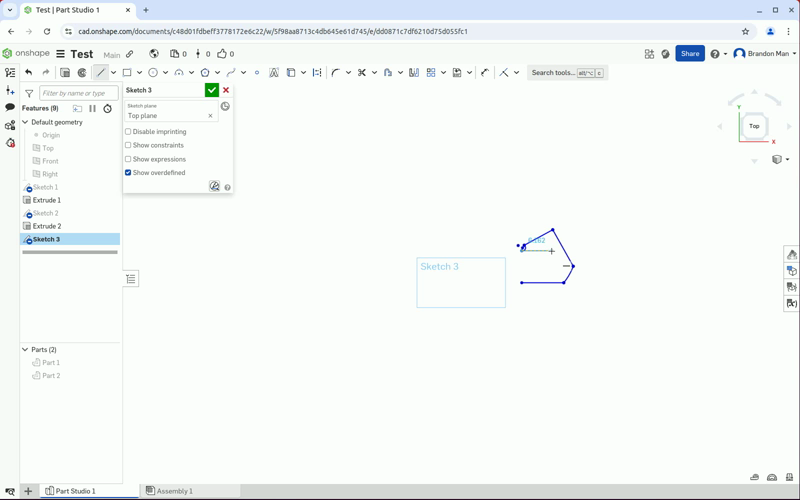
mouse_move(521, 282)
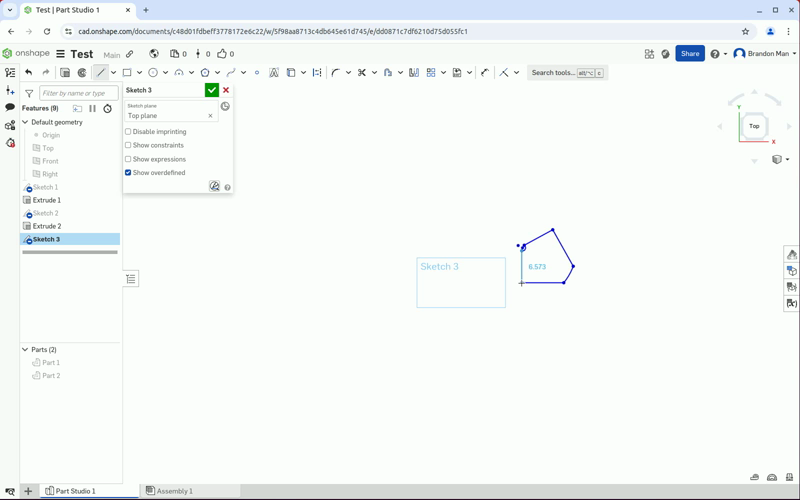
key_up(shift)
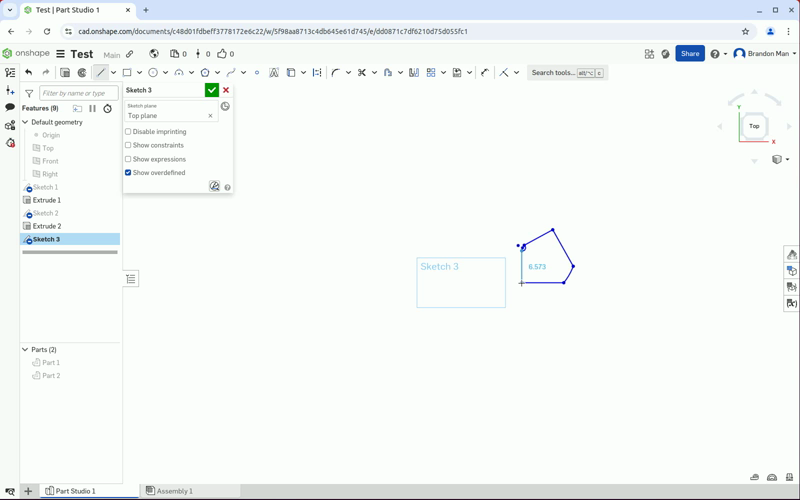
click(521, 282)
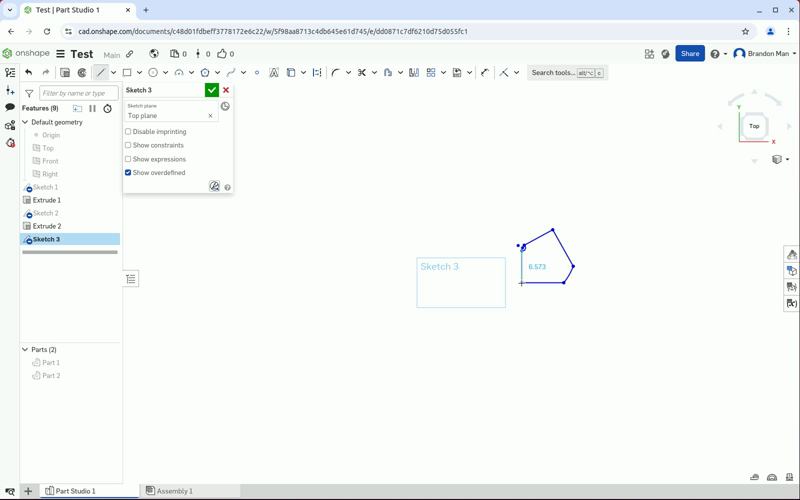
key(esc)
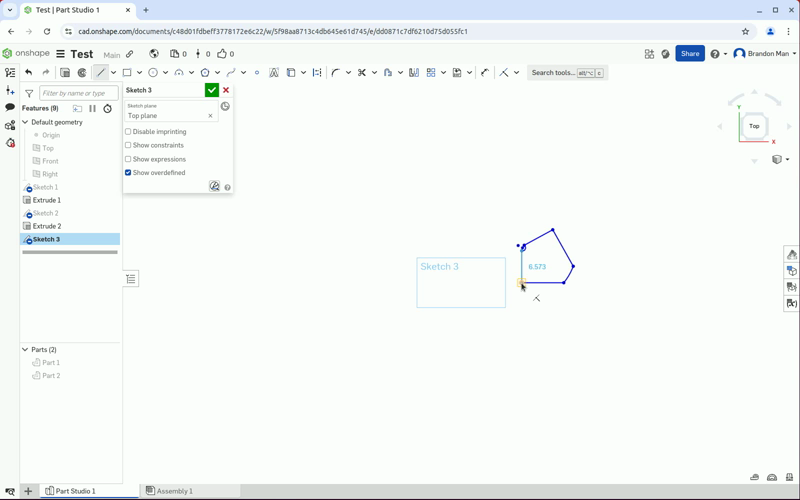
key(c)
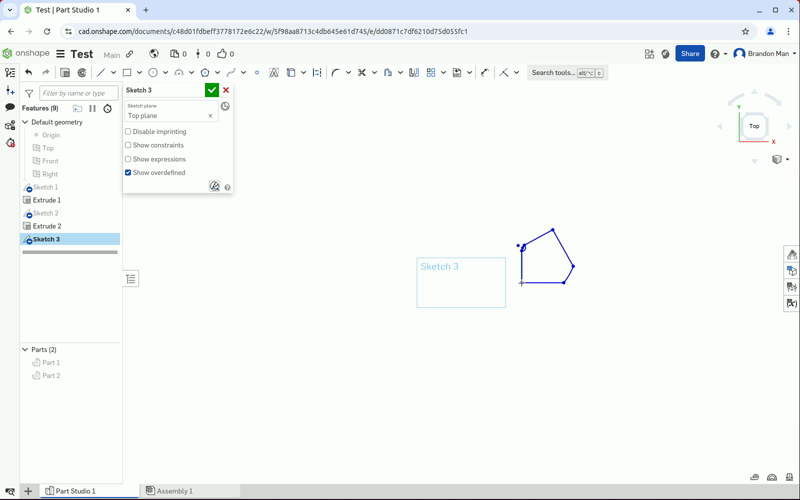
key_down(shift)
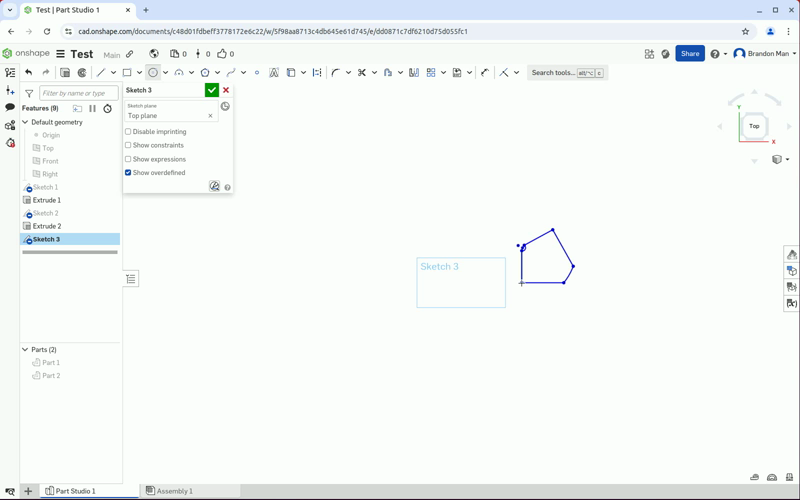
mouse_move(535, 247)
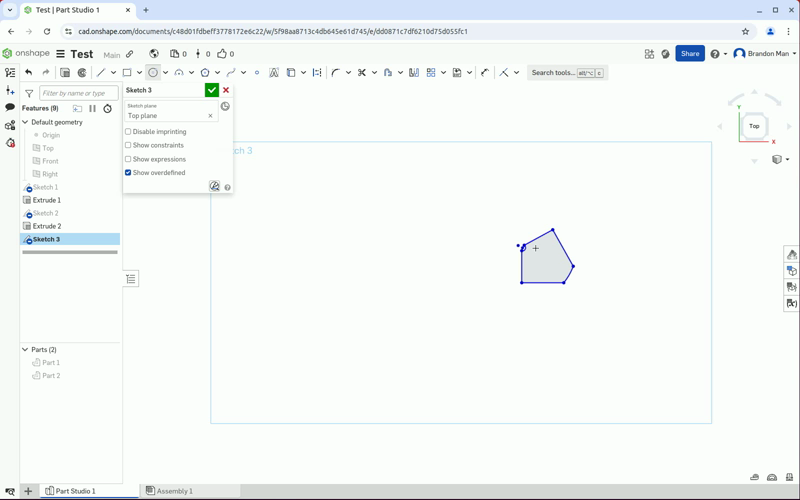
click(535, 247)
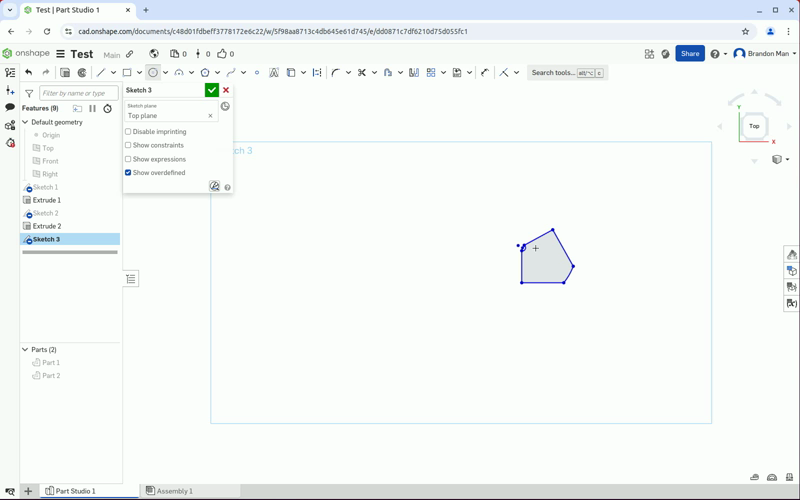
key_up(shift)
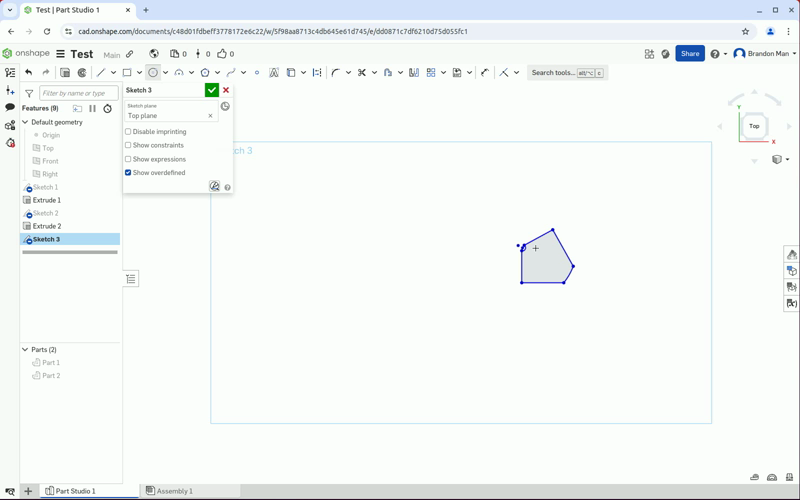
mouse_move(538, 247)
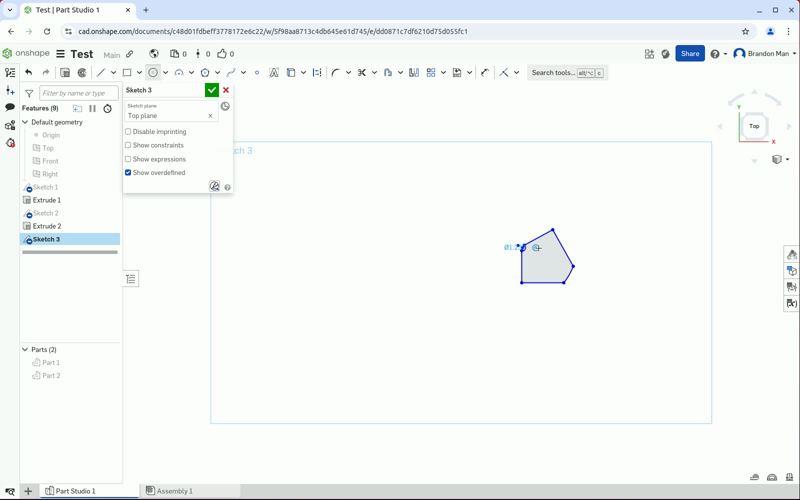
scroll(6)
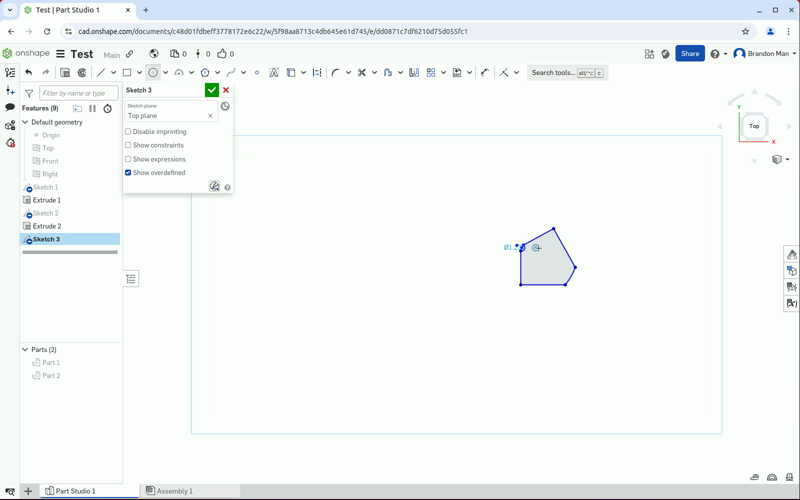
scroll(6)
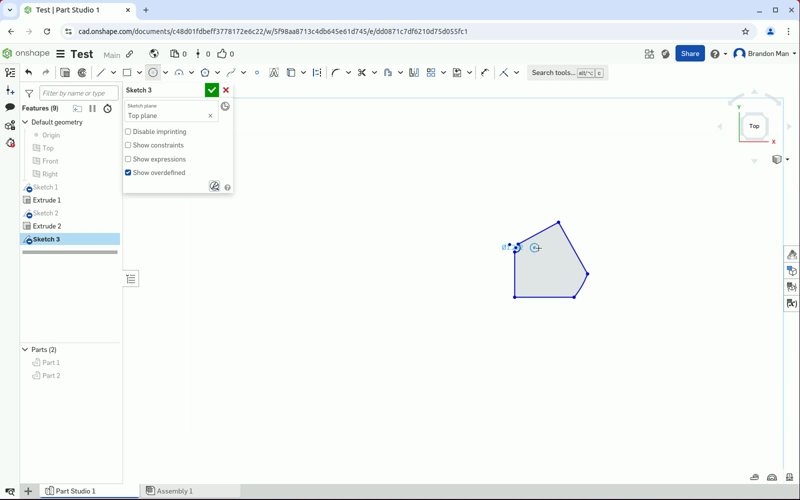
scroll(6)
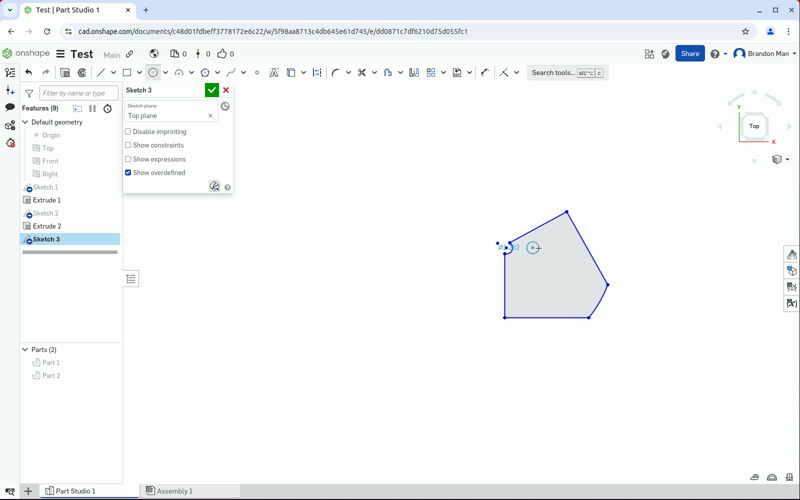
scroll(6)
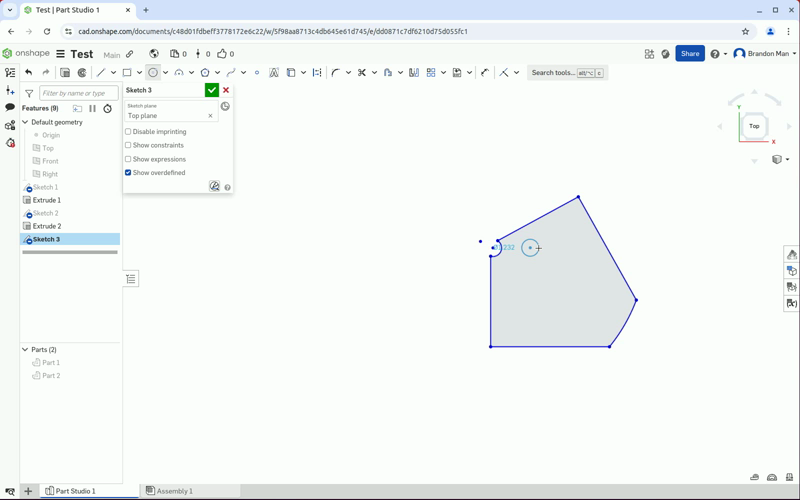
scroll(6)
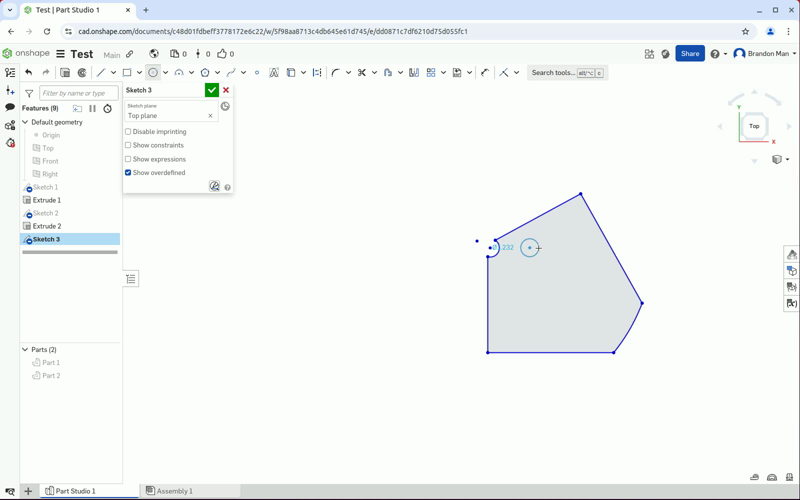
scroll(6)
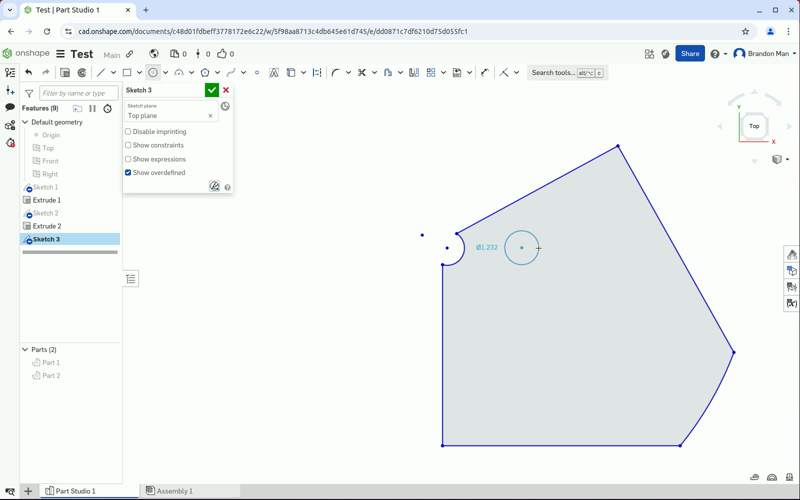
scroll(6)
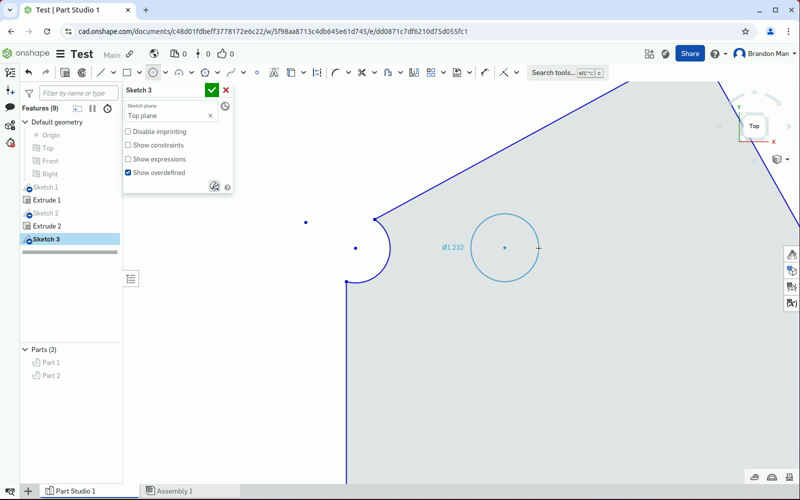
click(538, 247)
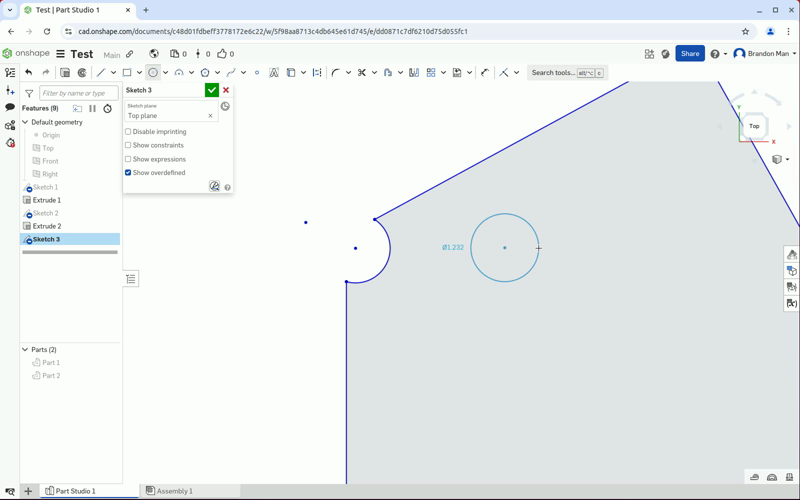
scroll(-6)
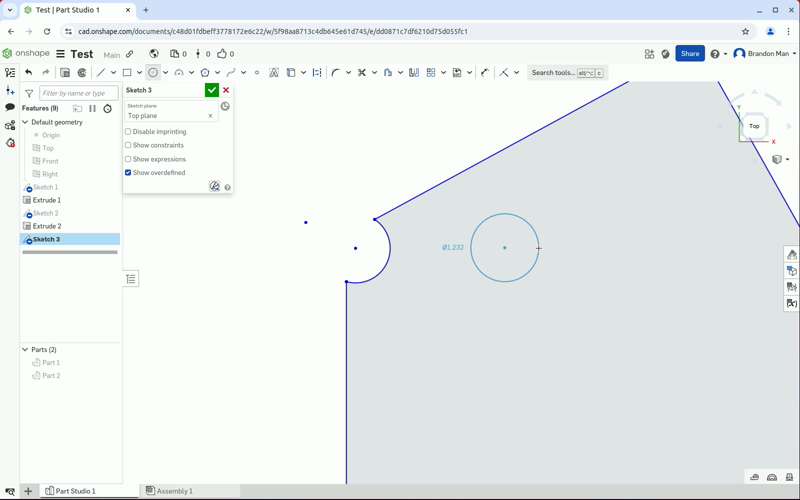
scroll(-6)
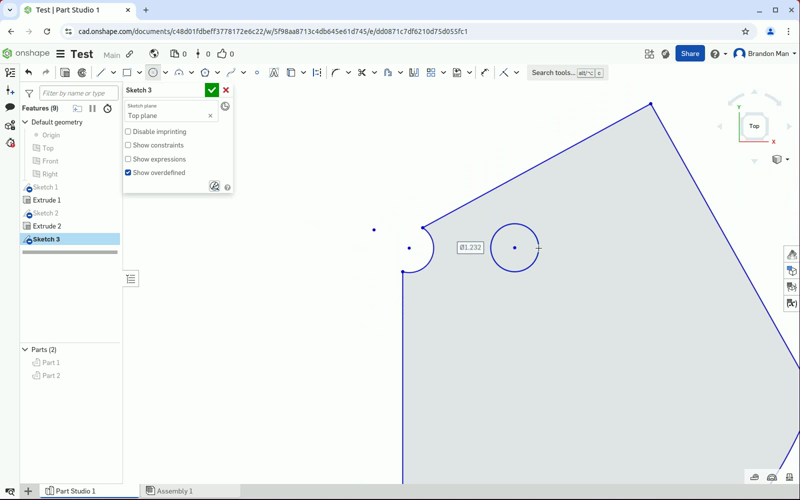
scroll(-6)
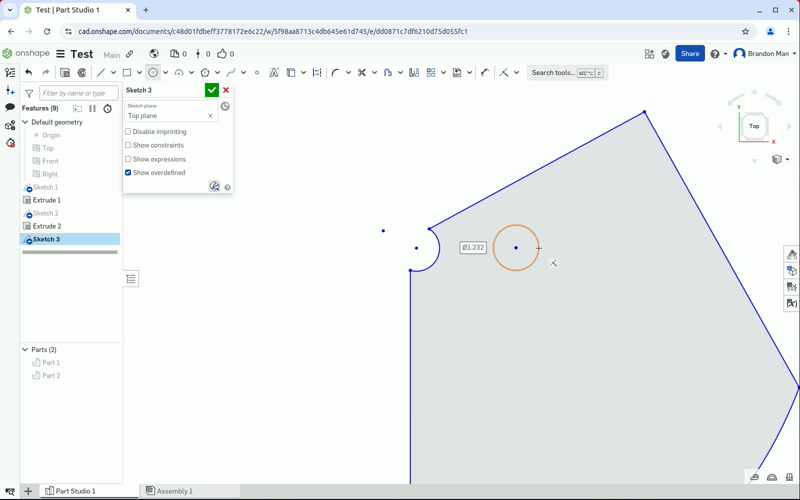
scroll(-6)
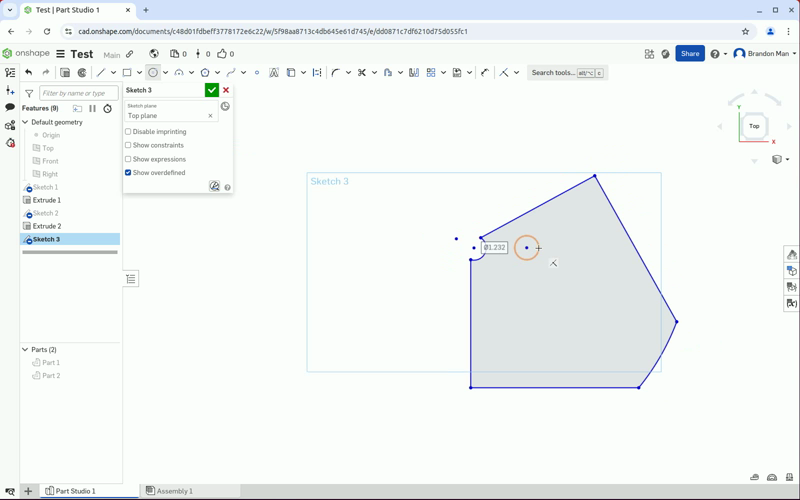
scroll(-6)
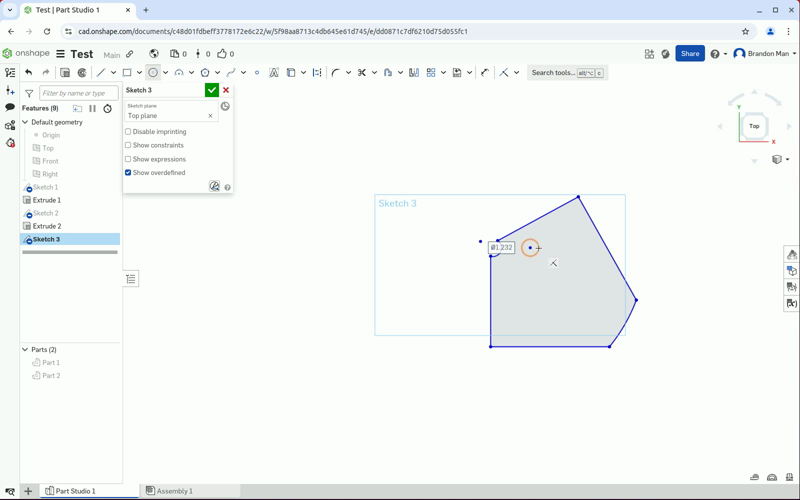
scroll(-6)
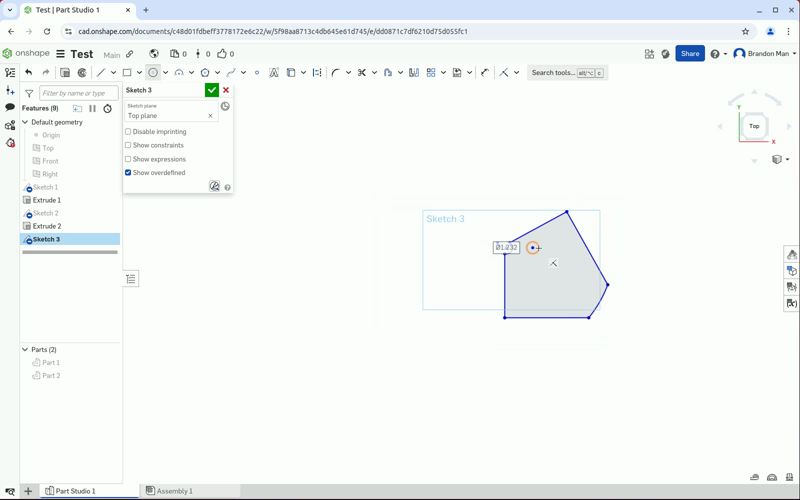
scroll(-6)
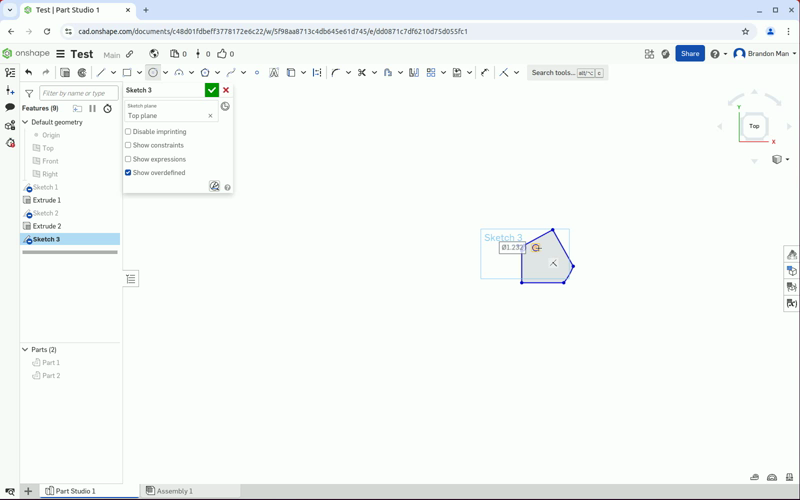
key(esc)
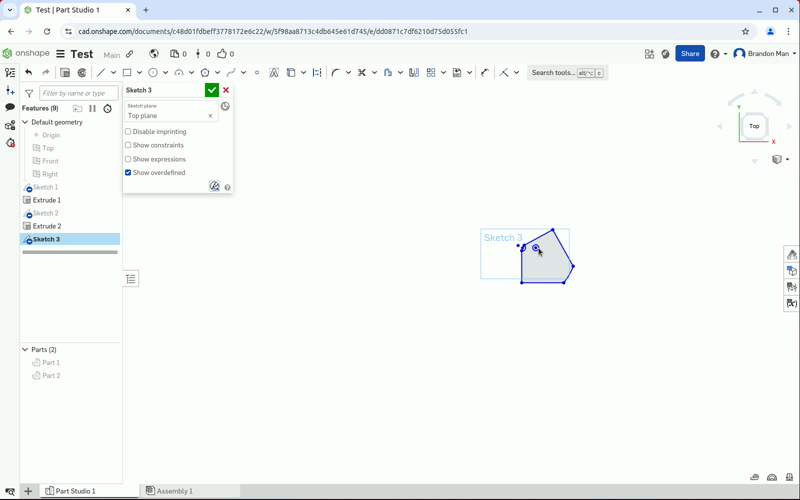
mouse_move(524, 258)
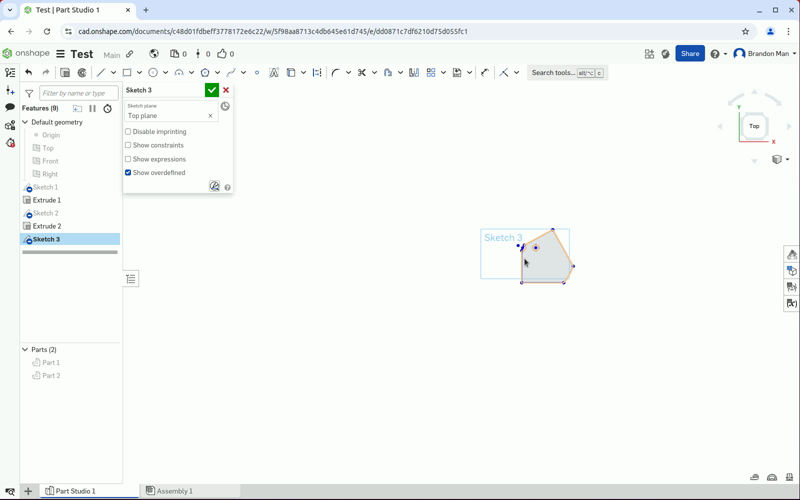
click(524, 258)
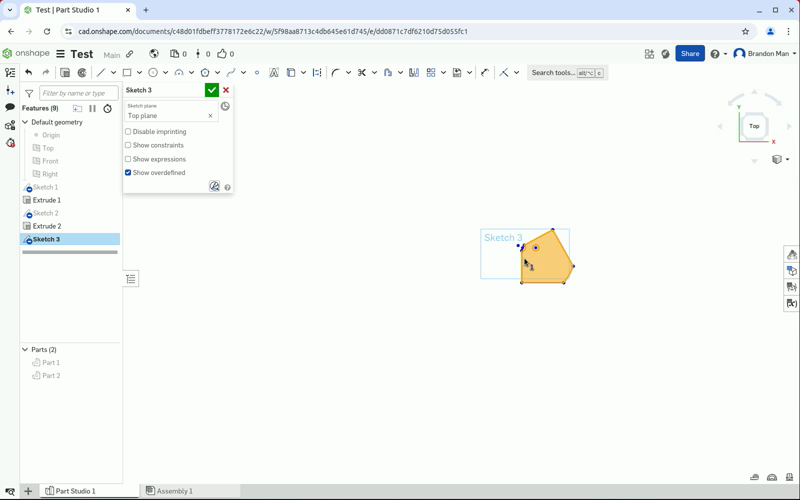
mouse_move(73, 352)
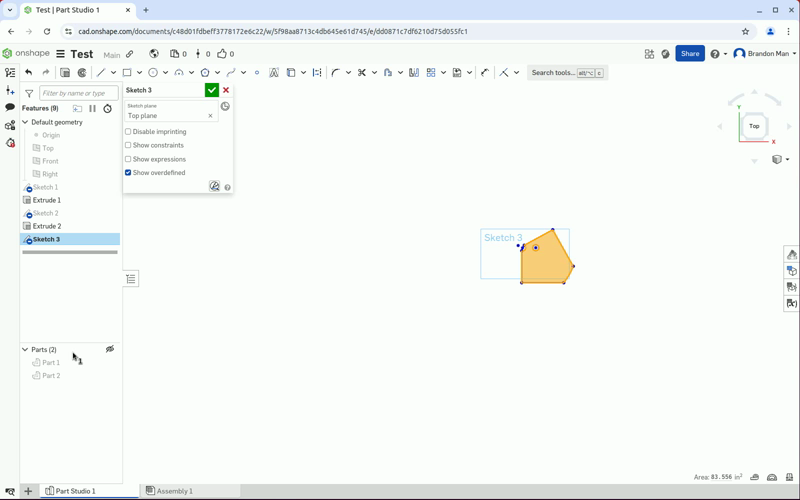
key(shift+y)
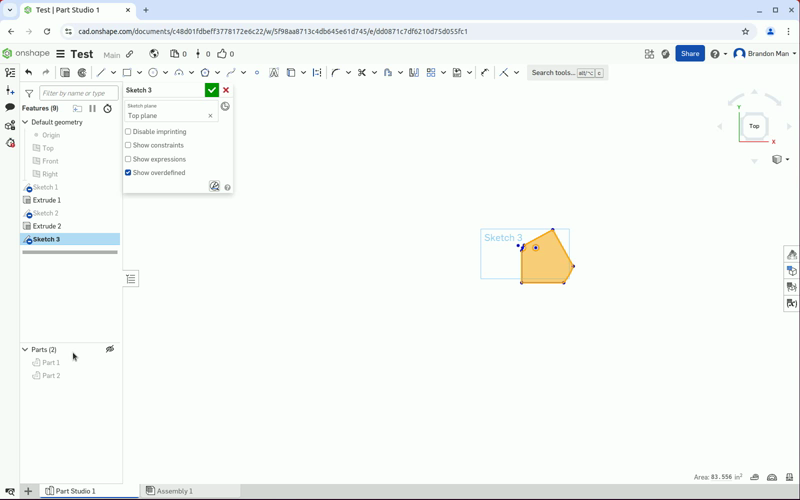
key(shift+e)
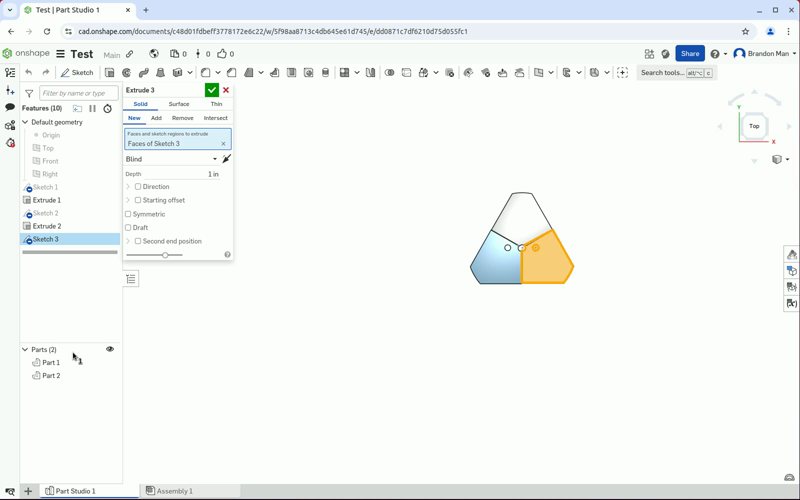
mouse_move(143, 106)
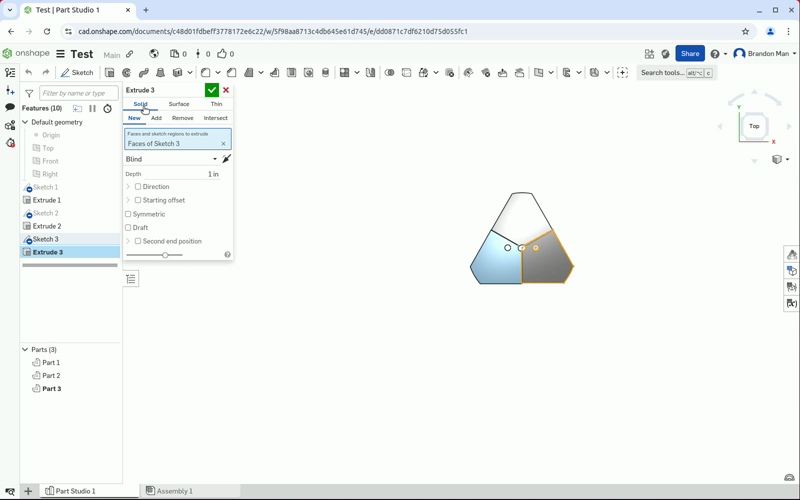
click(143, 106)
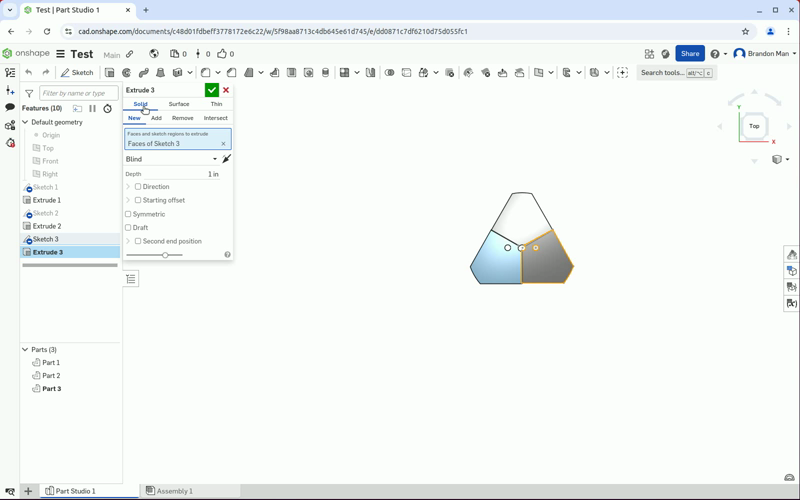
mouse_move(137, 120)
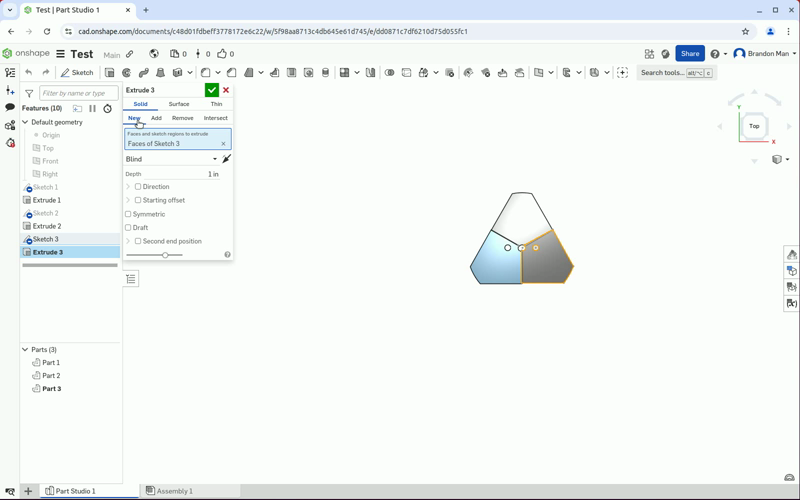
click(137, 120)
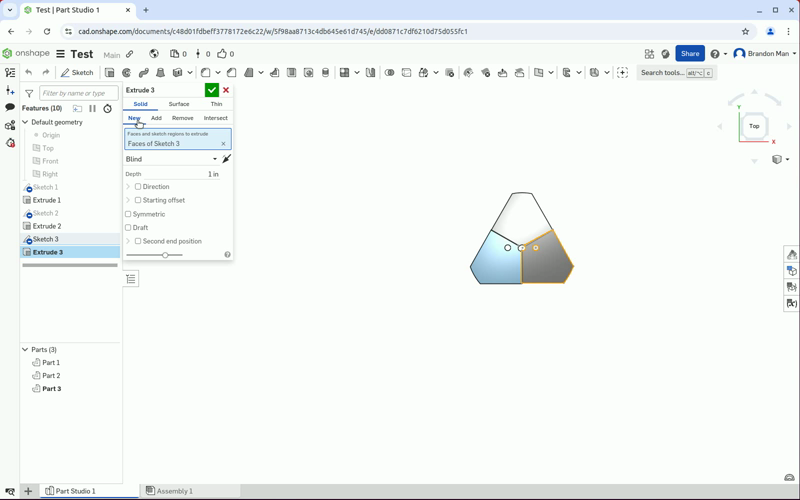
key(tab, 4)
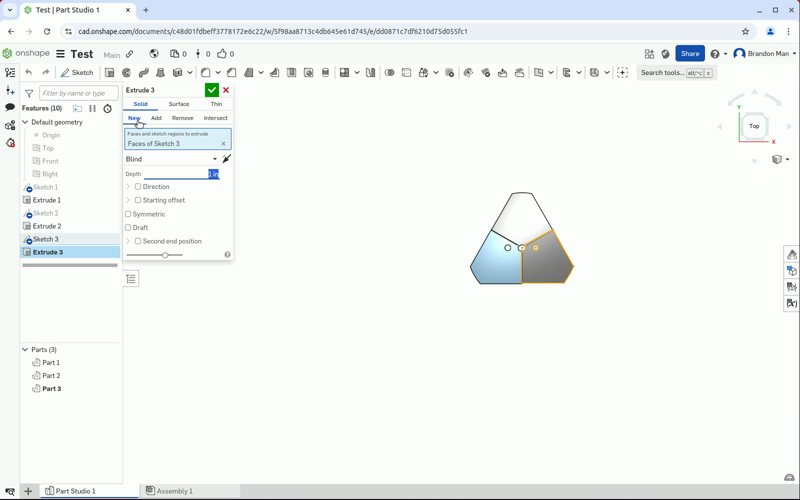
text(2.889)
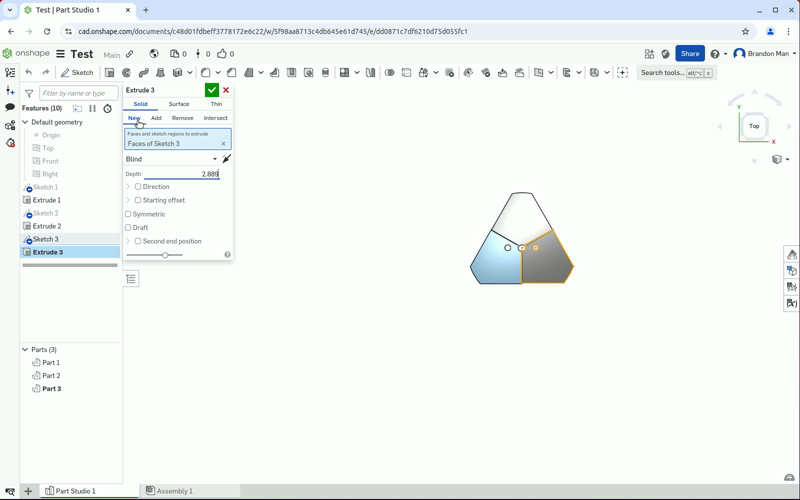
key(enter)
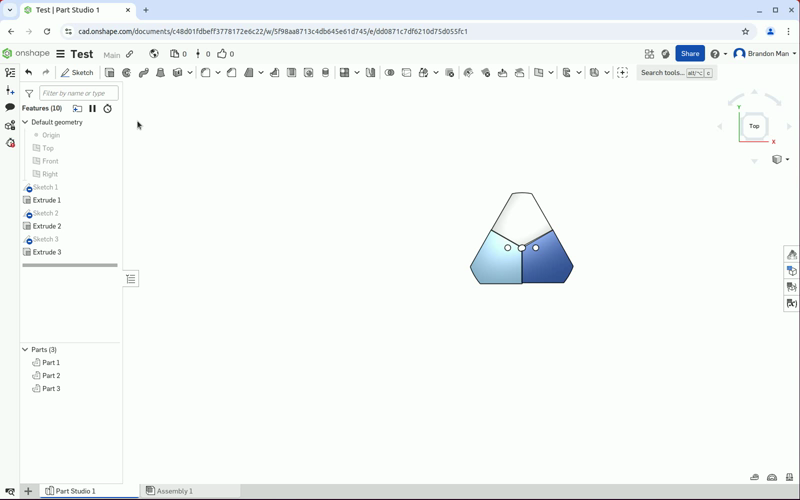
key(shift+h)
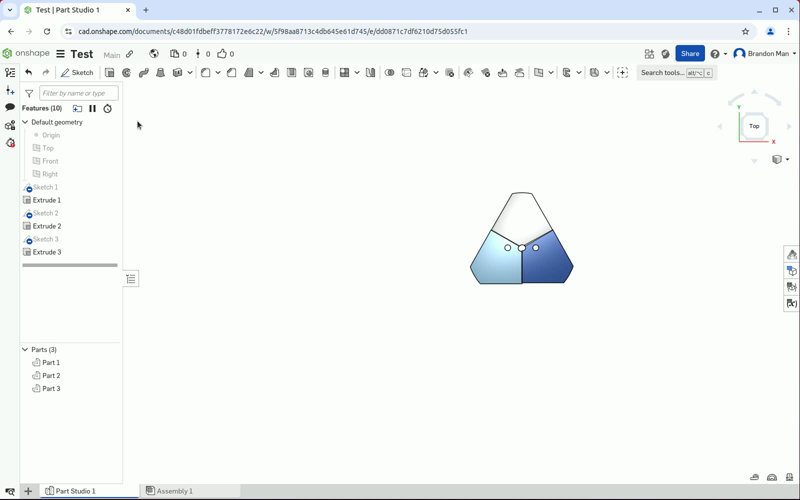
key(shift+h)
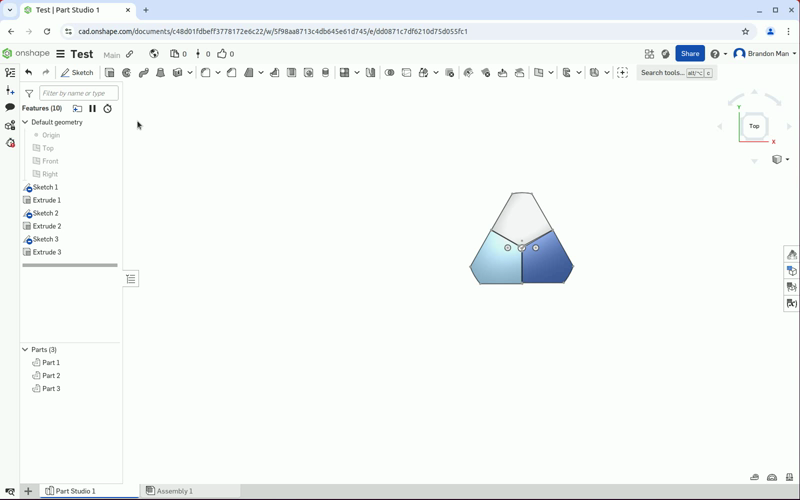
key(shift+7)
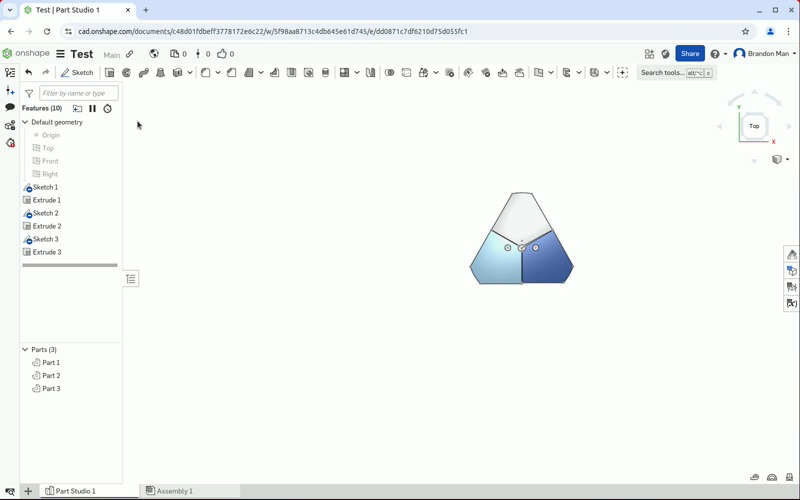
key(up, 3)
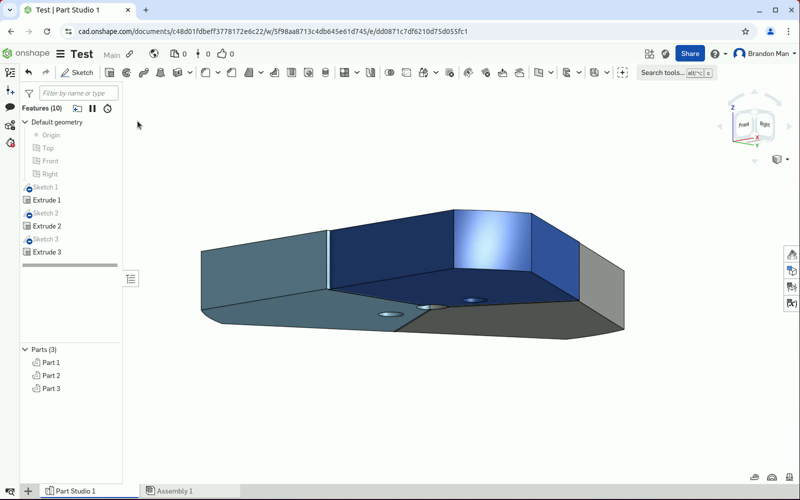
key(left, 3)
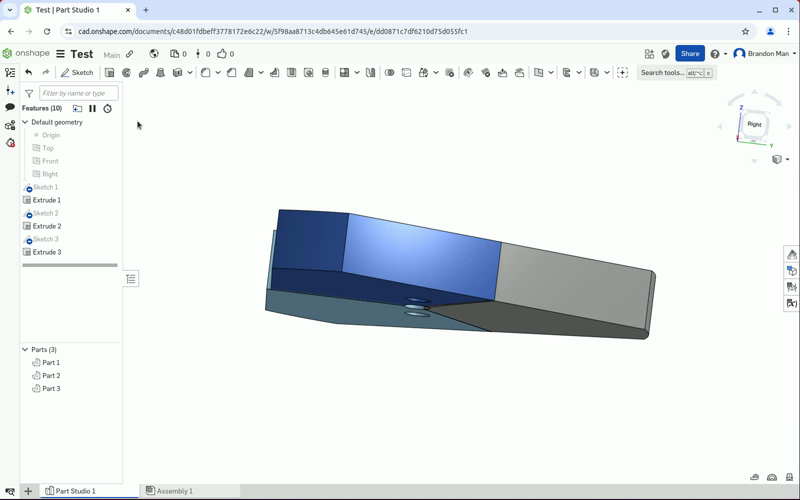
key(right, 3)
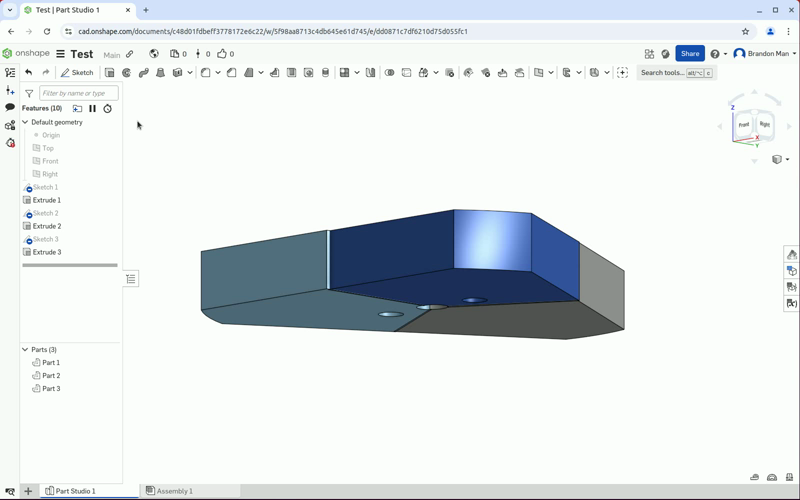
key(down, 3)
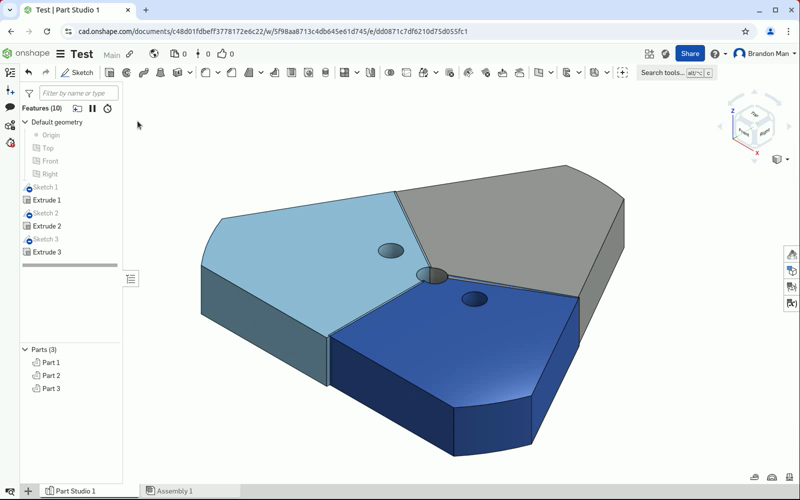
mouse_move(73, 189)
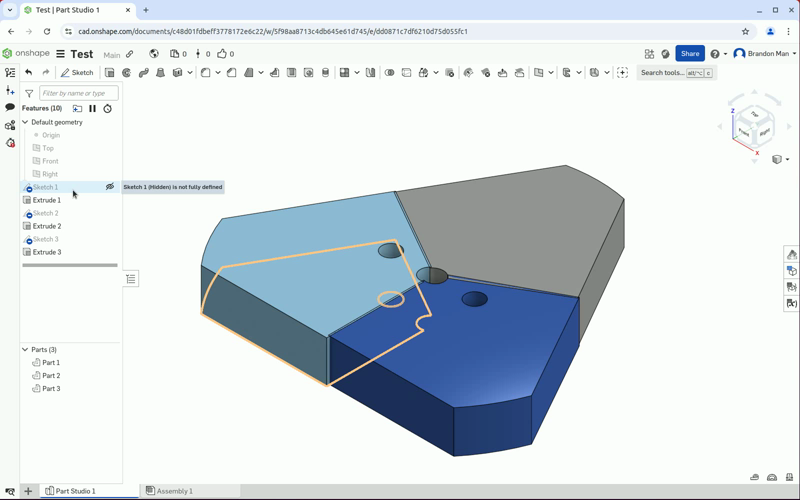
click(73, 189)